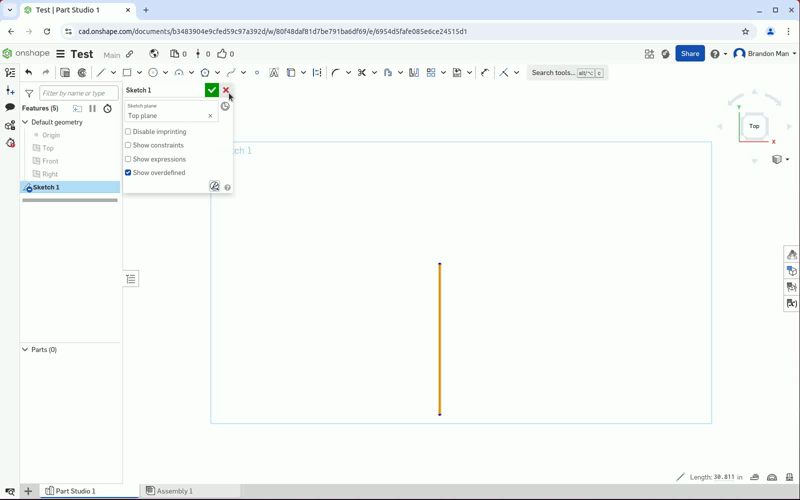
key(shift+h)
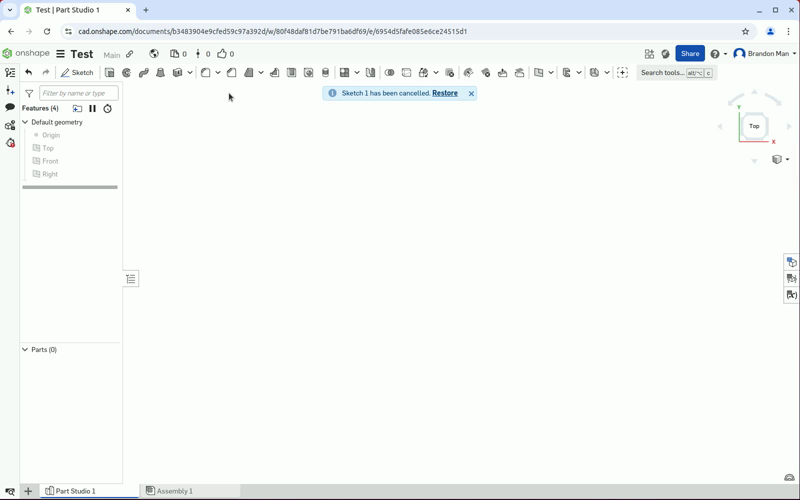
mouse_move(73, 352)
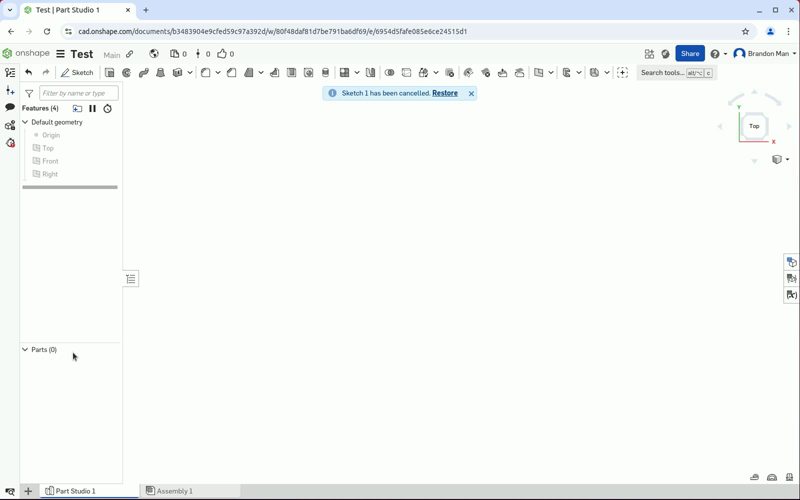
key(y)
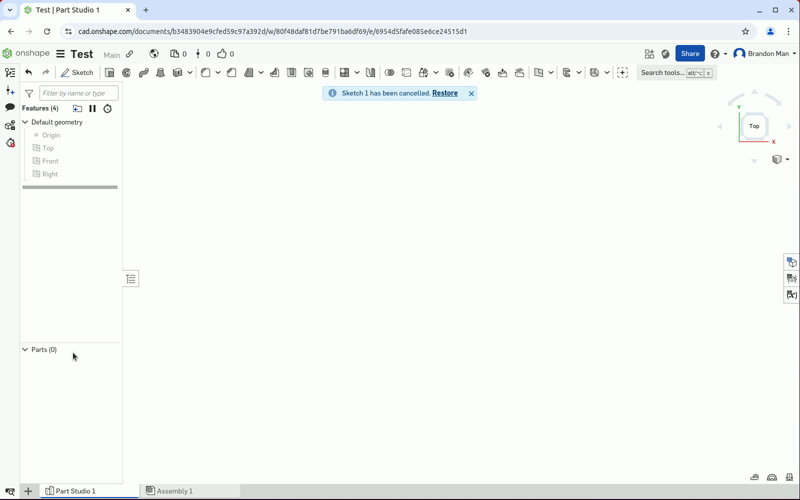
key(shift+p)
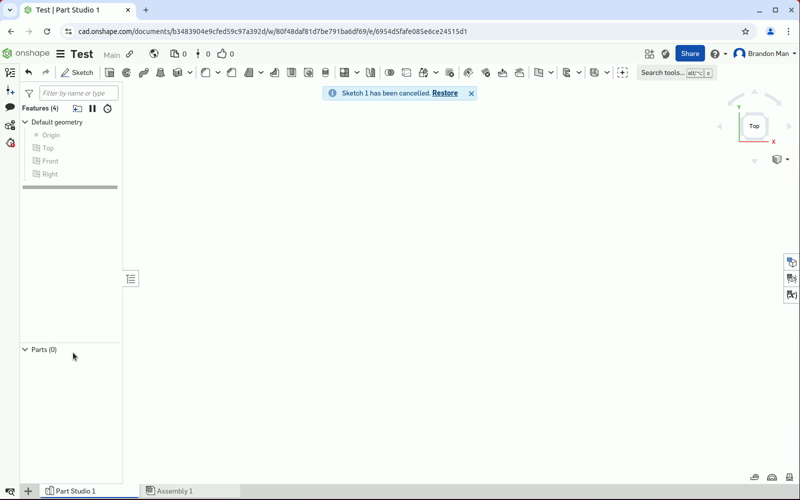
key(space)
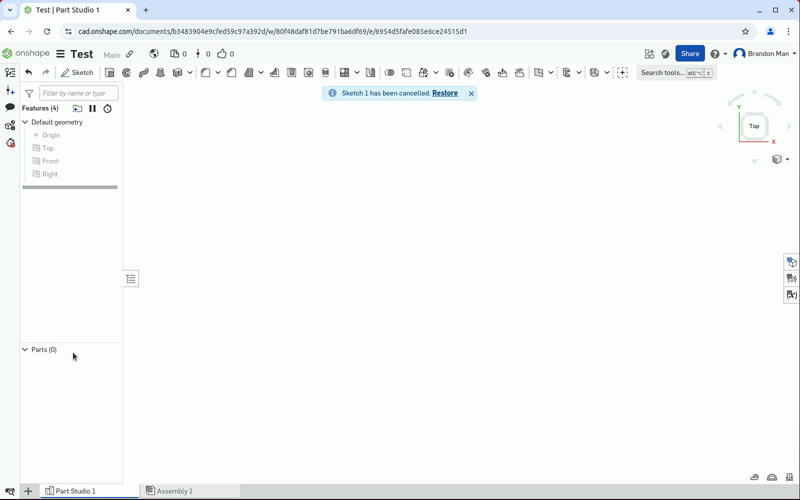
key_down(shift)
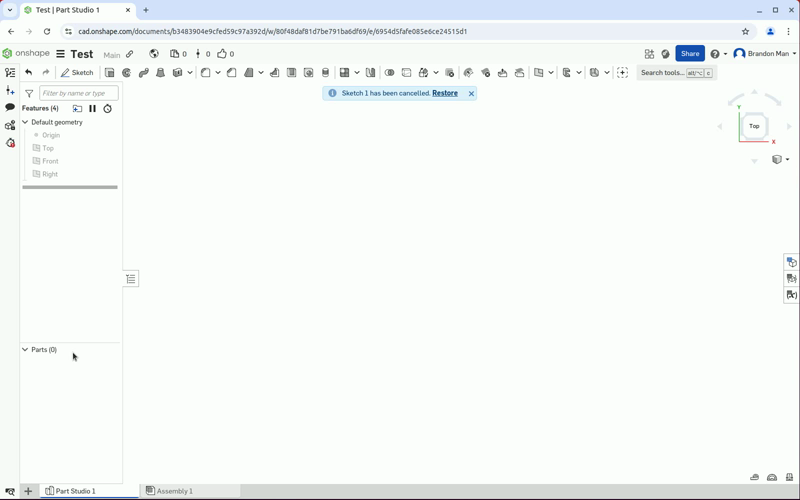
key(up)
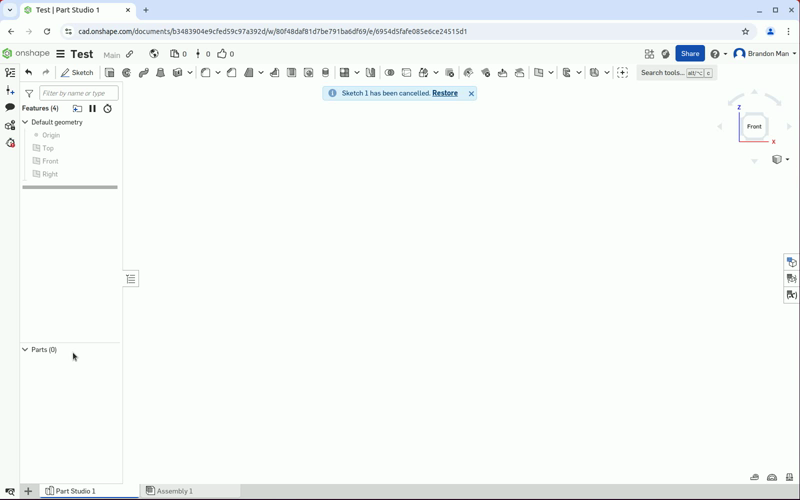
key_up(shift)
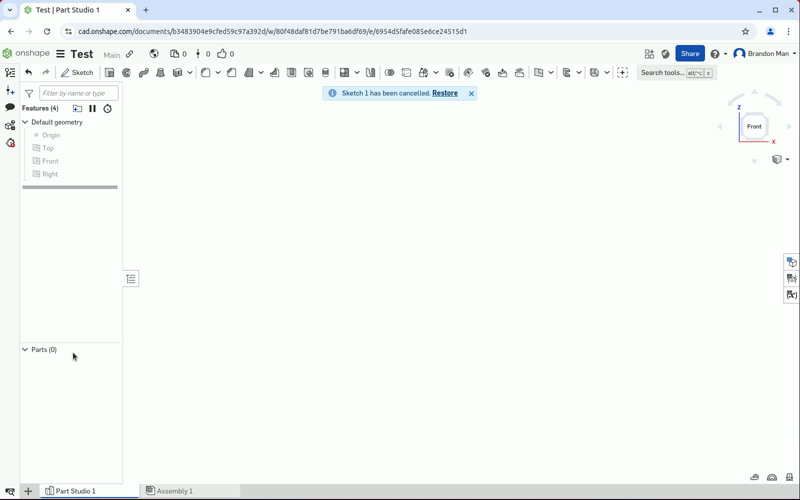
mouse_move(73, 352)
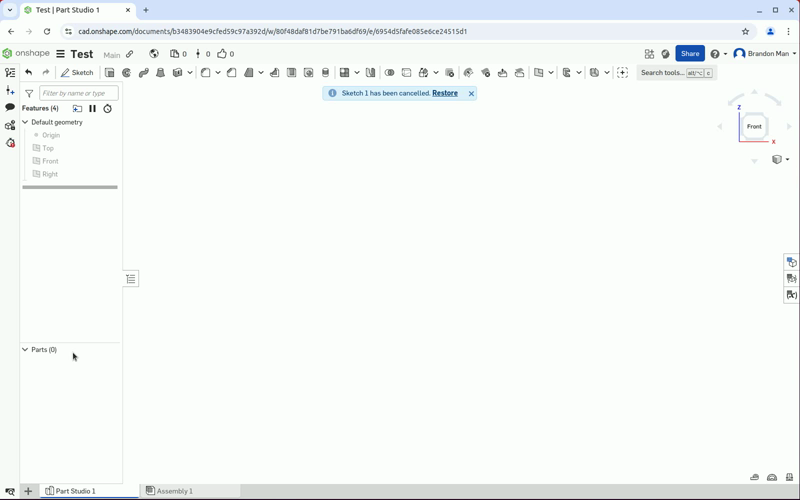
key(shift+y)
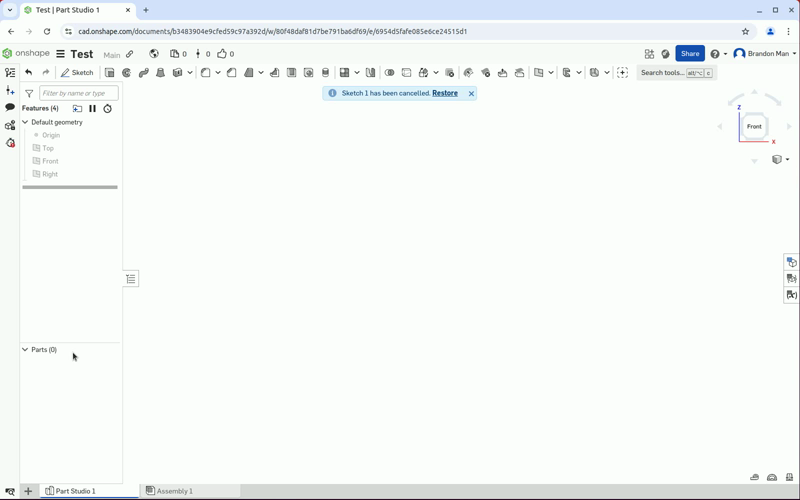
key(shift+s)
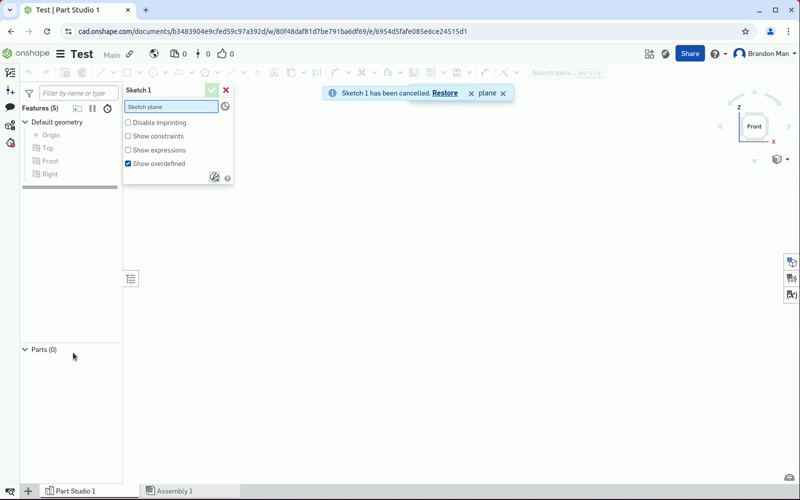
mouse_move(73, 163)
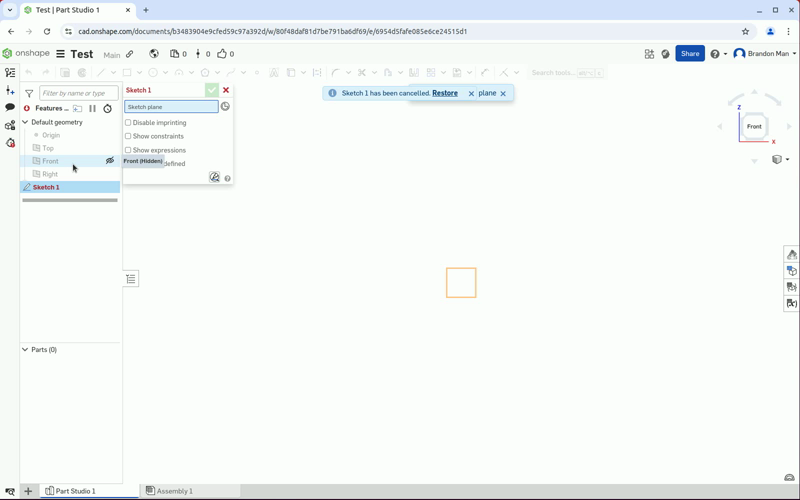
click(73, 163)
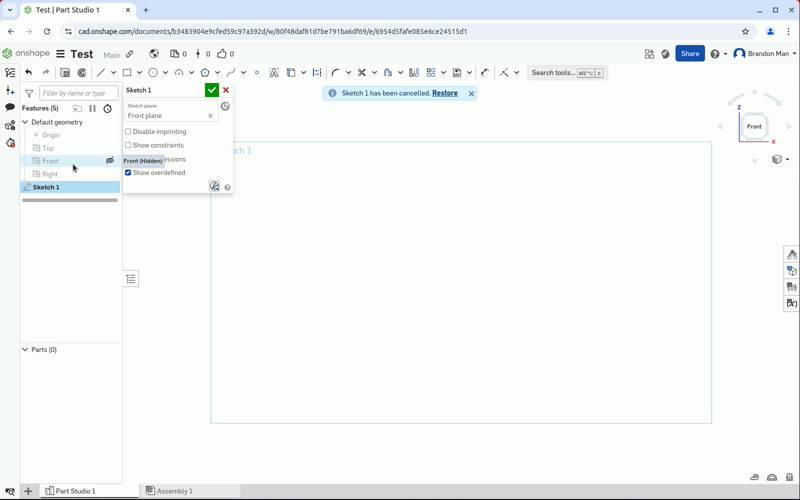
mouse_move(73, 352)
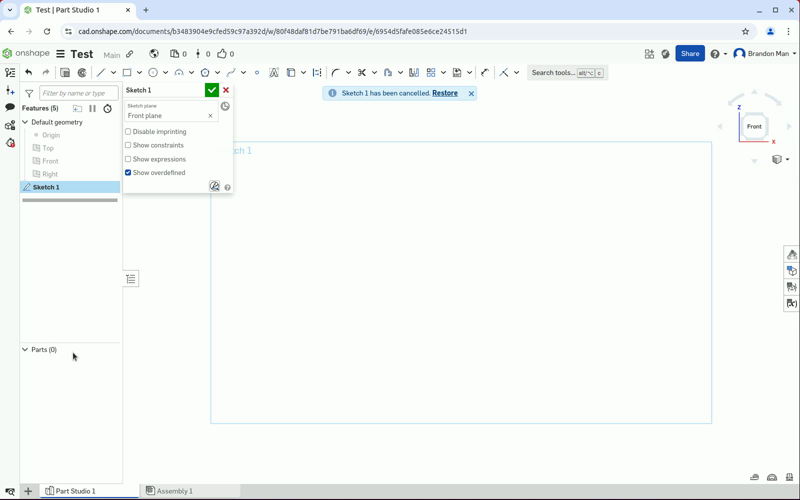
key(y)
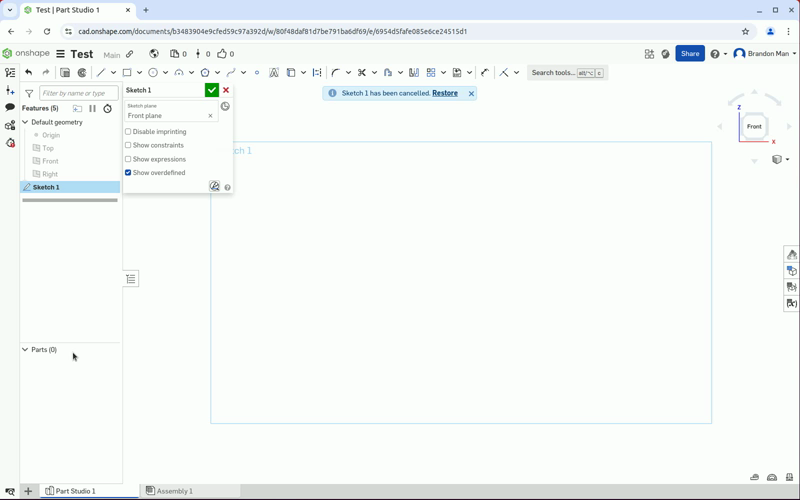
key(c)
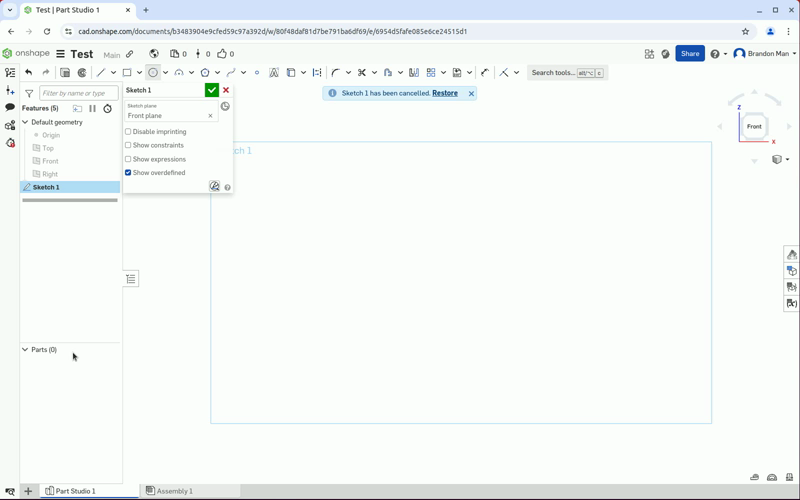
key_down(shift)
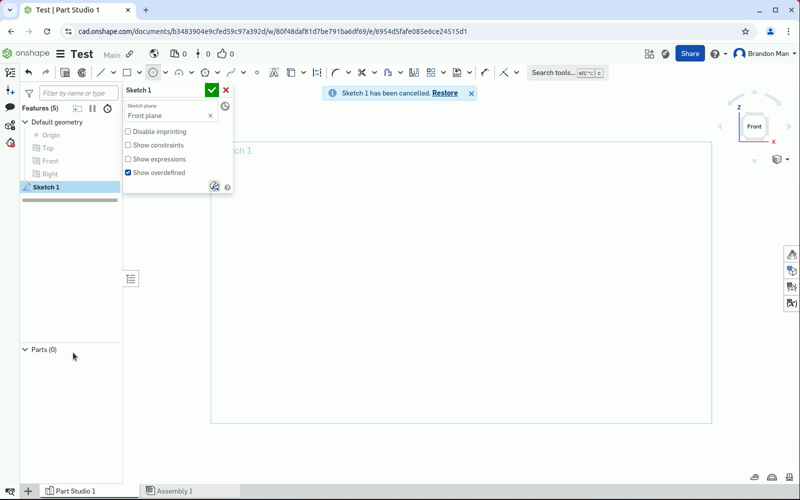
mouse_move(461, 282)
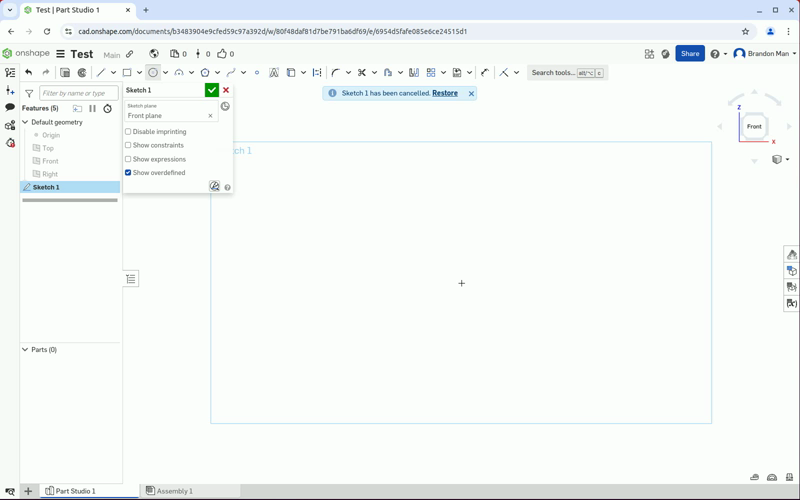
click(461, 282)
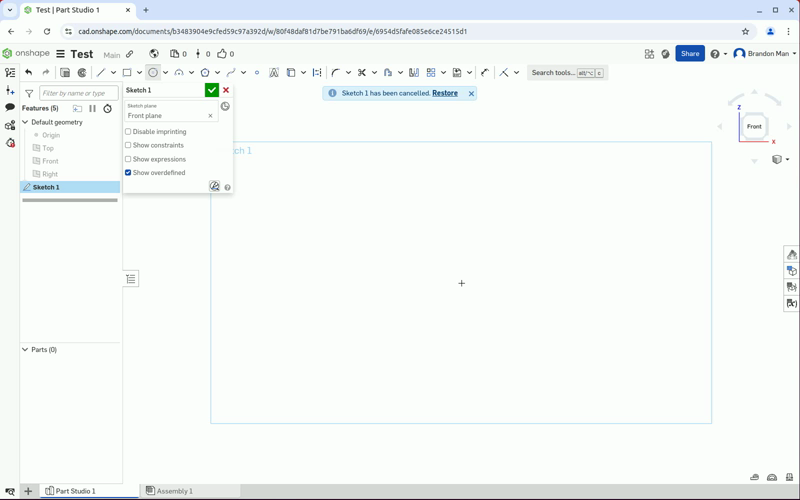
key_up(shift)
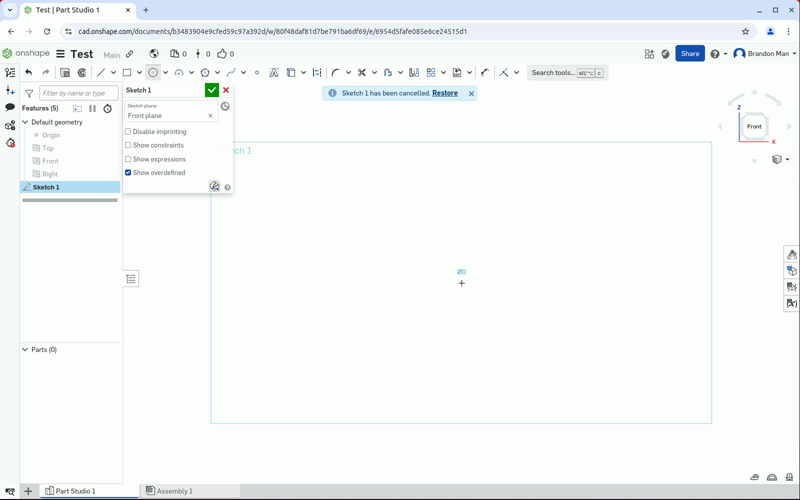
mouse_move(471, 282)
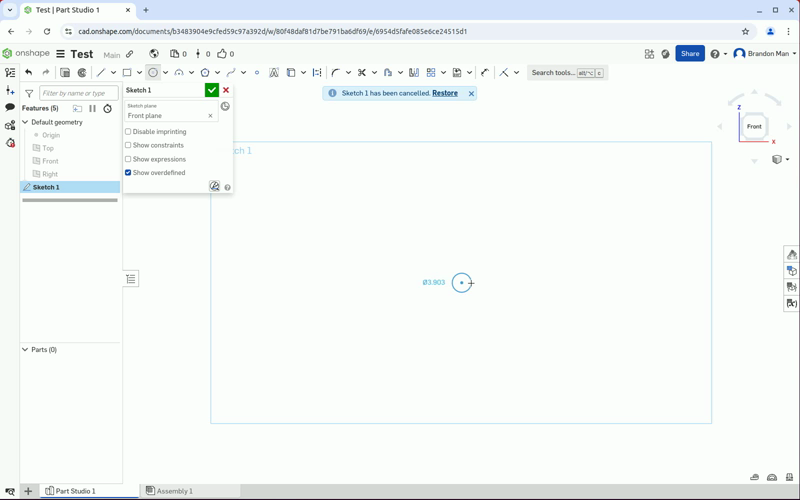
click(471, 282)
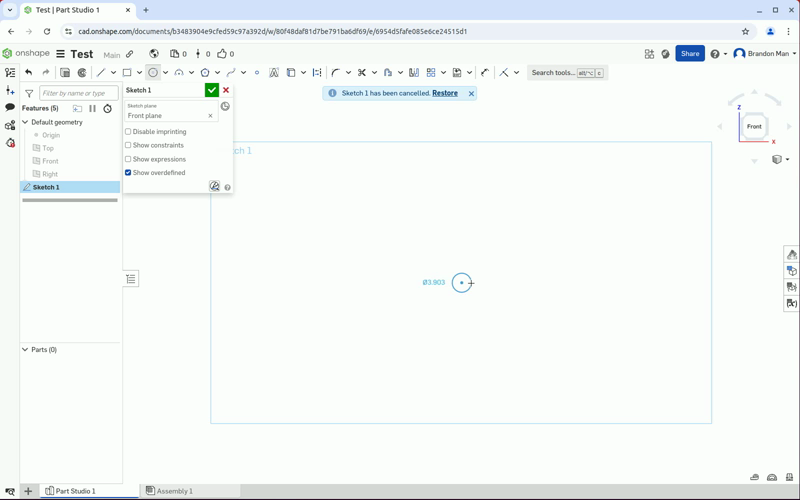
key(esc)
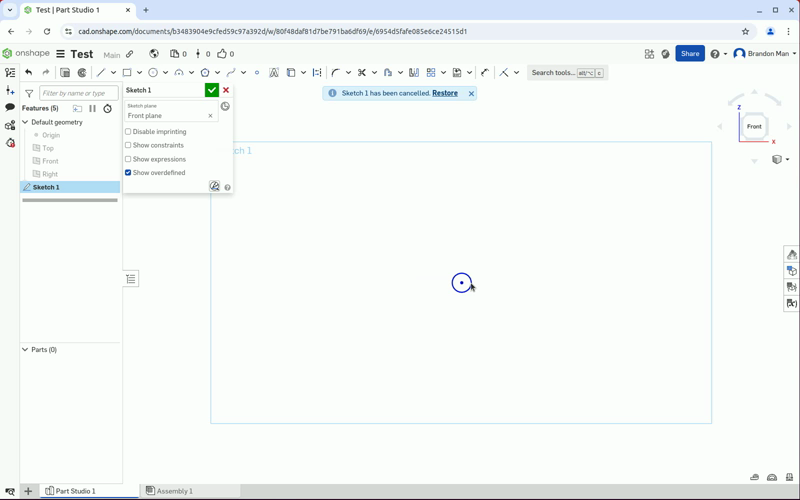
key(c)
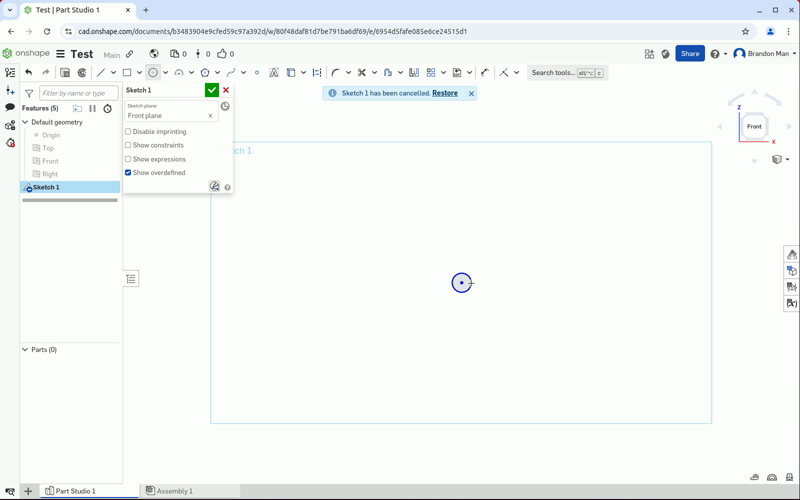
key_down(shift)
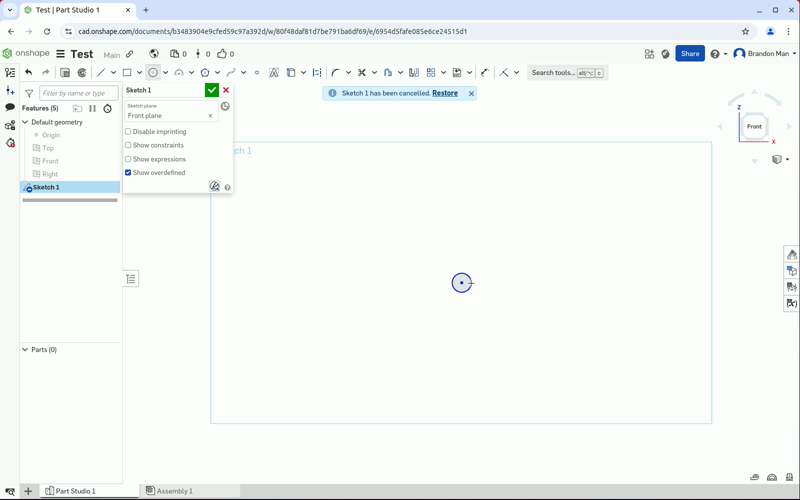
mouse_move(461, 282)
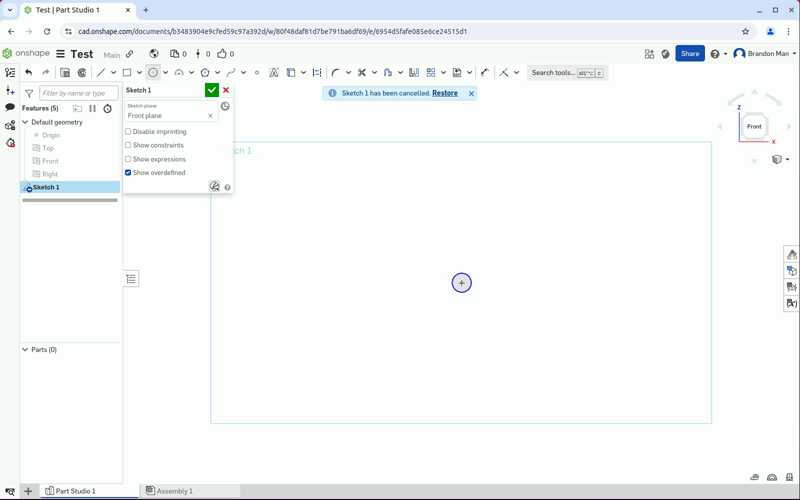
click(461, 282)
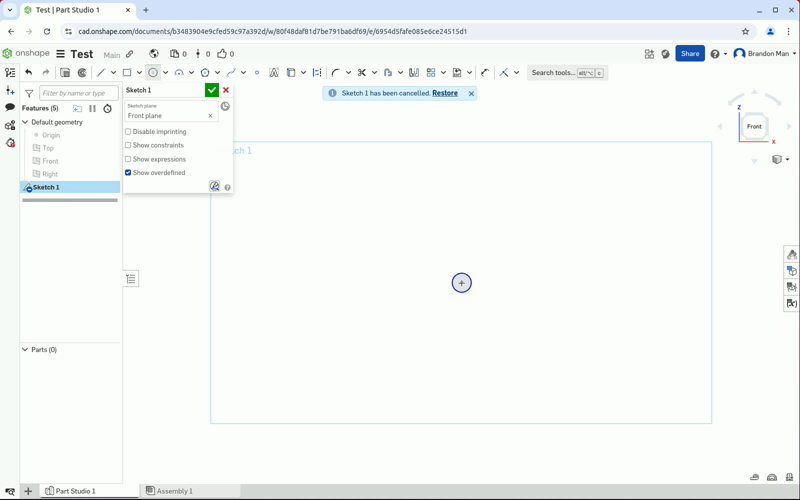
key_up(shift)
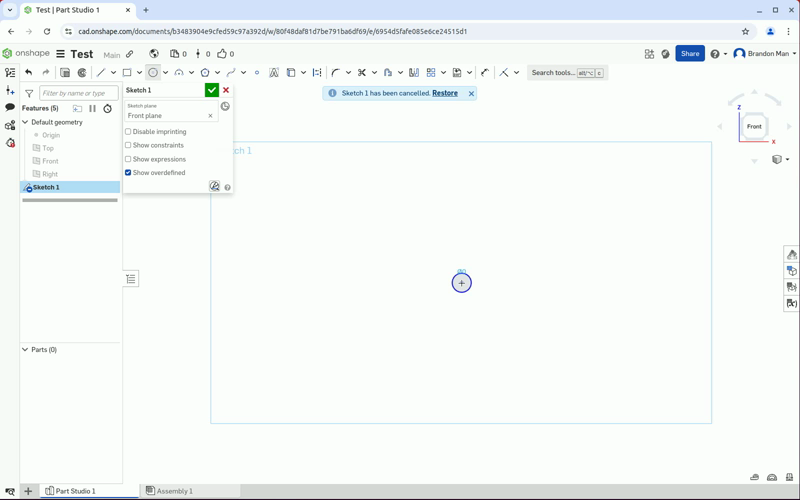
mouse_move(464, 282)
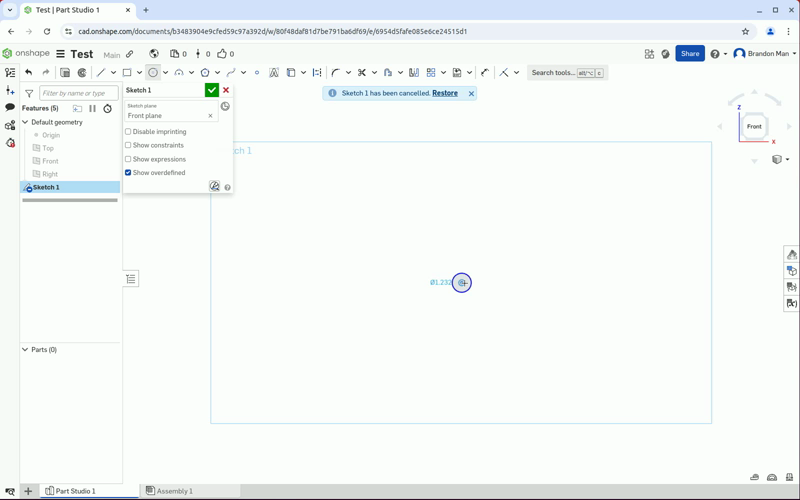
scroll(6)
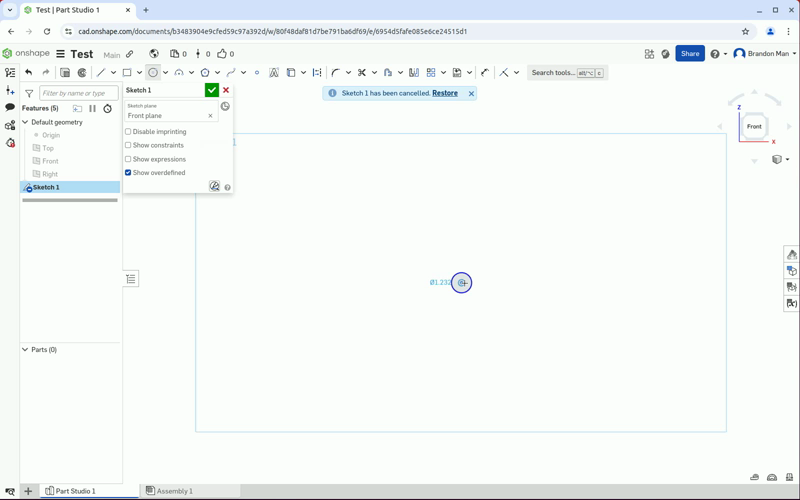
scroll(6)
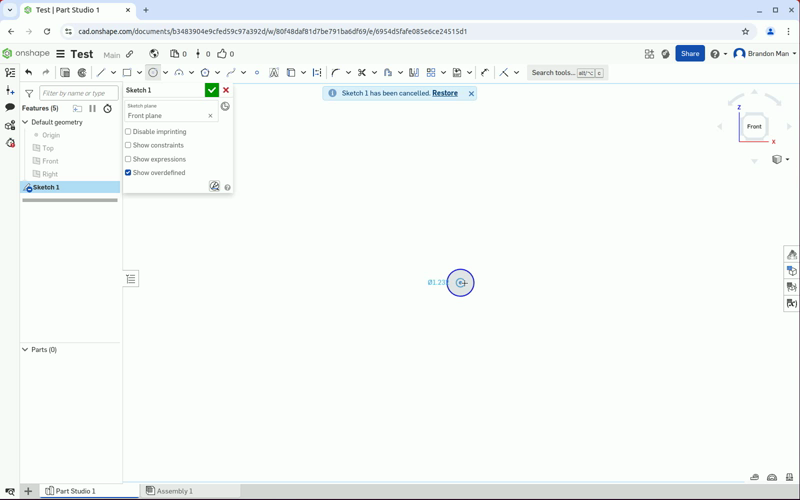
scroll(6)
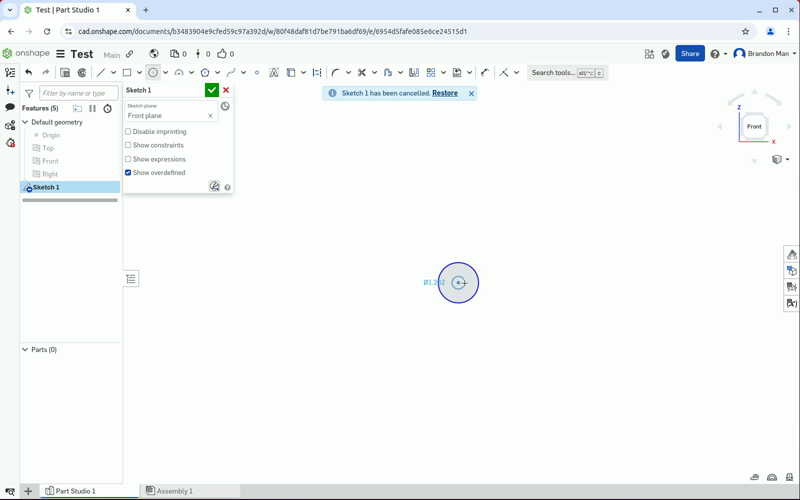
scroll(6)
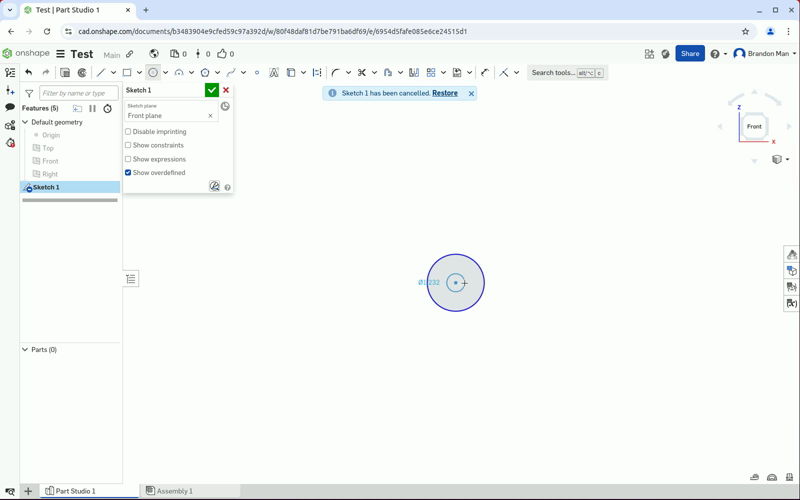
scroll(6)
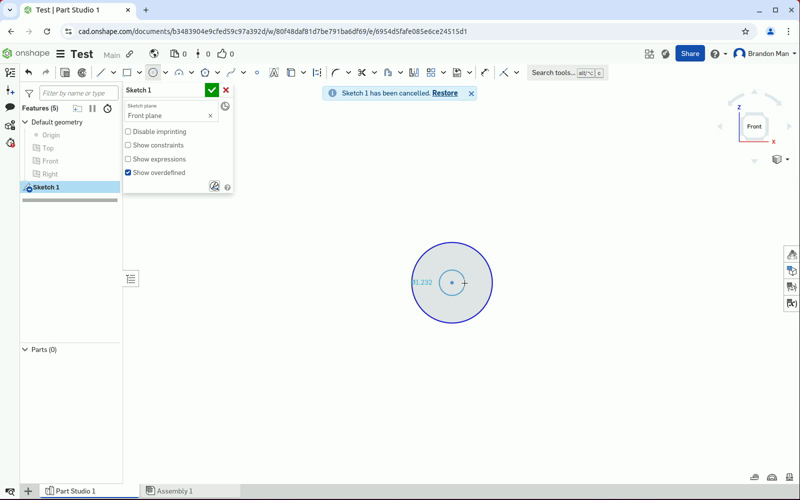
scroll(6)
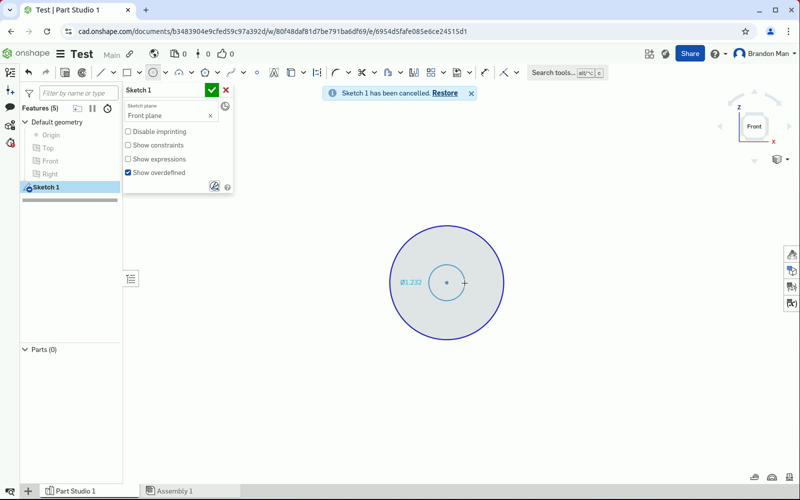
scroll(6)
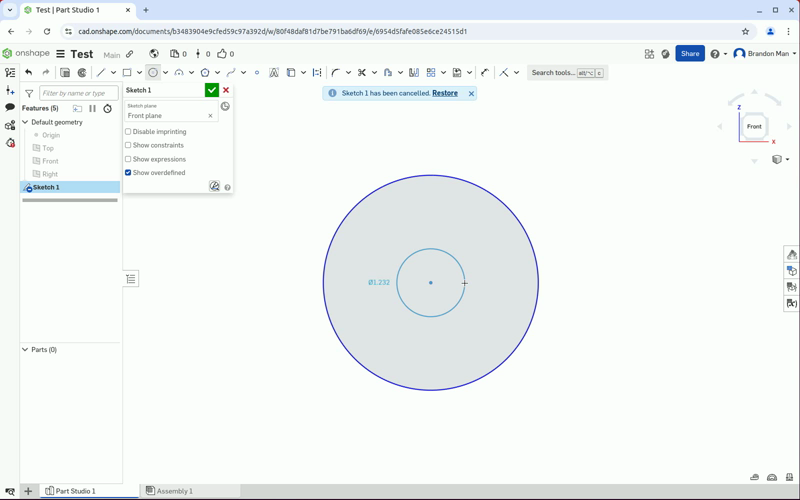
click(464, 282)
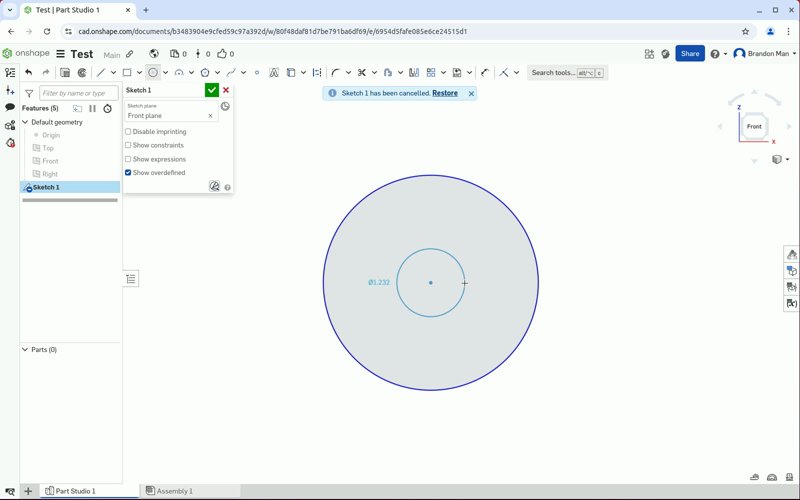
scroll(-6)
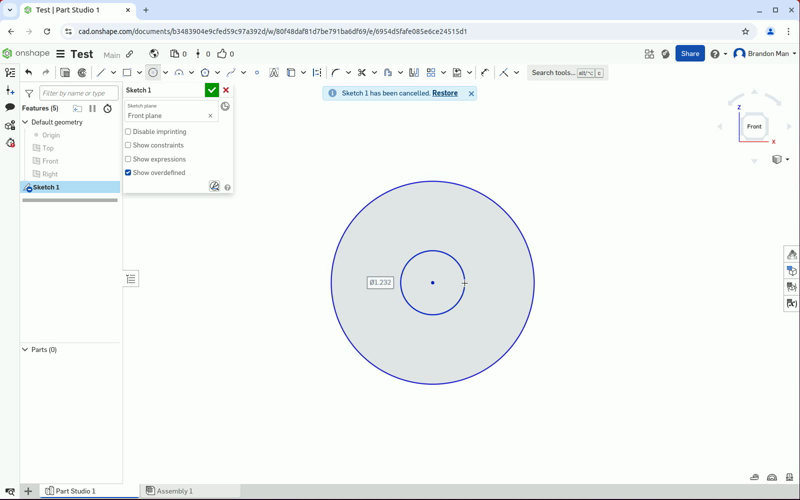
scroll(-6)
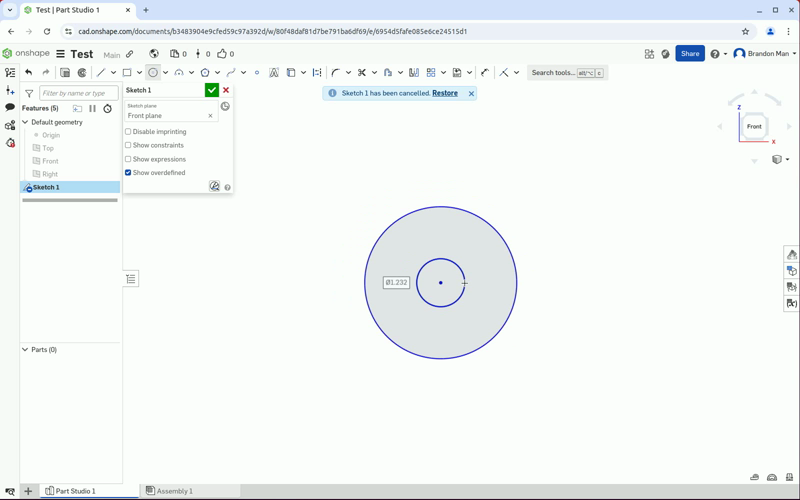
scroll(-6)
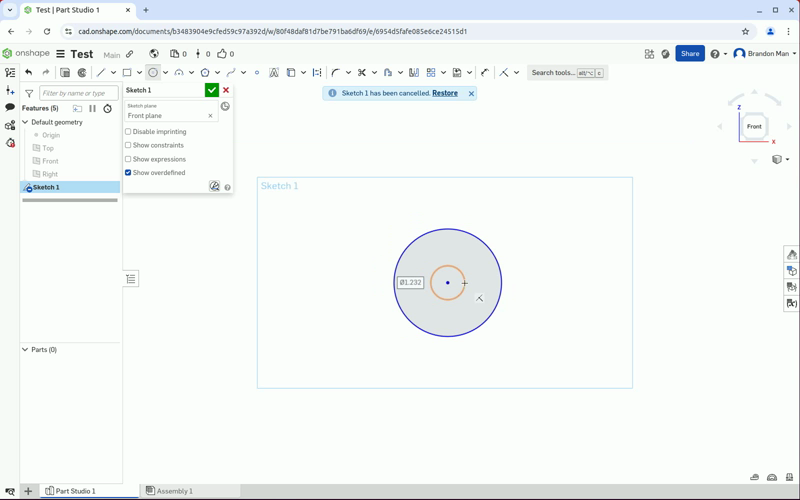
scroll(-6)
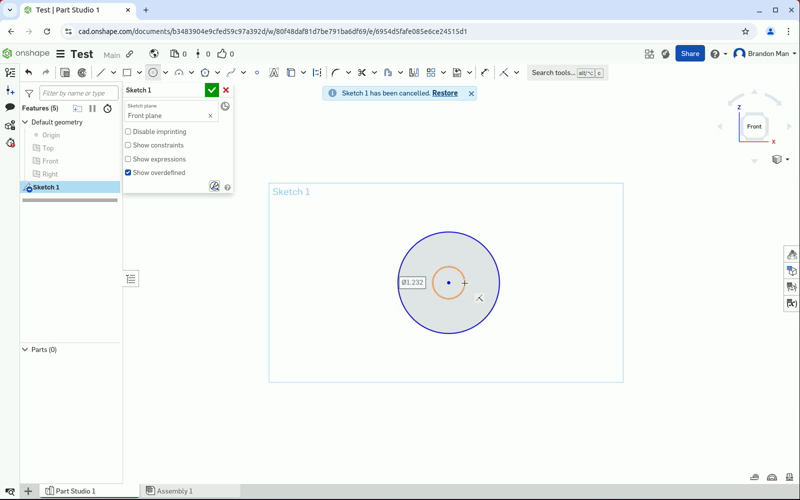
scroll(-6)
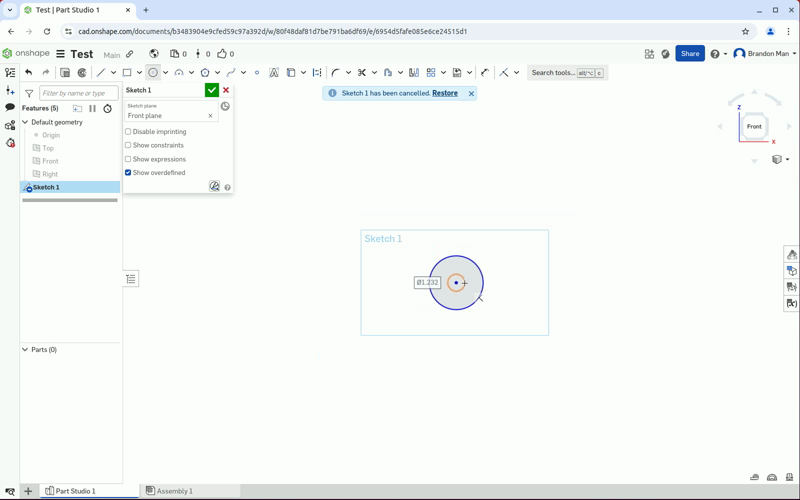
scroll(-6)
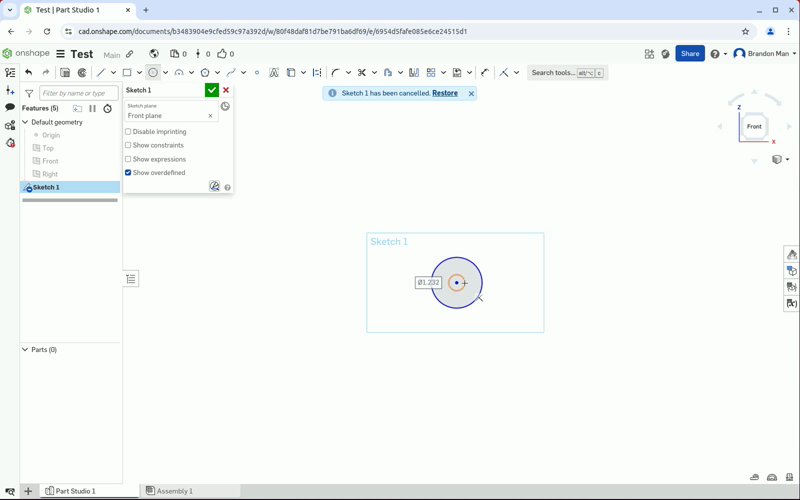
scroll(-6)
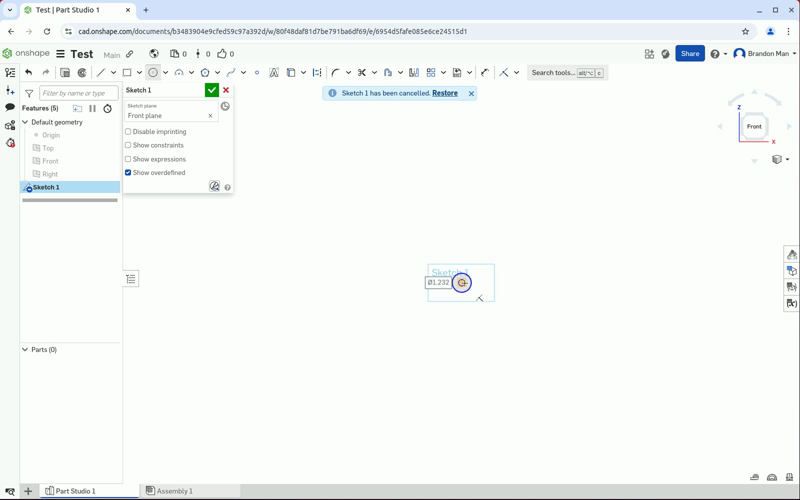
key(esc)
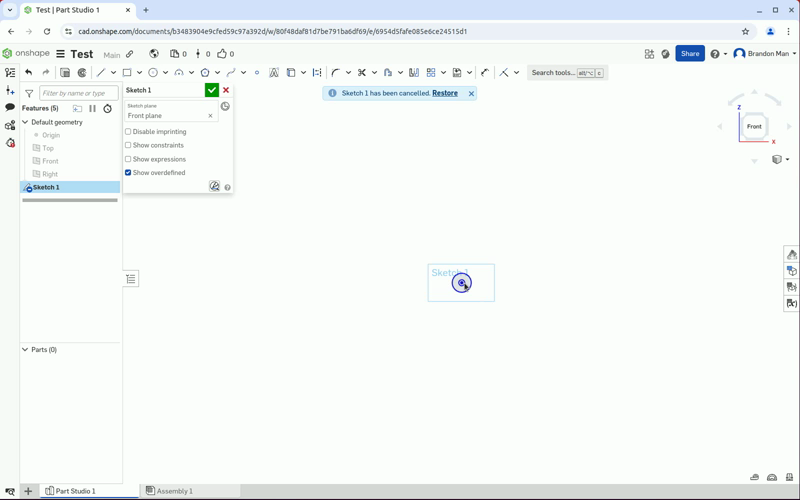
mouse_move(457, 281)
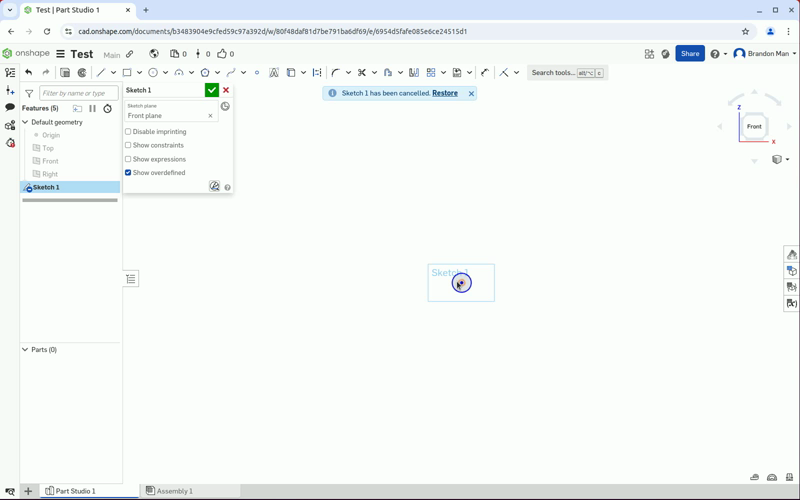
scroll(6)
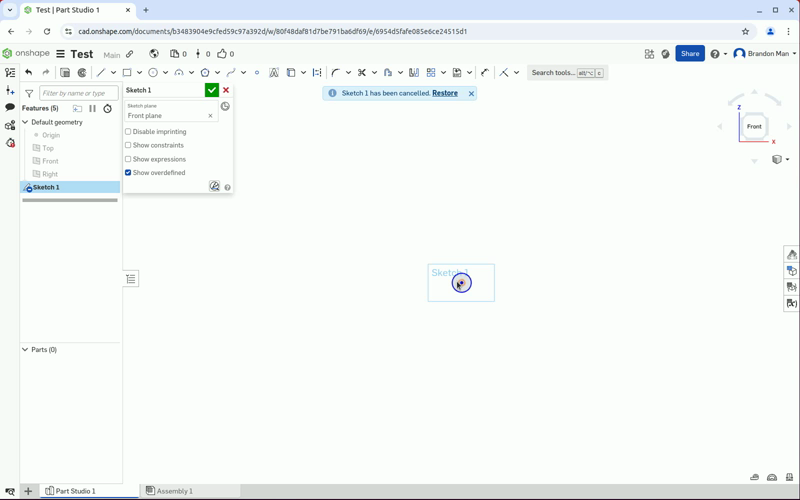
scroll(6)
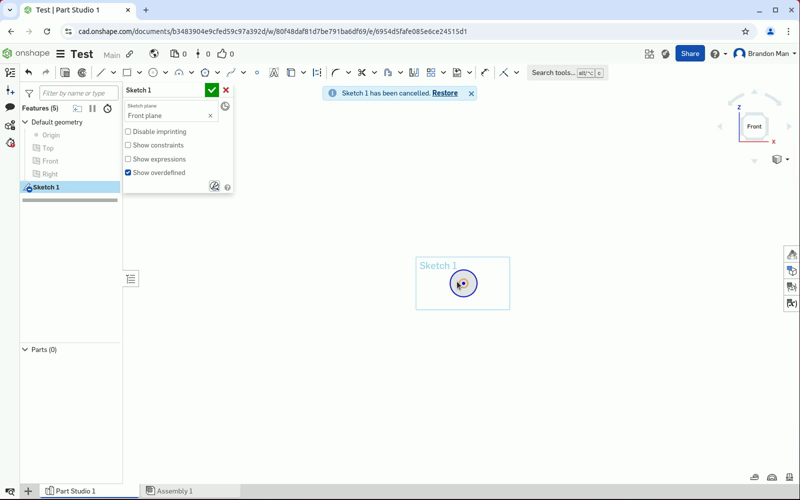
scroll(6)
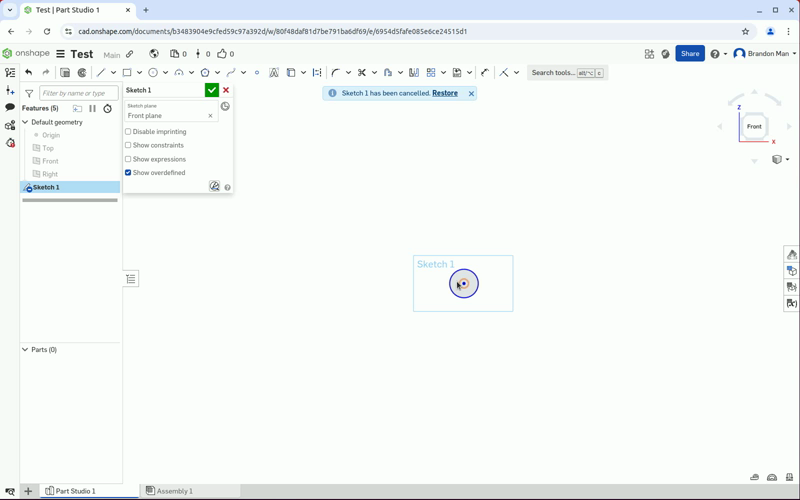
scroll(6)
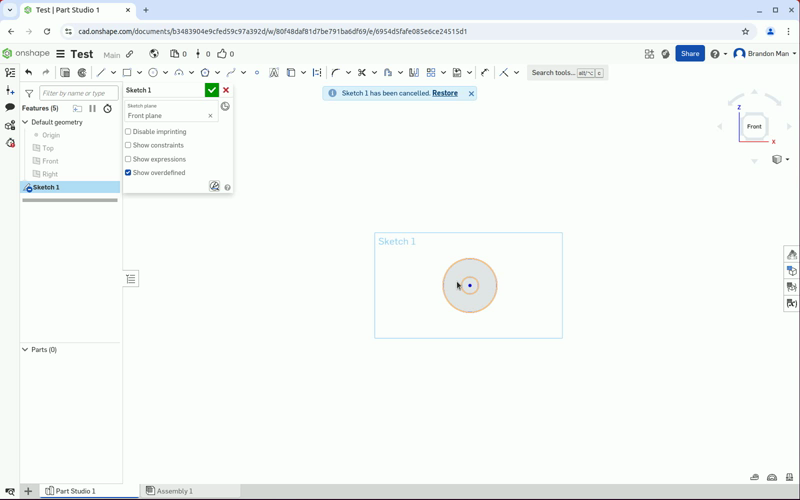
scroll(6)
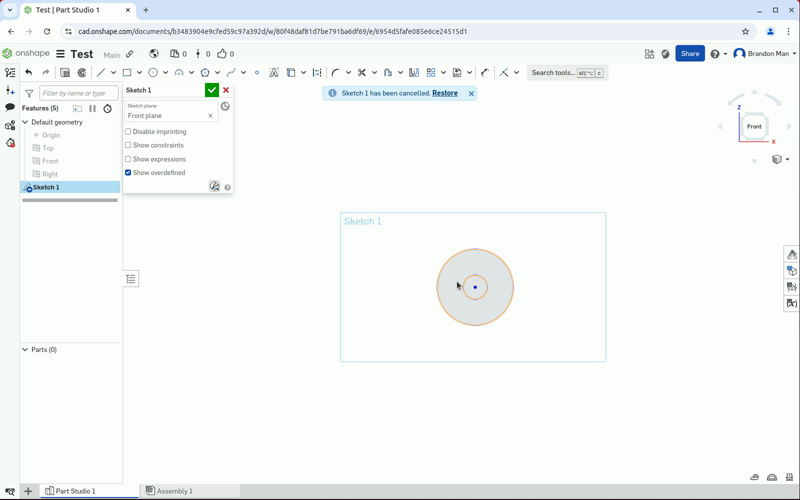
scroll(6)
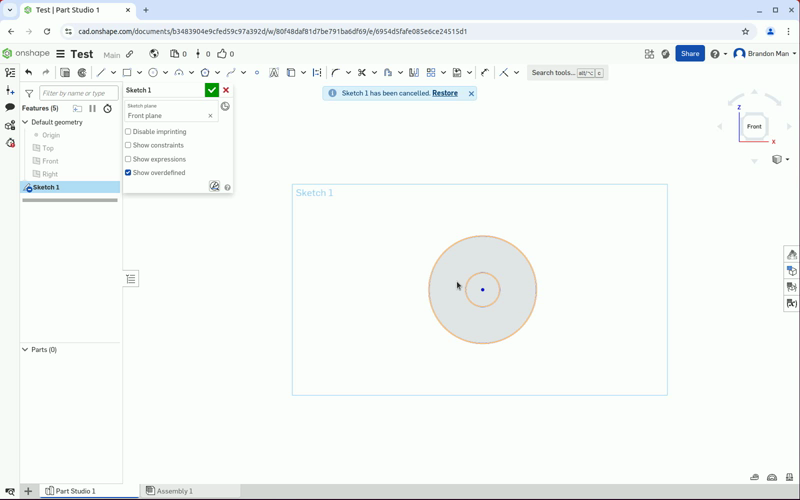
scroll(6)
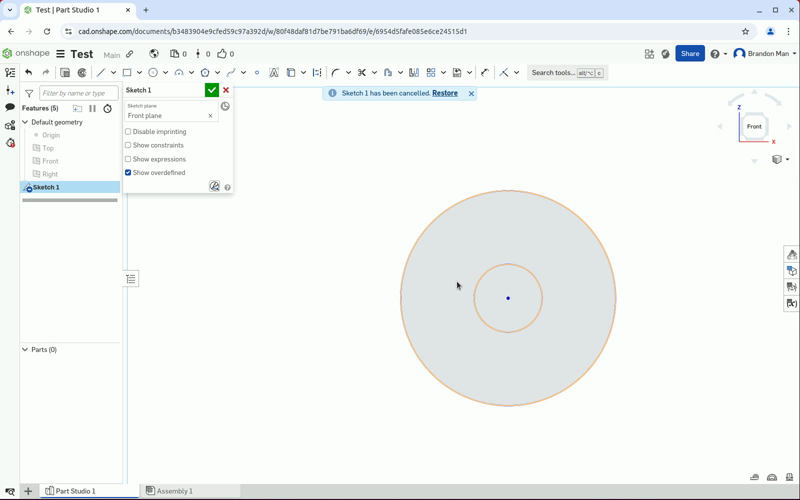
click(457, 281)
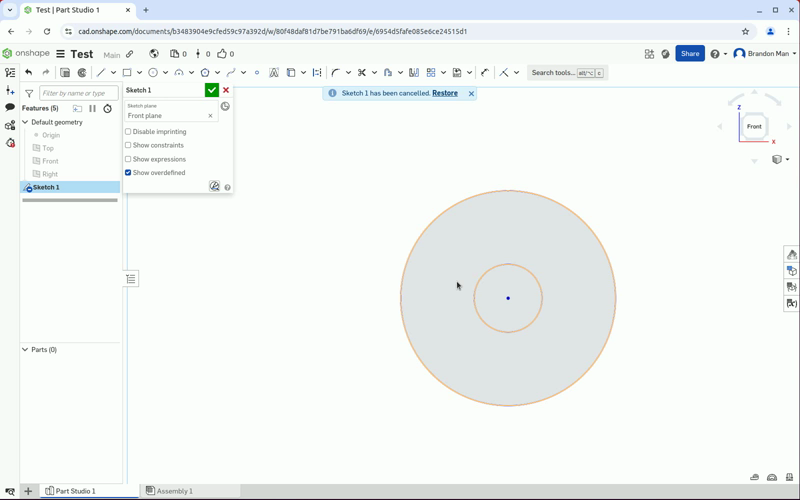
scroll(-6)
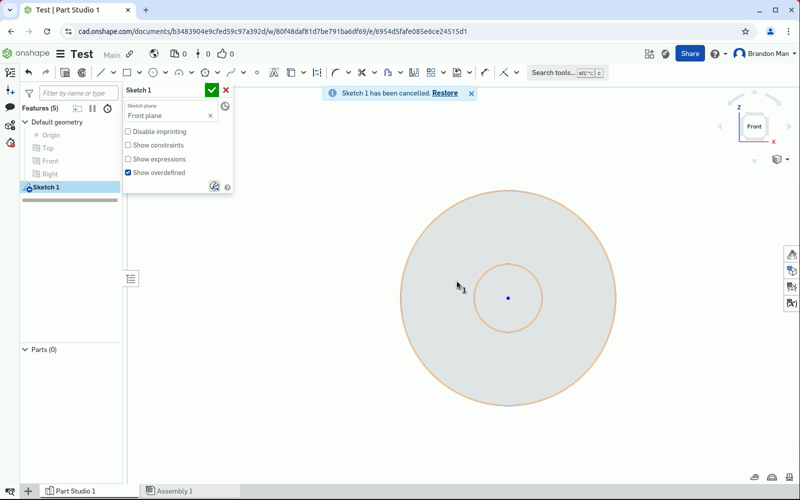
scroll(-6)
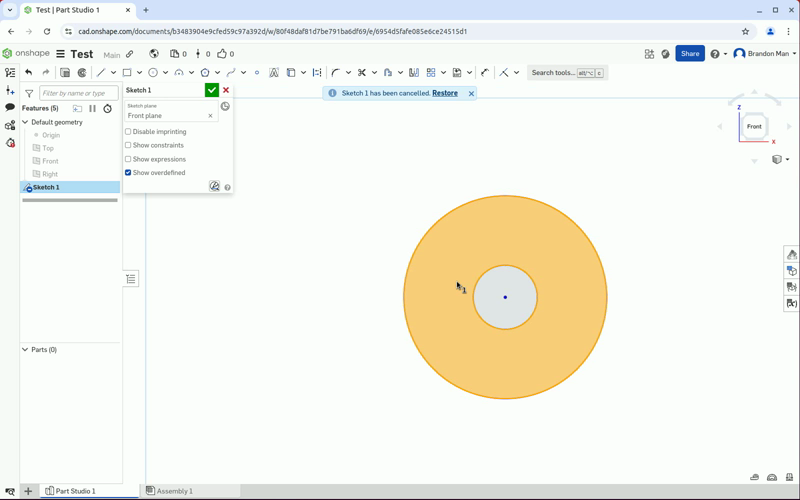
scroll(-6)
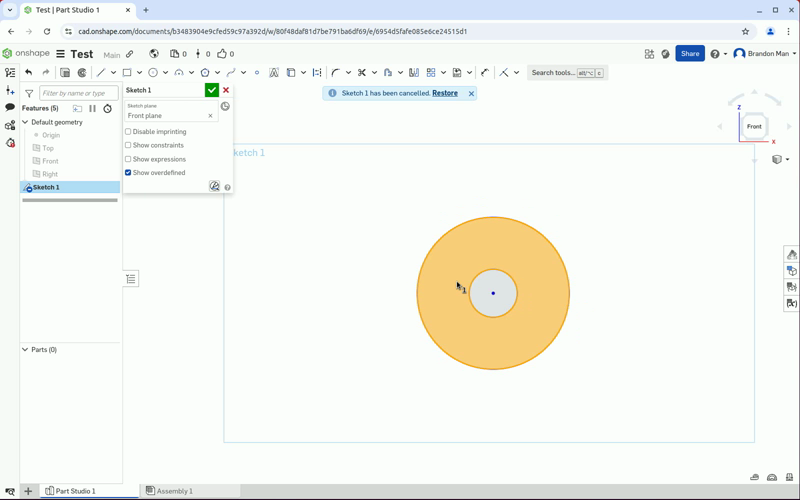
scroll(-6)
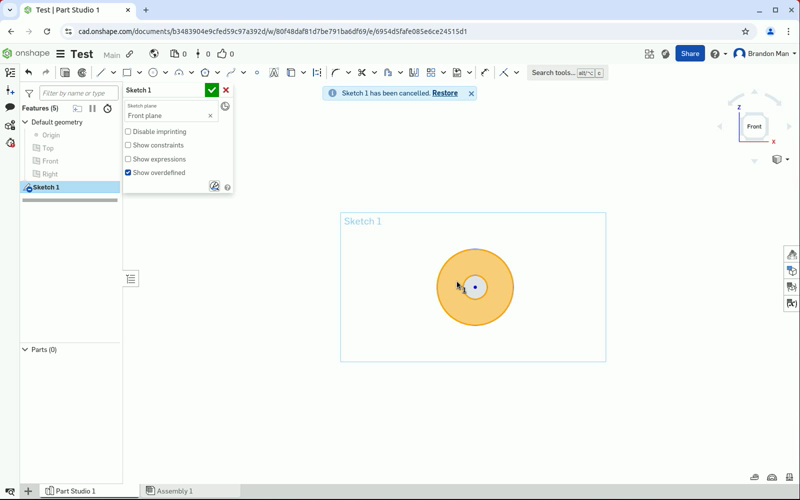
scroll(-6)
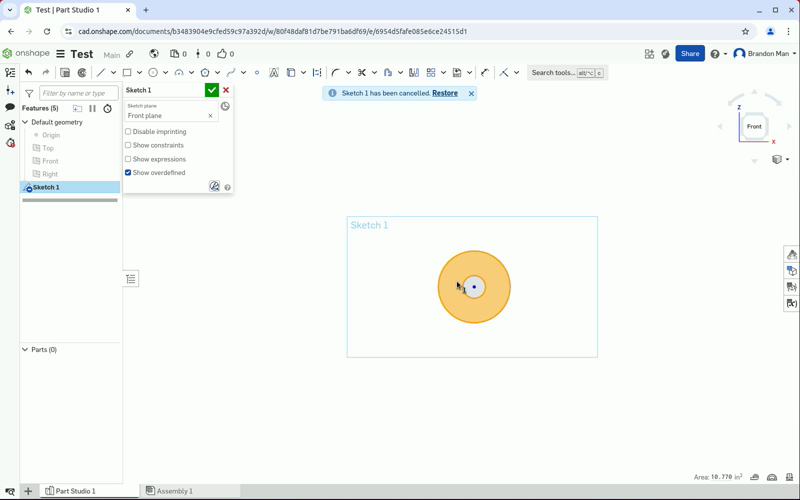
scroll(-6)
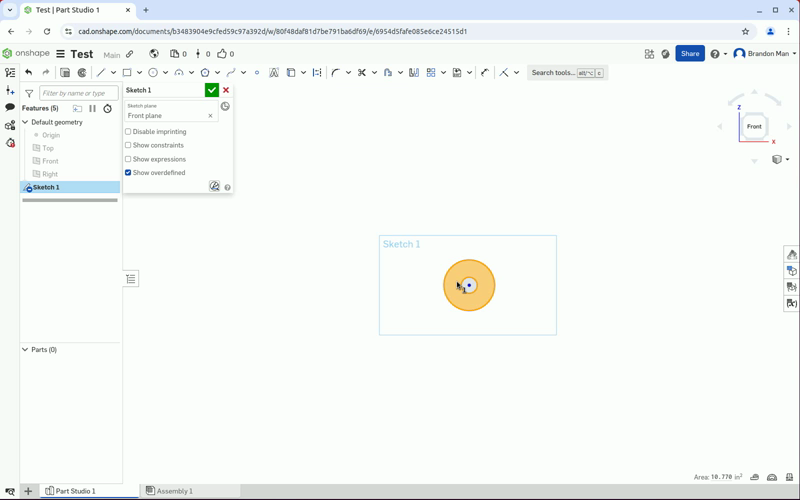
scroll(-6)
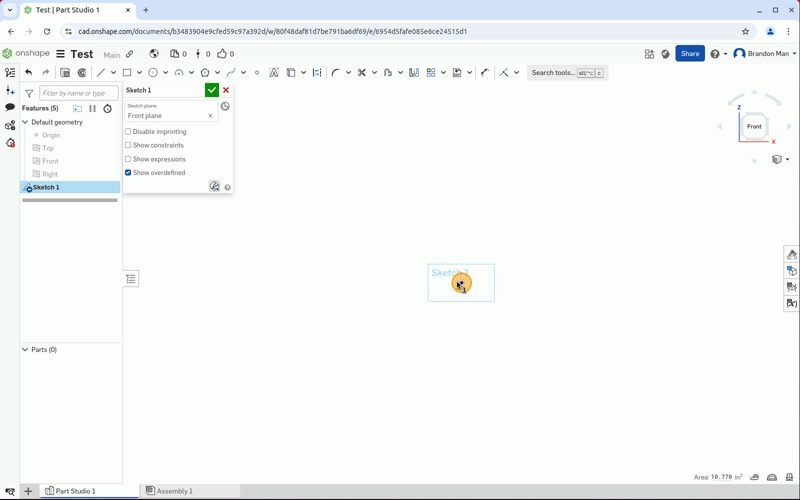
mouse_move(73, 352)
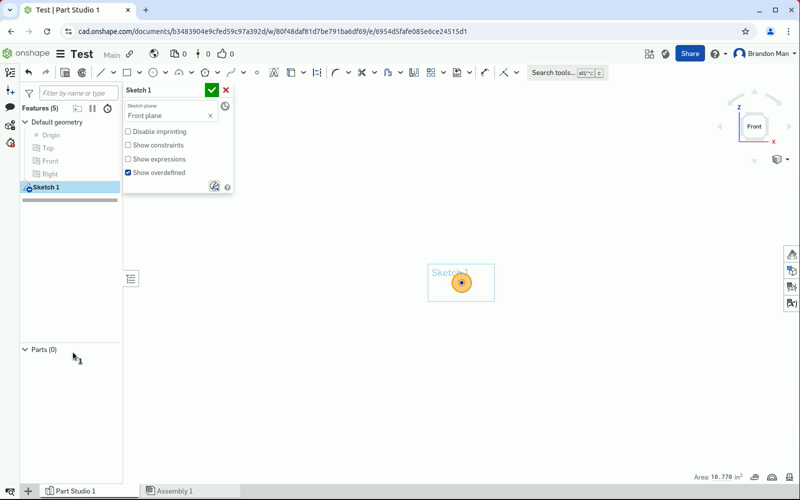
key(shift+y)
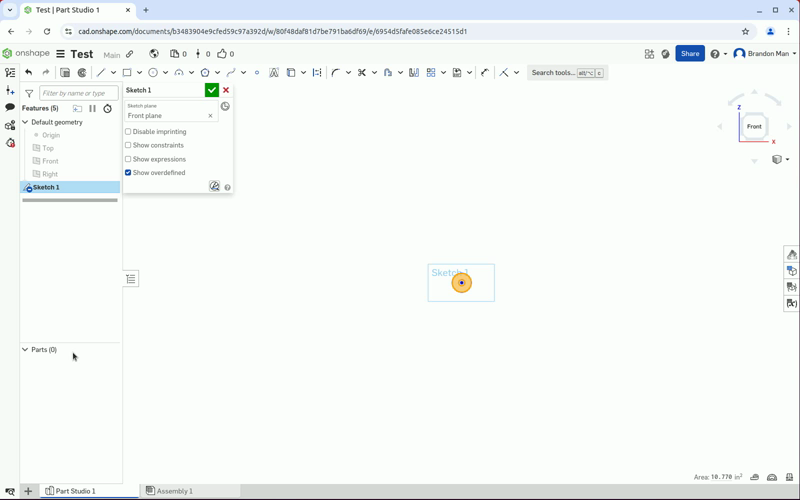
key(shift+e)
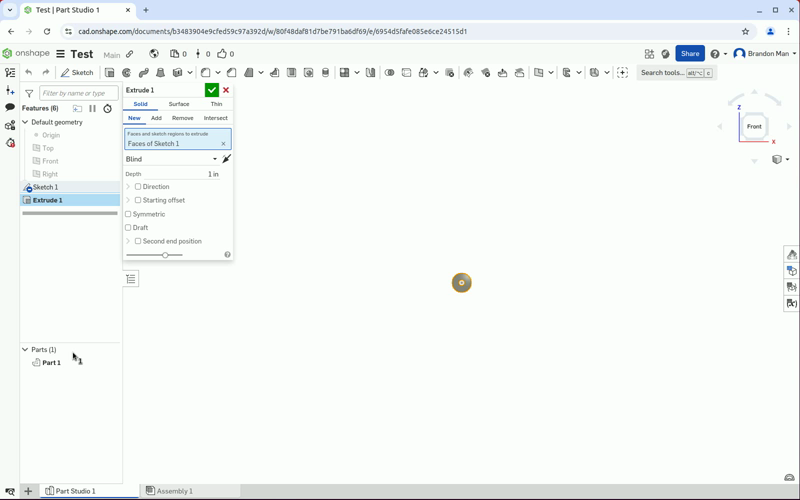
mouse_move(143, 106)
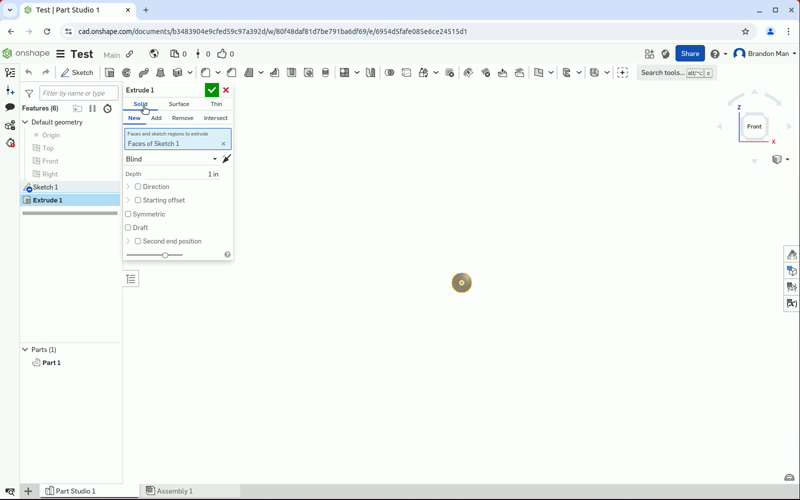
click(143, 106)
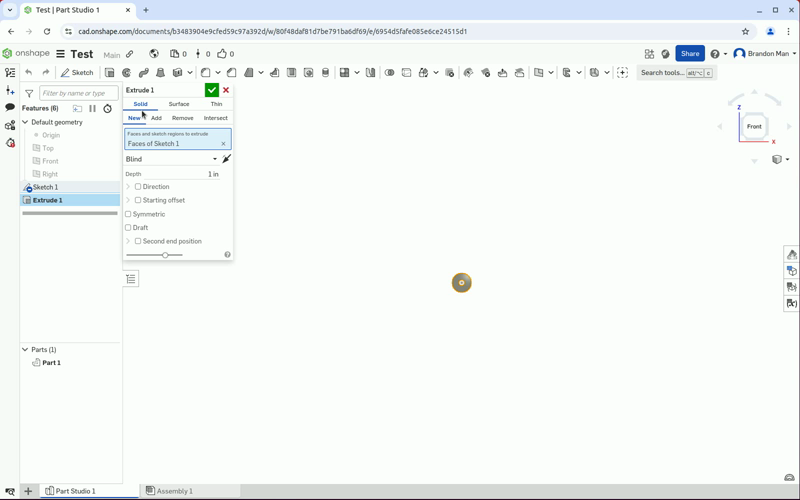
mouse_move(137, 120)
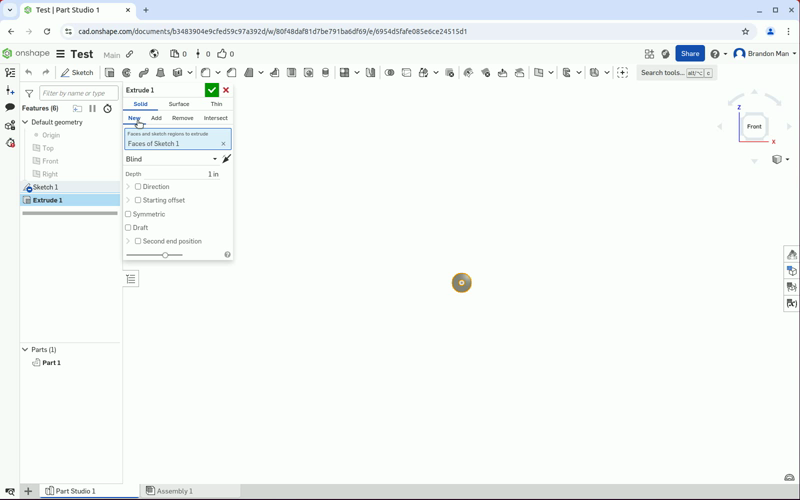
click(137, 120)
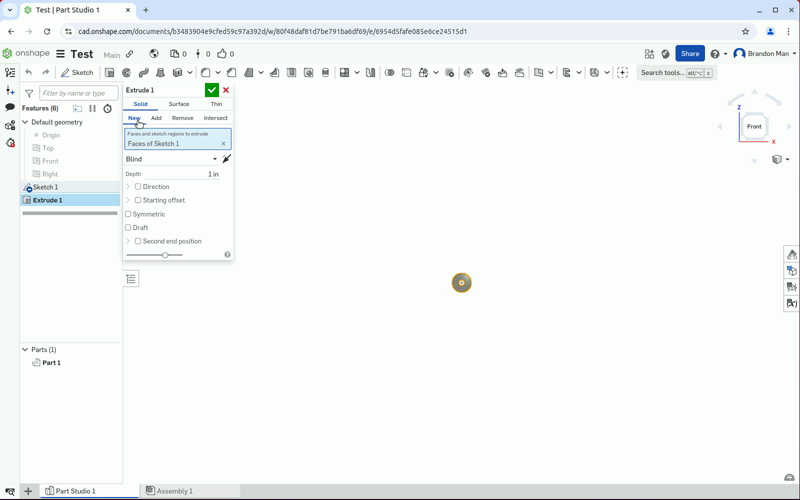
key(tab, 4)
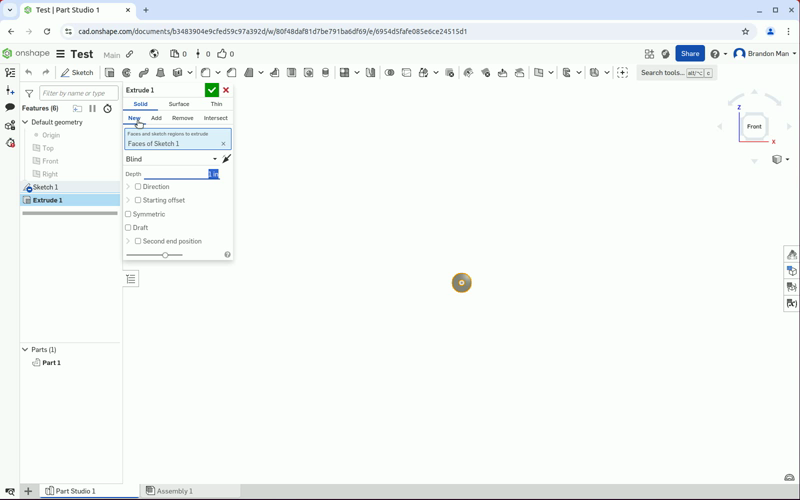
text(0.481)
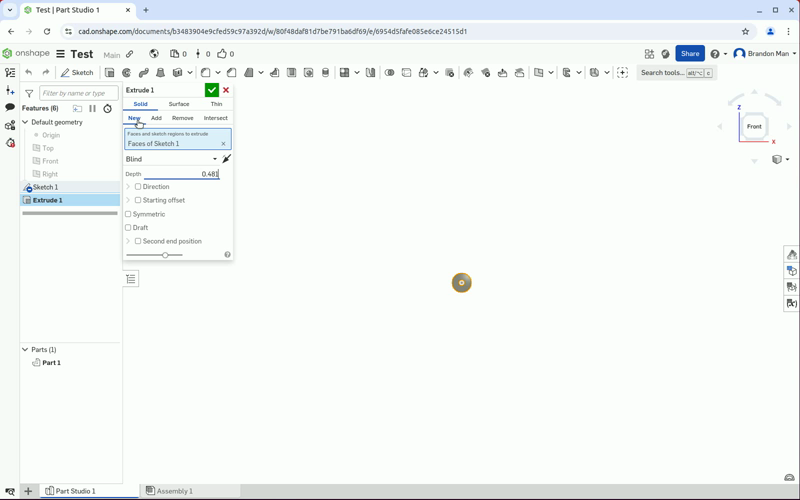
key(enter)
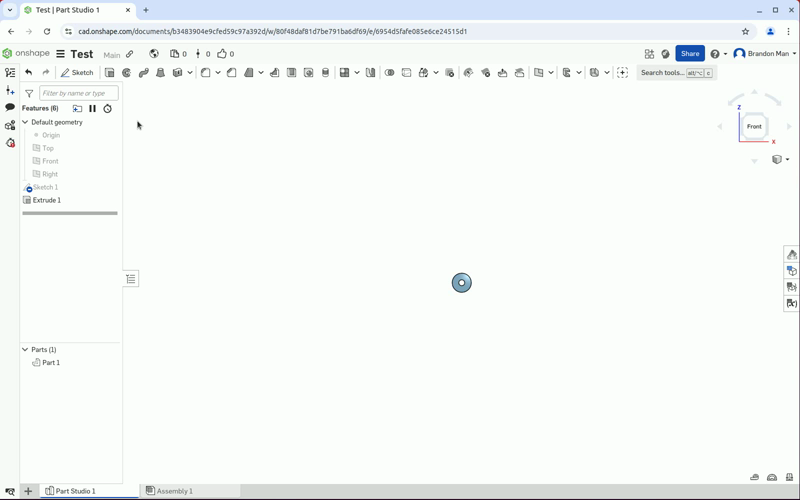
key(shift+h)
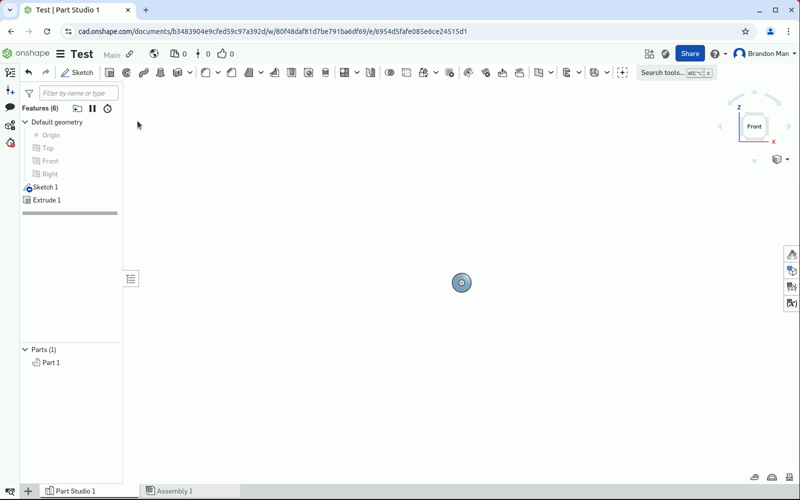
key(shift+h)
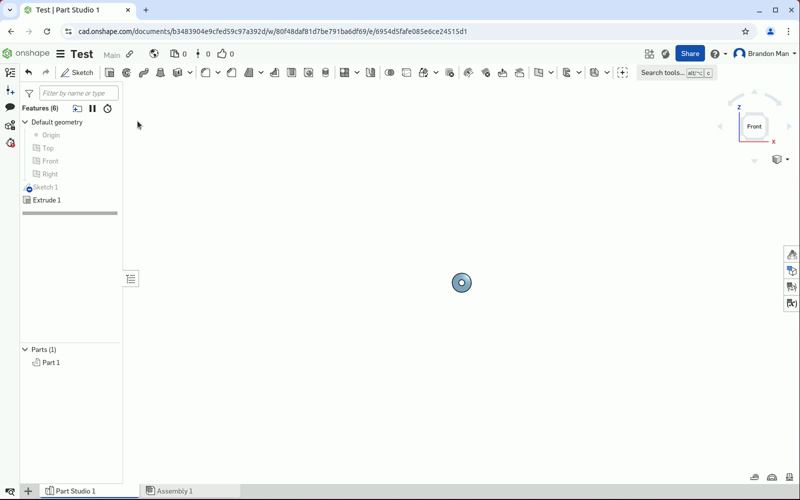
mouse_move(73, 189)
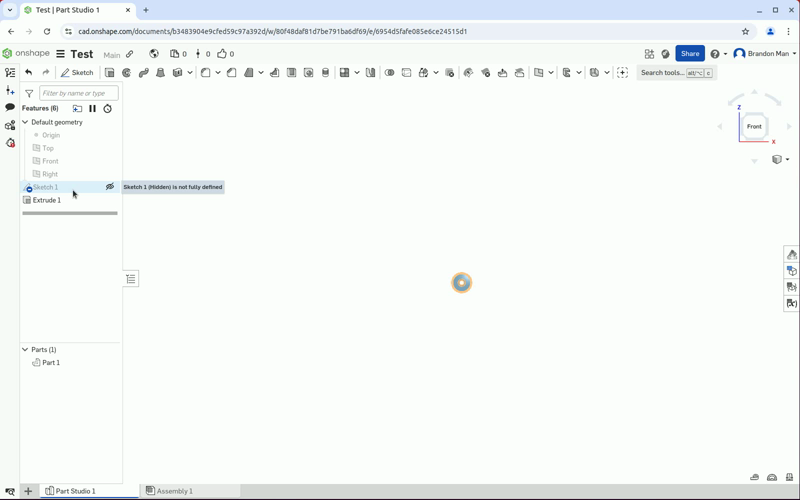
click(73, 189)
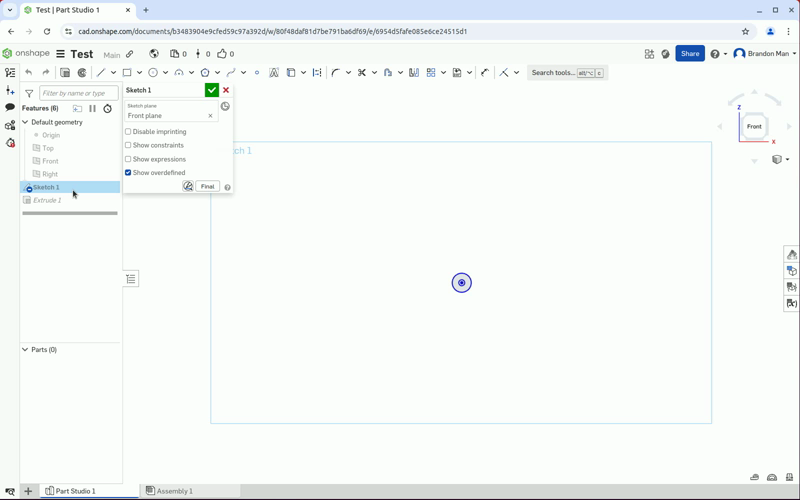
mouse_move(229, 92)
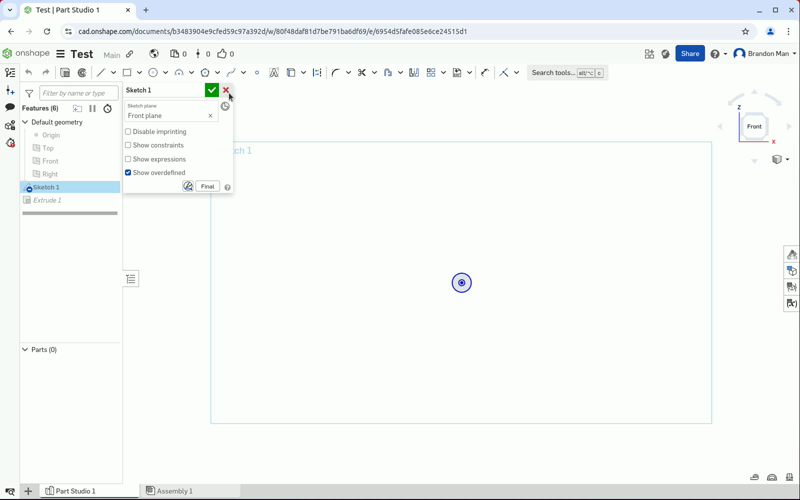
click(229, 92)
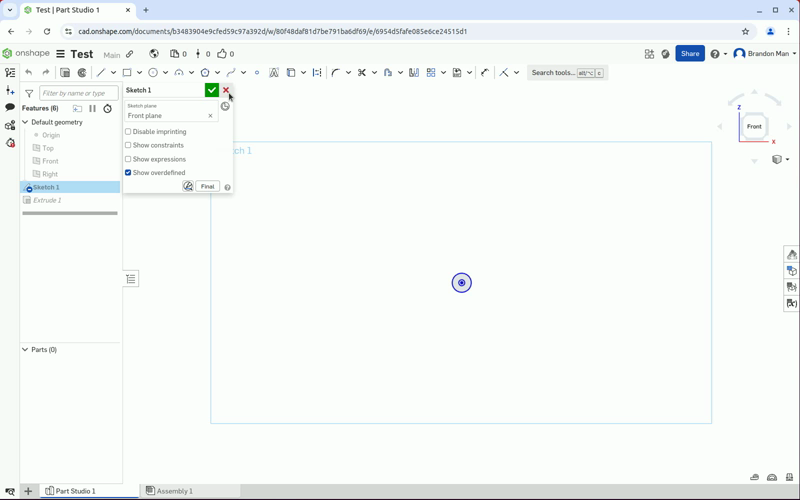
key(shift+s)
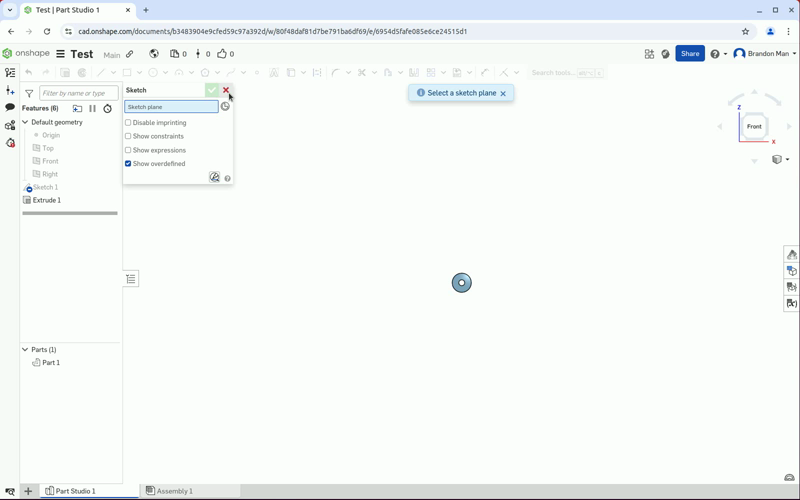
mouse_move(73, 163)
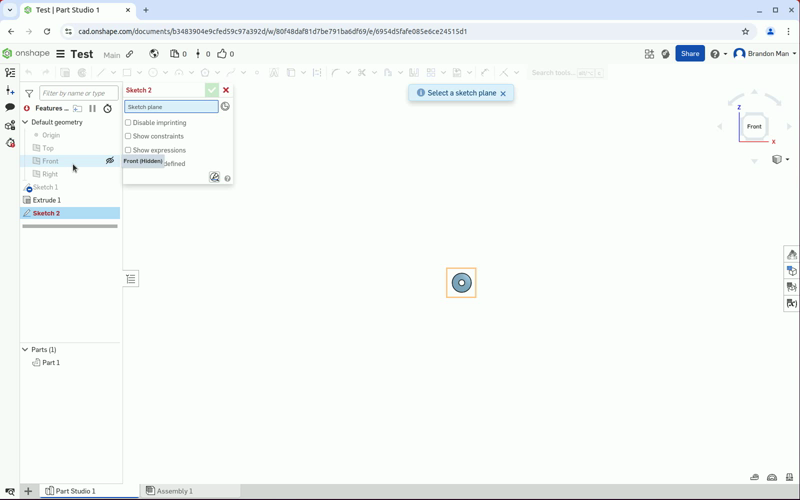
click(73, 163)
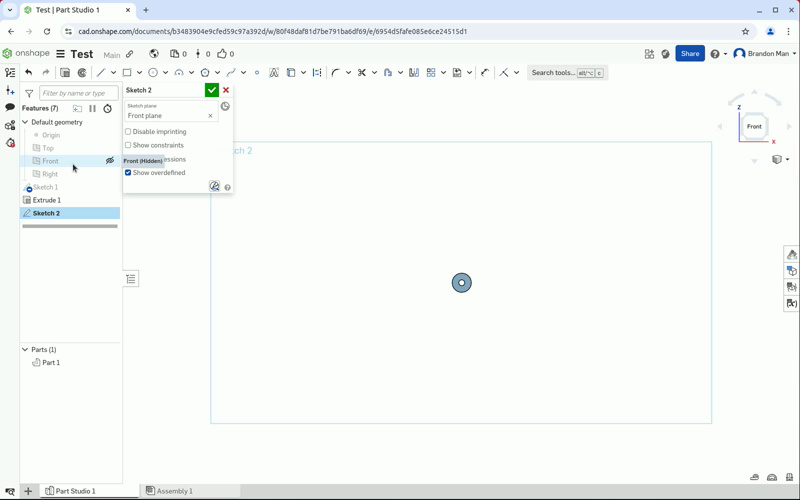
mouse_move(73, 352)
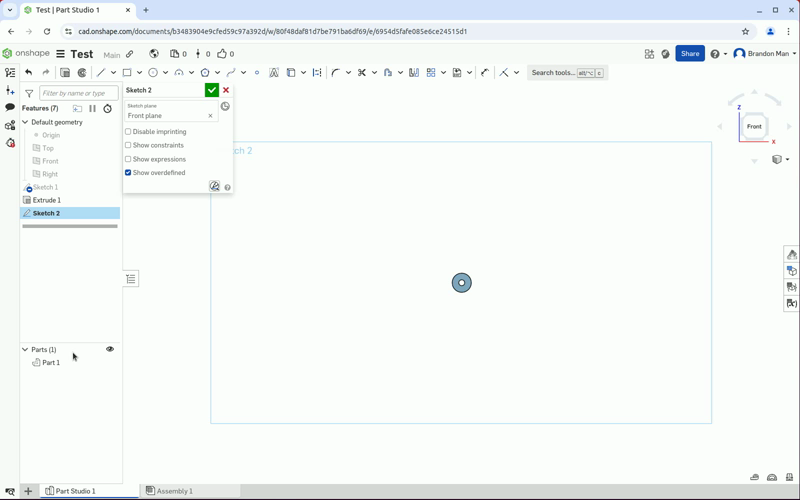
key(y)
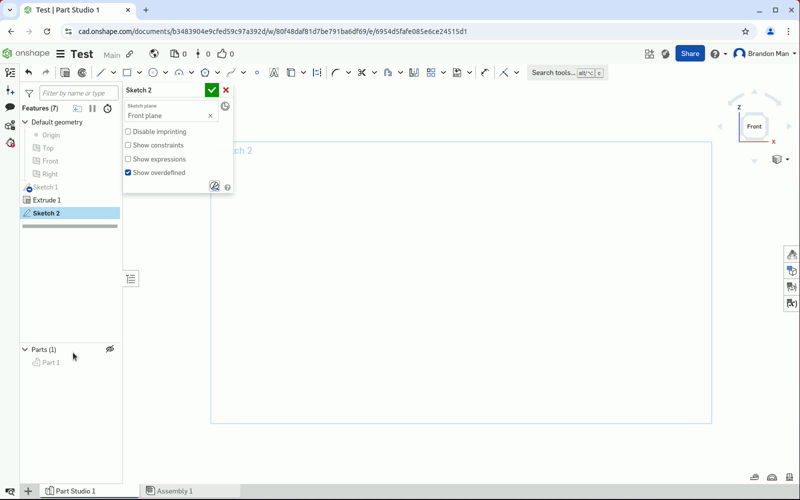
key(c)
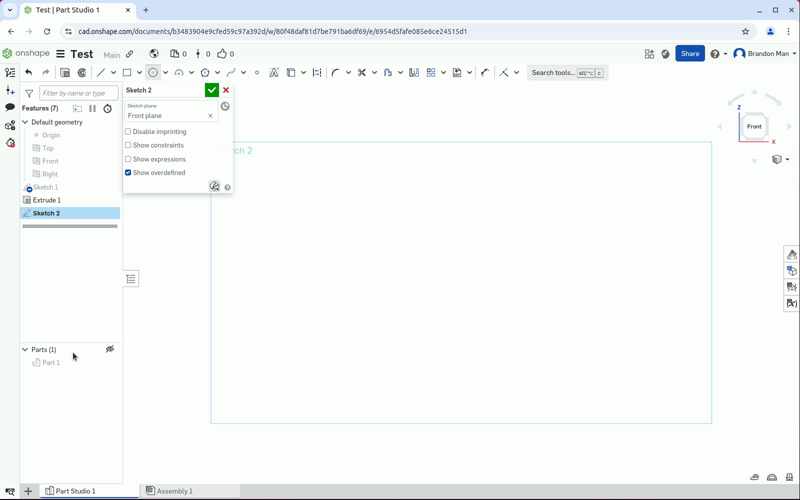
key_down(shift)
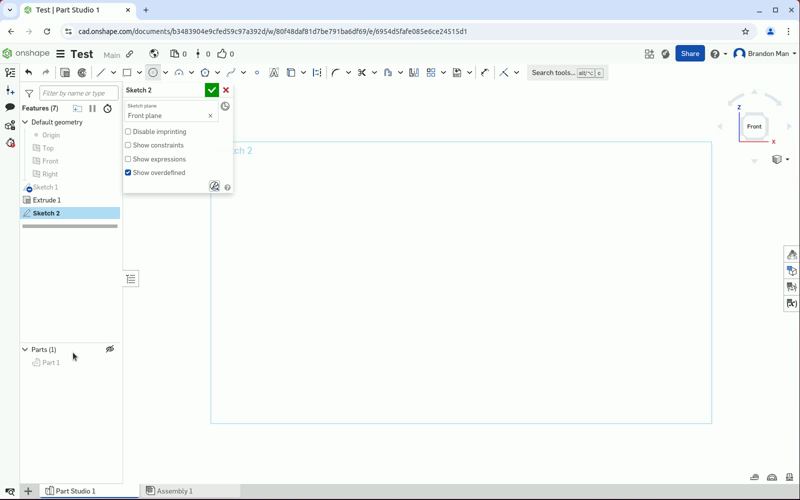
mouse_move(461, 178)
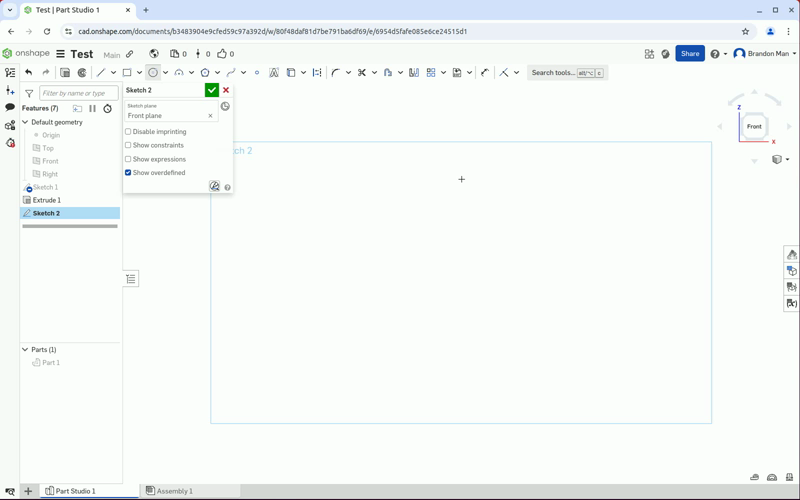
click(461, 178)
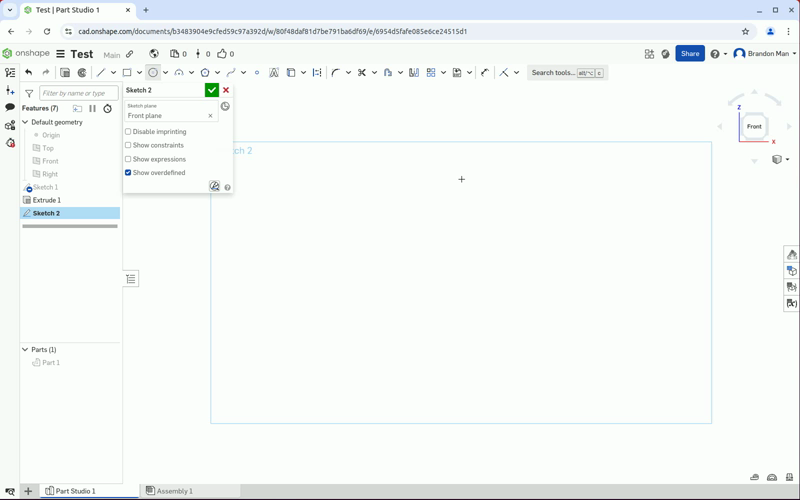
key_up(shift)
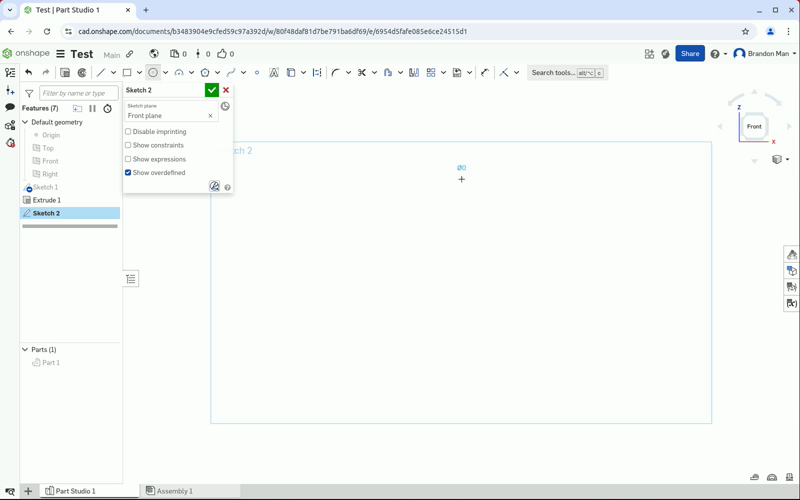
mouse_move(471, 178)
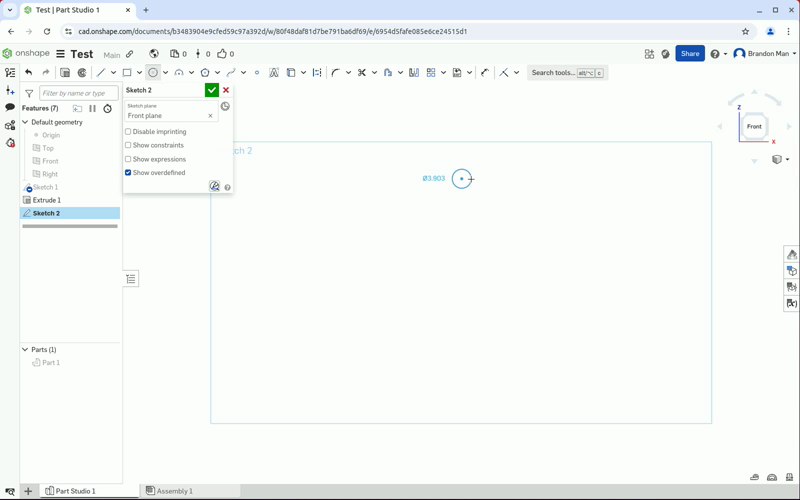
click(471, 178)
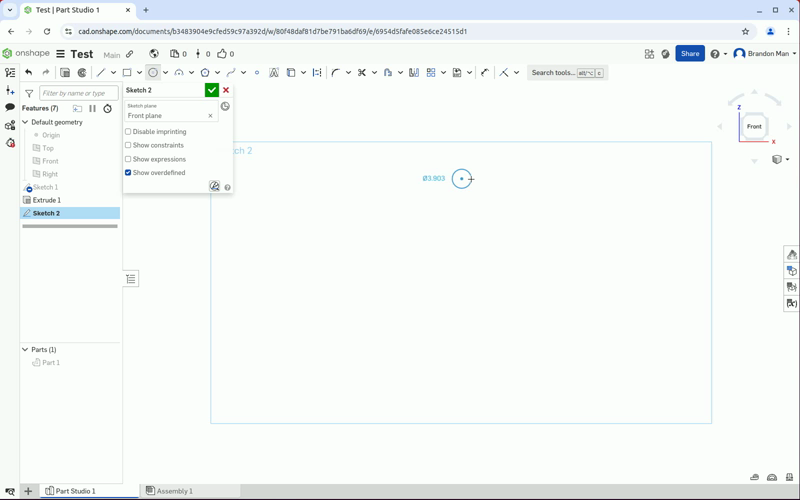
key(esc)
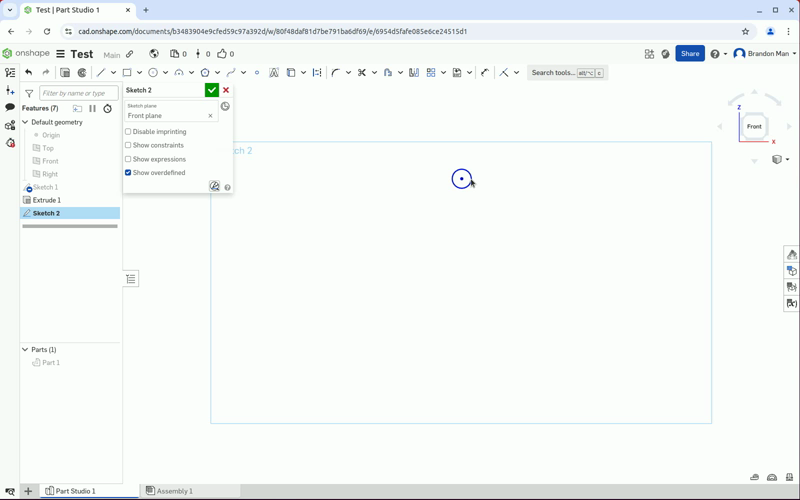
key(c)
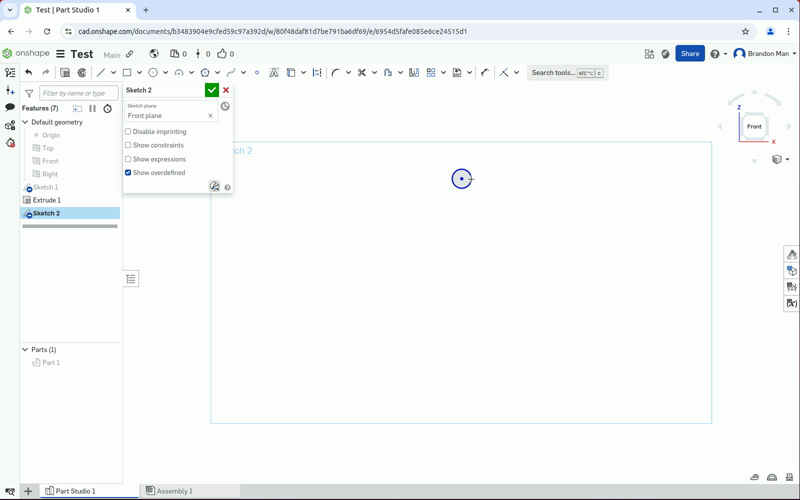
key_down(shift)
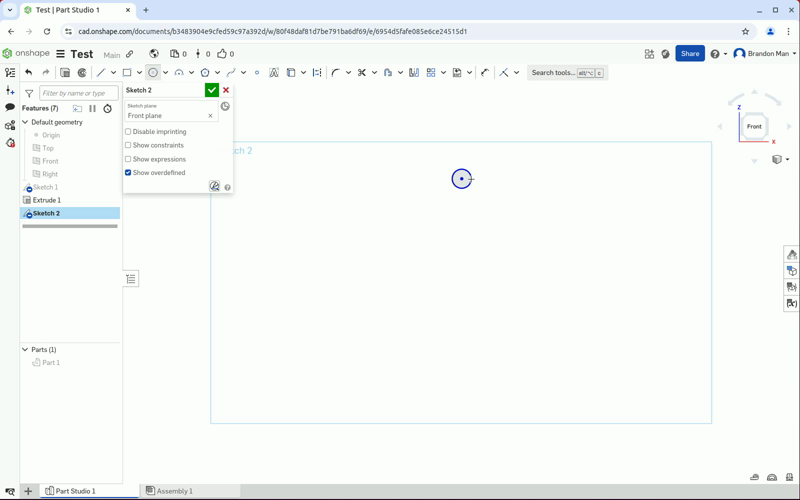
mouse_move(461, 178)
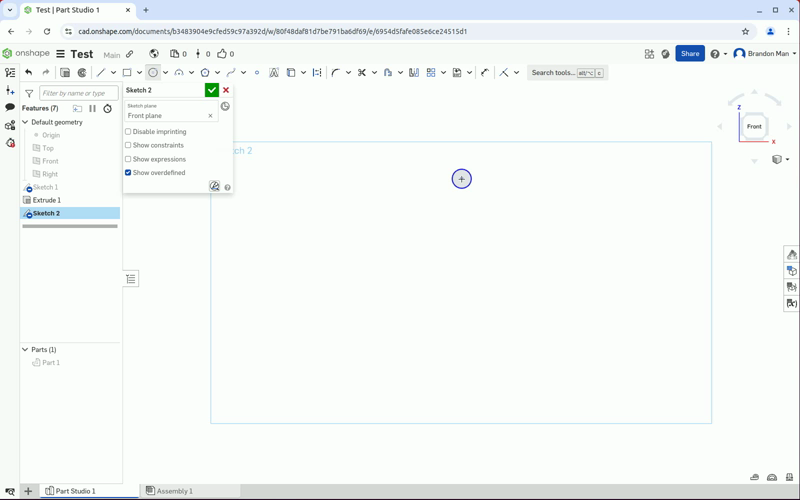
click(461, 178)
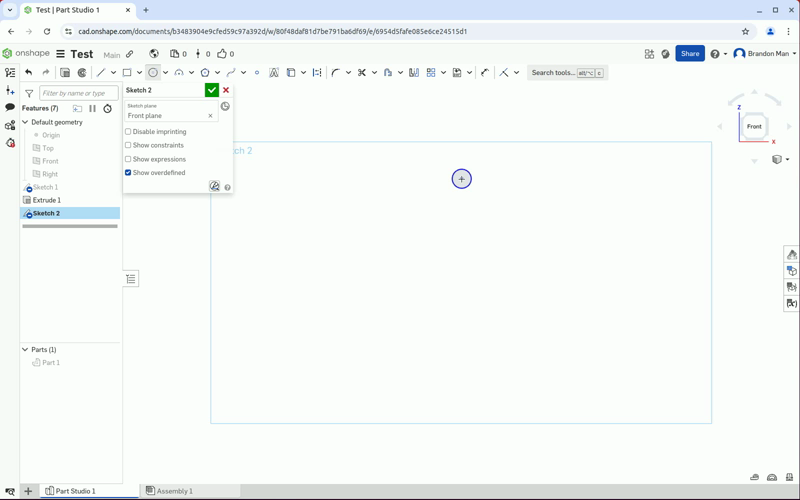
key_up(shift)
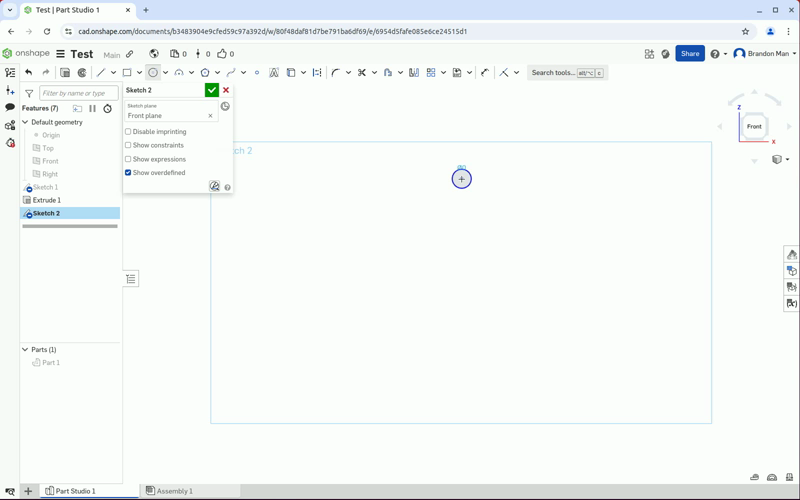
mouse_move(464, 178)
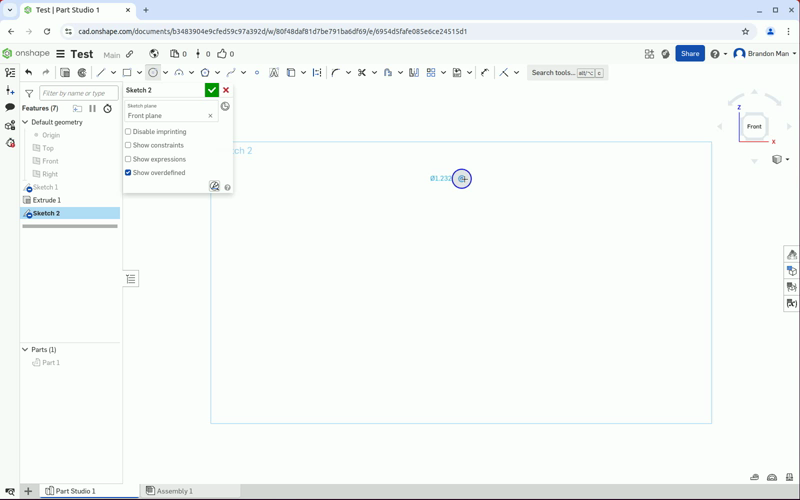
scroll(6)
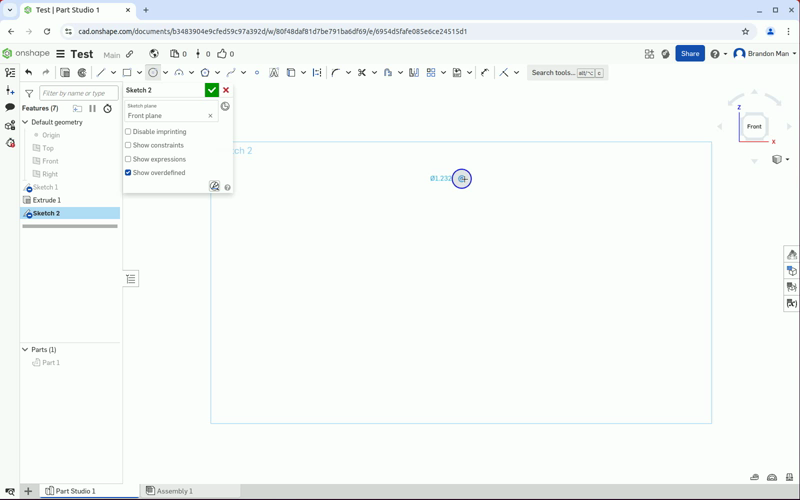
scroll(6)
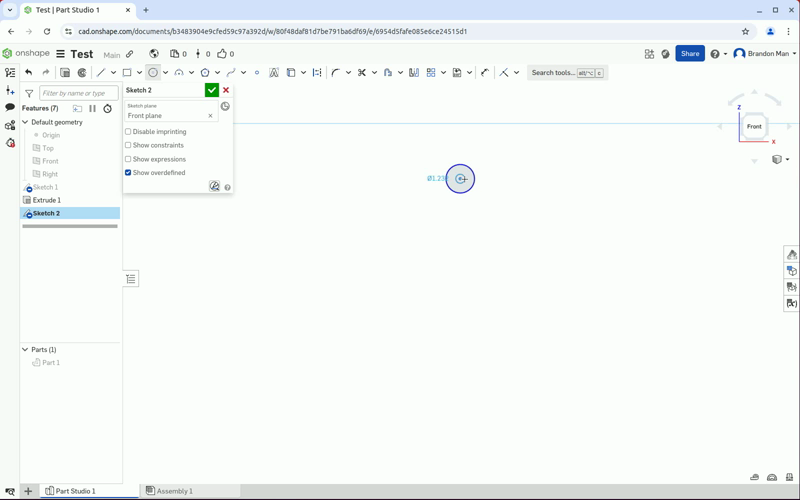
scroll(6)
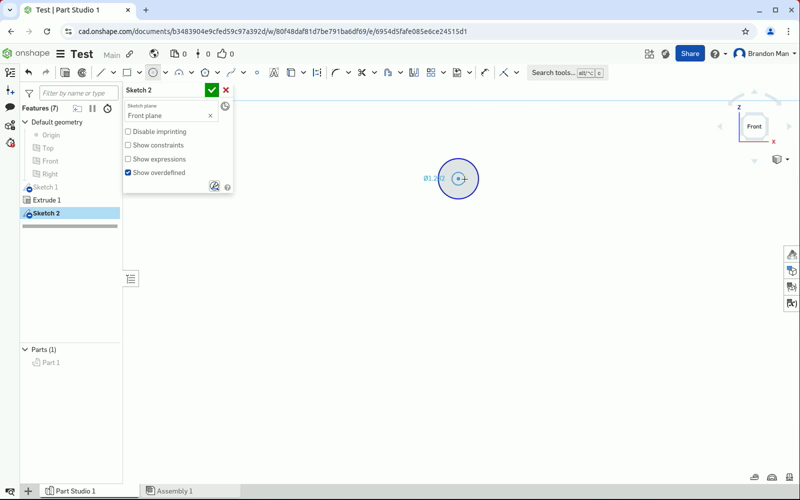
scroll(6)
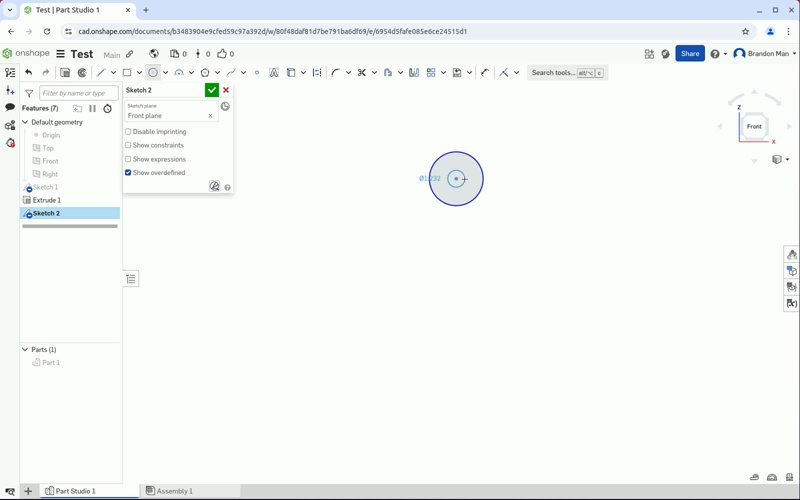
scroll(6)
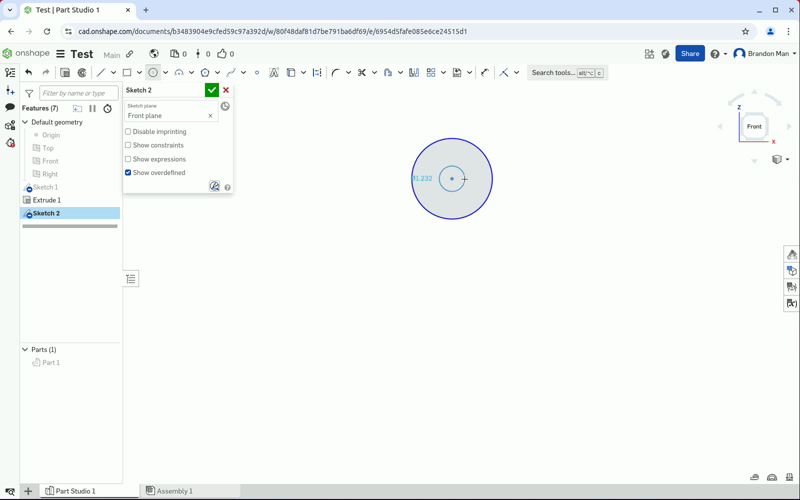
scroll(6)
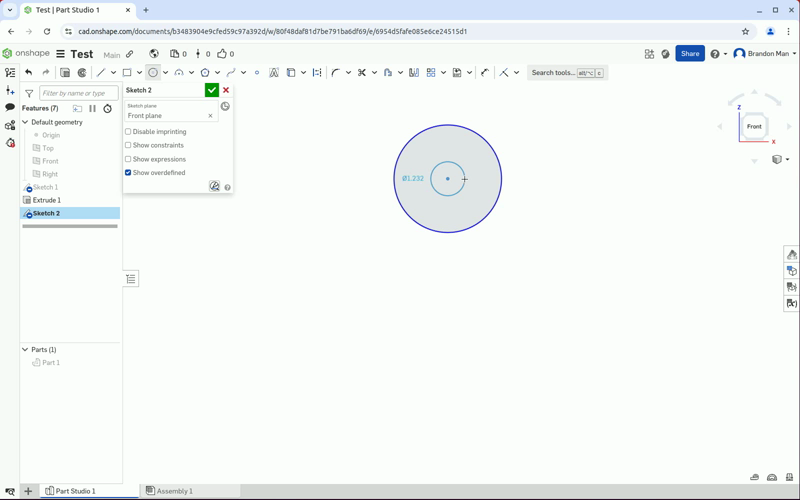
scroll(6)
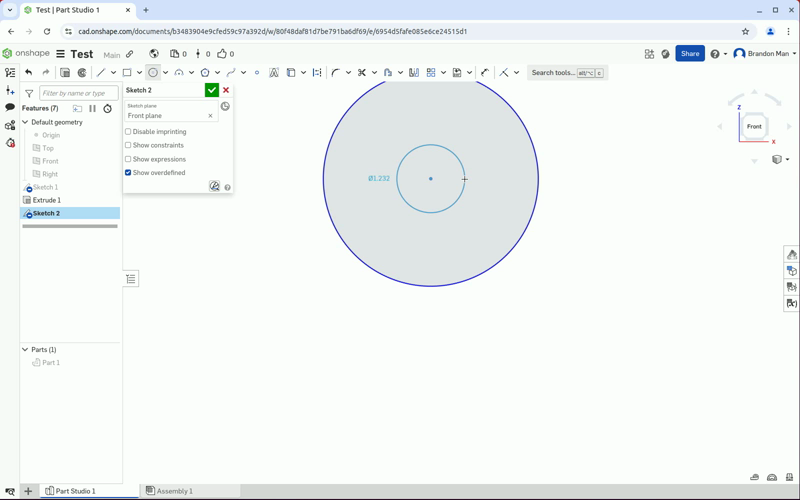
click(464, 178)
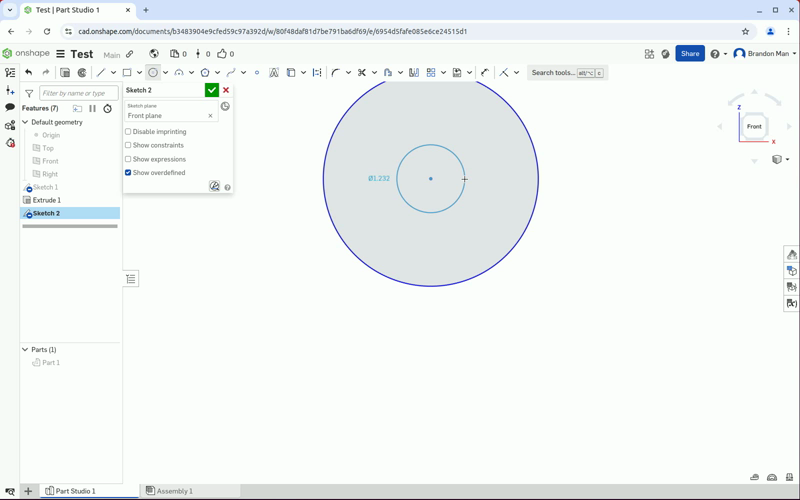
scroll(-6)
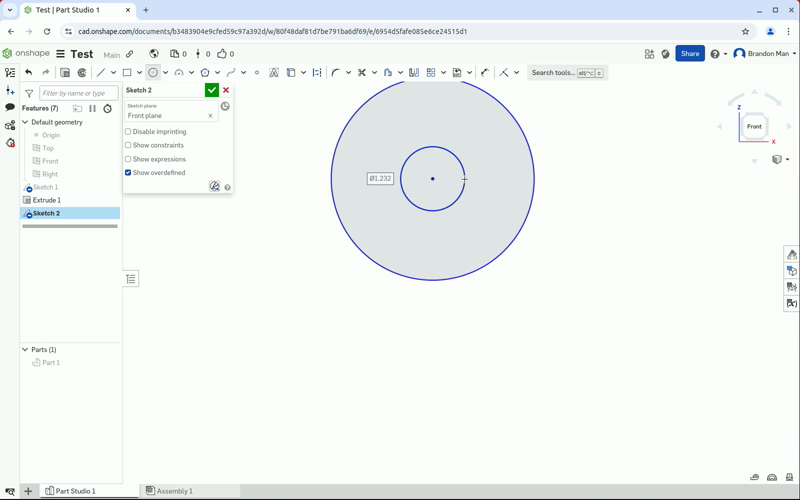
scroll(-6)
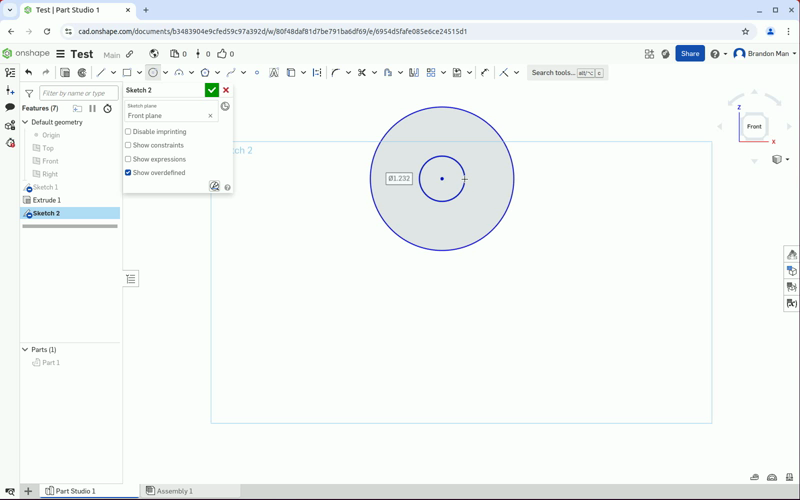
scroll(-6)
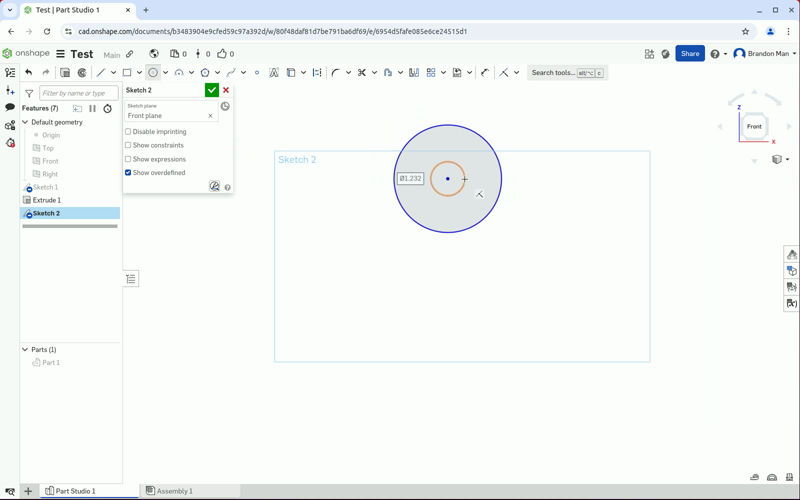
scroll(-6)
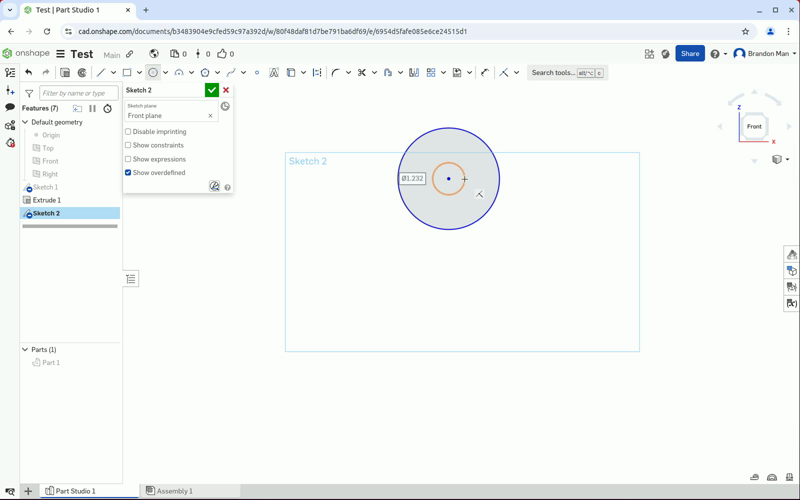
scroll(-6)
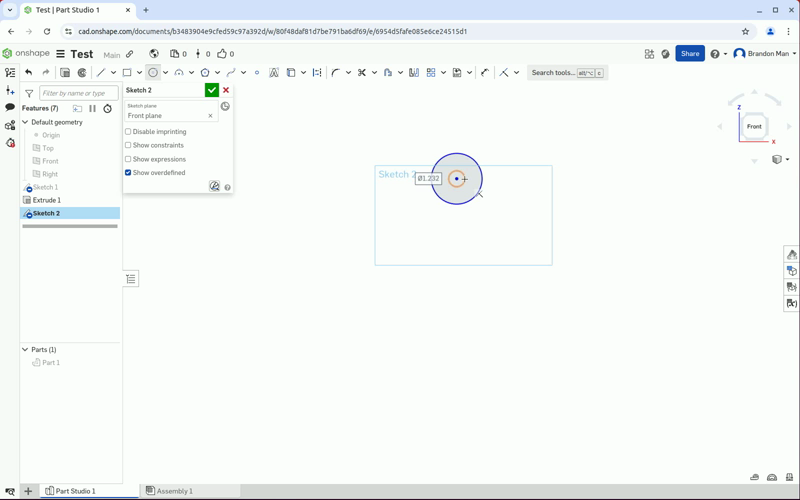
scroll(-6)
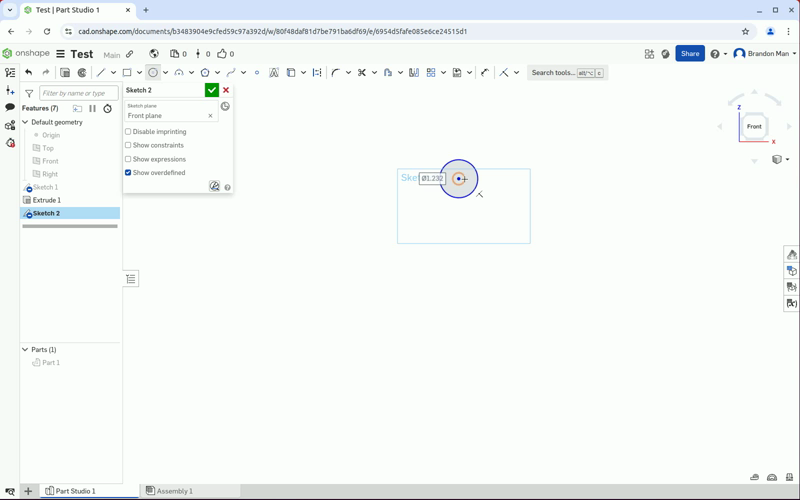
scroll(-6)
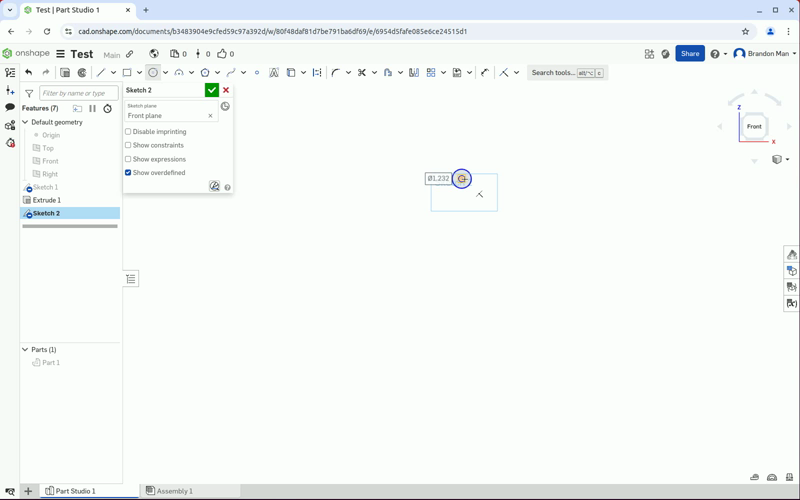
key(esc)
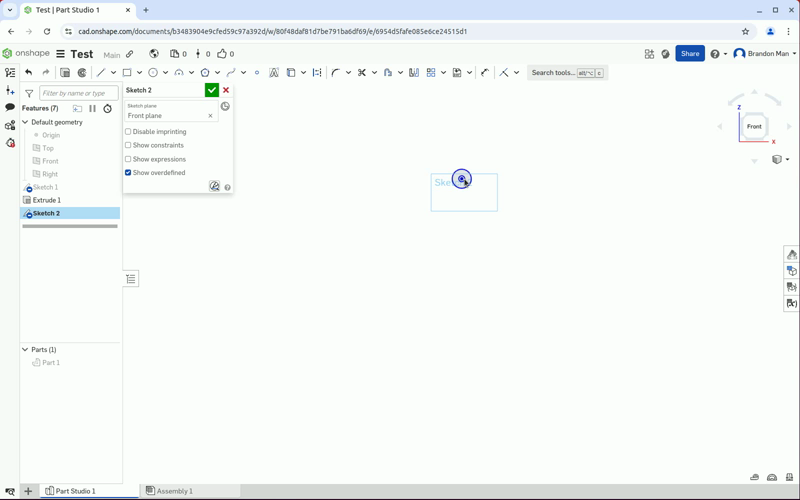
mouse_move(460, 174)
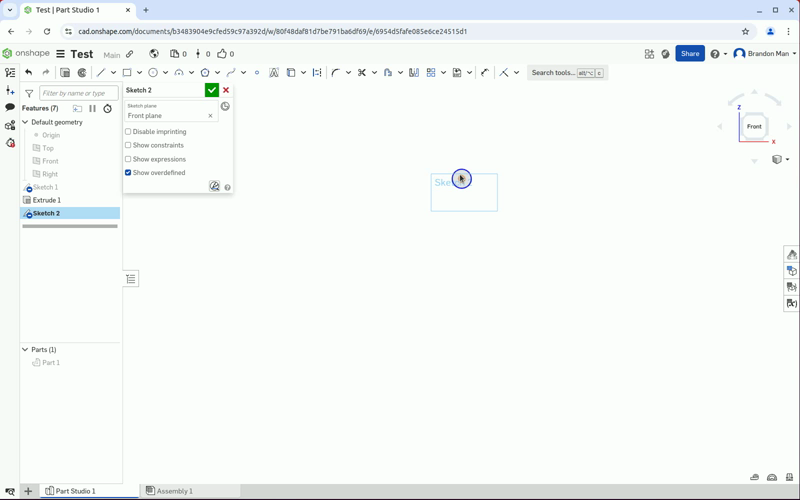
scroll(6)
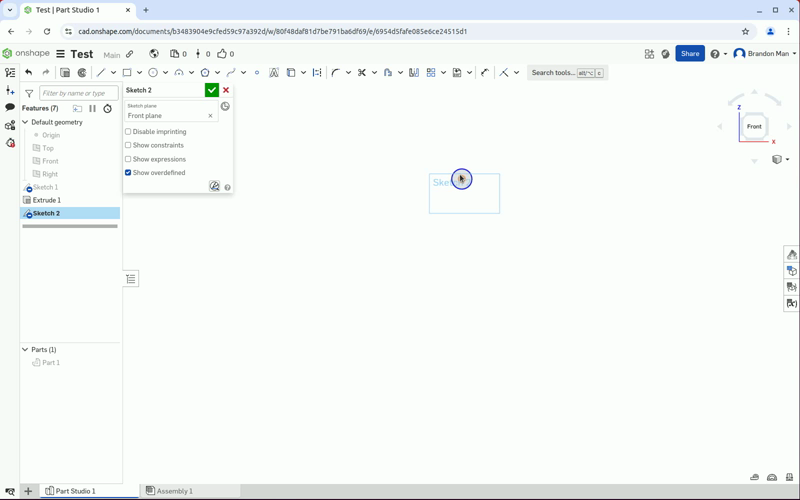
scroll(6)
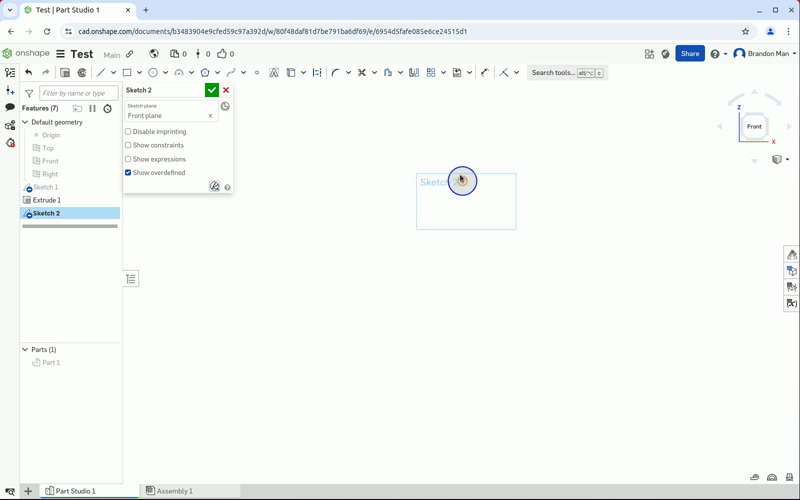
scroll(6)
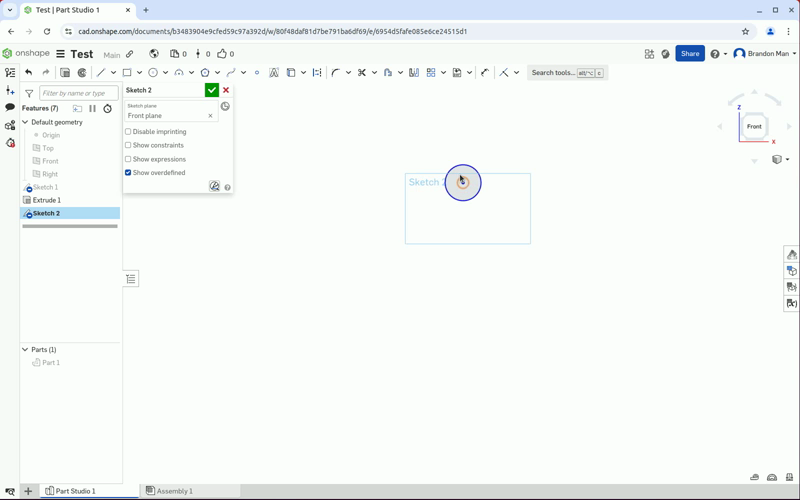
scroll(6)
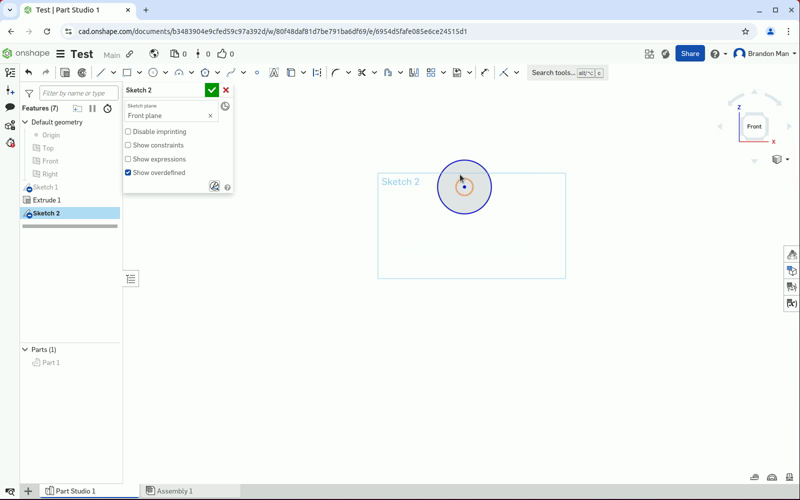
scroll(6)
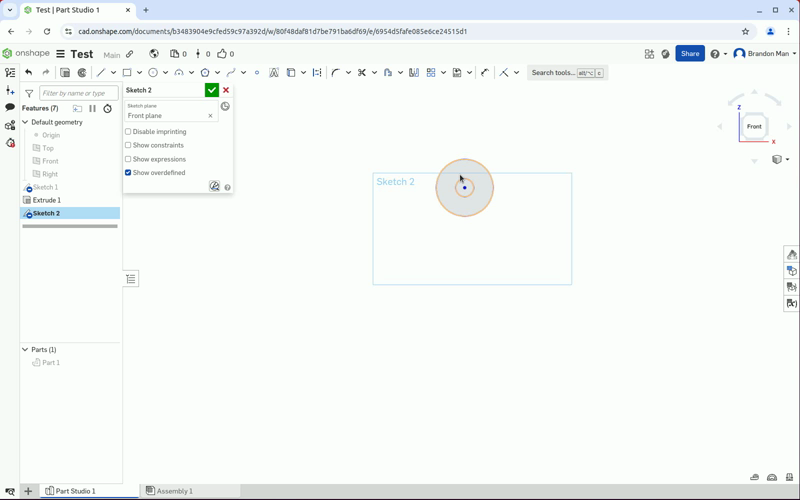
scroll(6)
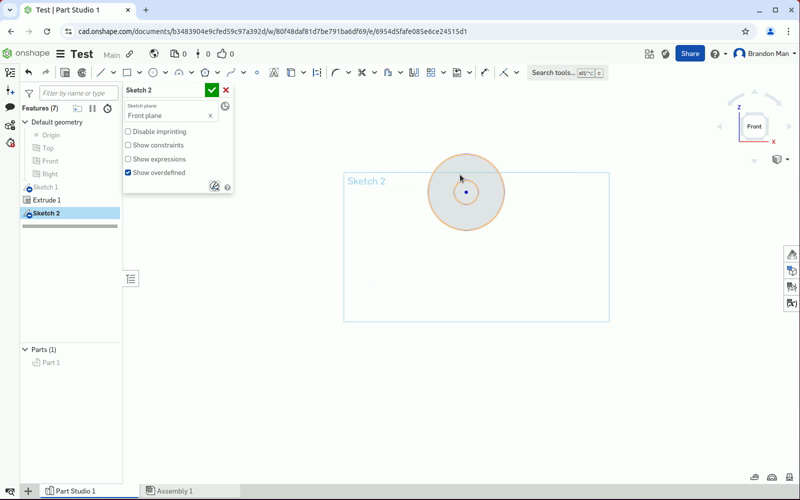
scroll(6)
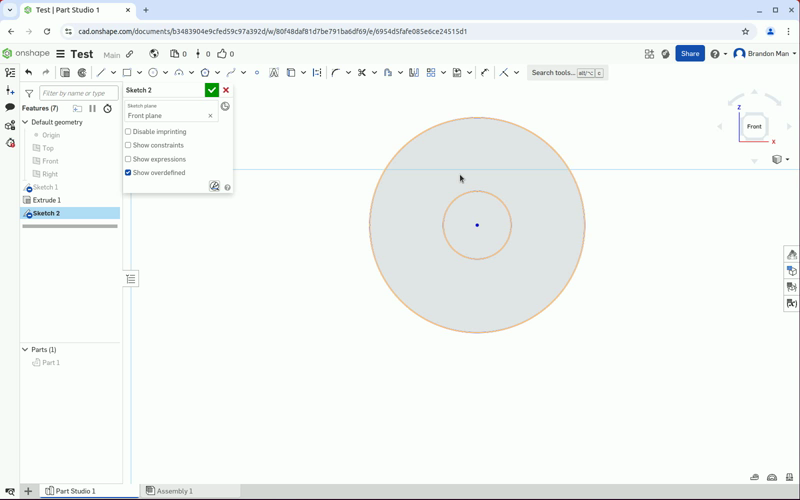
click(460, 174)
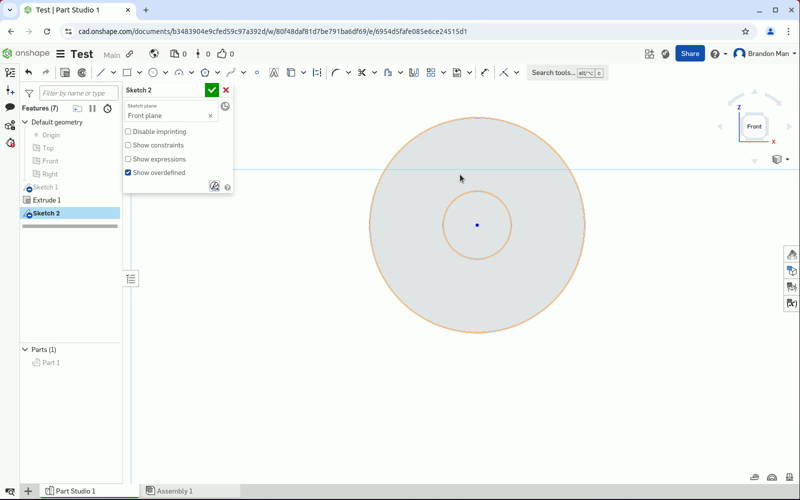
scroll(-6)
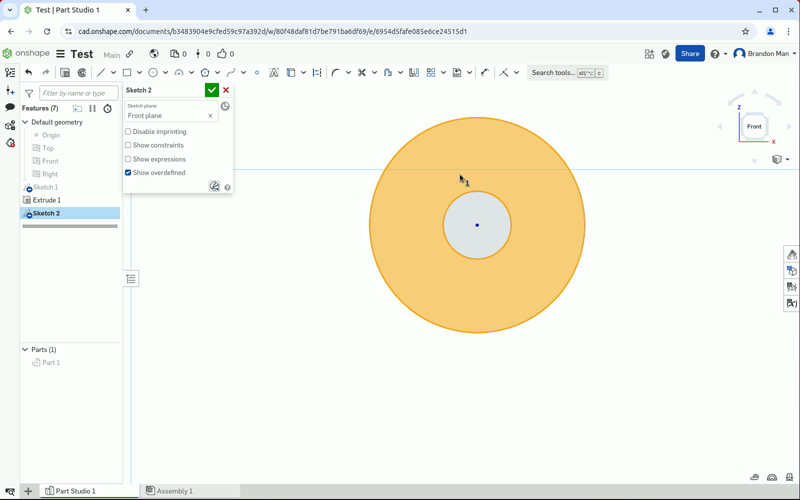
scroll(-6)
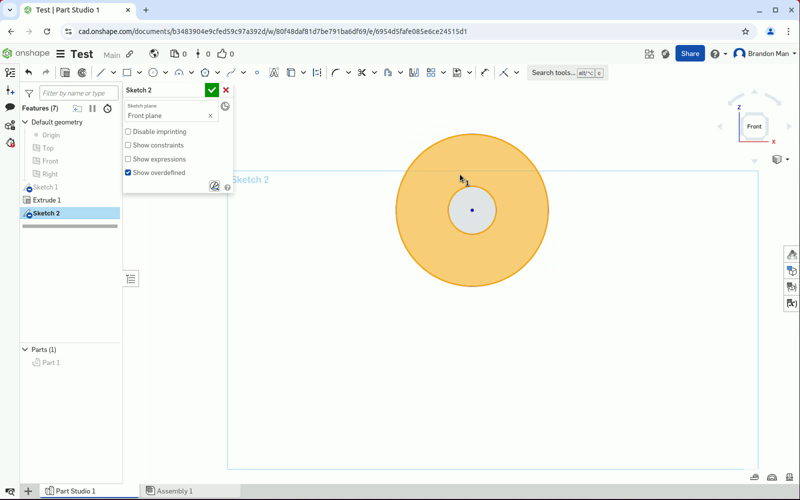
scroll(-6)
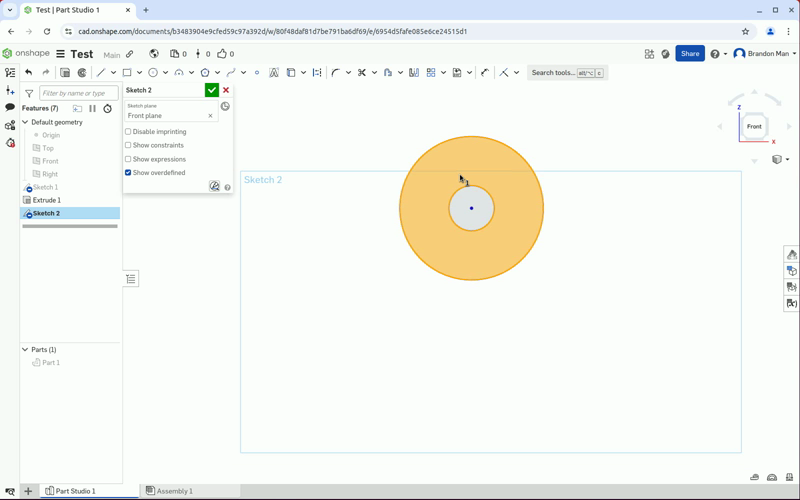
scroll(-6)
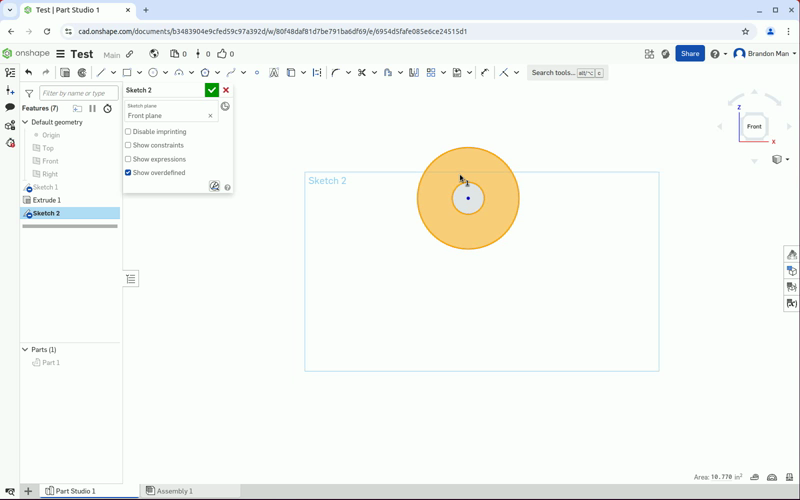
scroll(-6)
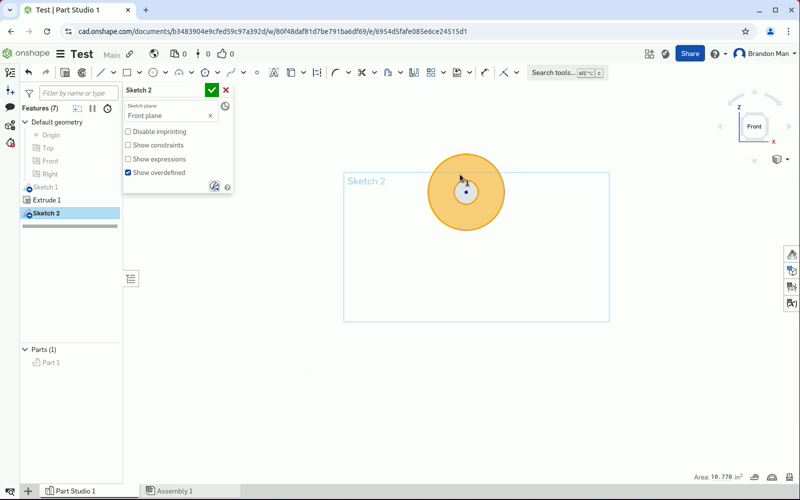
scroll(-6)
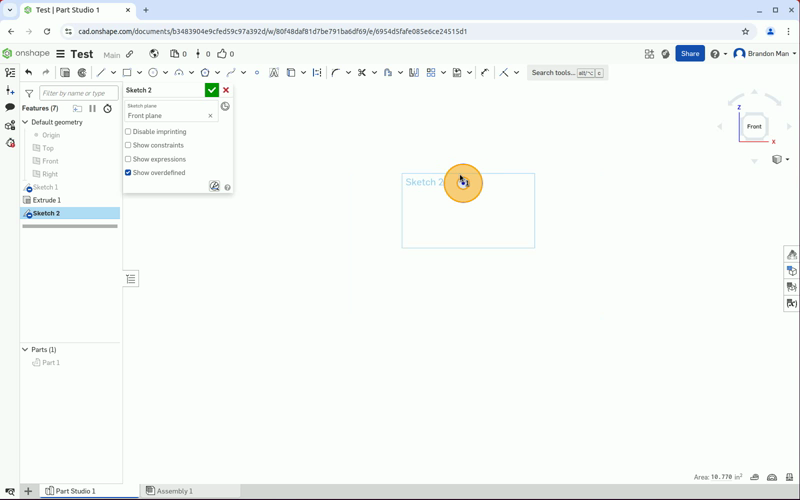
scroll(-6)
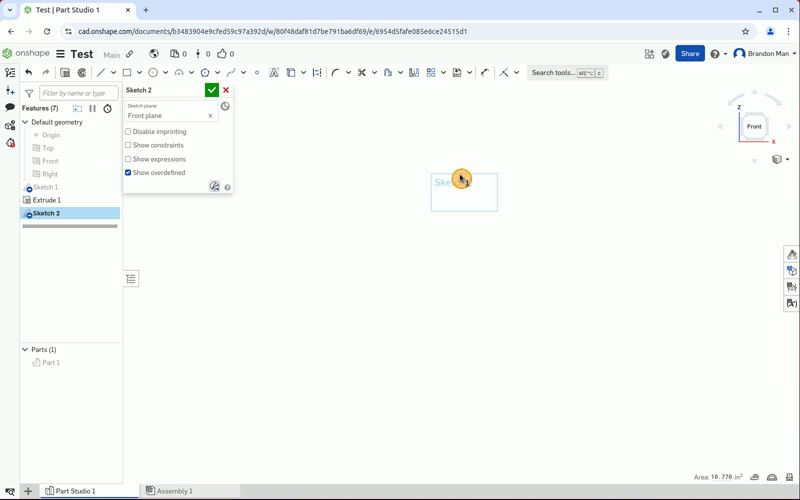
mouse_move(73, 352)
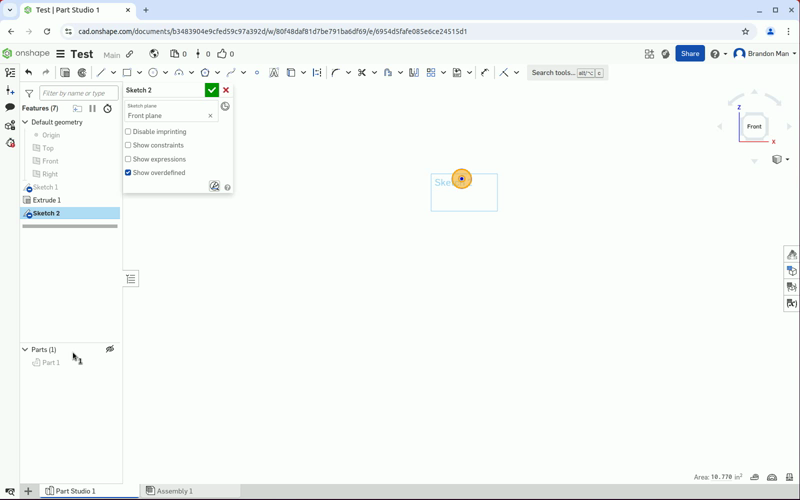
key(shift+y)
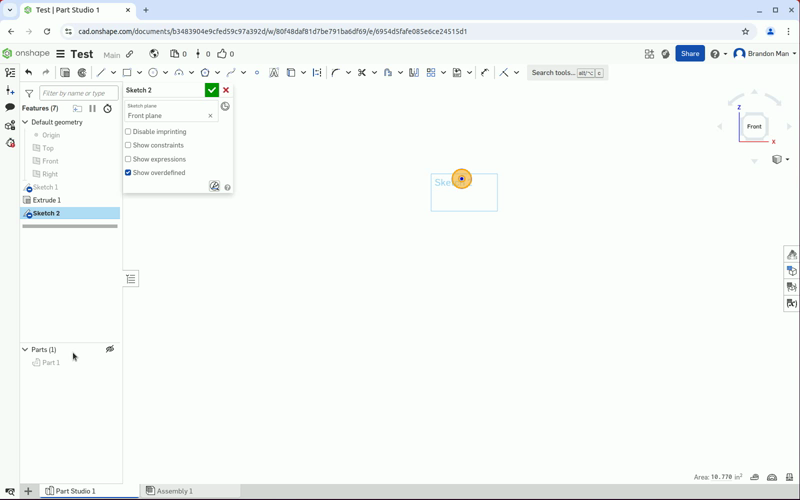
key(shift+e)
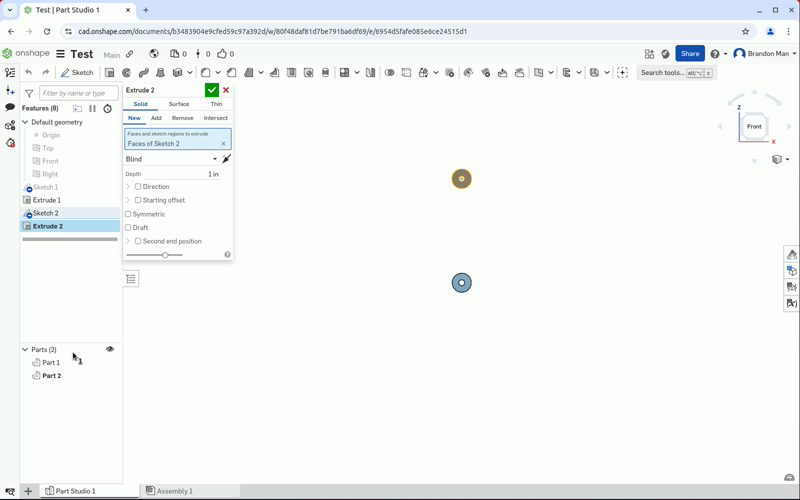
mouse_move(143, 106)
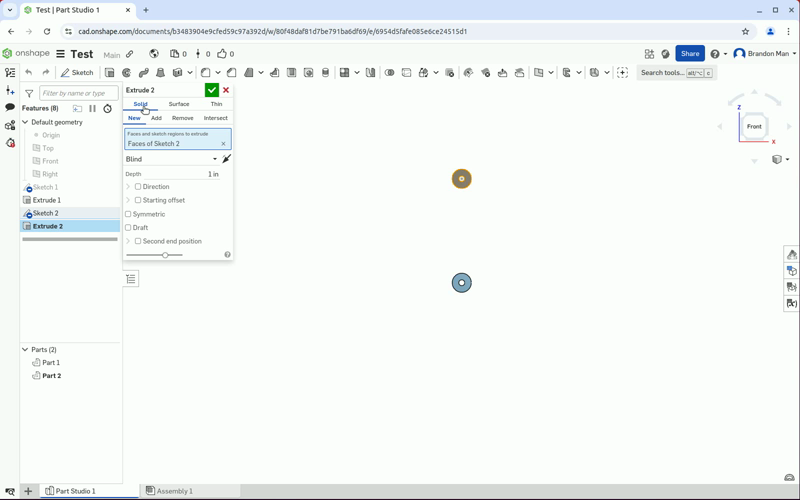
click(143, 106)
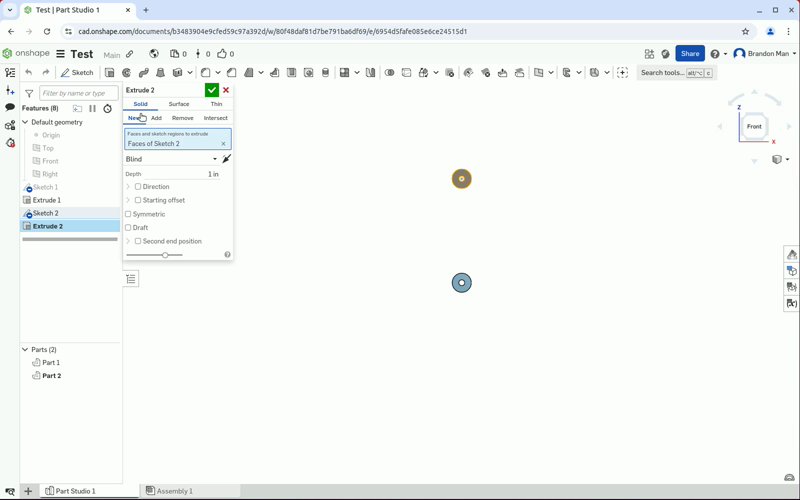
mouse_move(137, 120)
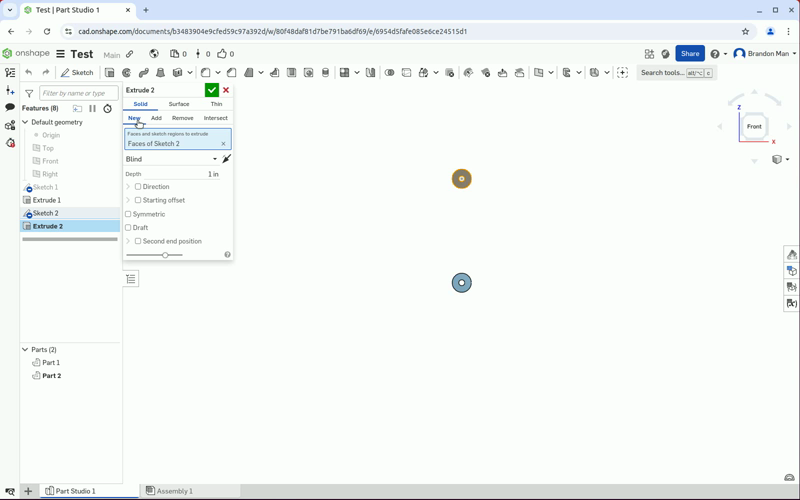
click(137, 120)
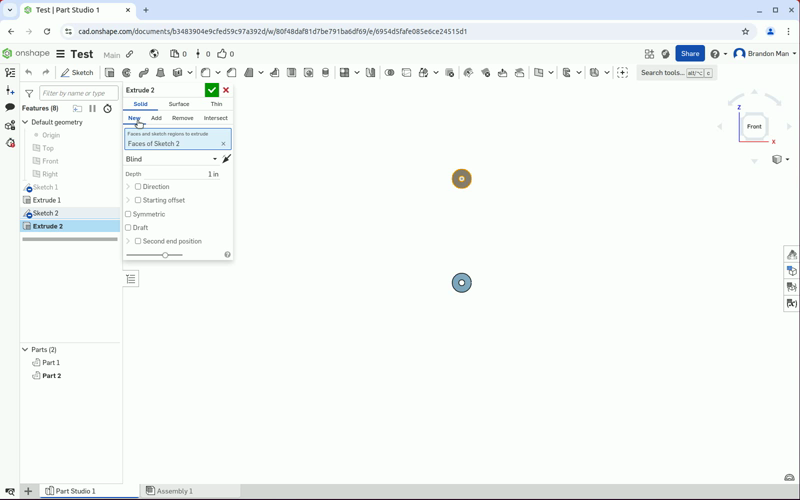
key(tab, 4)
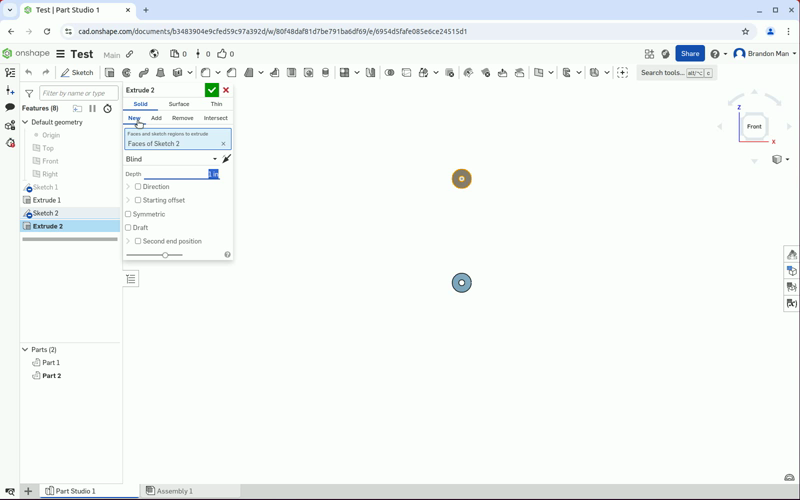
text(0.481)
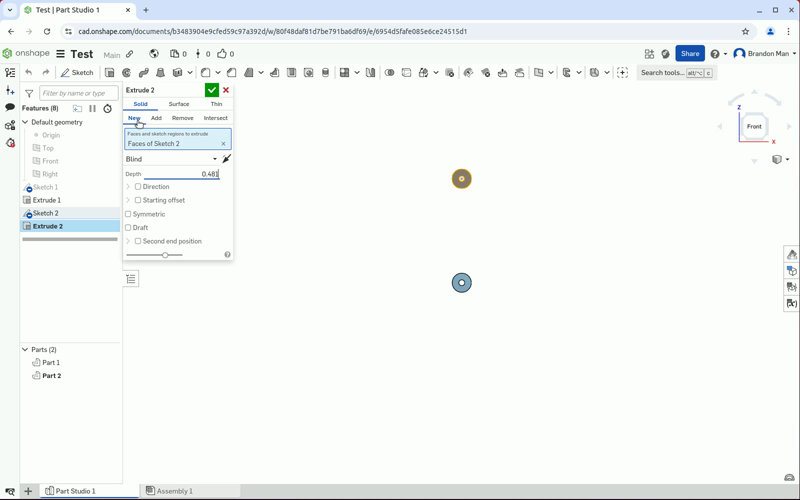
key(enter)
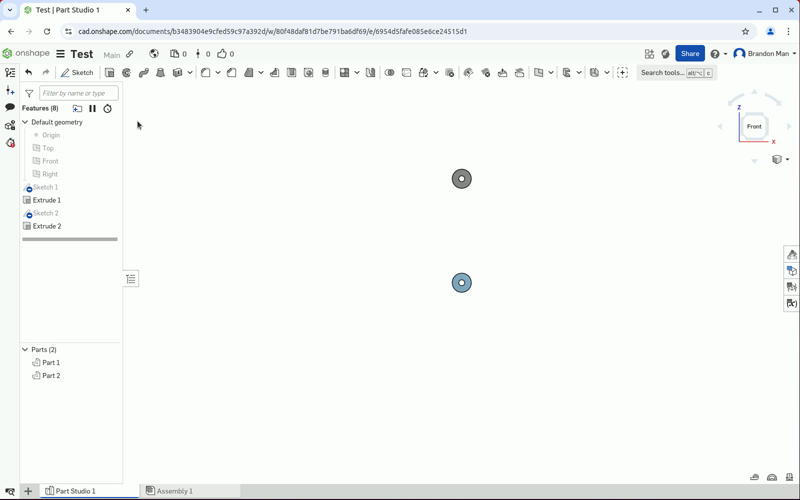
key(shift+h)
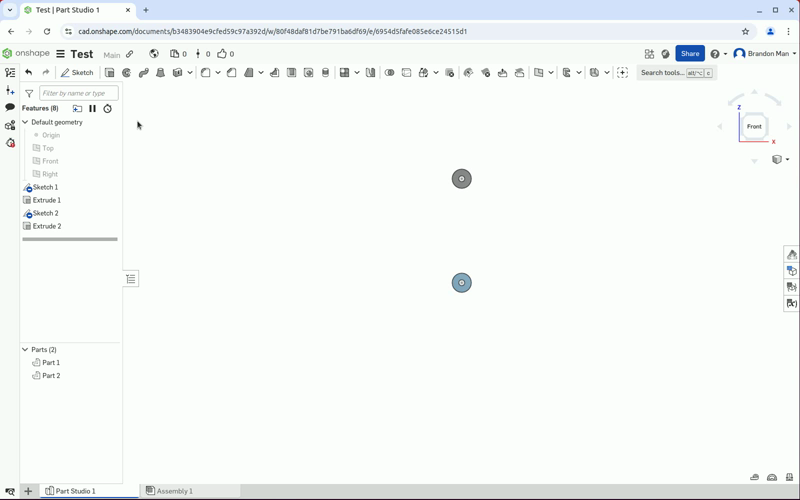
key(shift+h)
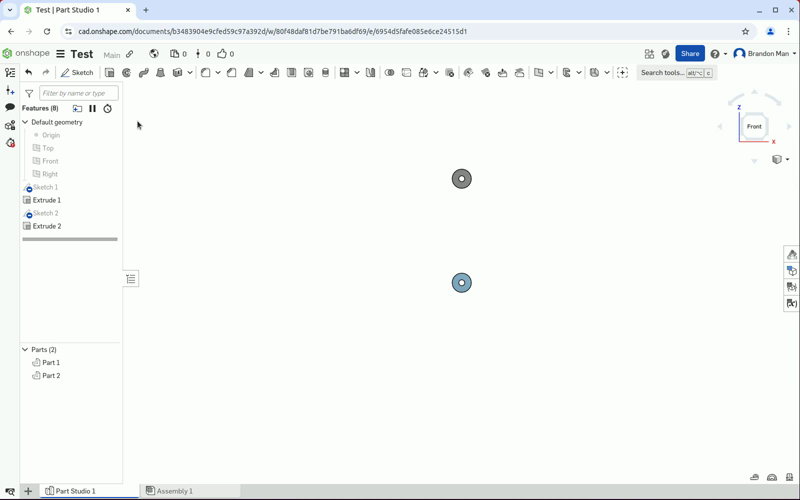
mouse_move(73, 189)
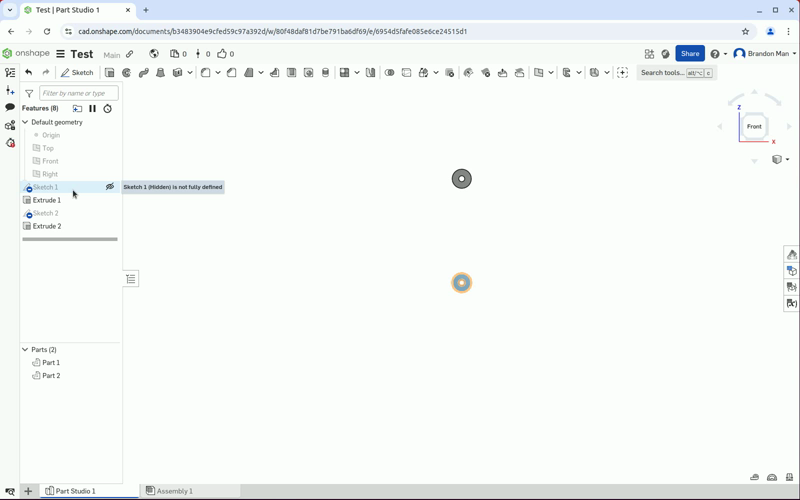
click(73, 189)
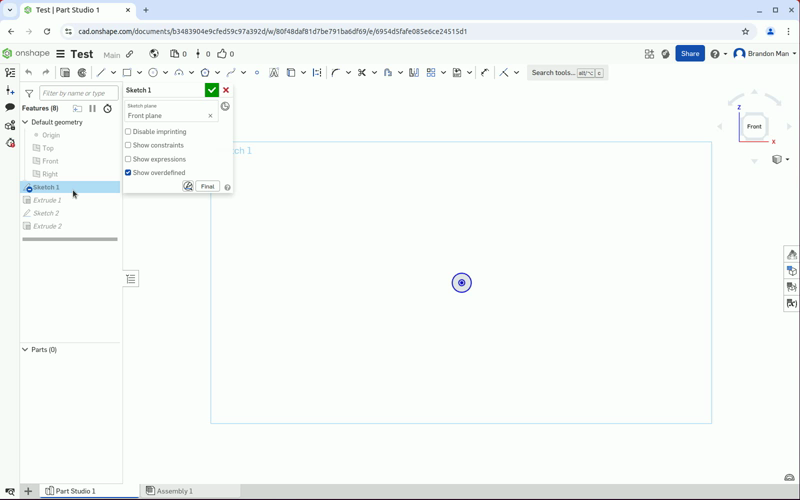
mouse_move(229, 92)
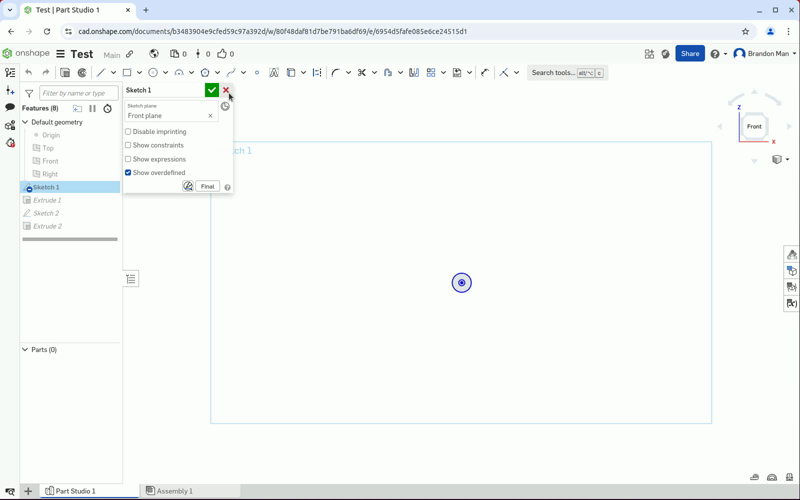
click(229, 92)
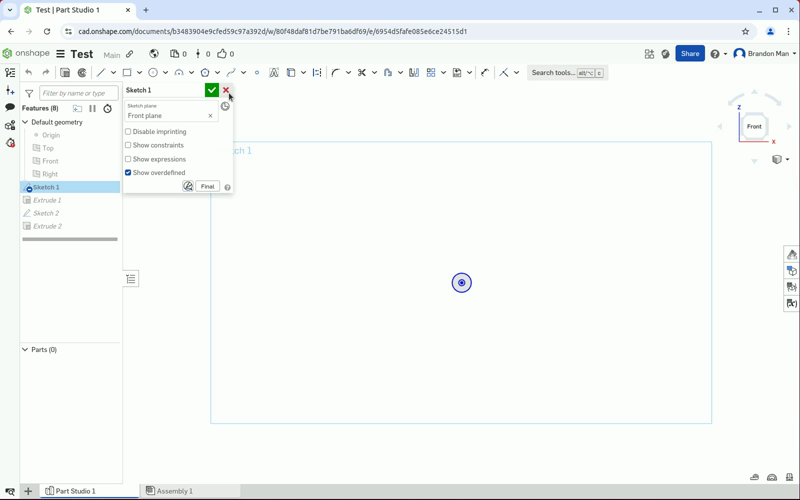
key(shift+s)
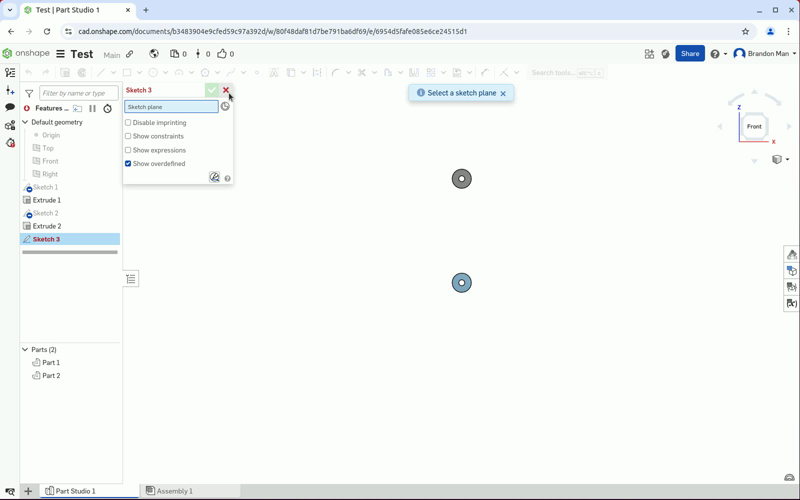
mouse_move(73, 163)
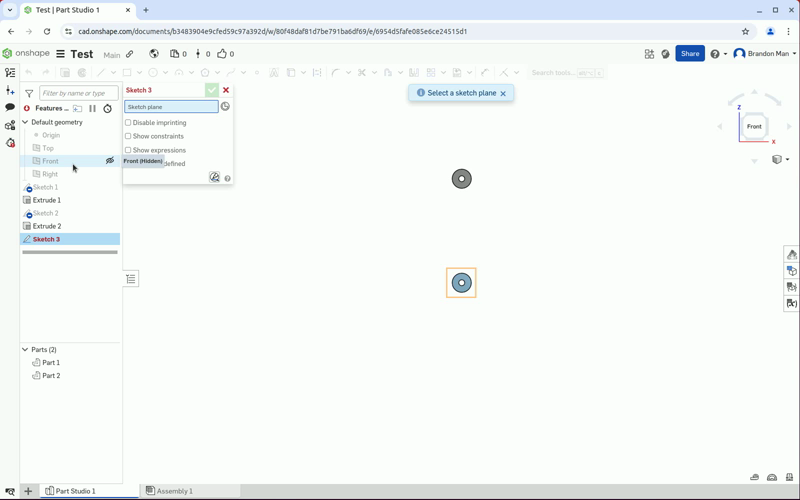
click(73, 163)
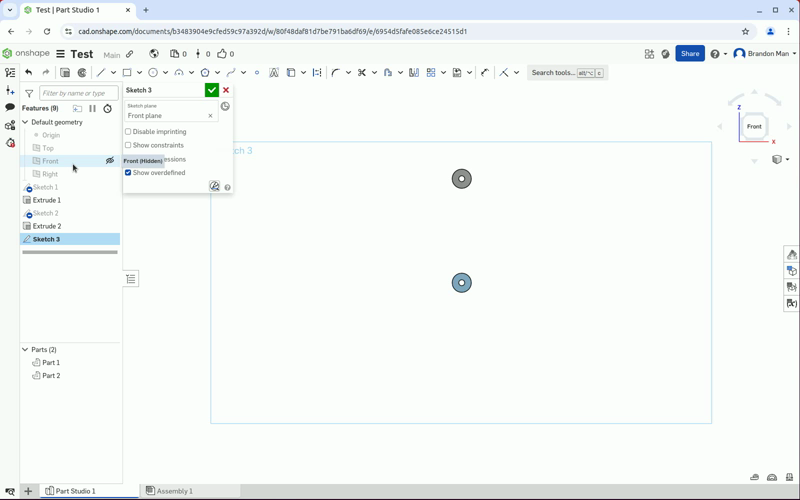
mouse_move(73, 352)
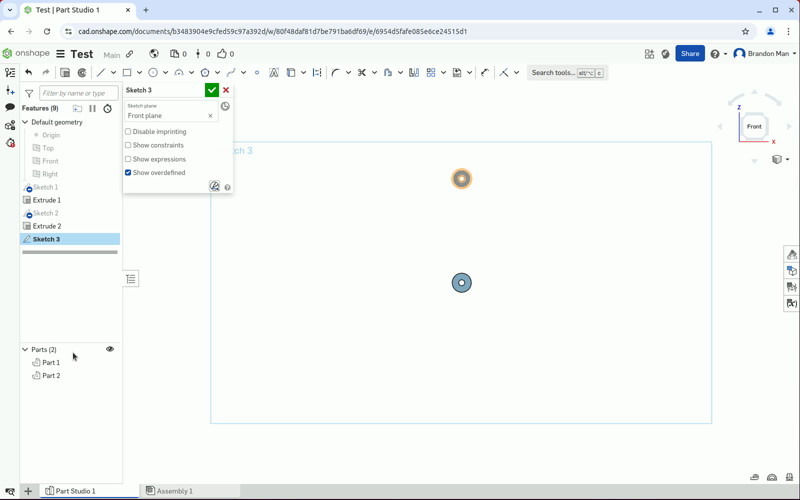
key(y)
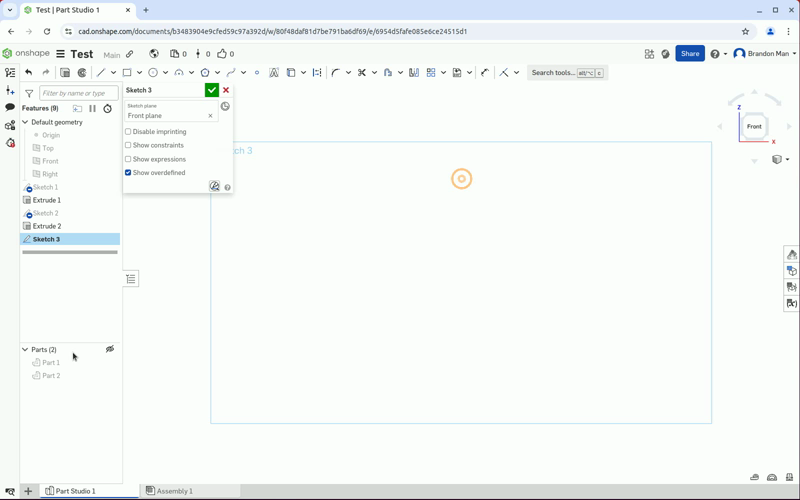
key(c)
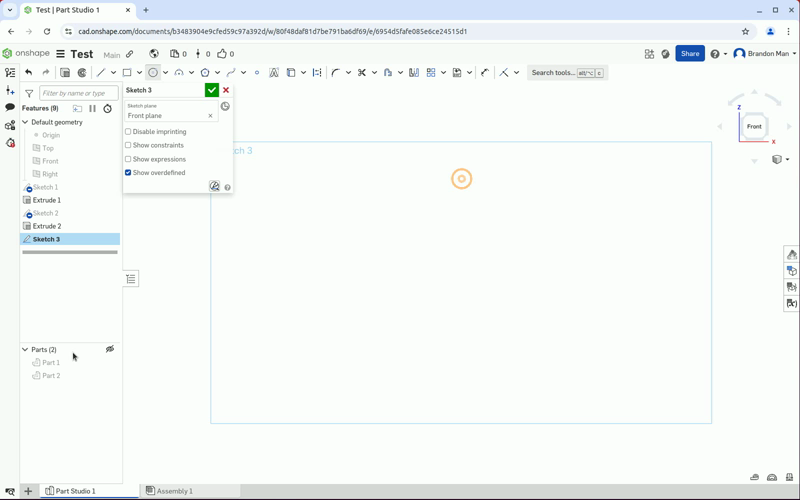
key_down(shift)
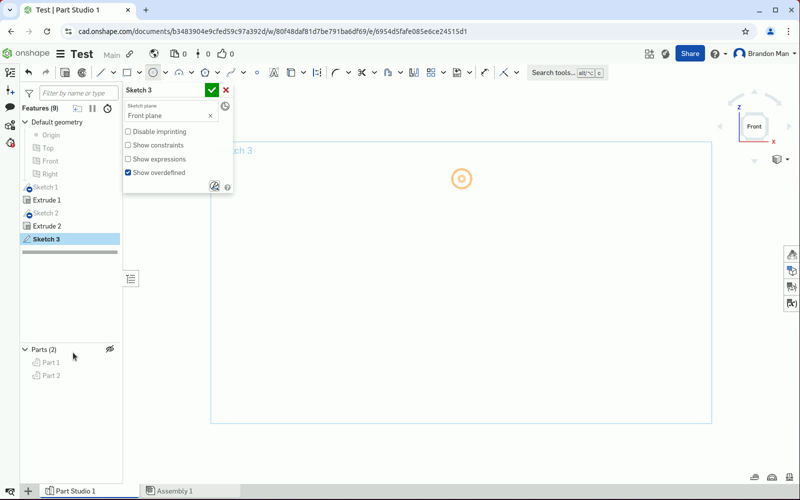
mouse_move(501, 282)
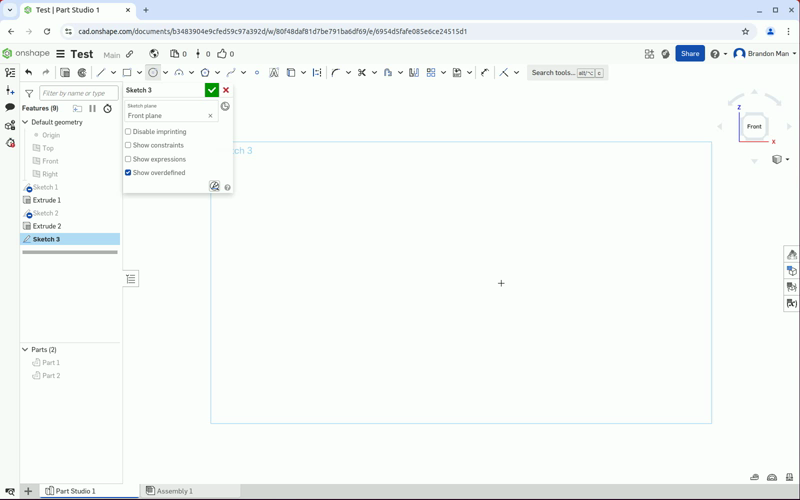
click(501, 282)
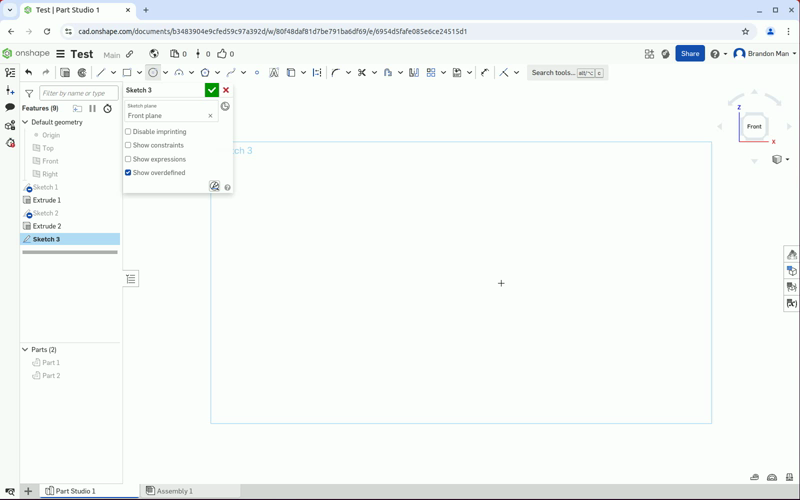
key_up(shift)
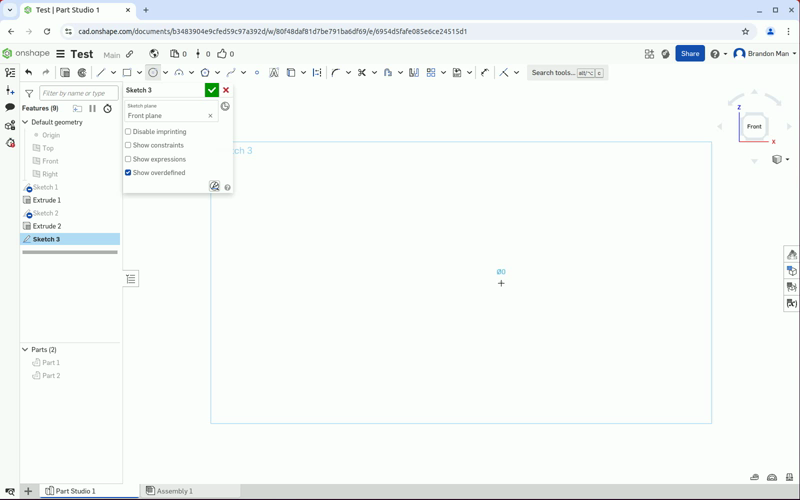
mouse_move(508, 282)
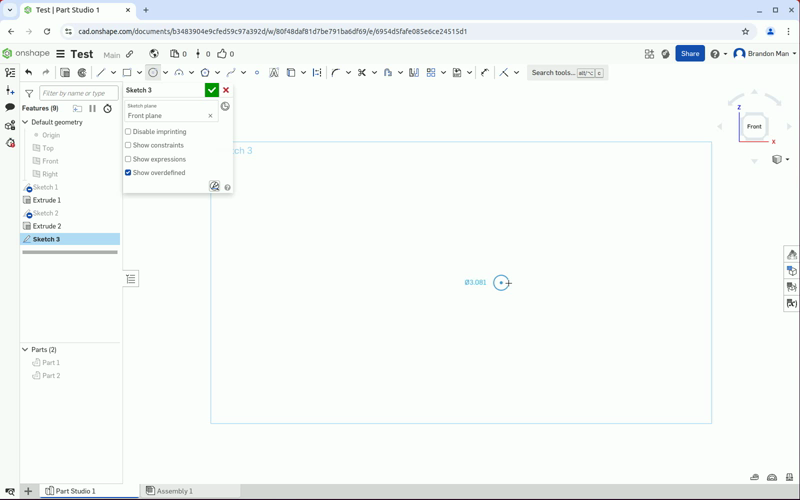
click(508, 282)
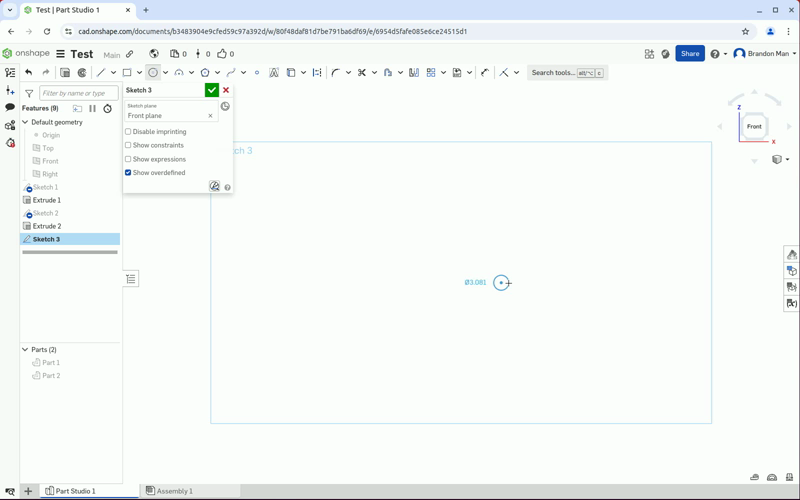
key(esc)
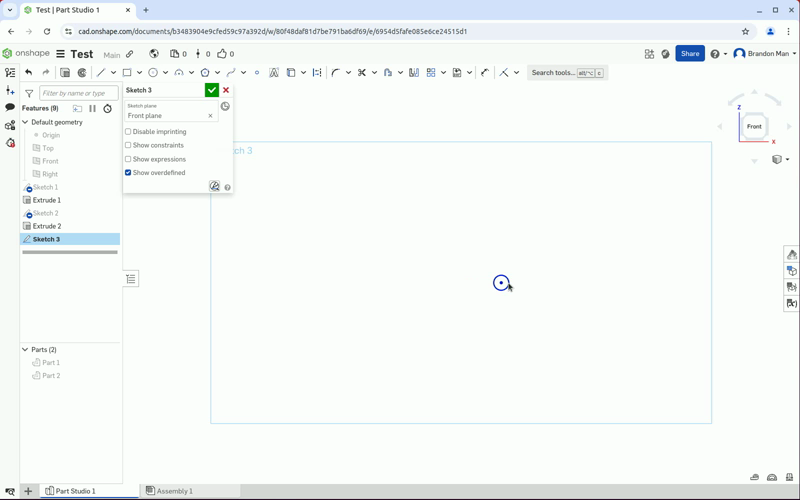
key(c)
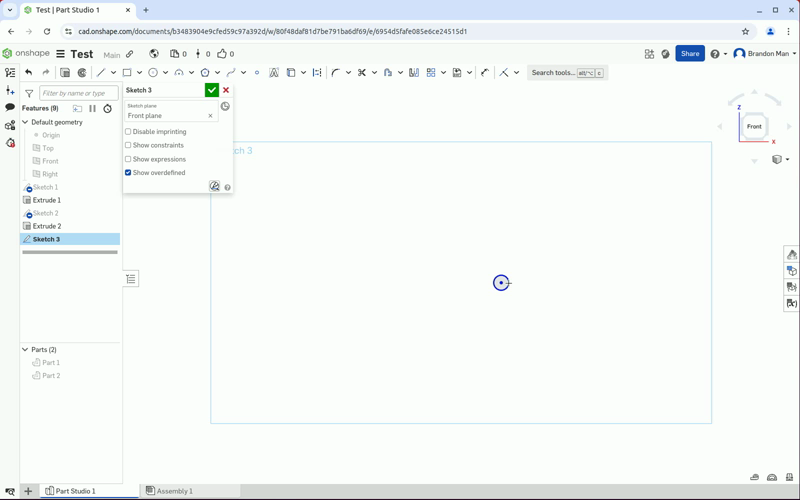
key_down(shift)
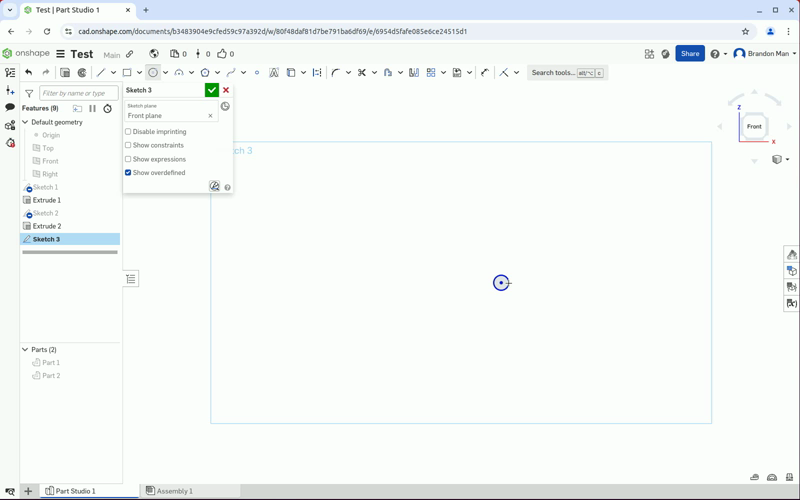
mouse_move(501, 282)
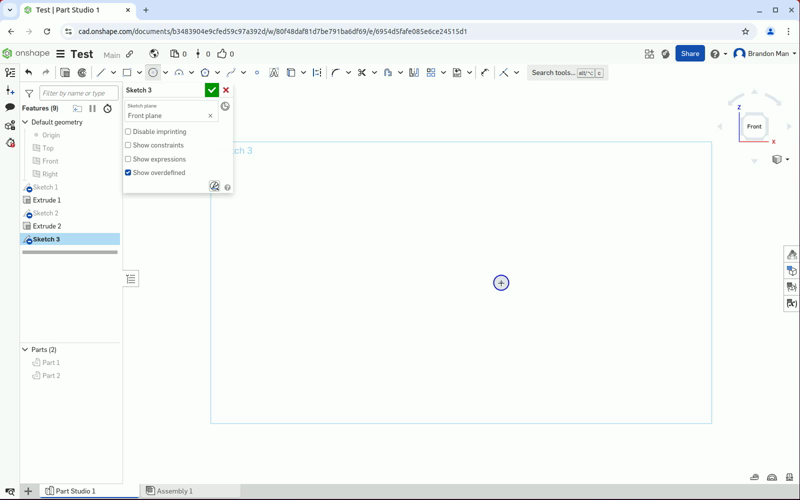
click(501, 282)
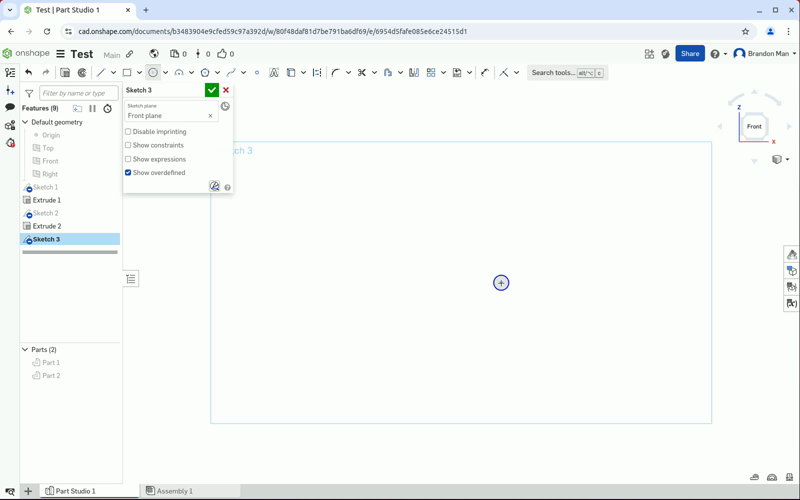
key_up(shift)
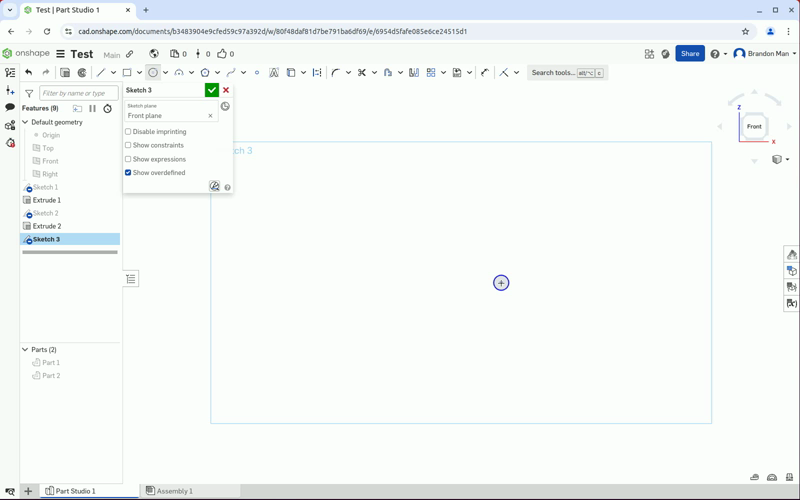
mouse_move(504, 282)
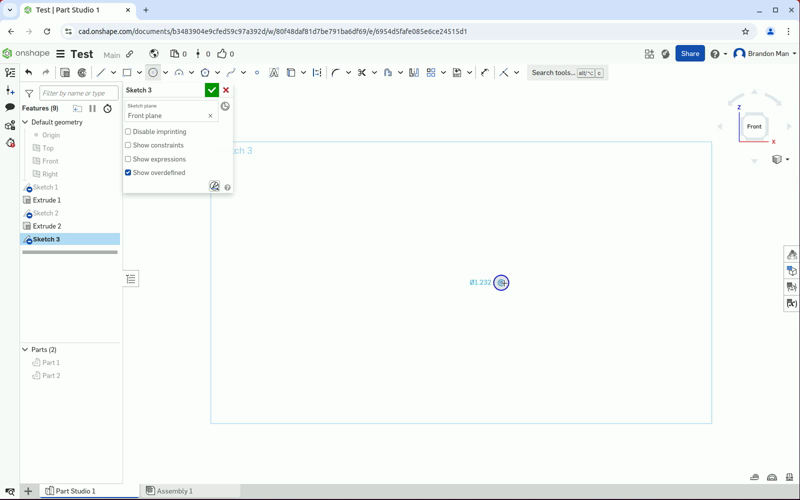
scroll(6)
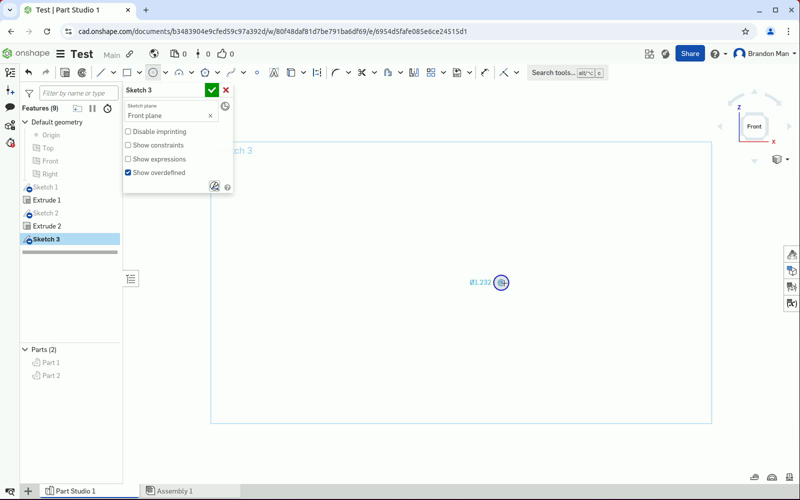
scroll(6)
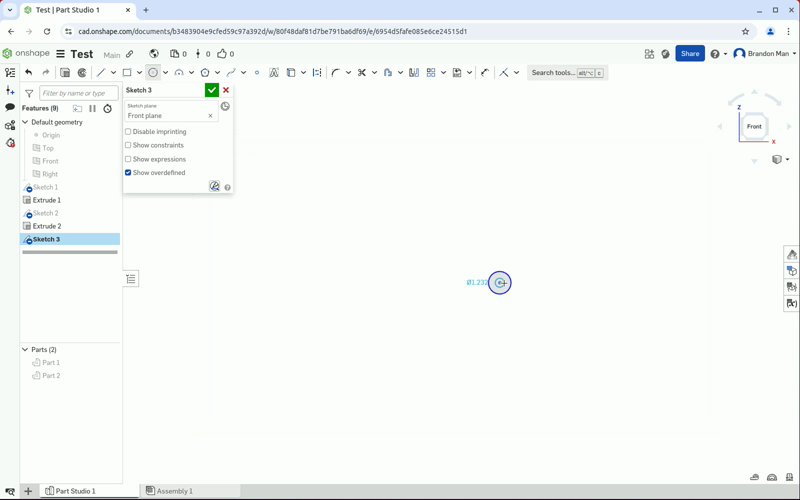
scroll(6)
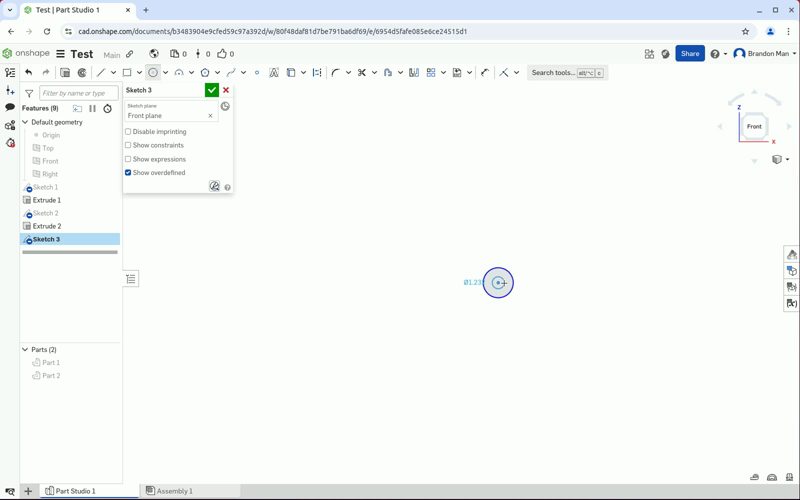
scroll(6)
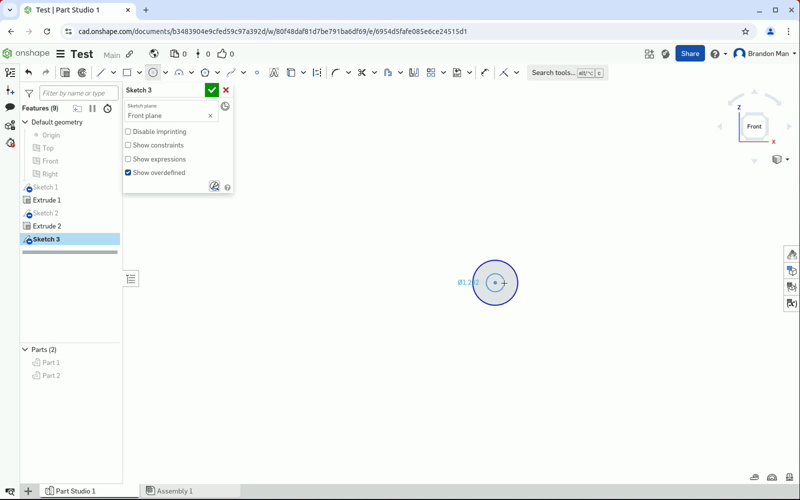
scroll(6)
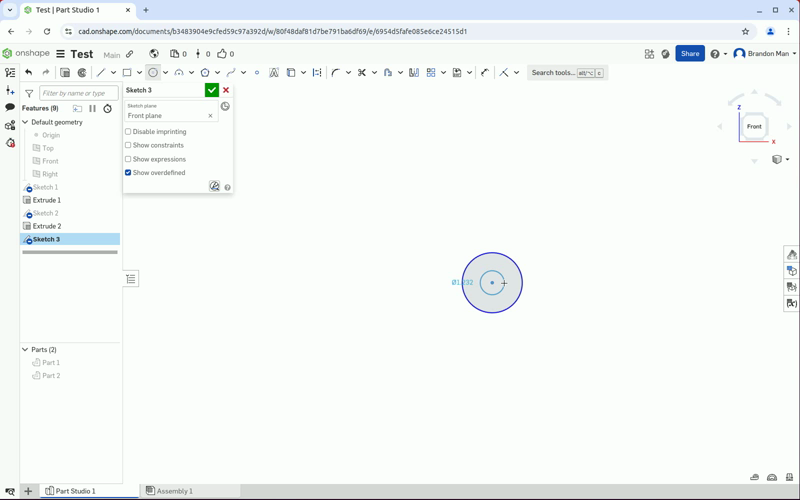
scroll(6)
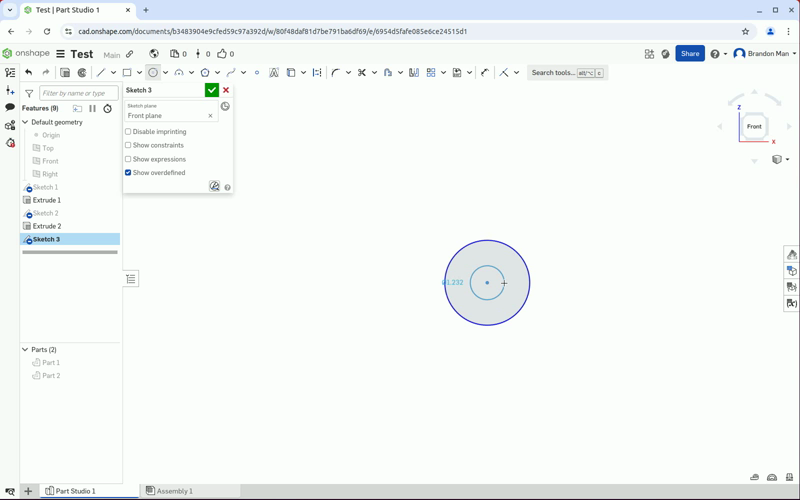
scroll(6)
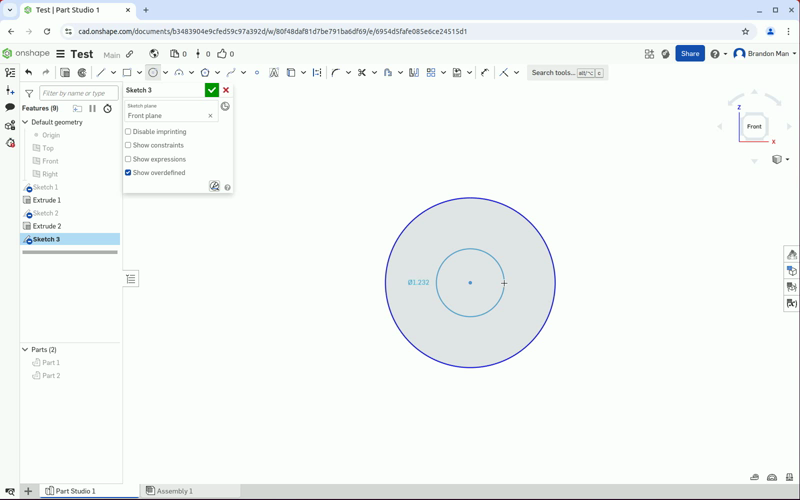
click(504, 282)
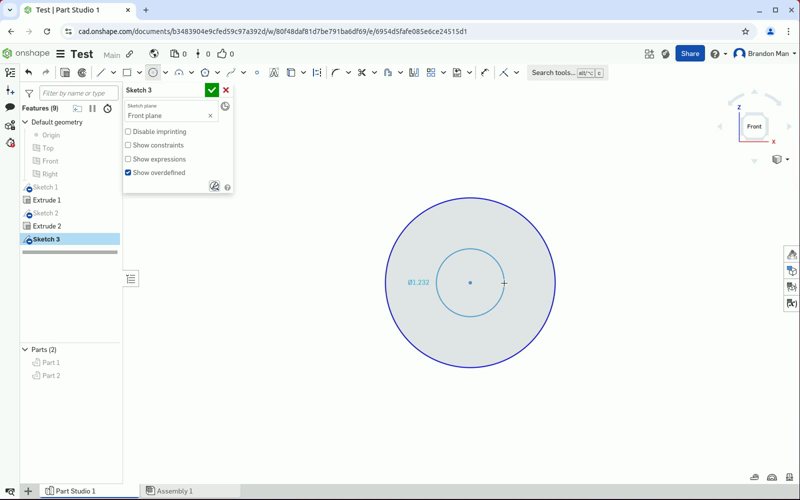
scroll(-6)
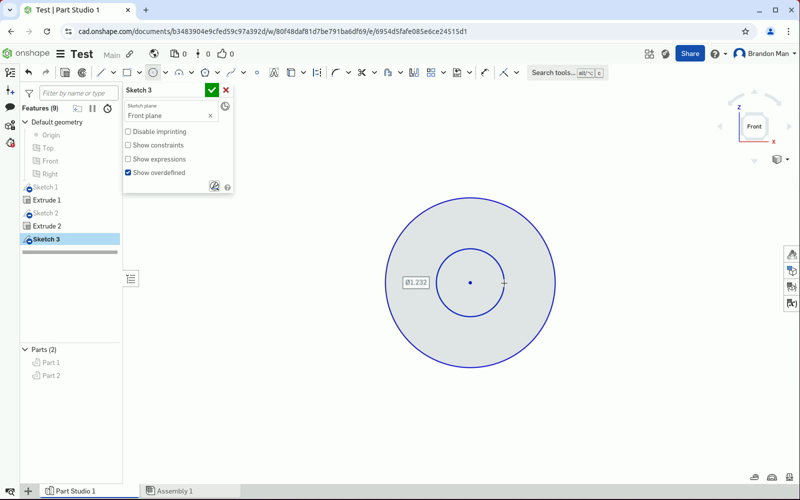
scroll(-6)
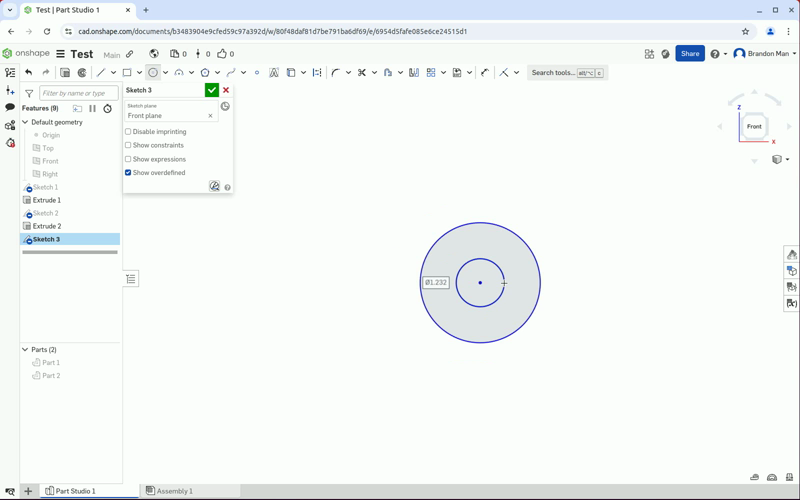
scroll(-6)
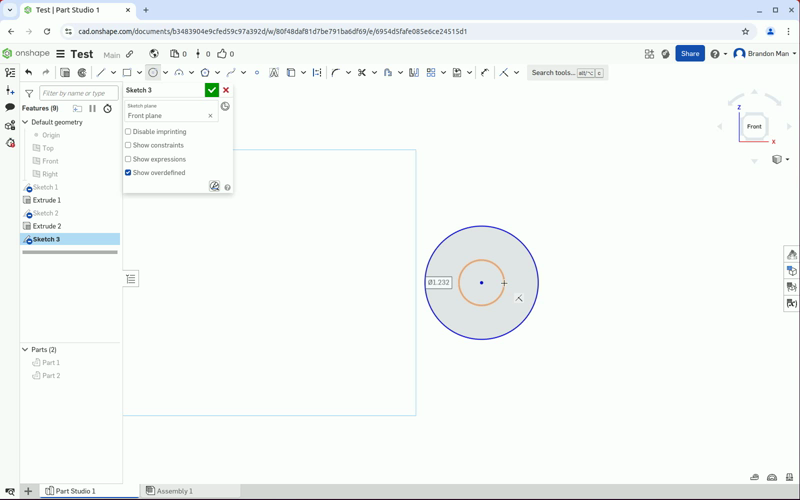
scroll(-6)
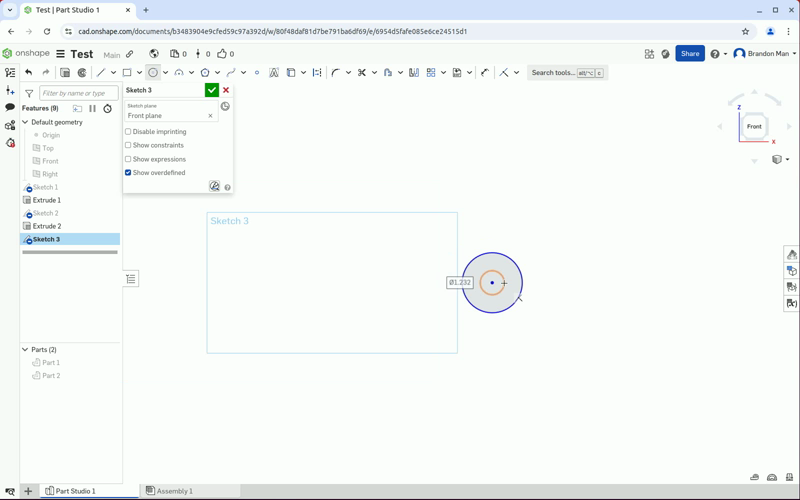
scroll(-6)
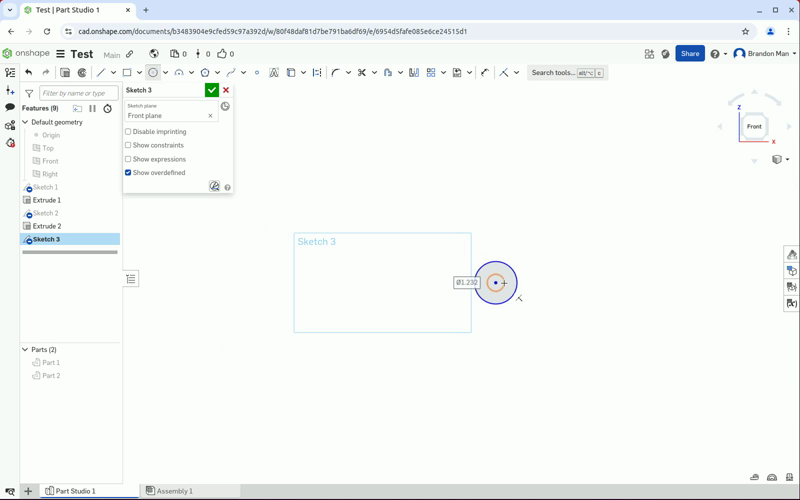
scroll(-6)
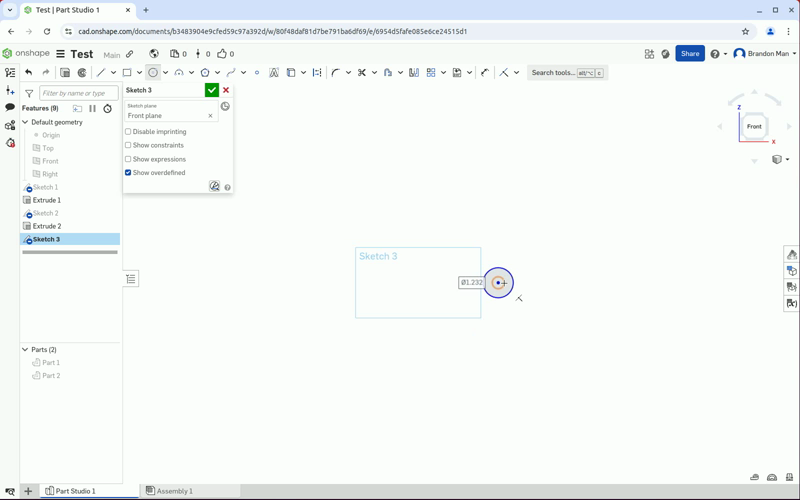
scroll(-6)
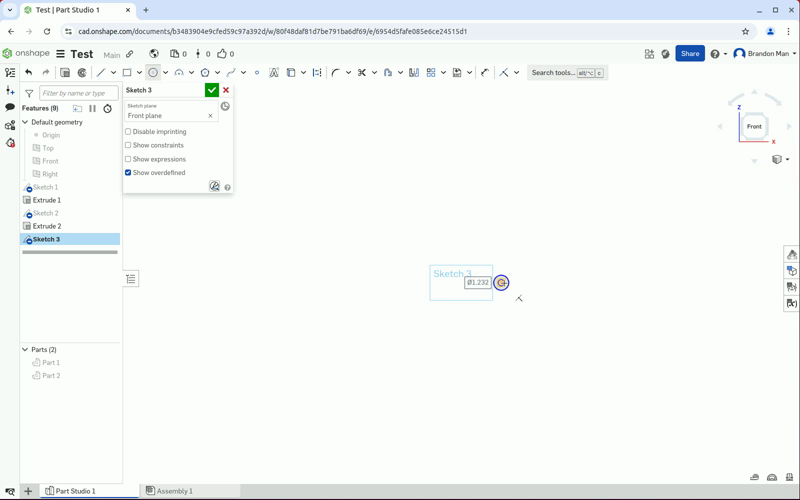
key(esc)
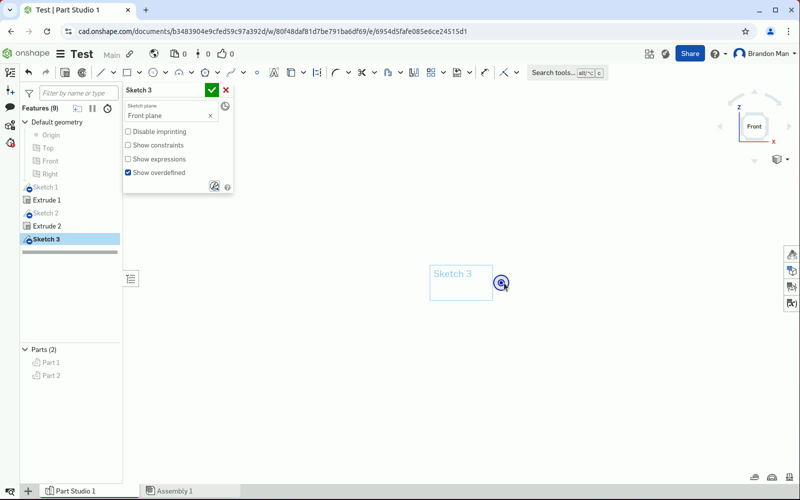
mouse_move(496, 280)
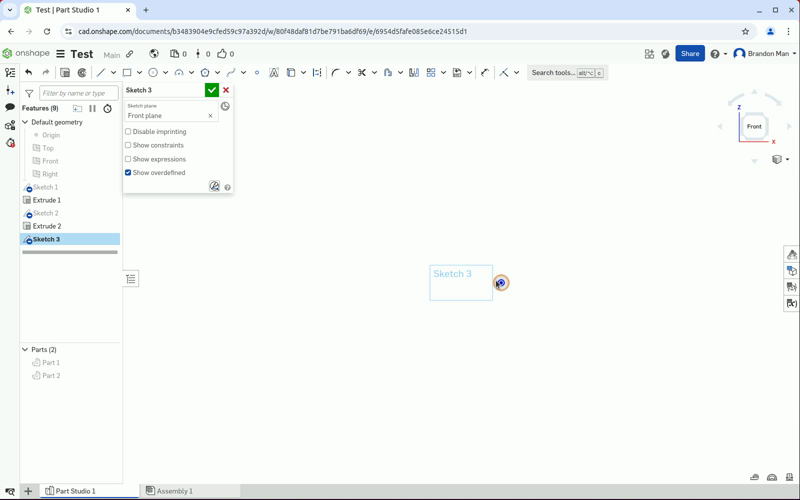
scroll(6)
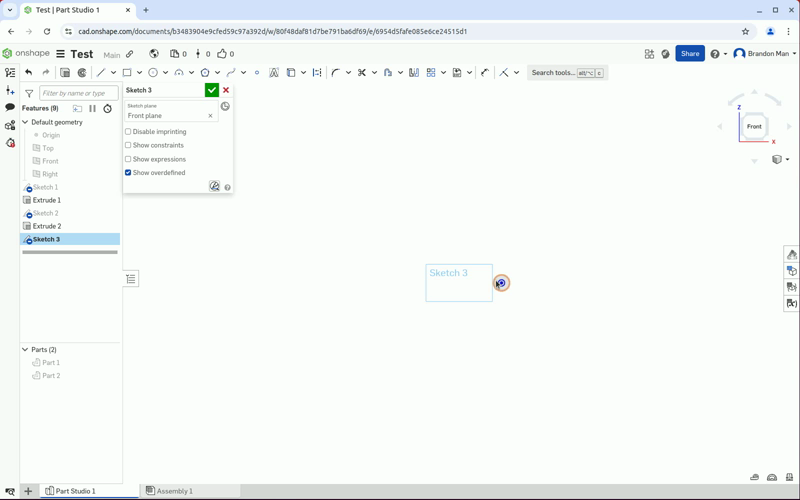
scroll(6)
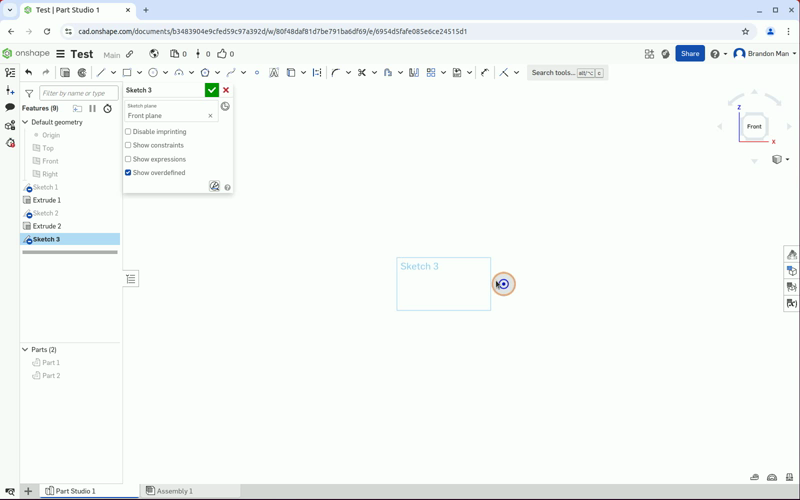
scroll(6)
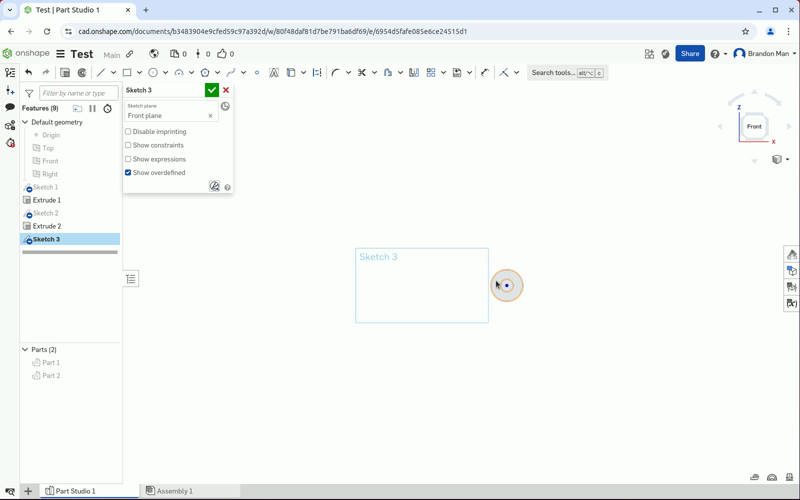
scroll(6)
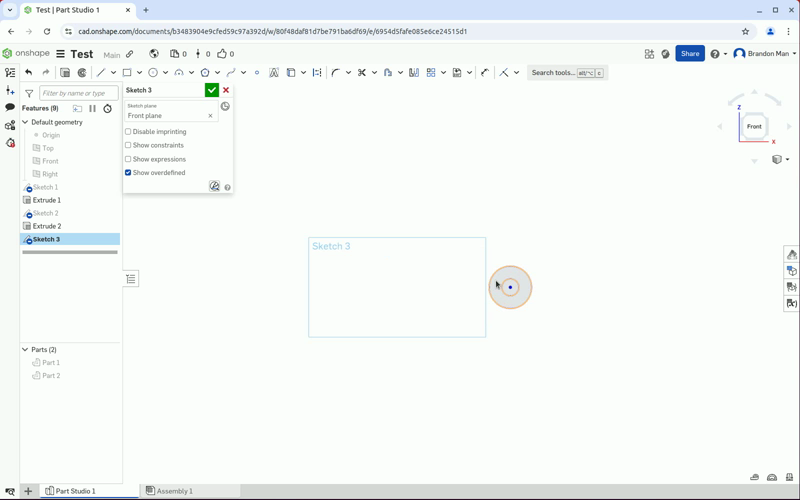
scroll(6)
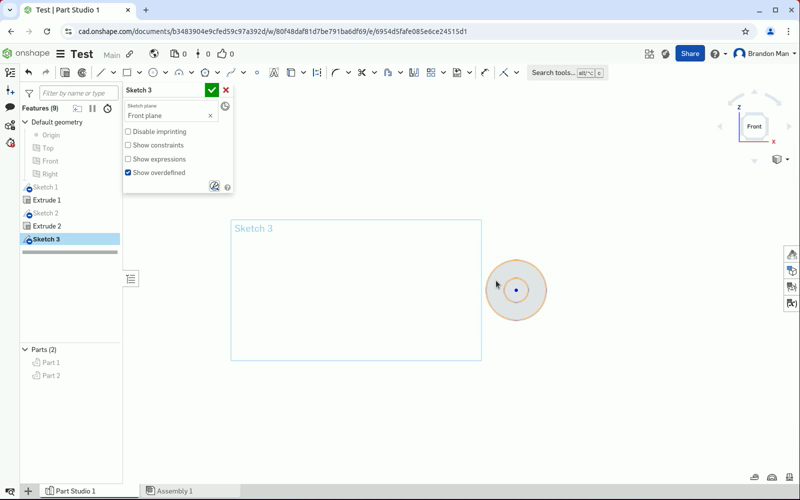
scroll(6)
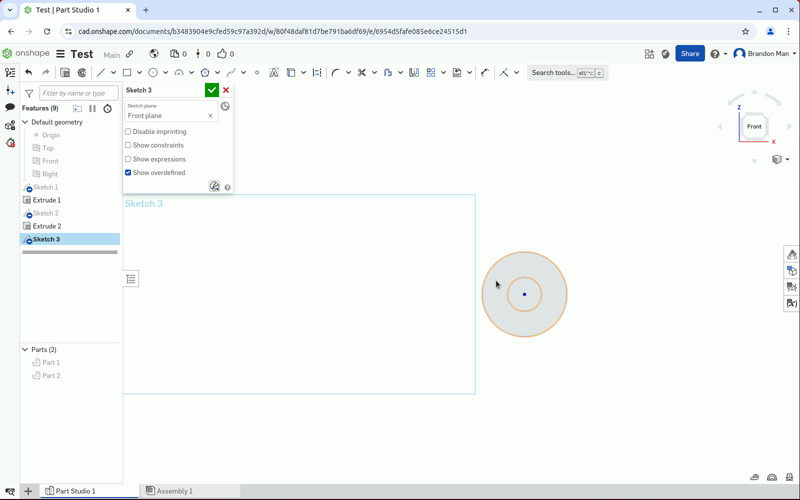
scroll(6)
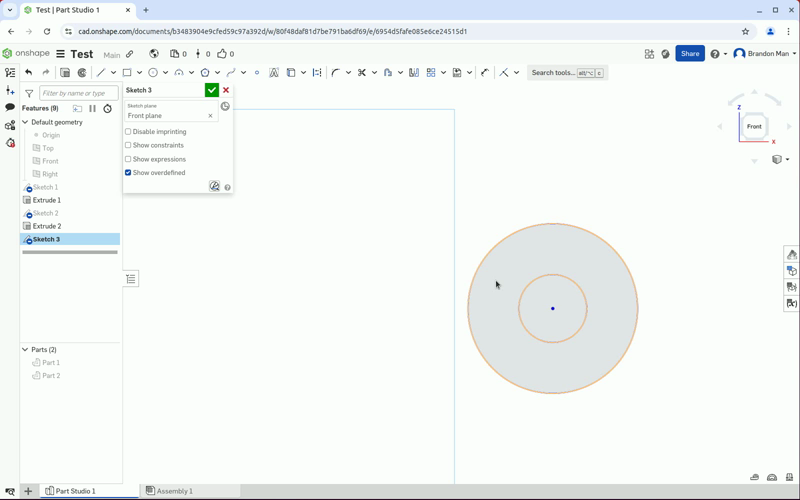
click(496, 280)
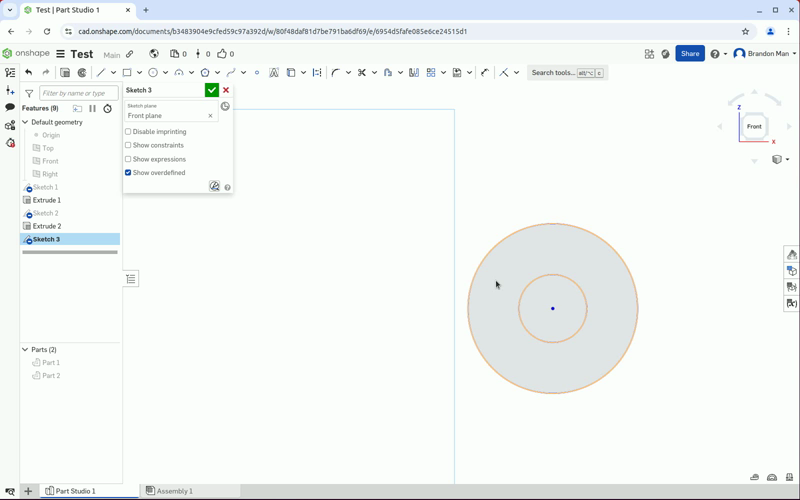
scroll(-6)
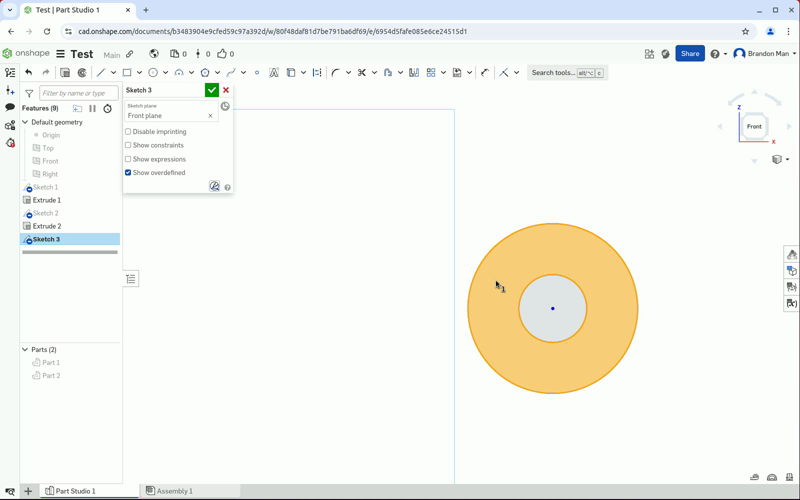
scroll(-6)
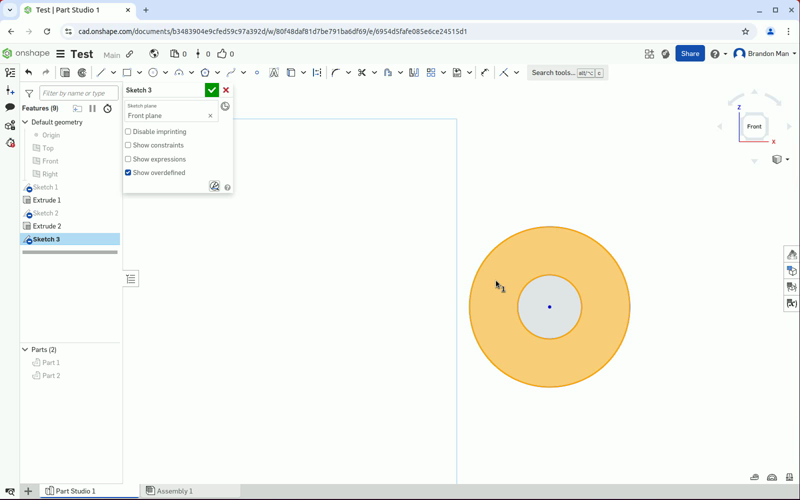
scroll(-6)
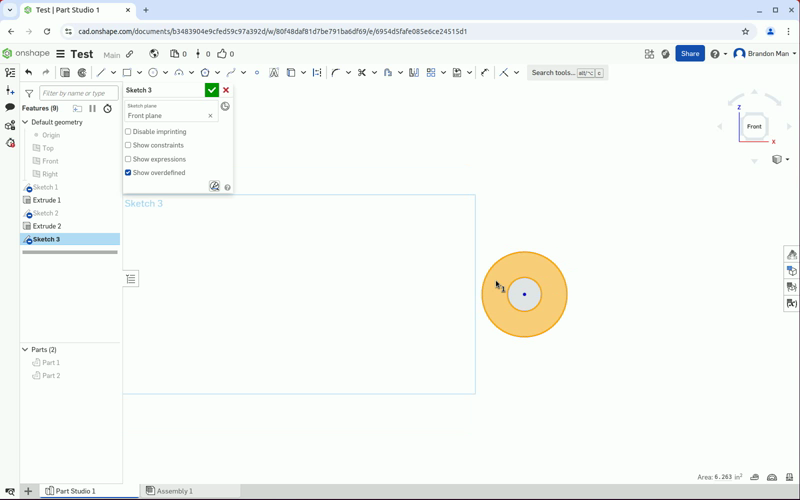
scroll(-6)
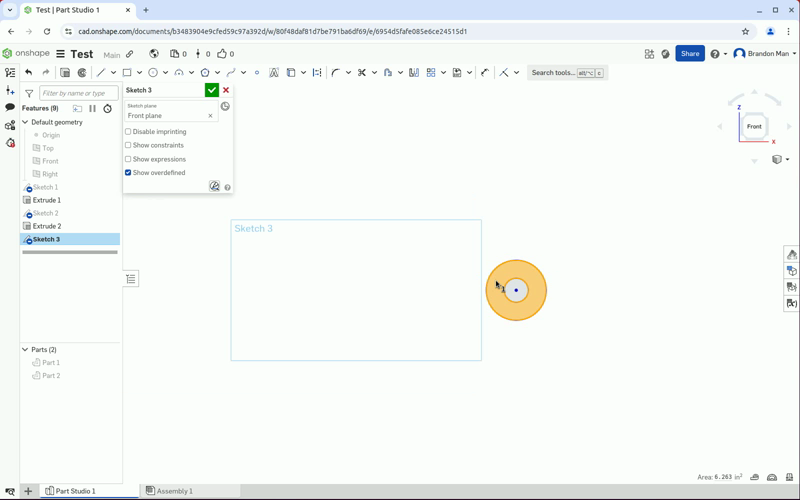
scroll(-6)
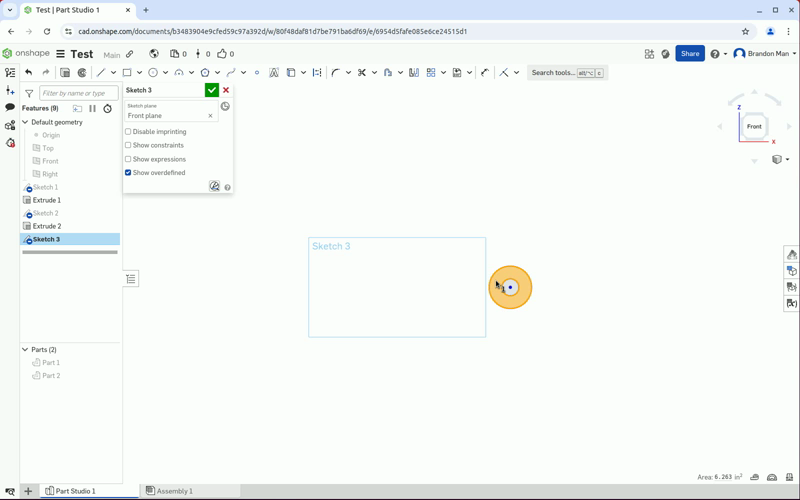
scroll(-6)
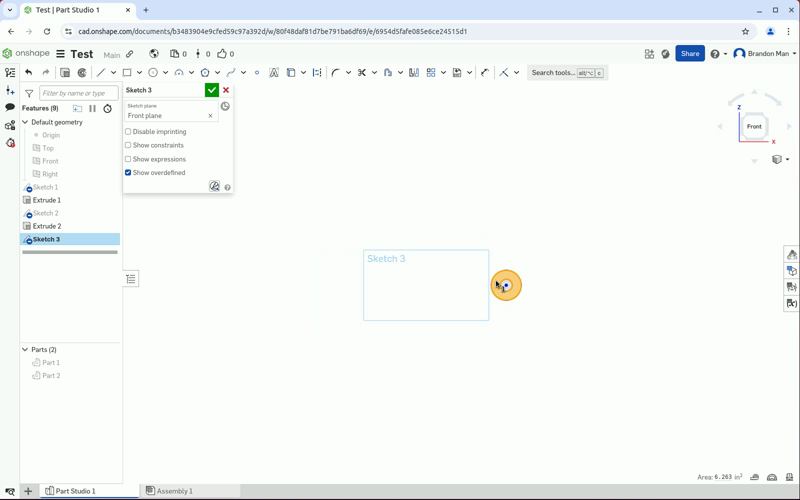
scroll(-6)
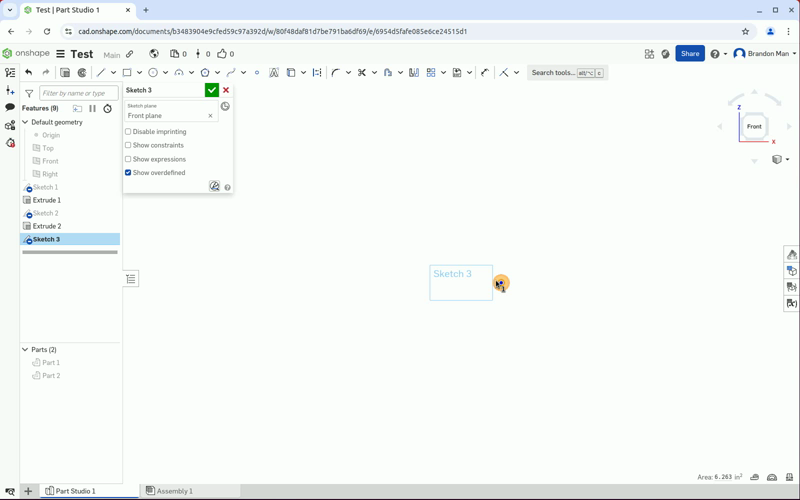
mouse_move(73, 352)
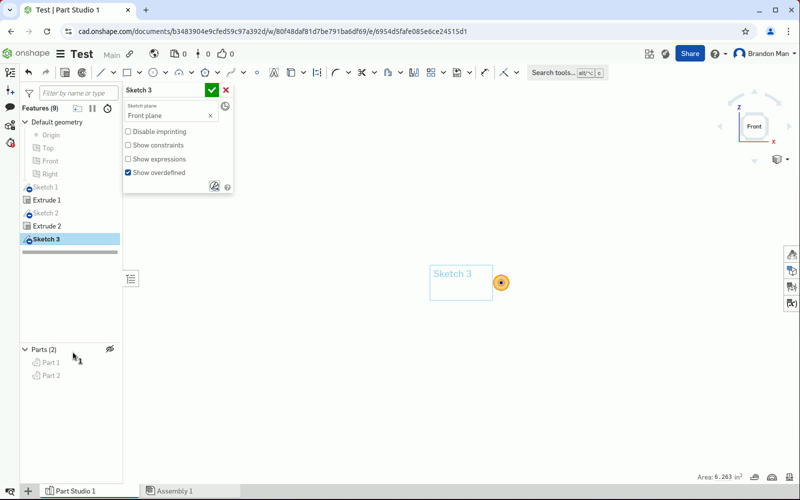
key(shift+y)
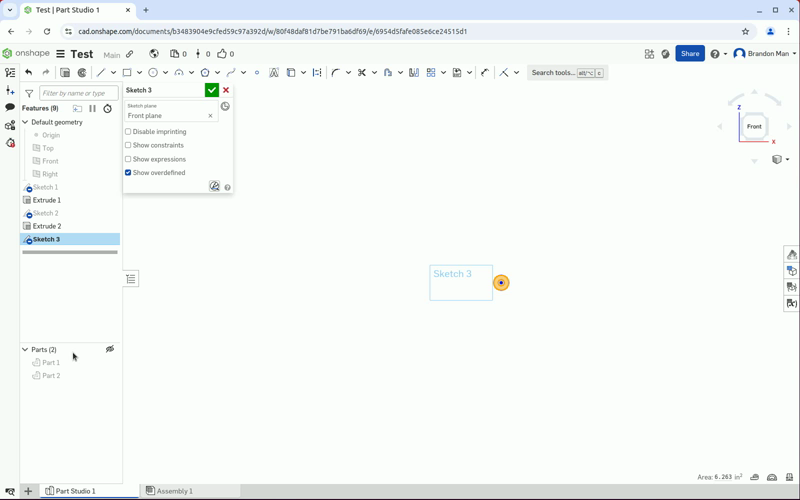
key(shift+e)
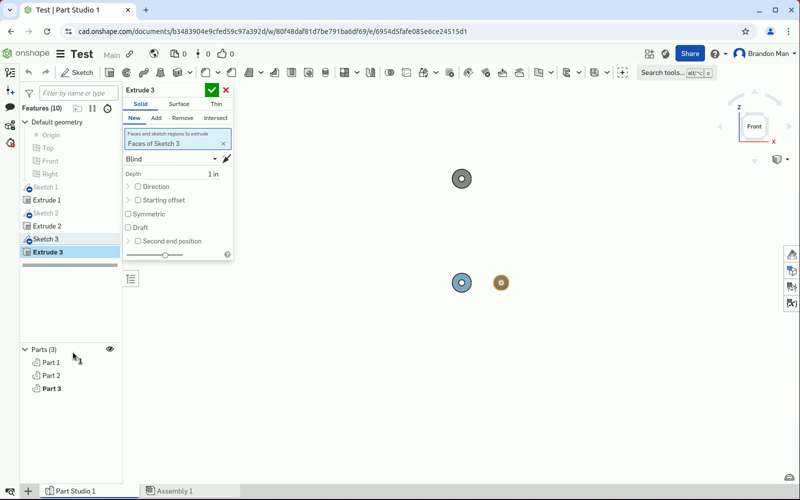
mouse_move(143, 106)
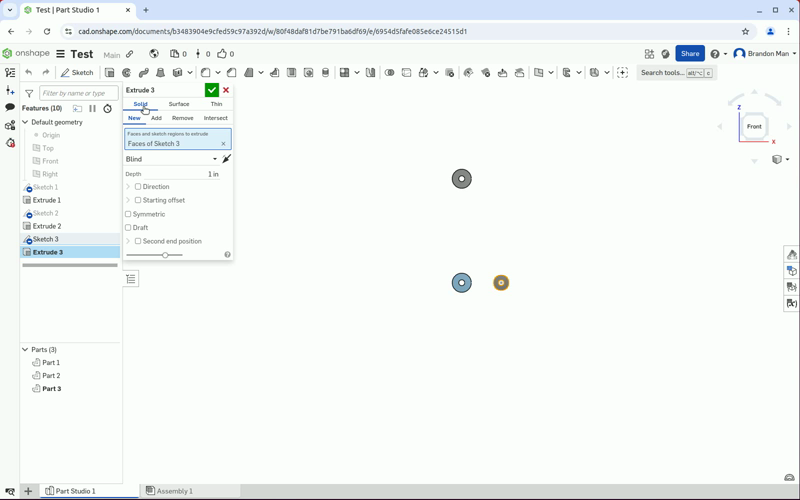
click(143, 106)
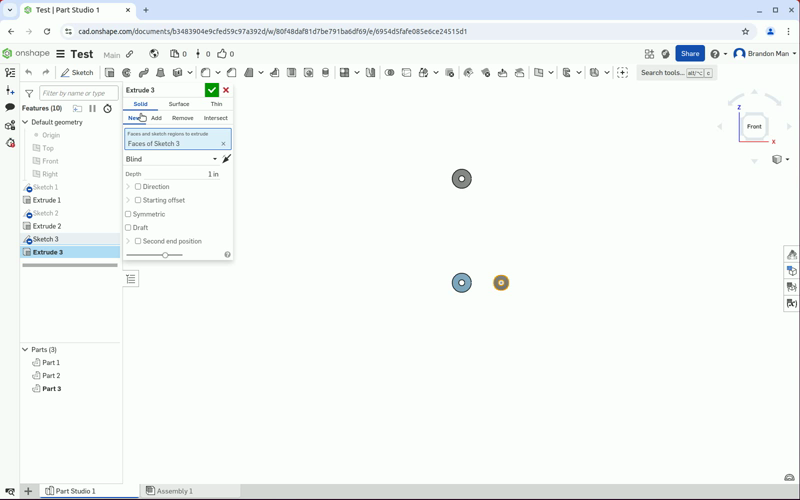
mouse_move(137, 120)
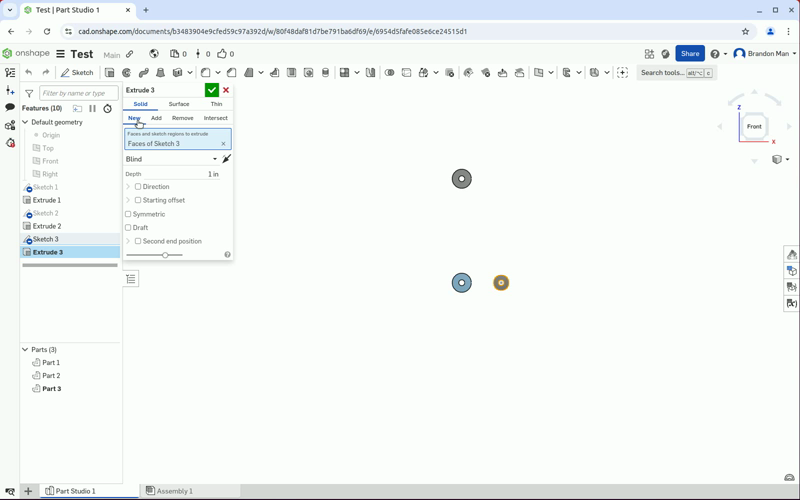
click(137, 120)
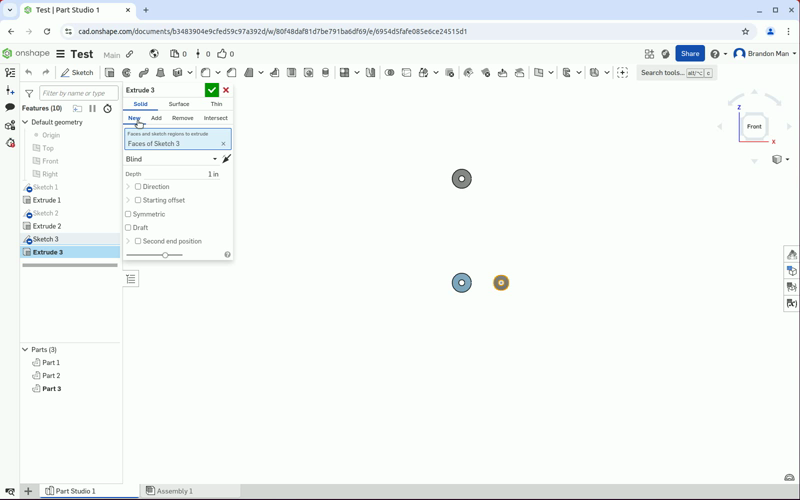
key(tab, 4)
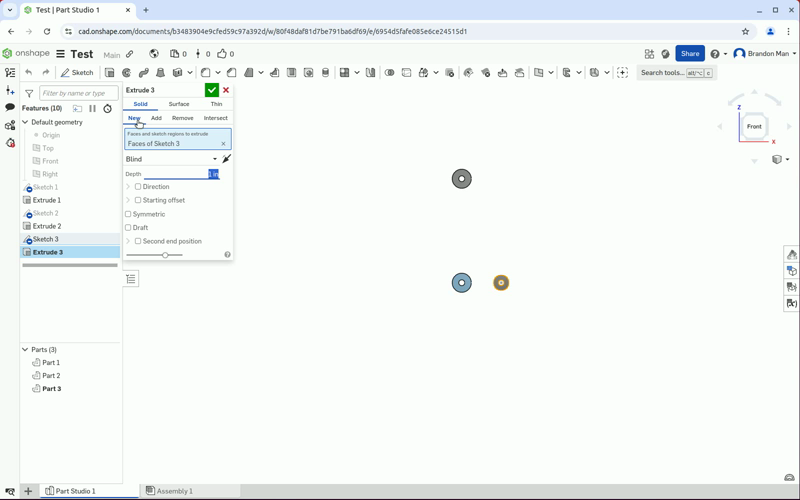
text(0.481)
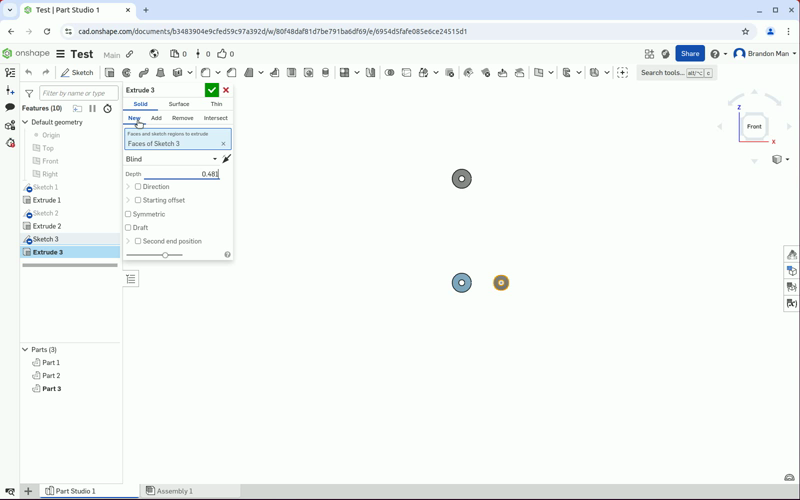
key(enter)
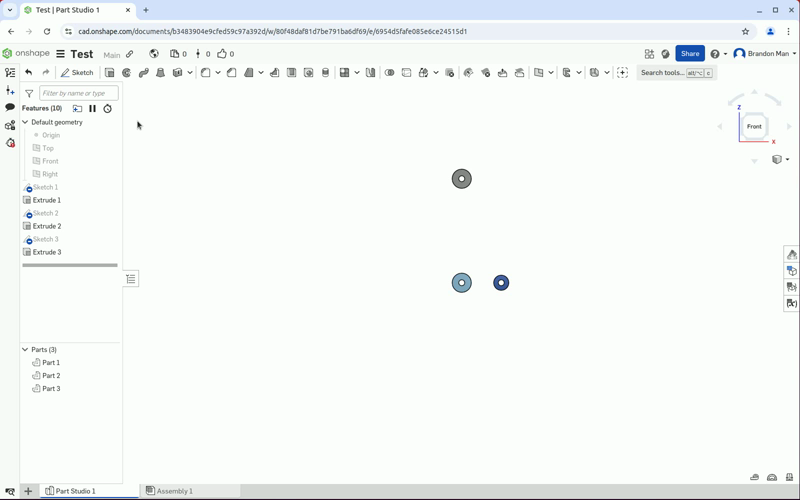
key(shift+h)
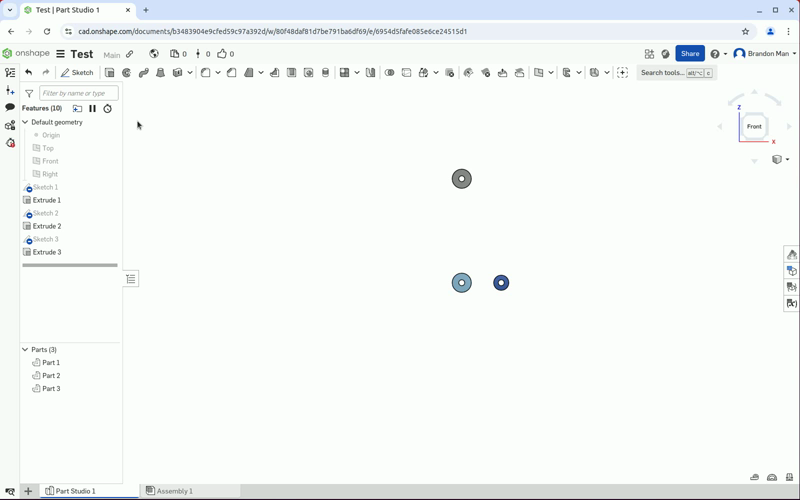
key(shift+h)
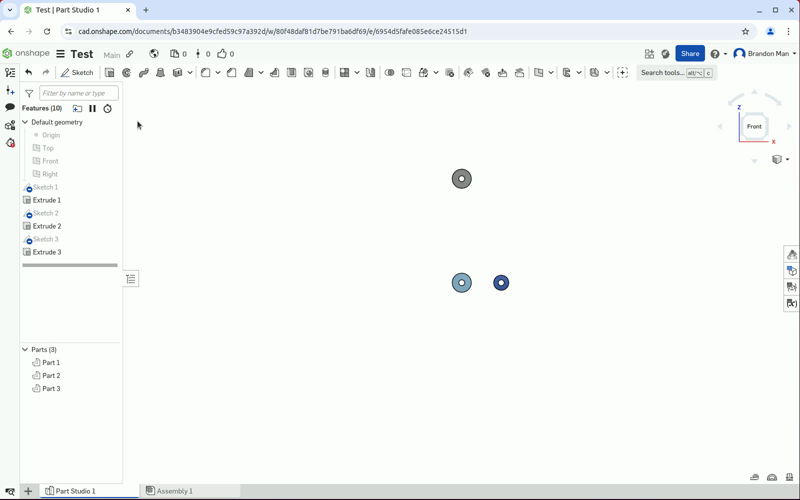
mouse_move(73, 189)
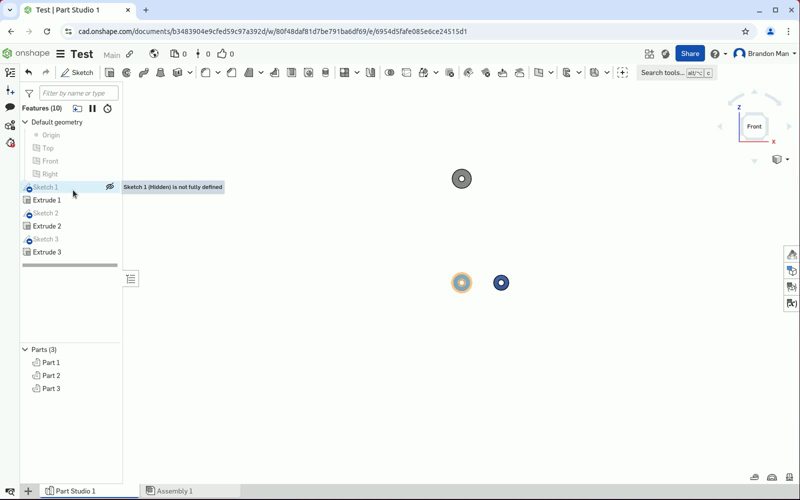
click(73, 189)
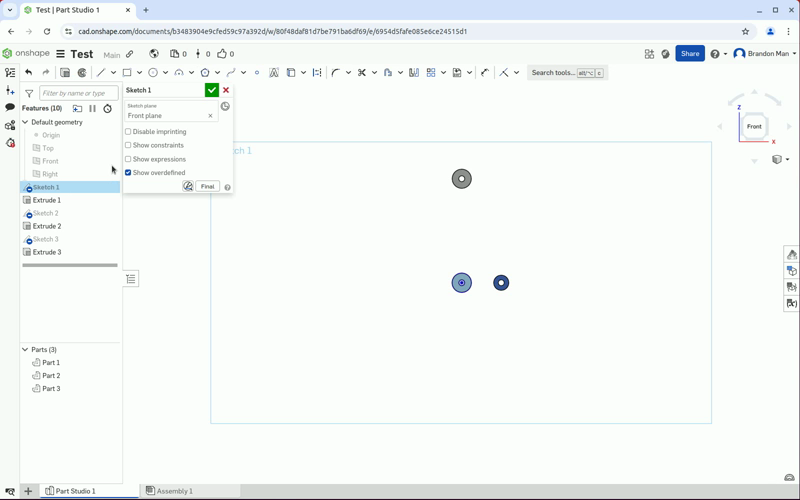
mouse_move(229, 92)
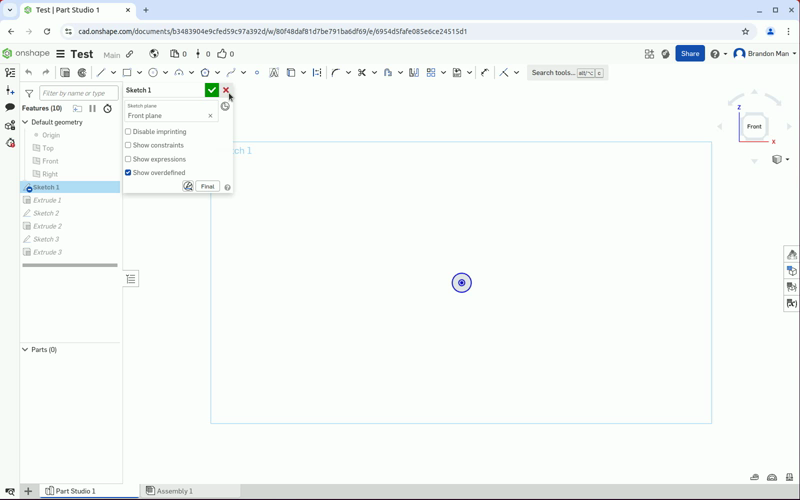
click(229, 92)
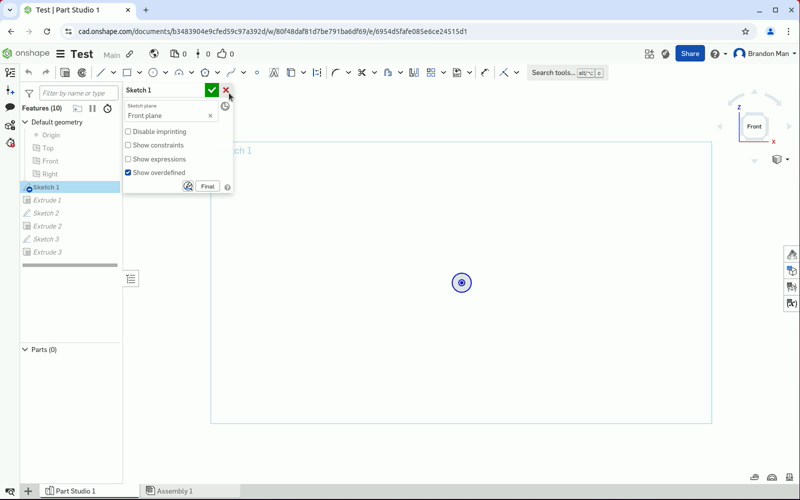
key(shift+s)
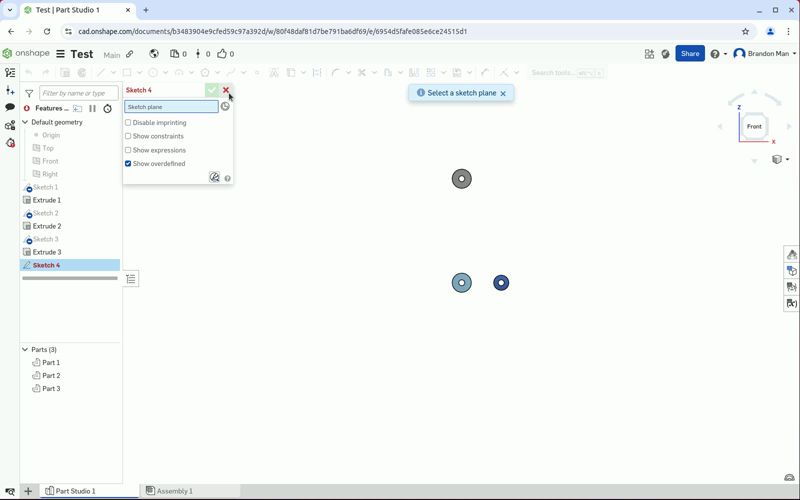
mouse_move(73, 163)
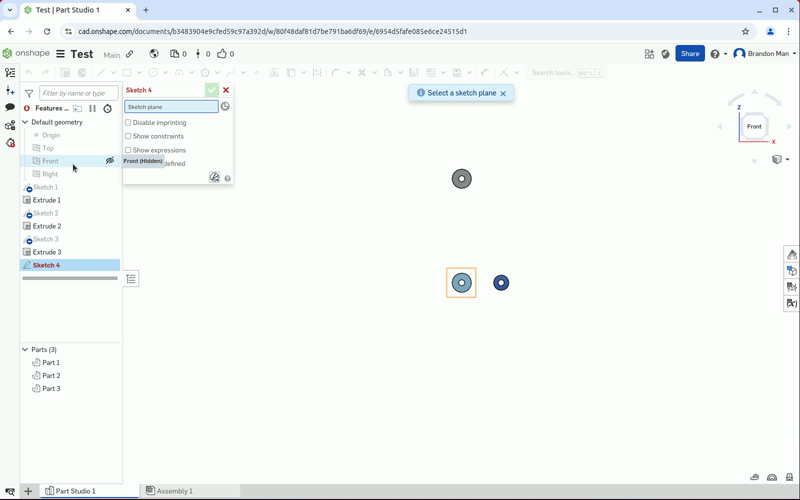
click(73, 163)
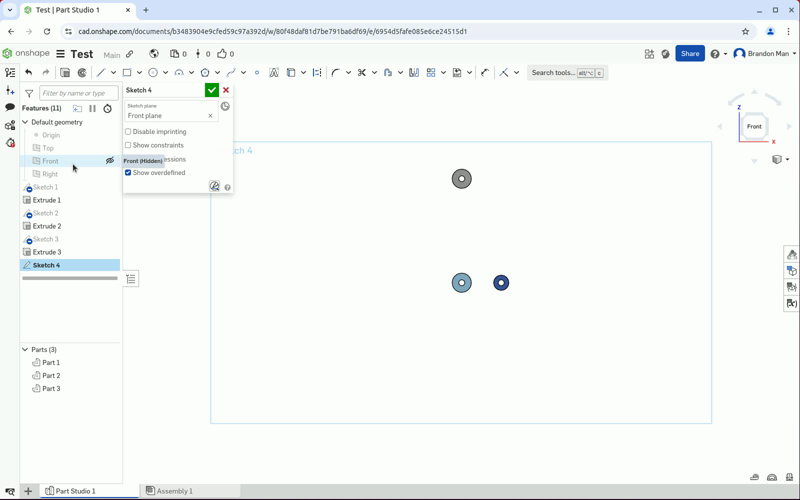
mouse_move(73, 352)
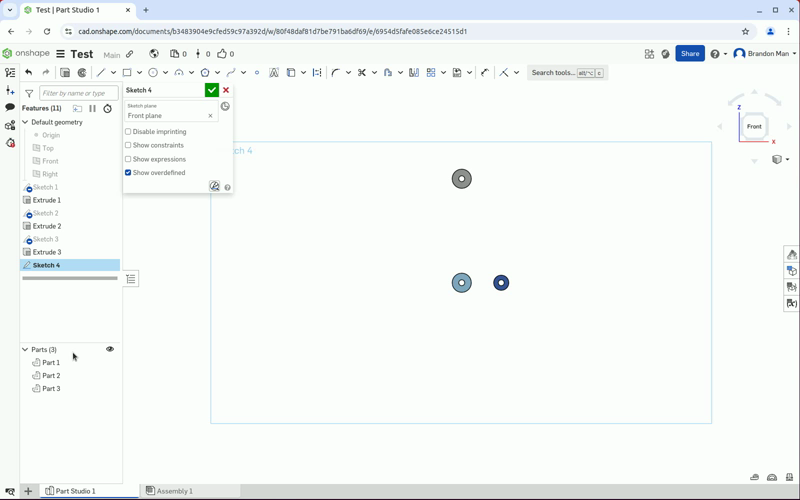
key(y)
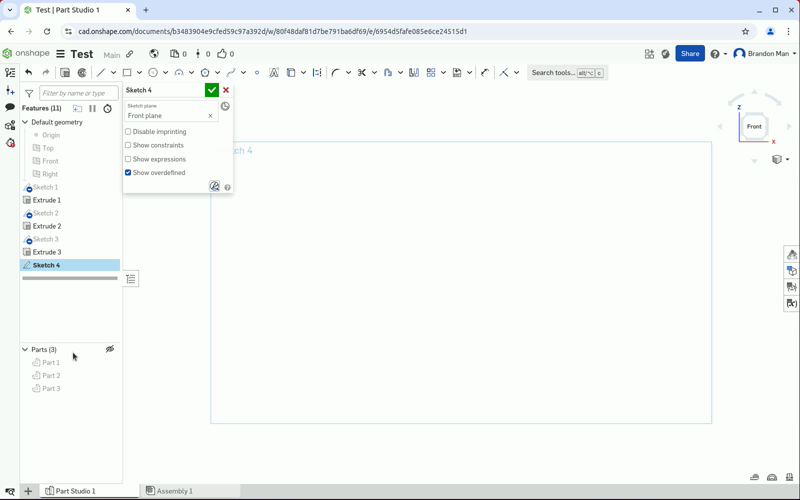
key(l)
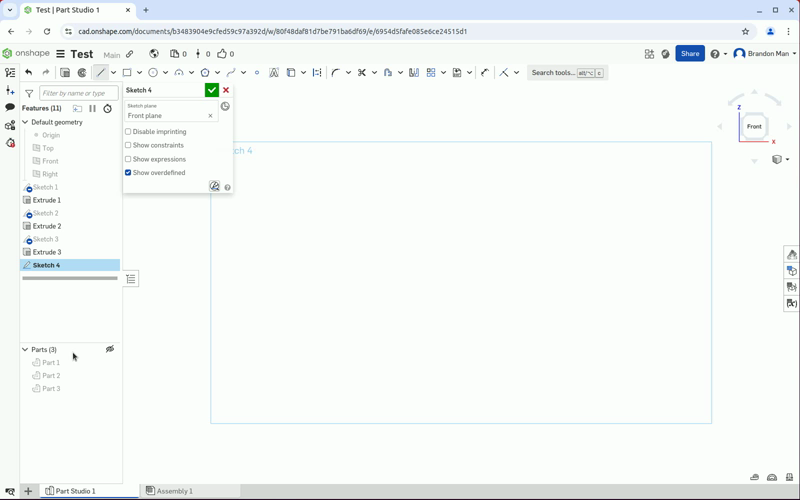
key_down(shift)
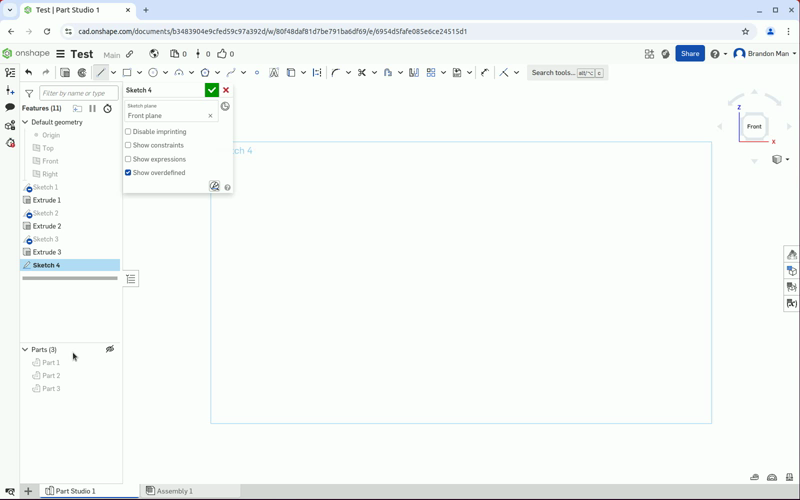
mouse_move(446, 226)
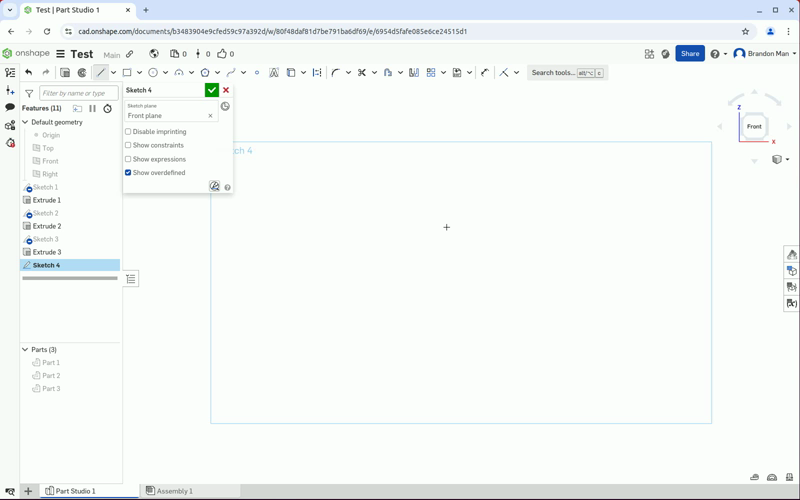
click(446, 226)
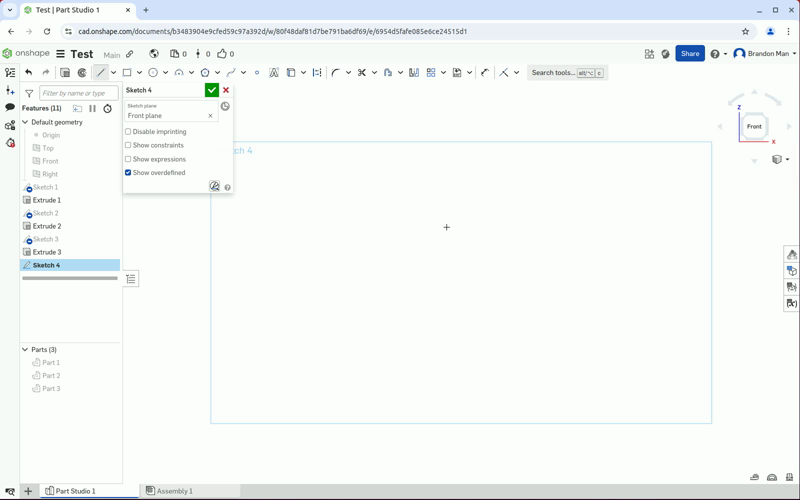
key_up(shift)
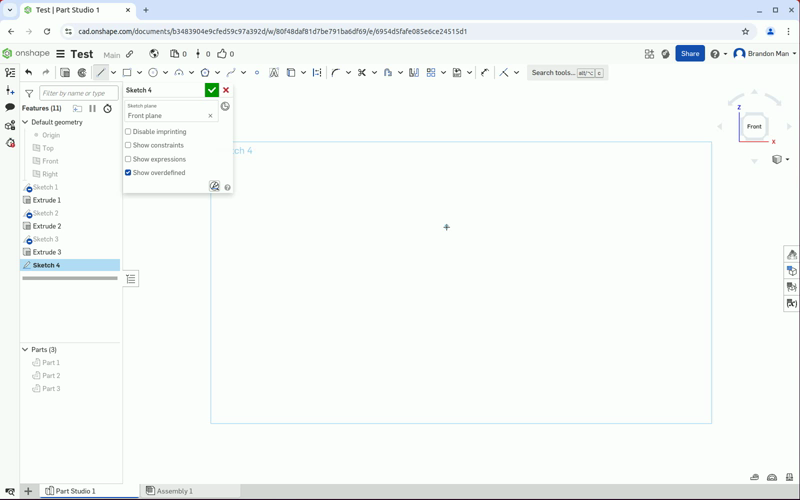
key_down(shift)
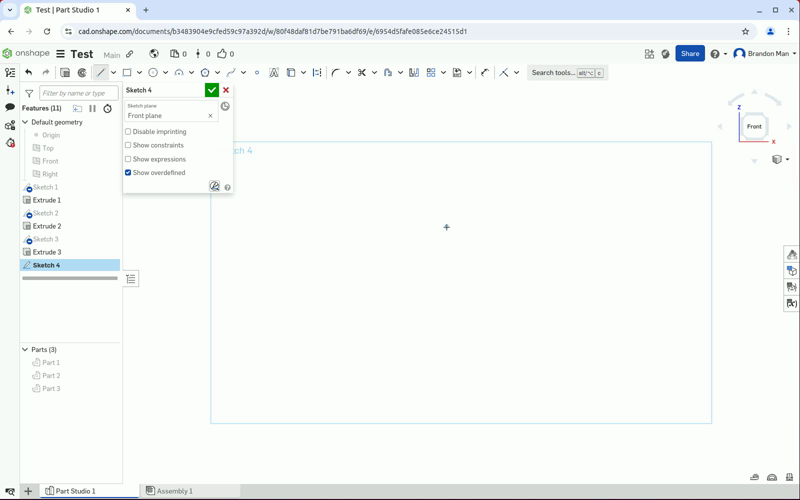
mouse_move(476, 226)
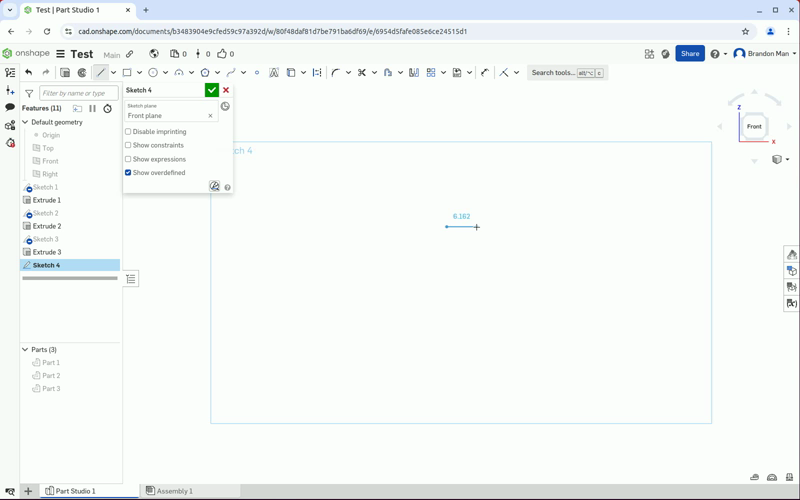
mouse_move(452, 284)
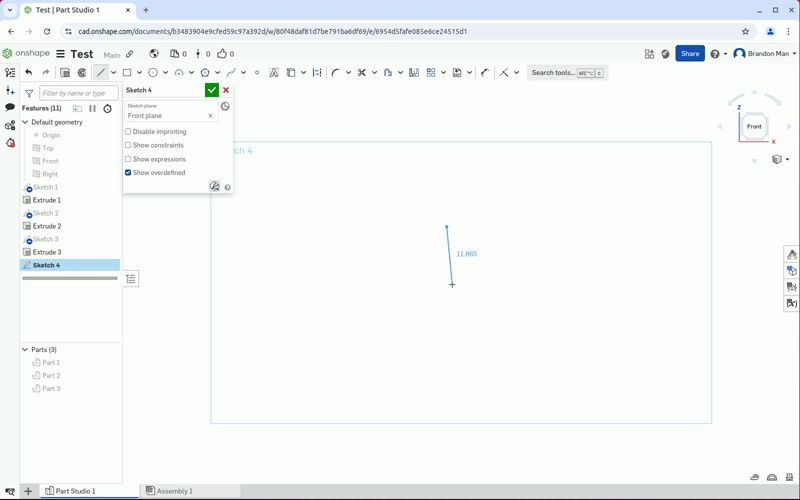
click(452, 284)
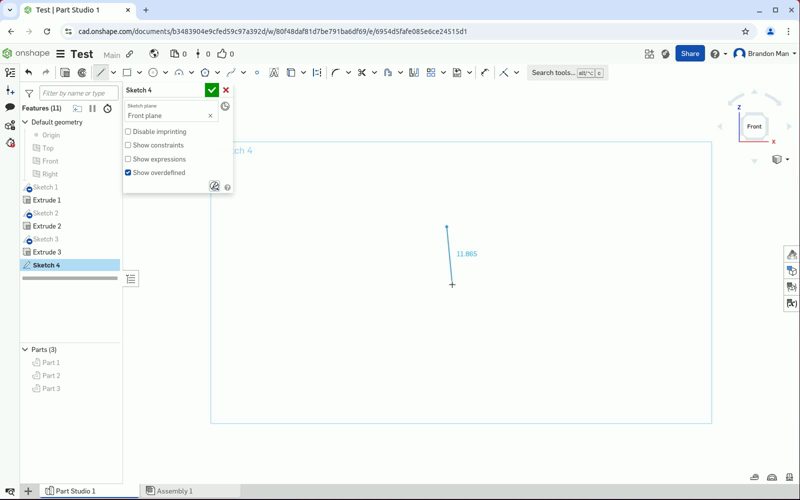
key_up(shift)
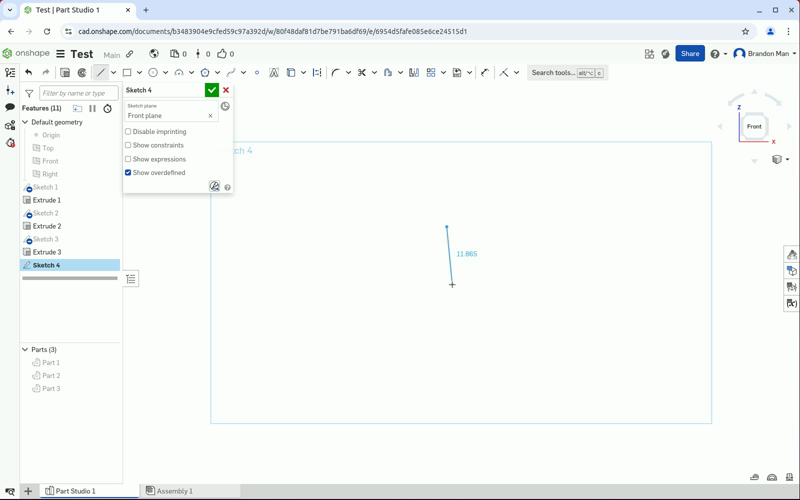
key(esc)
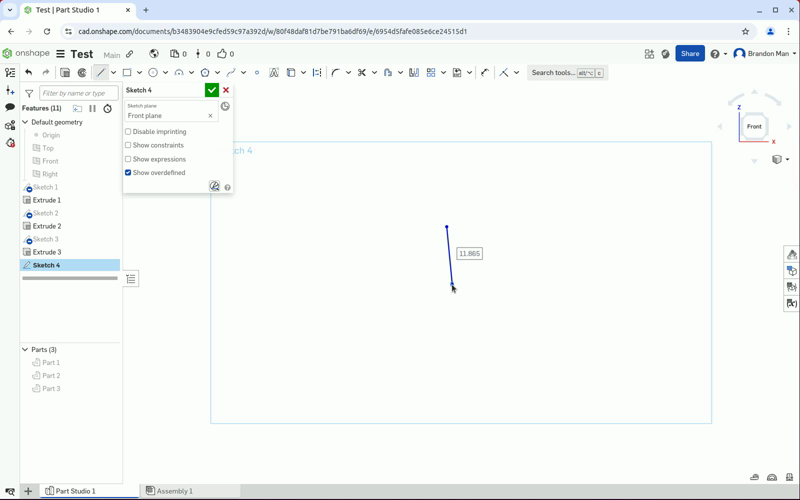
key(a)
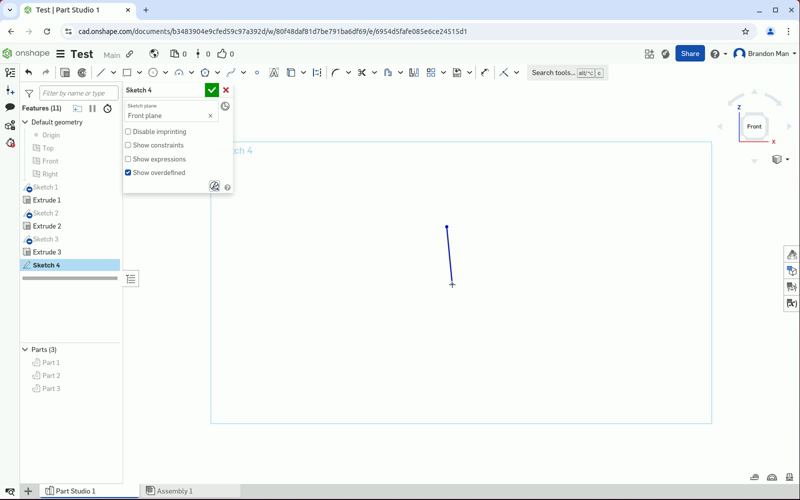
mouse_move(452, 284)
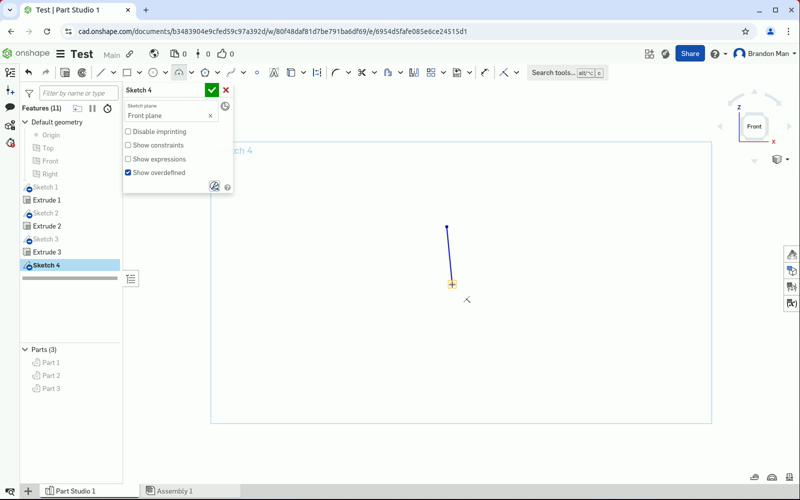
click(452, 284)
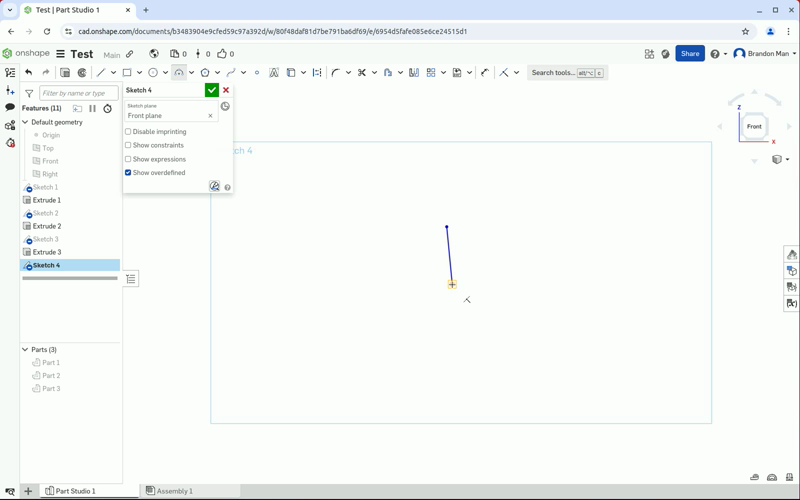
key_down(shift)
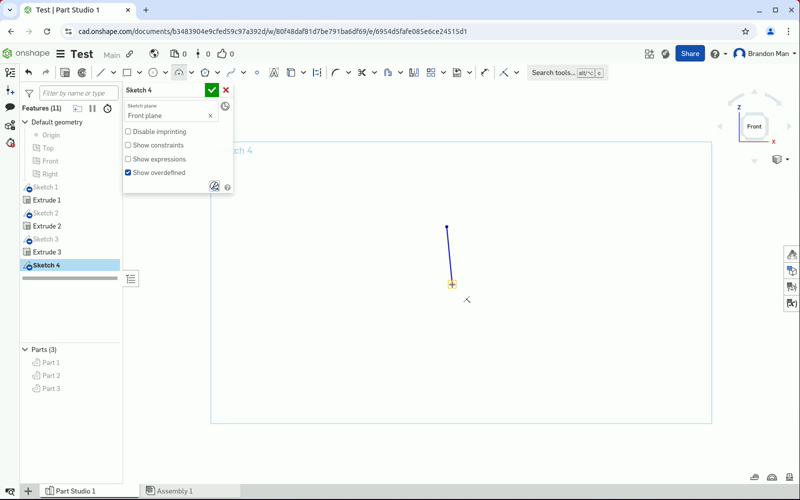
mouse_move(461, 291)
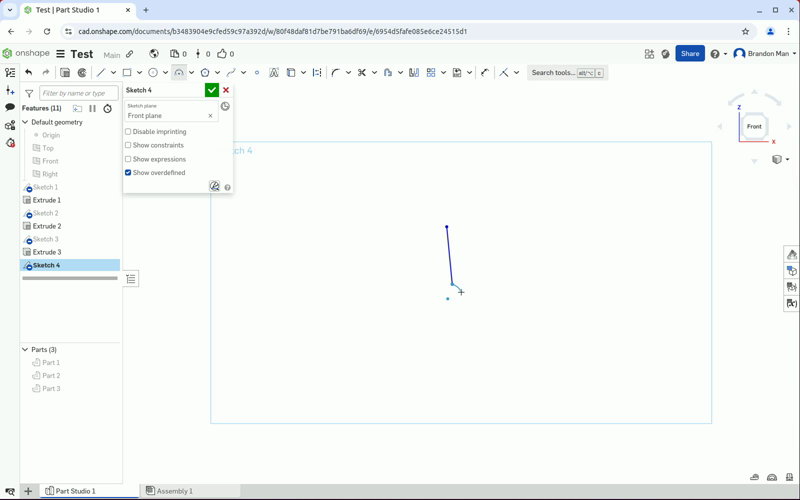
click(461, 291)
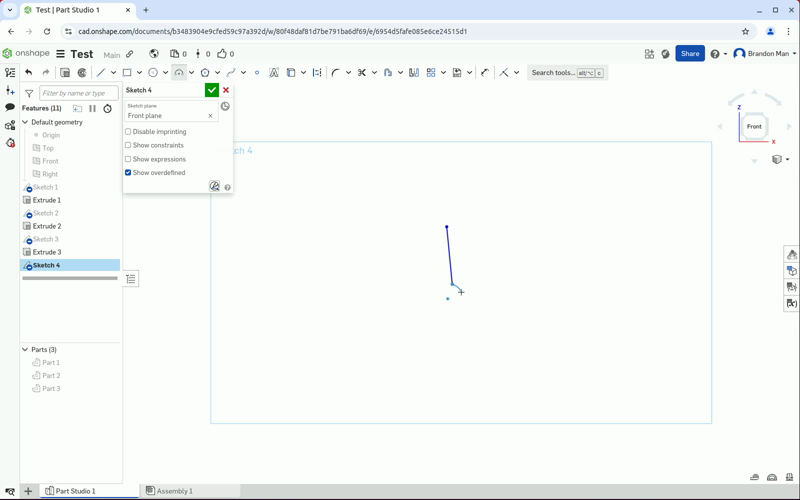
mouse_move(466, 276)
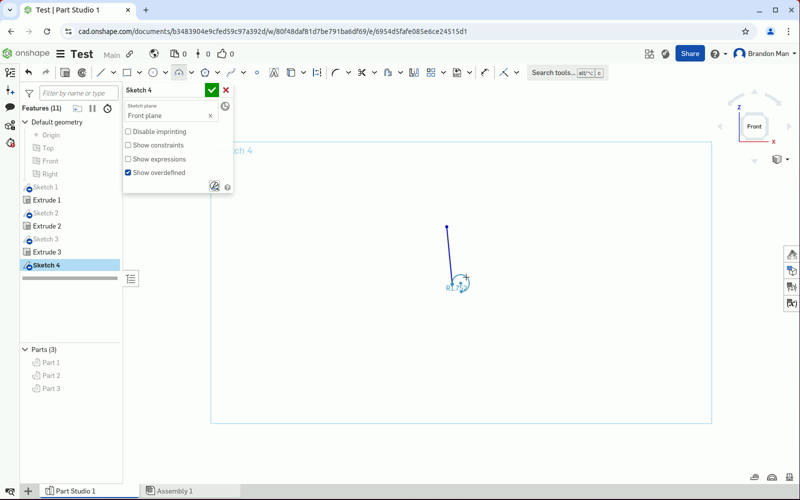
click(466, 276)
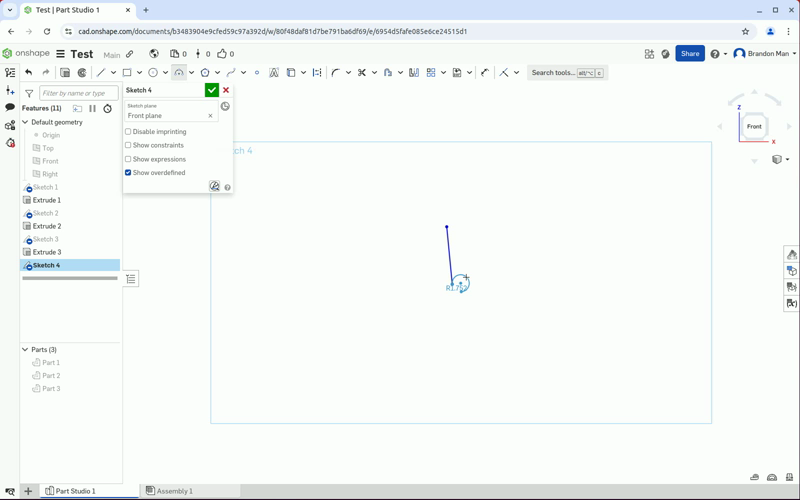
key_up(shift)
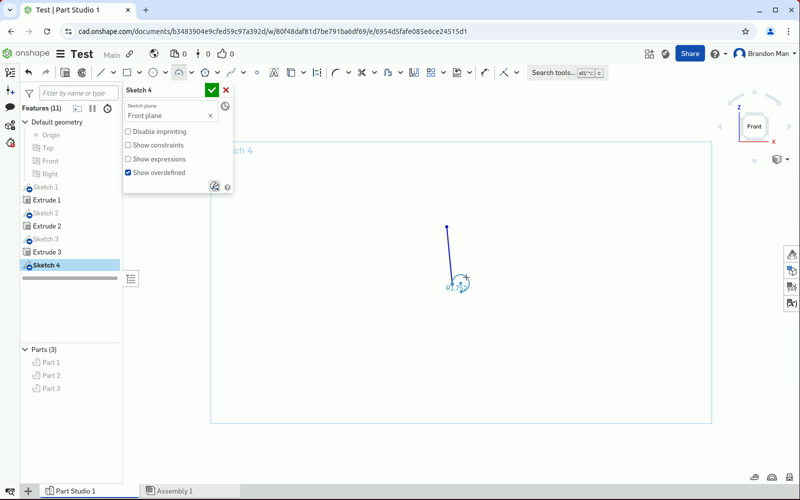
key(esc)
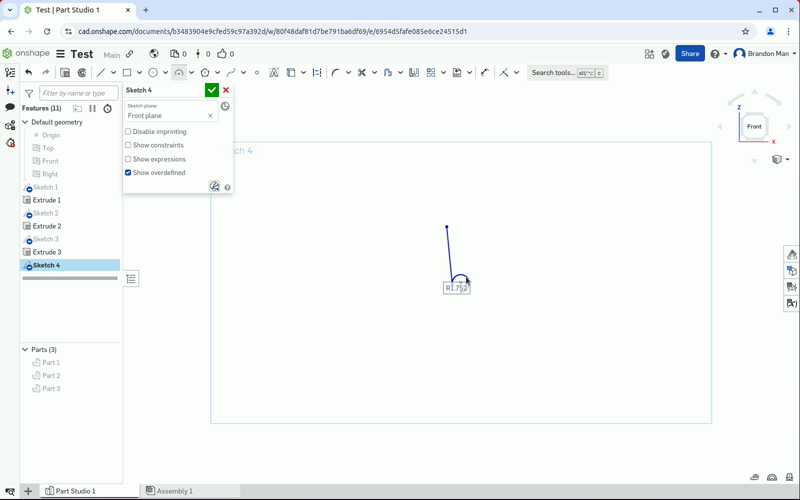
key(l)
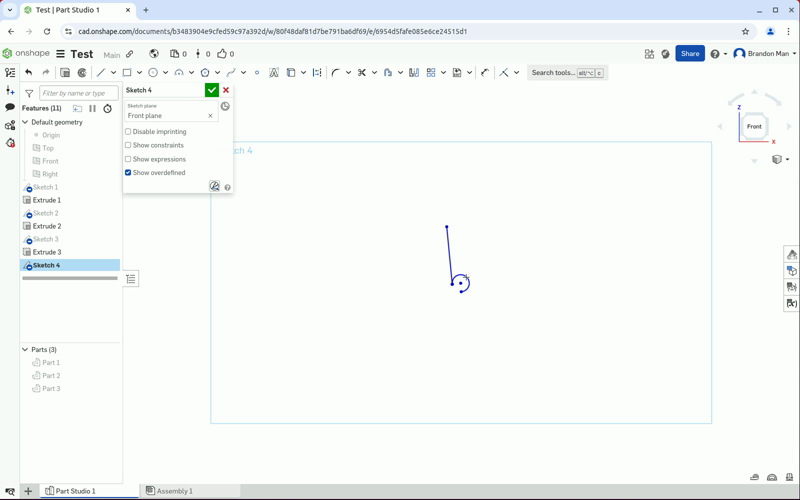
mouse_move(461, 291)
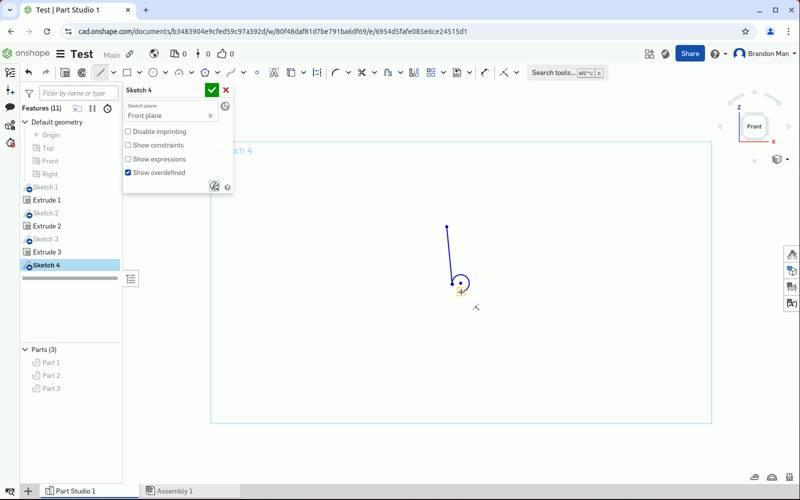
click(461, 291)
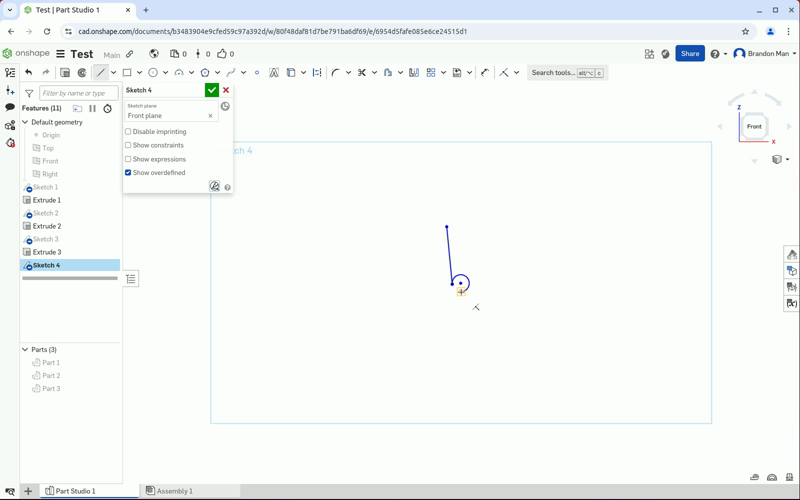
key_down(shift)
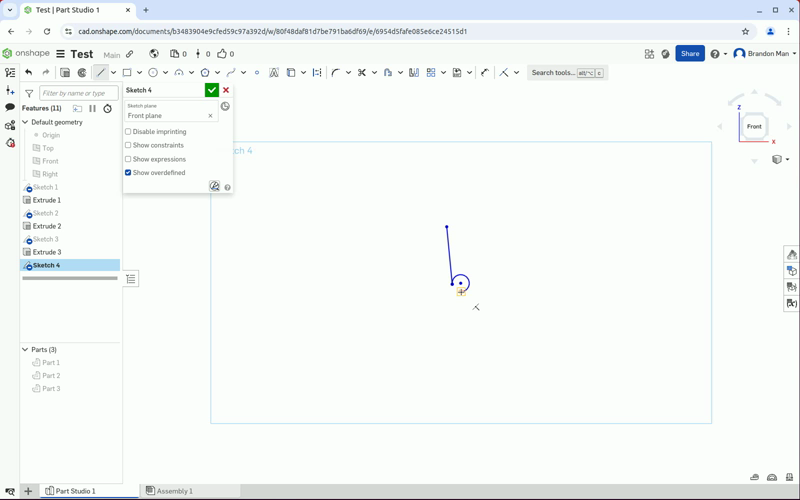
mouse_move(491, 291)
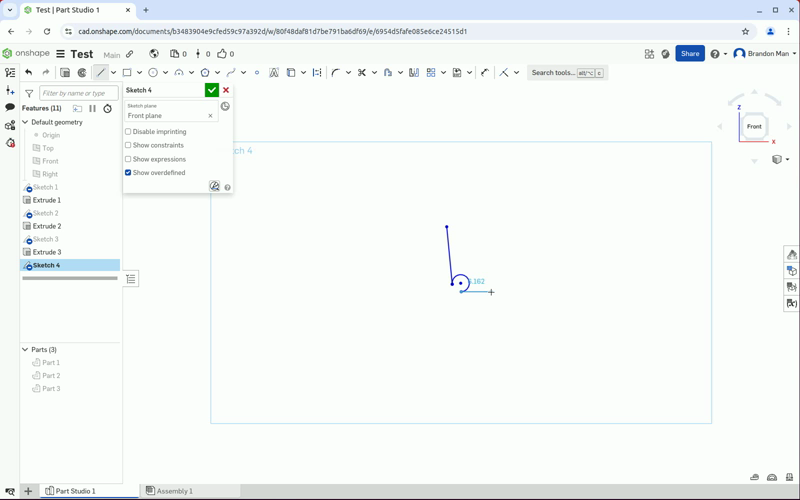
mouse_move(502, 290)
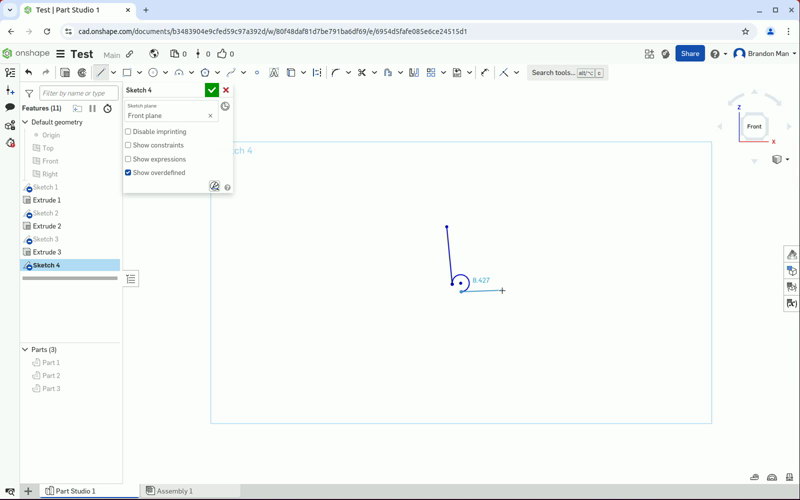
click(502, 290)
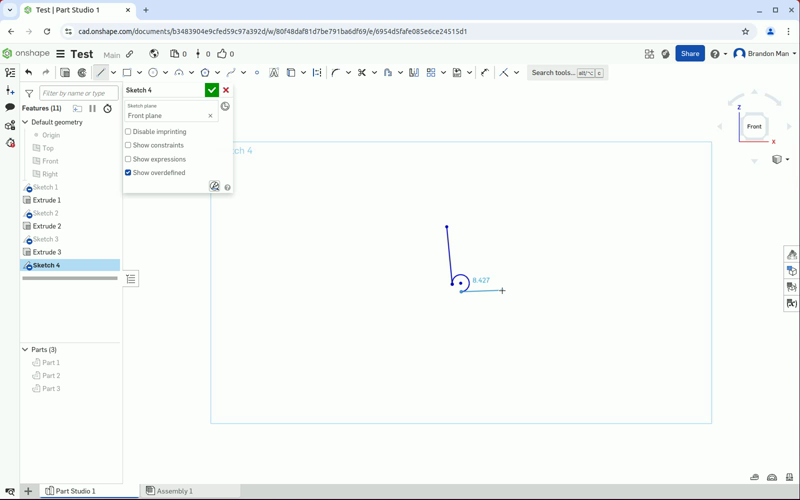
key_up(shift)
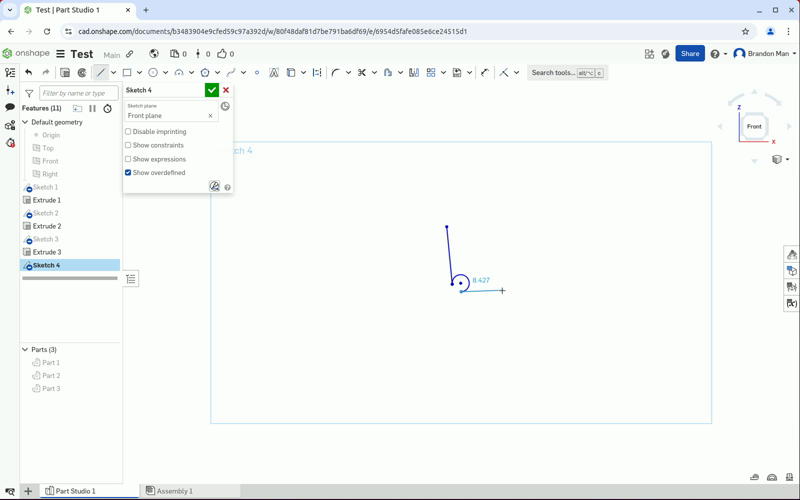
key(esc)
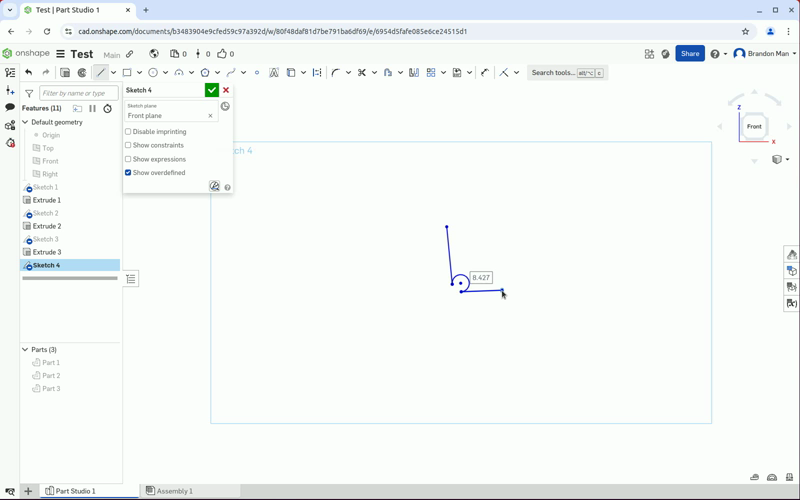
key(a)
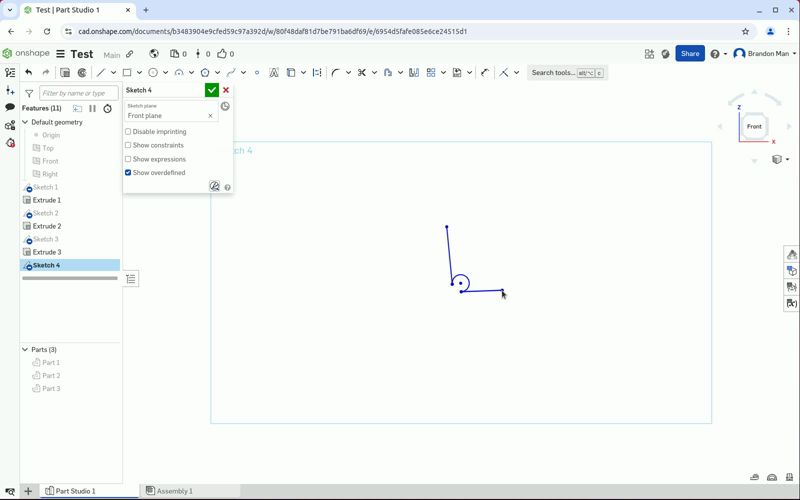
mouse_move(502, 290)
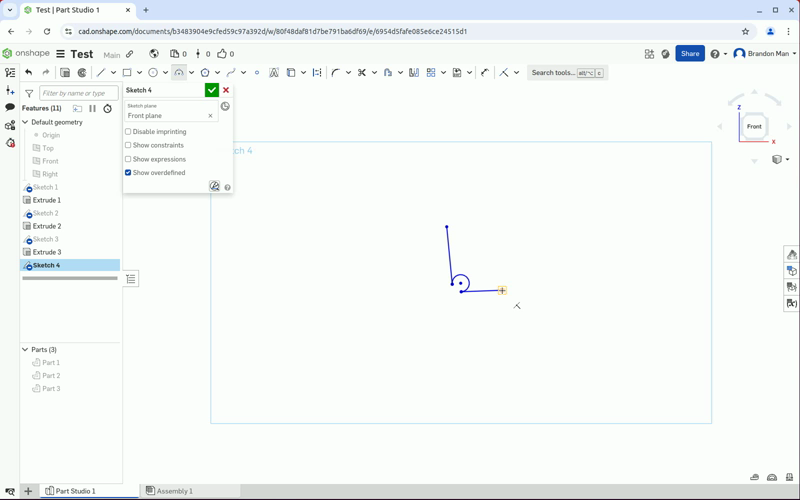
click(502, 290)
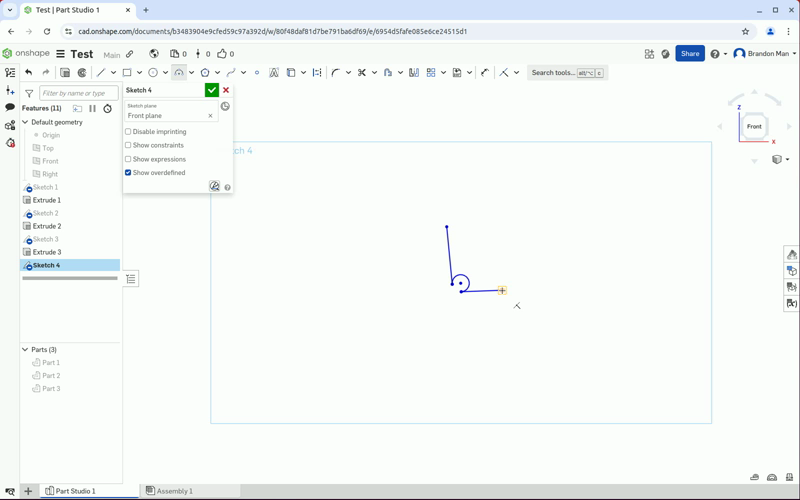
key_down(shift)
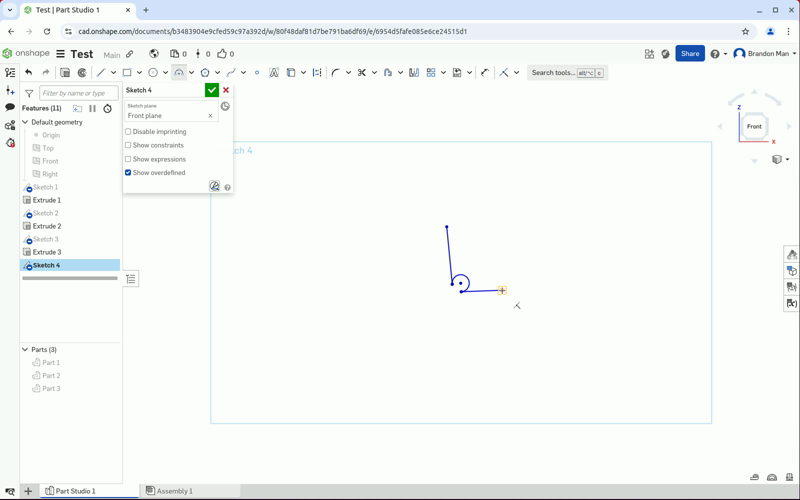
mouse_move(502, 276)
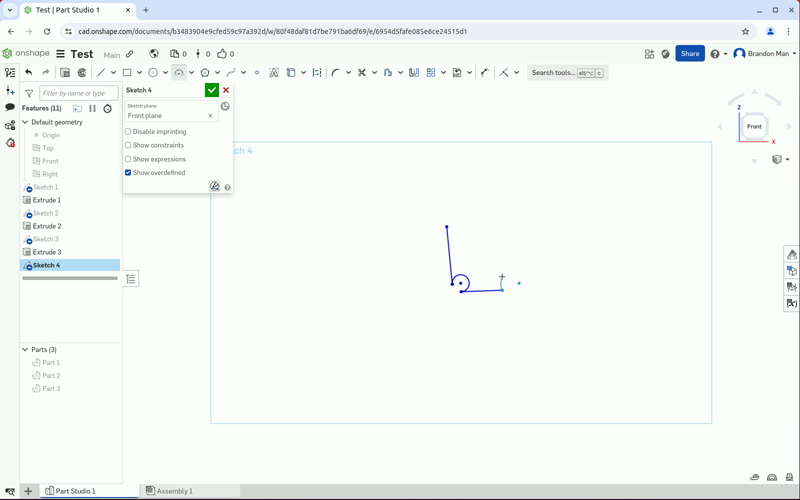
click(502, 276)
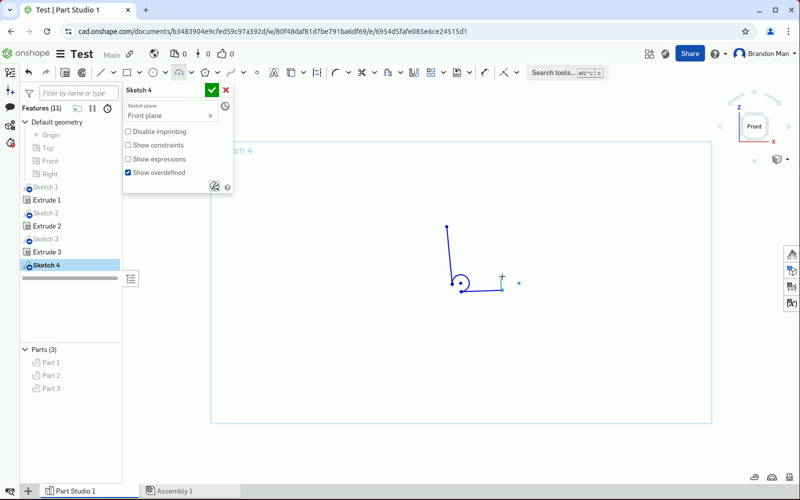
mouse_move(494, 282)
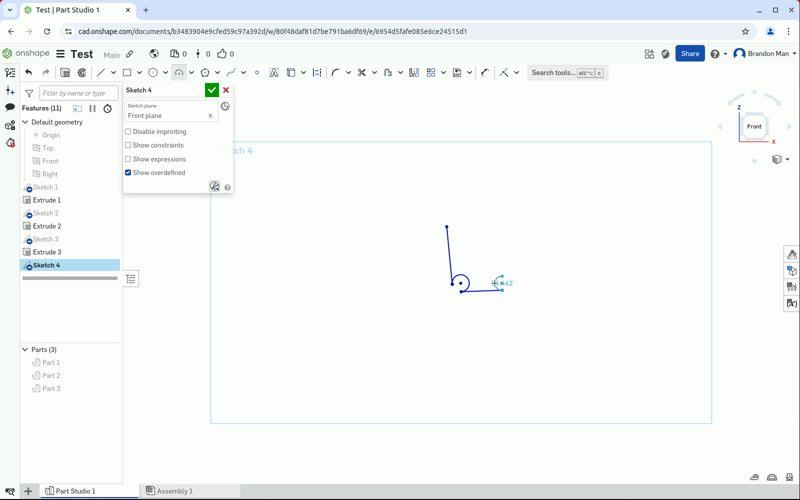
click(494, 282)
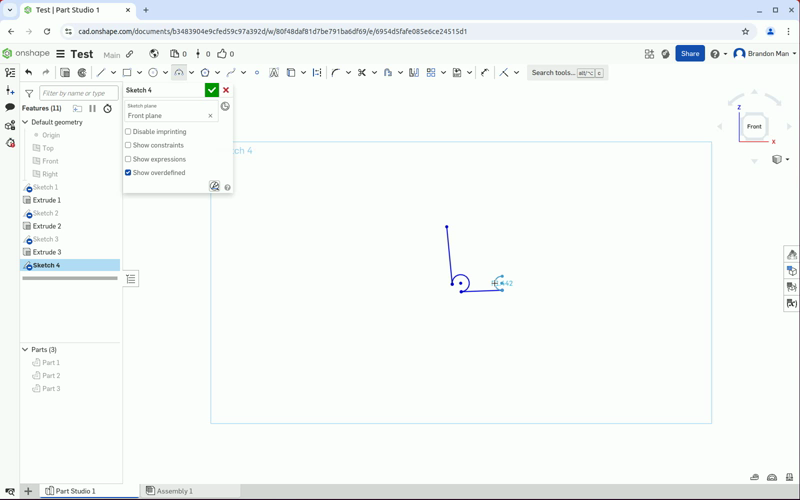
key_up(shift)
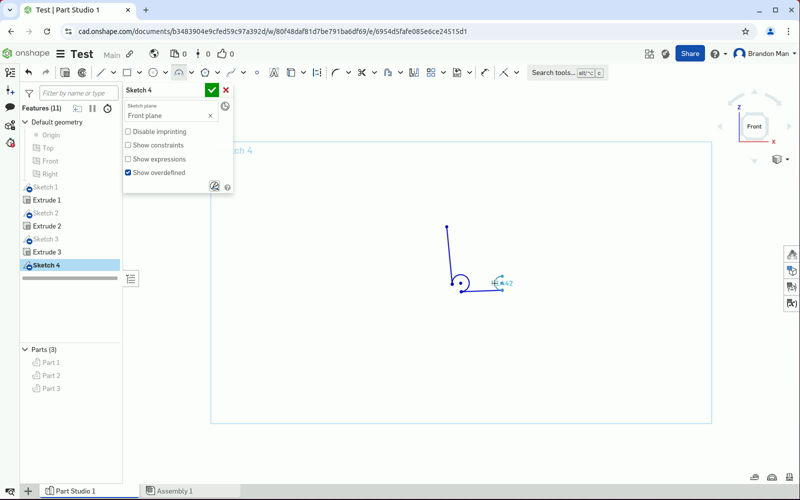
key(esc)
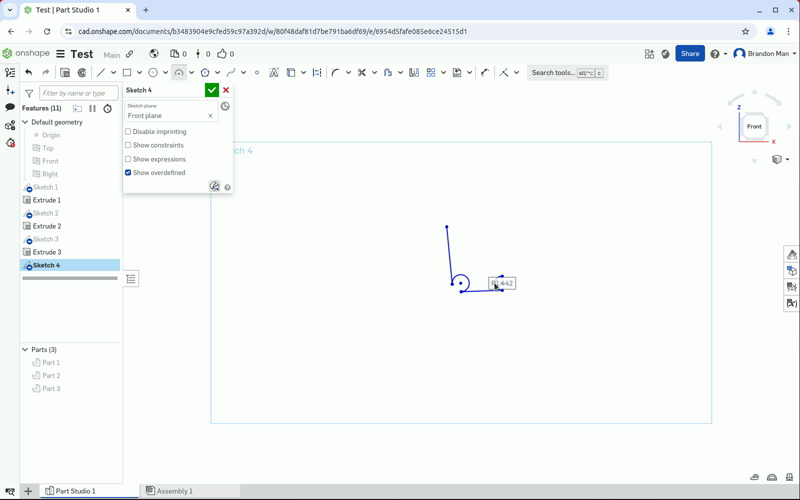
key(l)
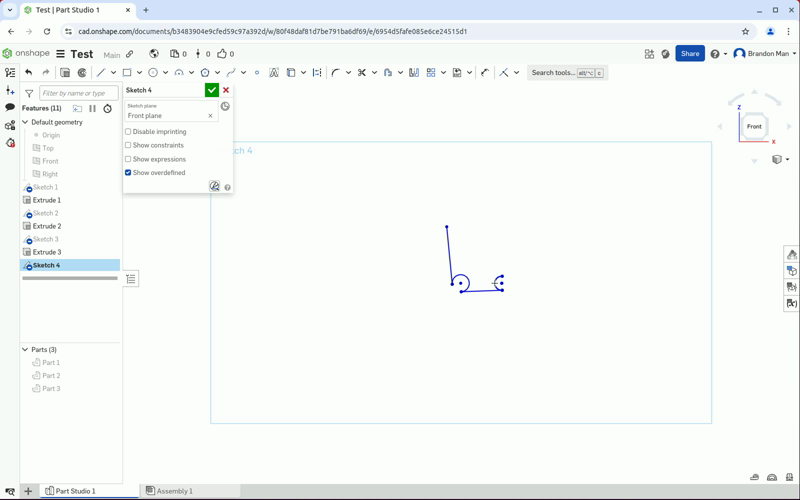
mouse_move(502, 276)
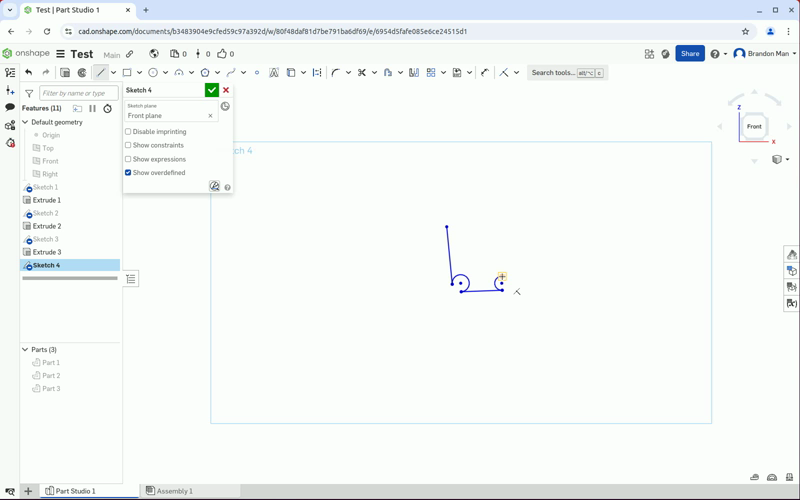
click(502, 276)
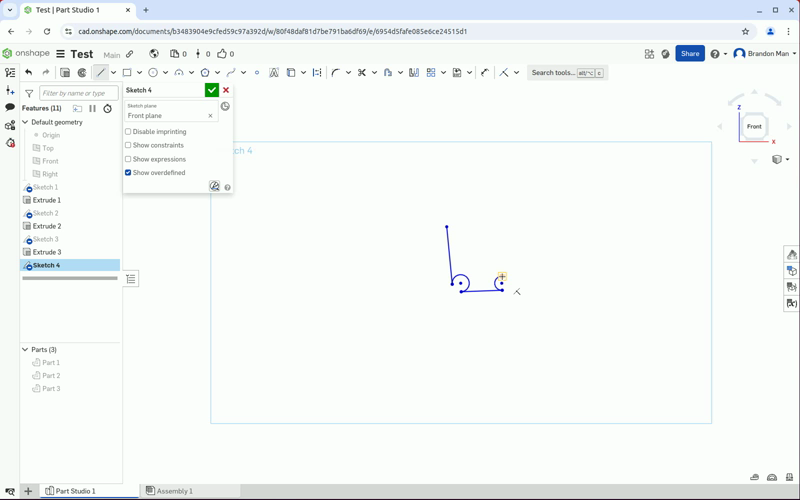
key_down(shift)
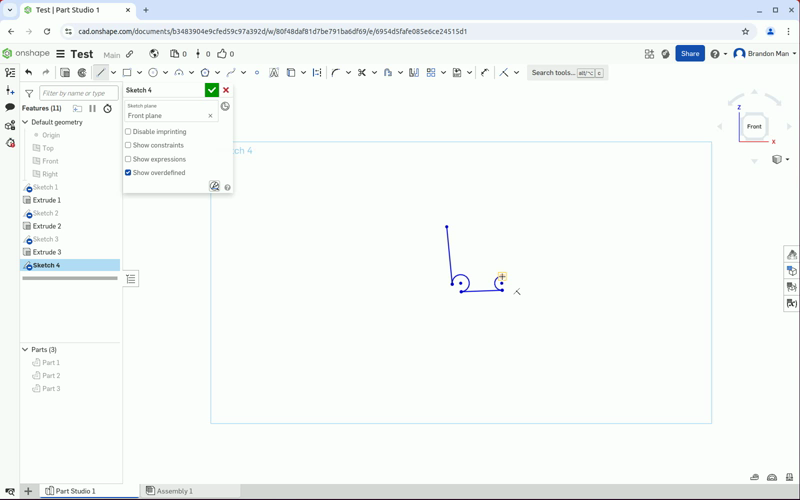
mouse_move(532, 276)
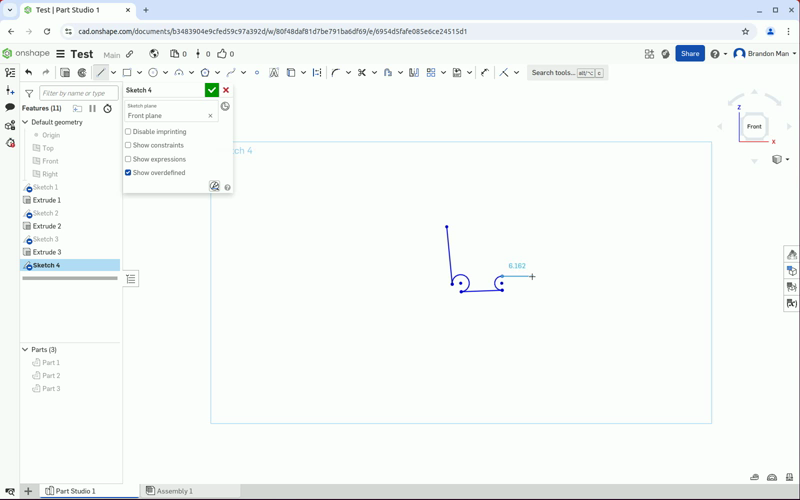
mouse_move(478, 275)
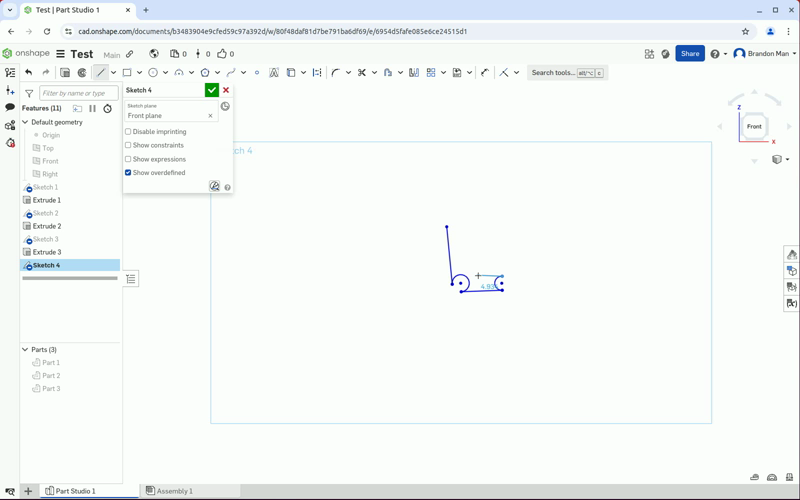
click(478, 275)
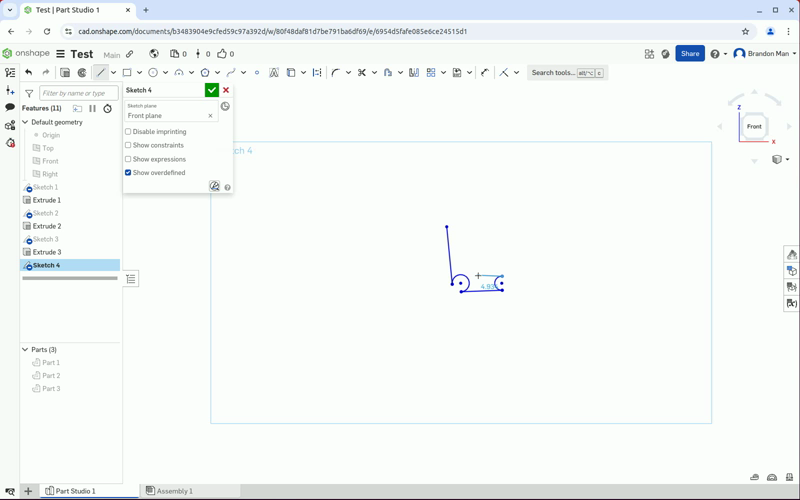
key_up(shift)
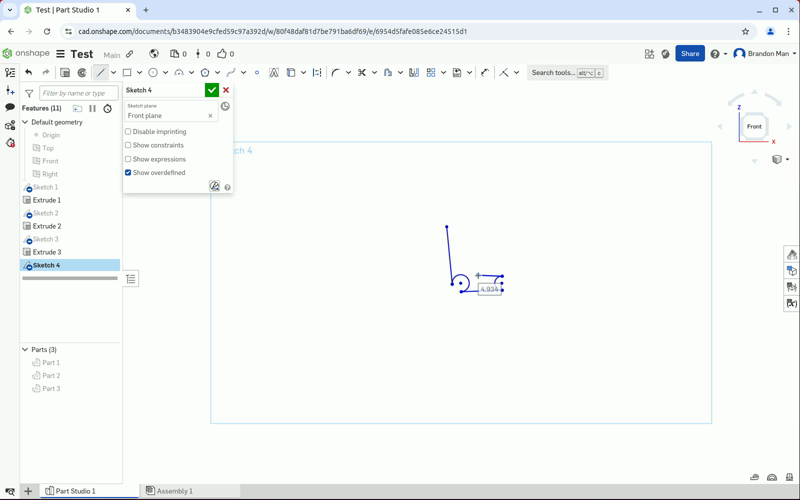
key(esc)
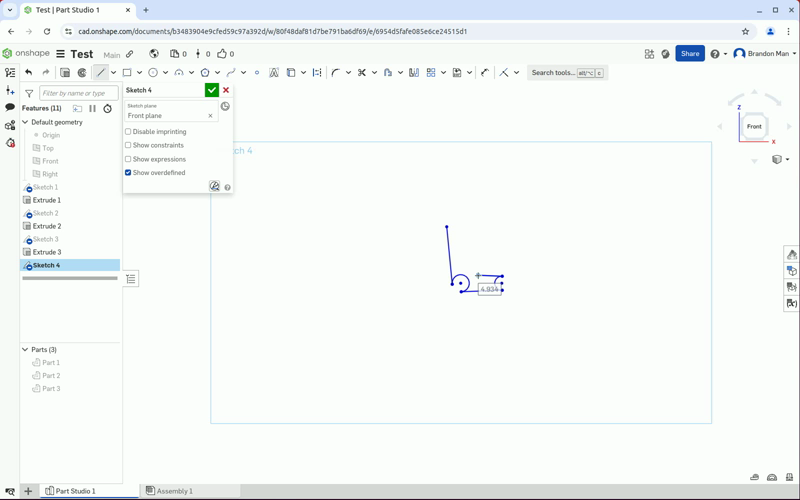
key(a)
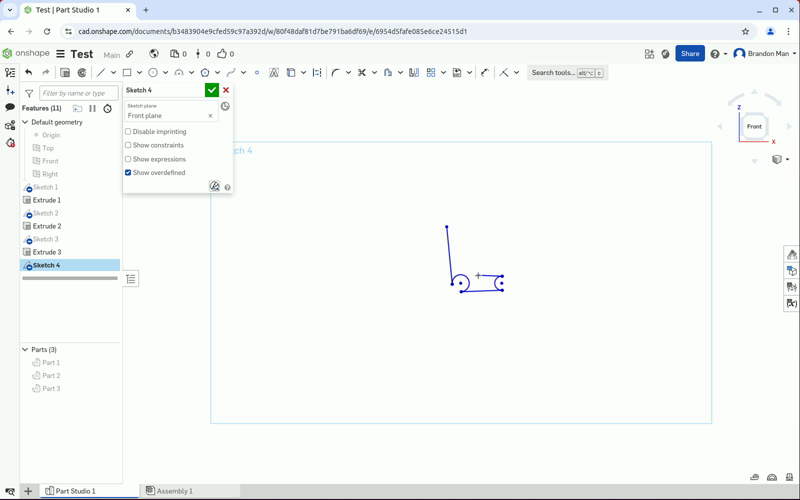
mouse_move(478, 275)
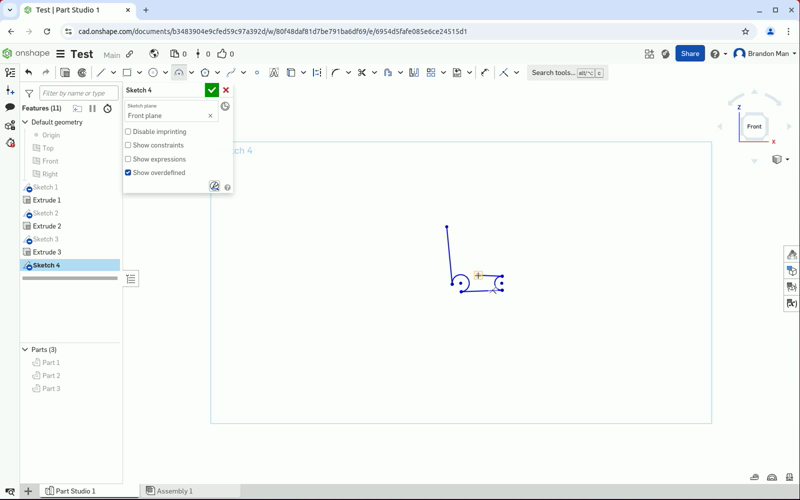
click(478, 275)
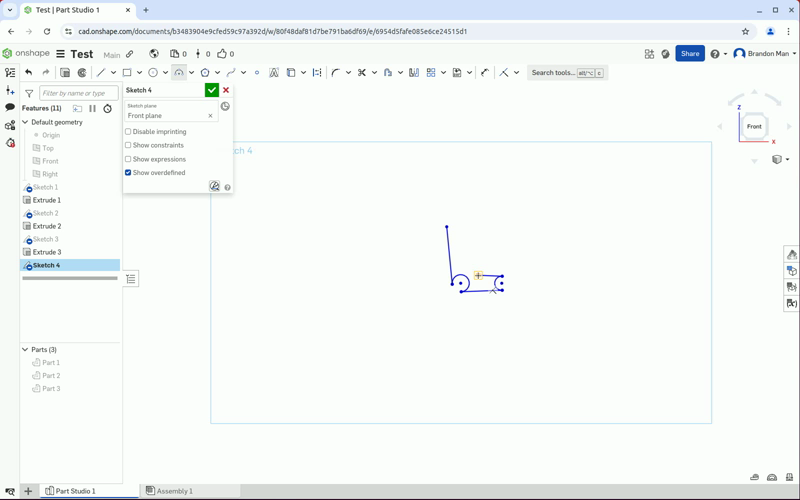
key_down(shift)
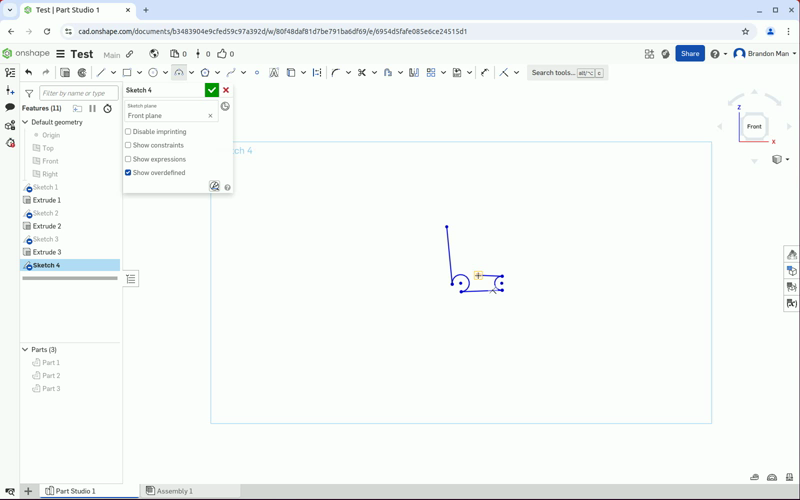
mouse_move(471, 267)
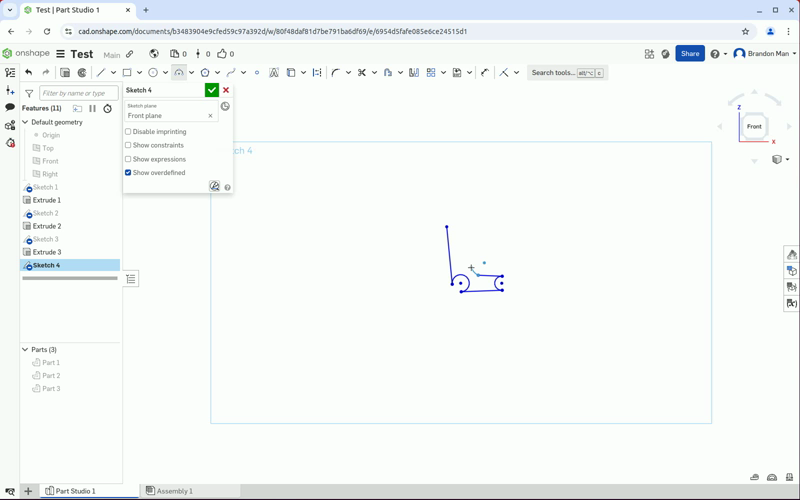
click(471, 267)
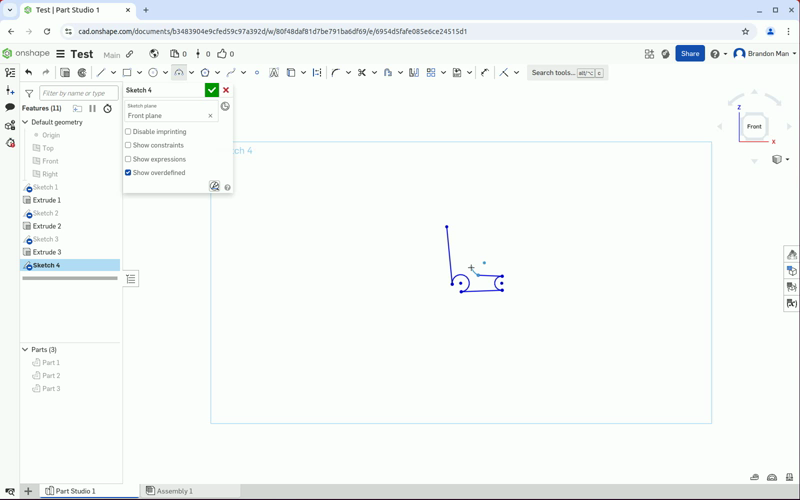
mouse_move(472, 272)
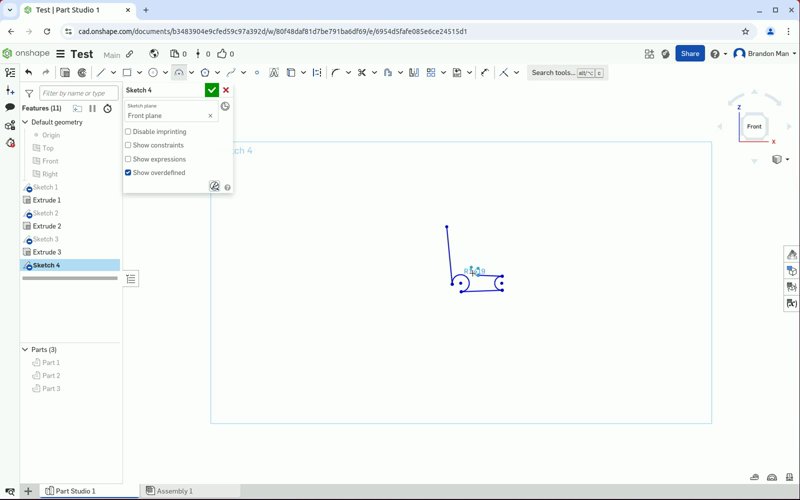
click(472, 272)
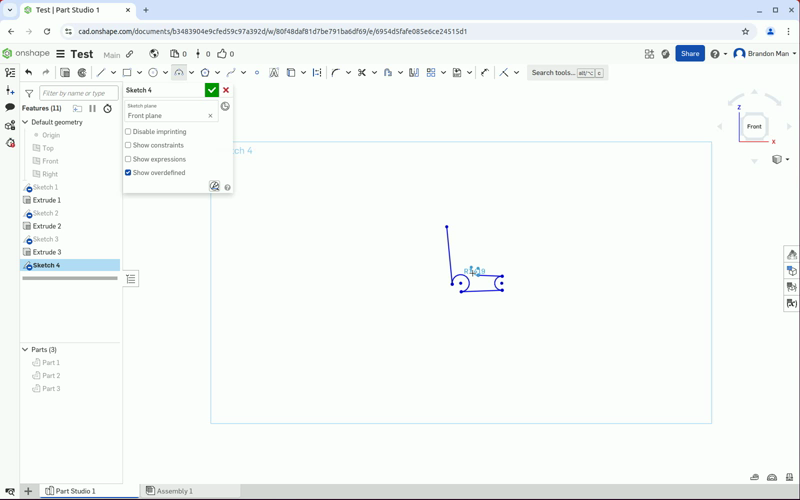
key_up(shift)
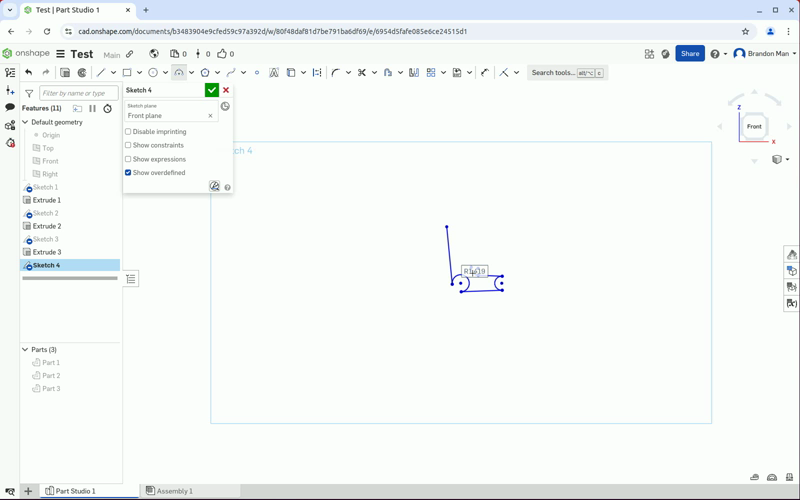
key(esc)
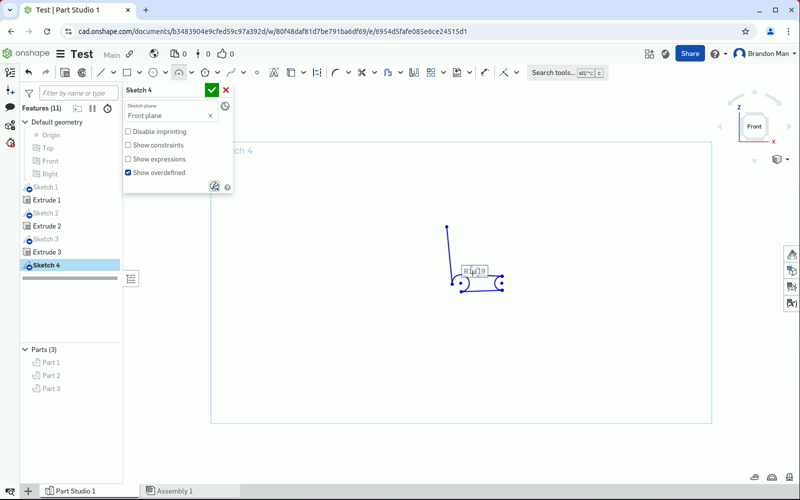
key(l)
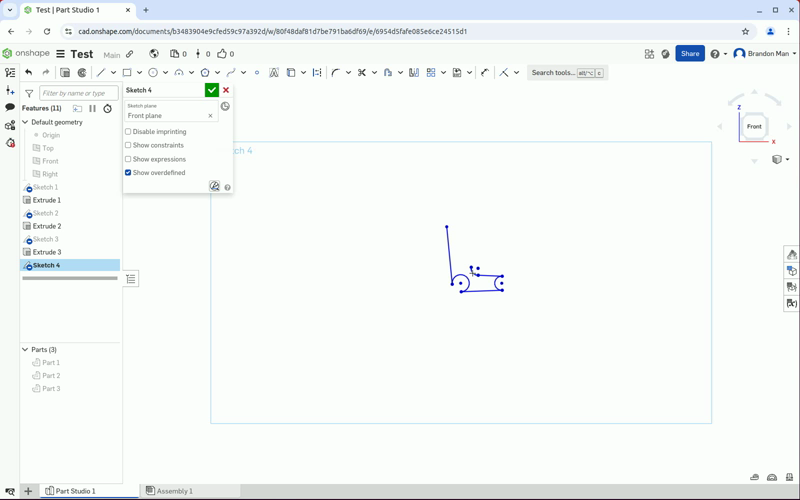
mouse_move(471, 267)
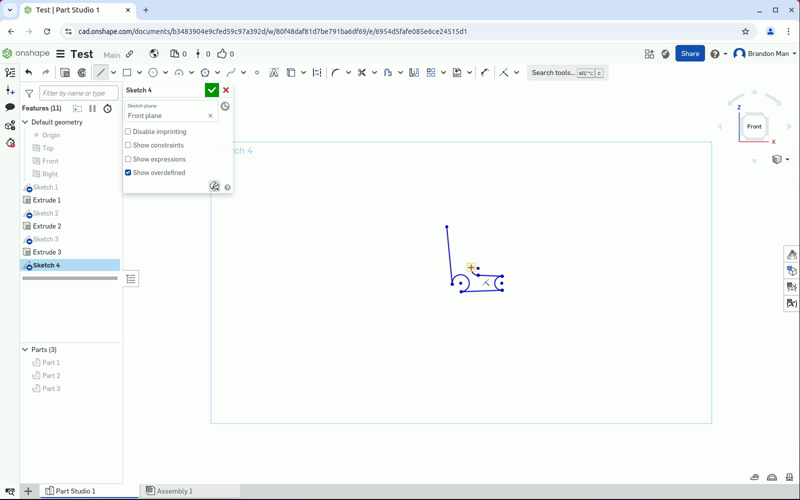
click(471, 267)
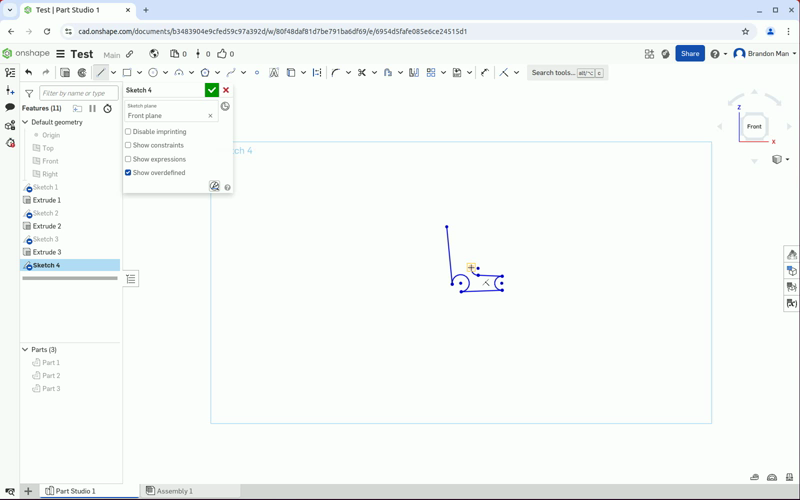
key_down(shift)
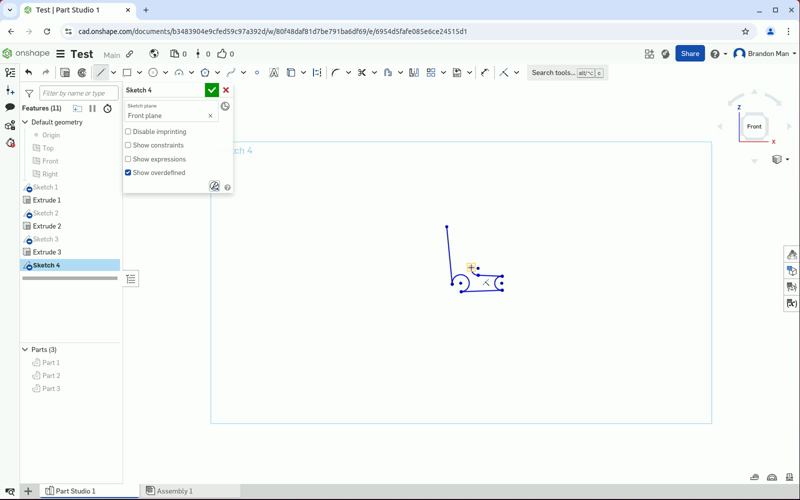
mouse_move(501, 267)
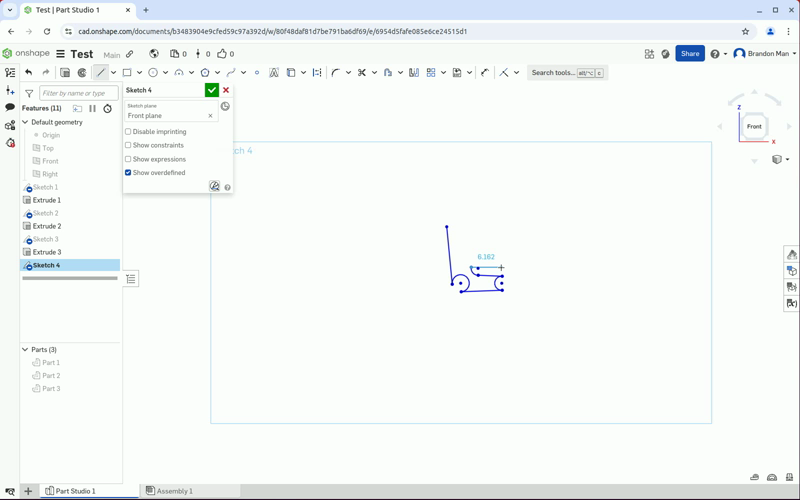
mouse_move(475, 226)
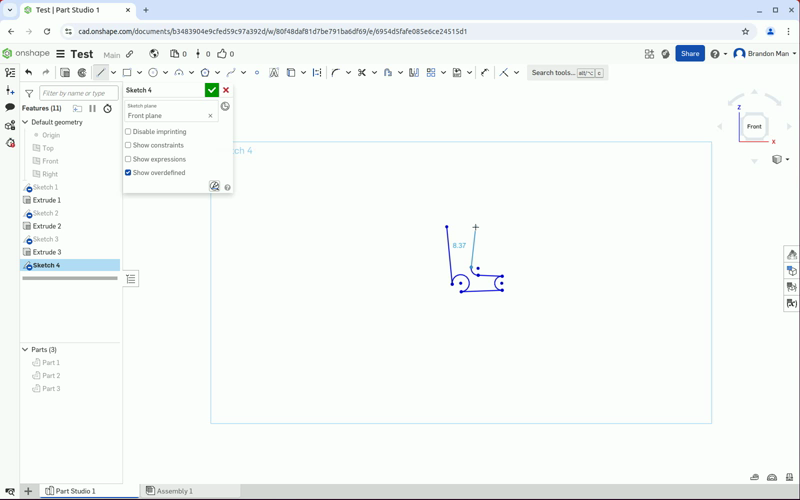
click(475, 226)
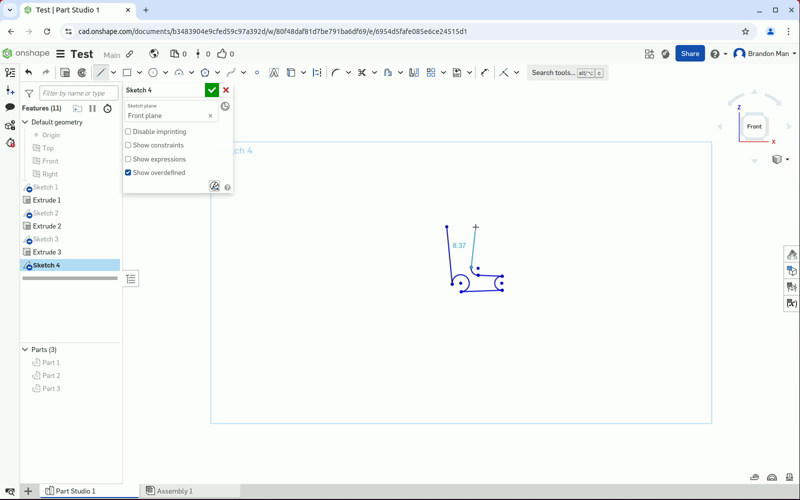
key_up(shift)
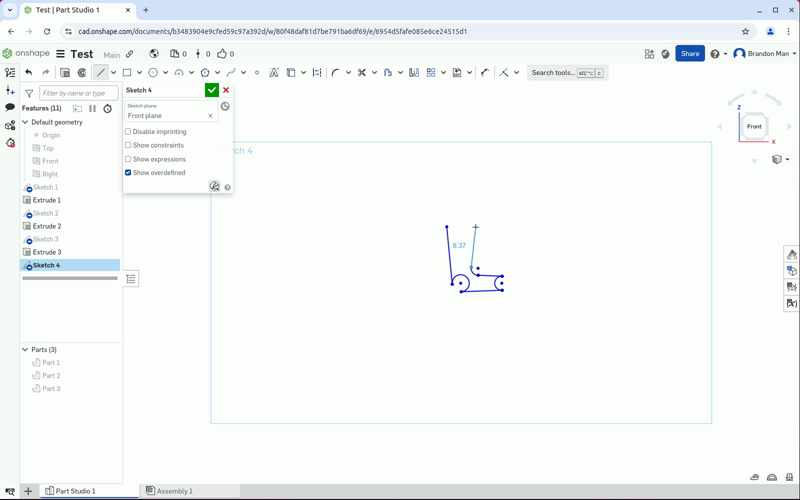
key(esc)
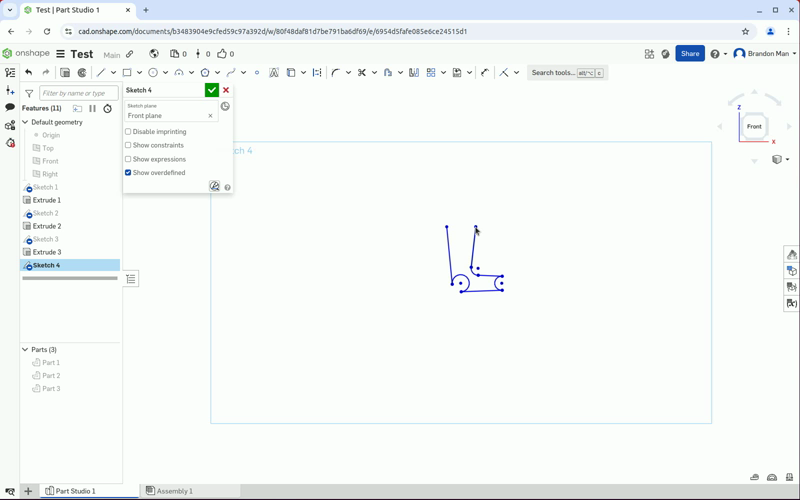
key(a)
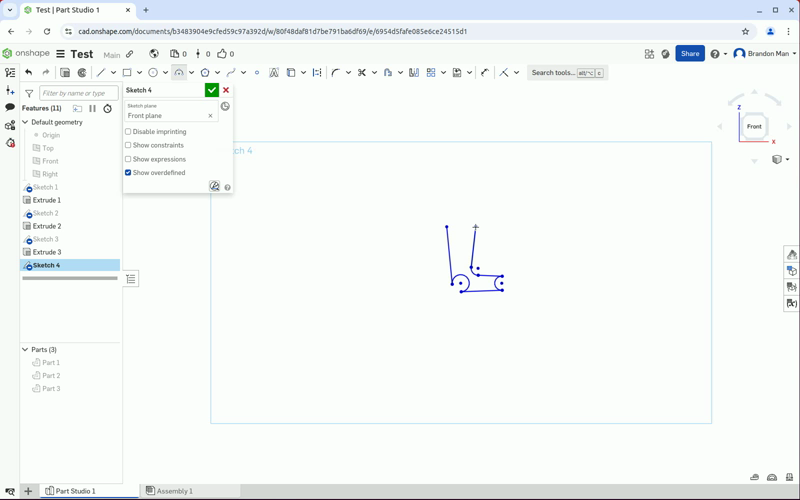
mouse_move(475, 226)
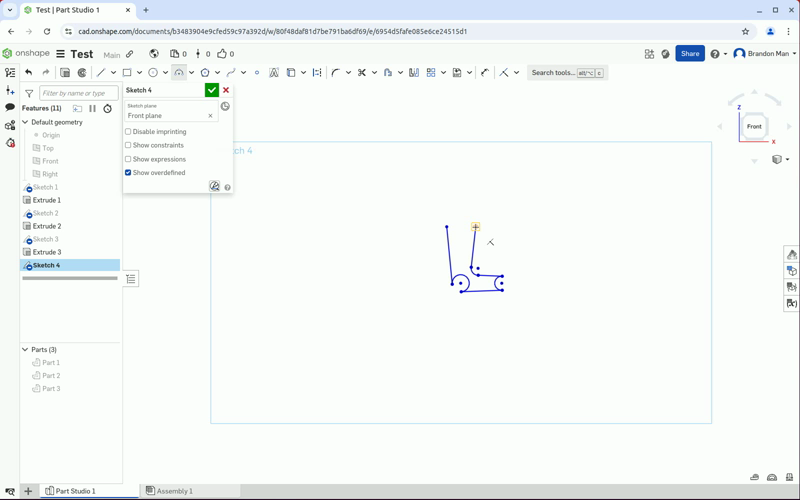
click(475, 226)
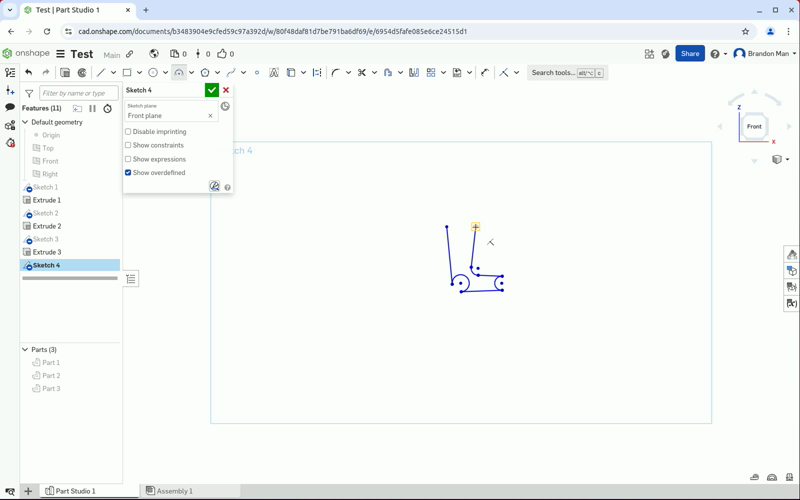
mouse_move(446, 226)
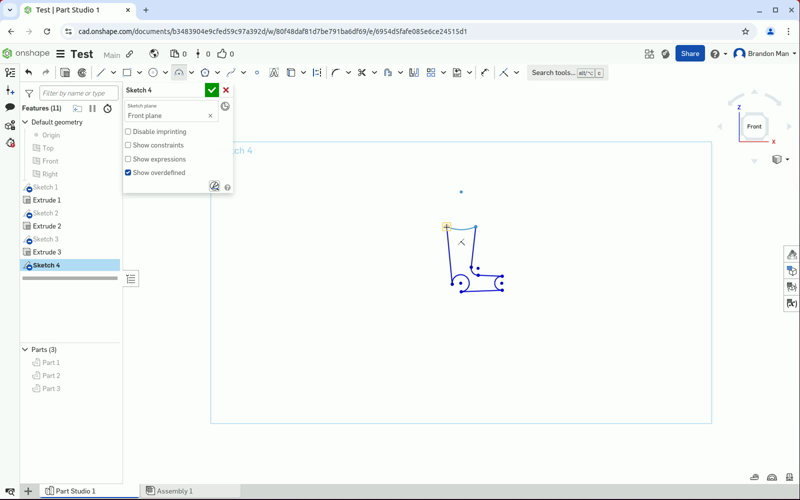
click(446, 226)
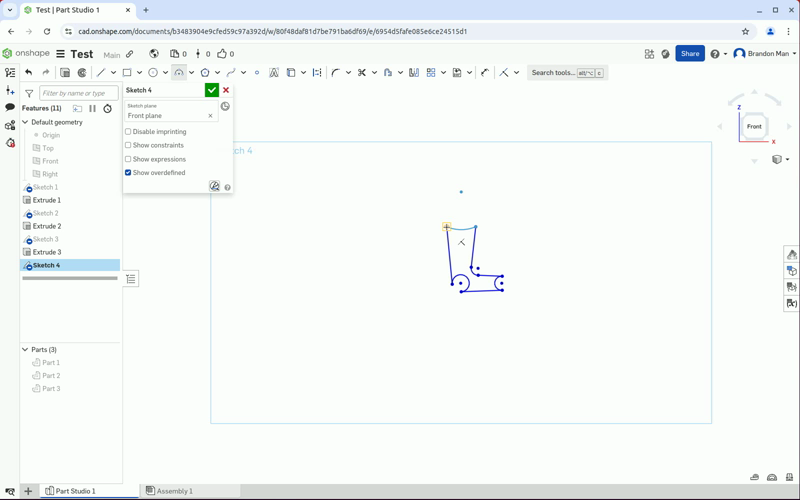
key_down(shift)
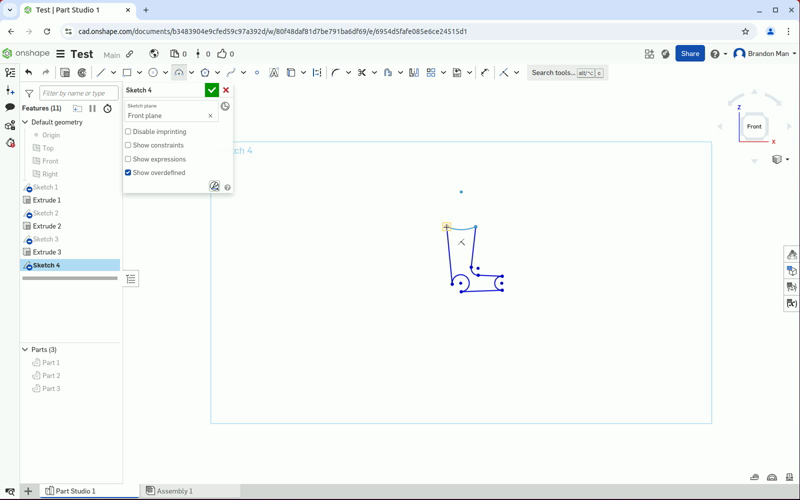
mouse_move(461, 239)
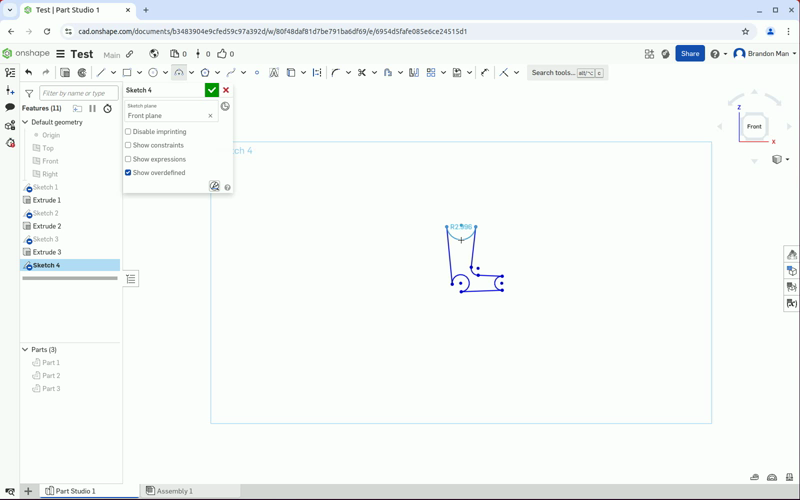
click(461, 239)
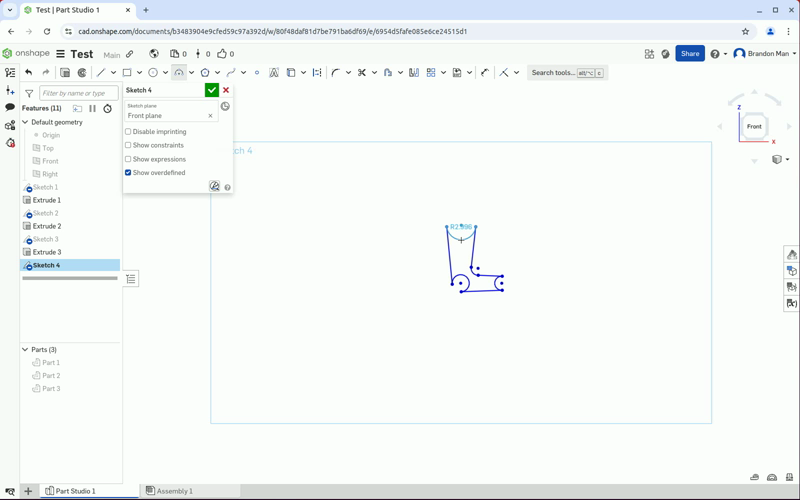
key_up(shift)
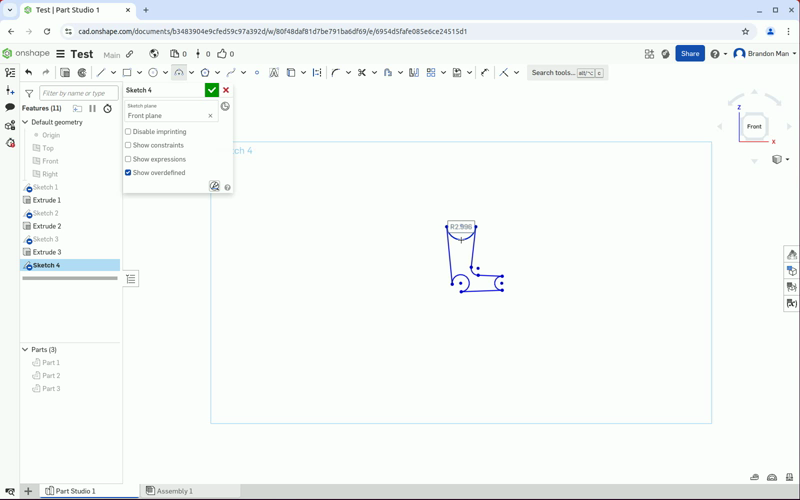
key(esc)
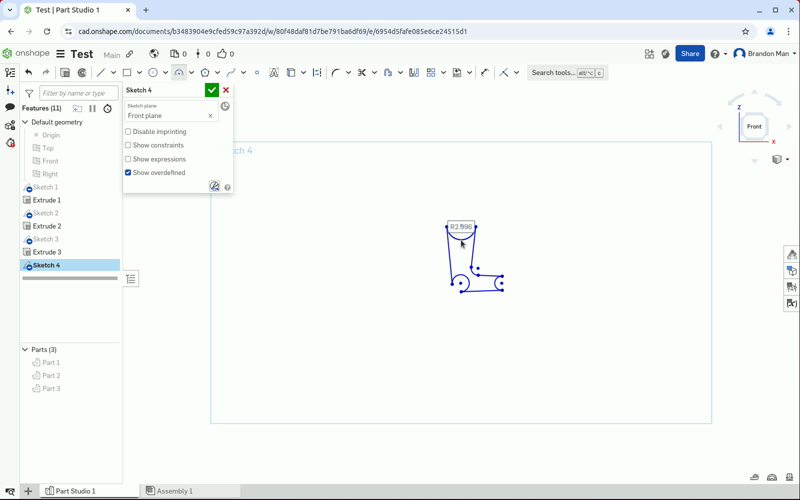
mouse_move(454, 241)
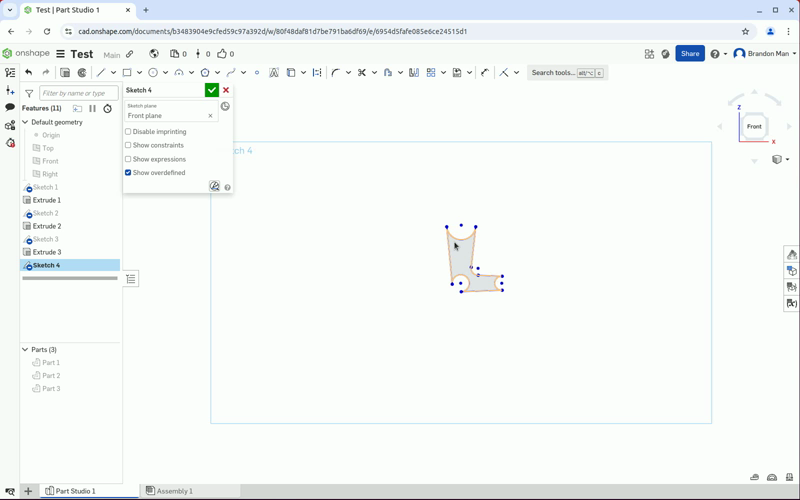
scroll(6)
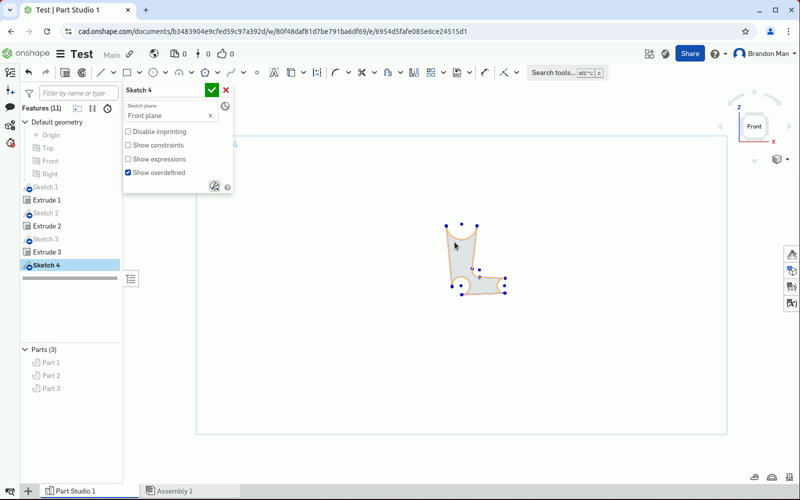
scroll(6)
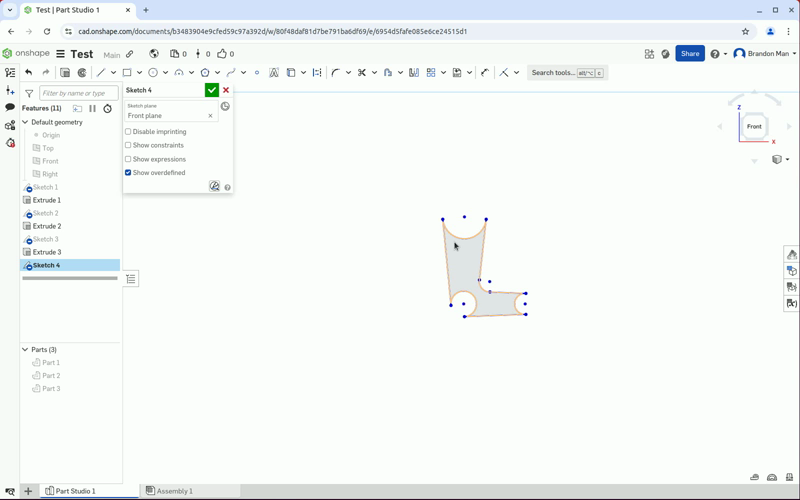
scroll(6)
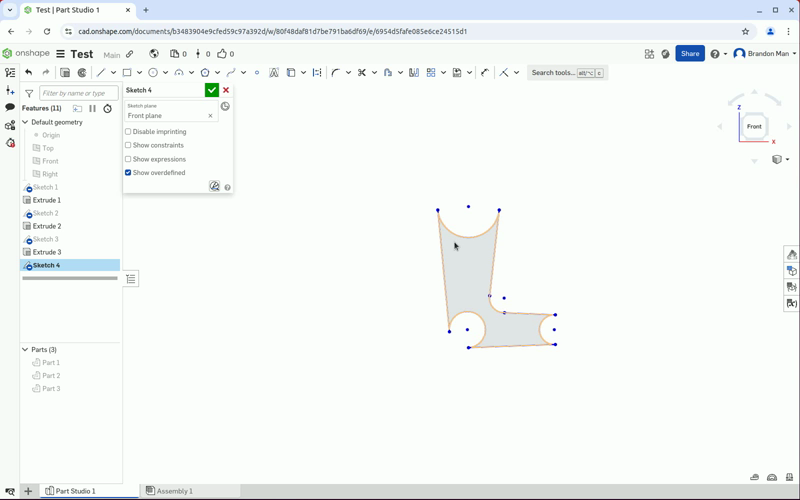
scroll(6)
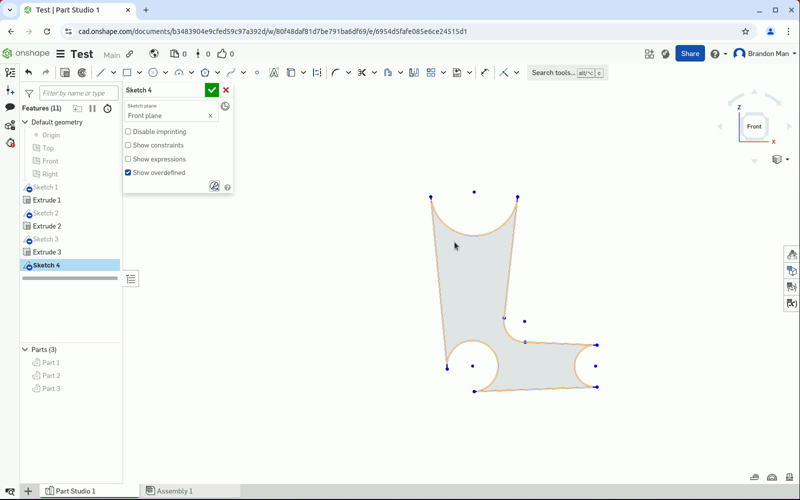
scroll(6)
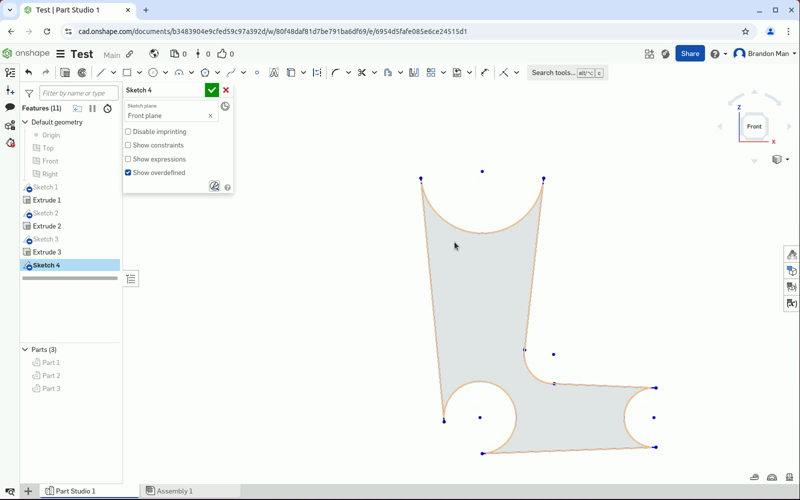
scroll(6)
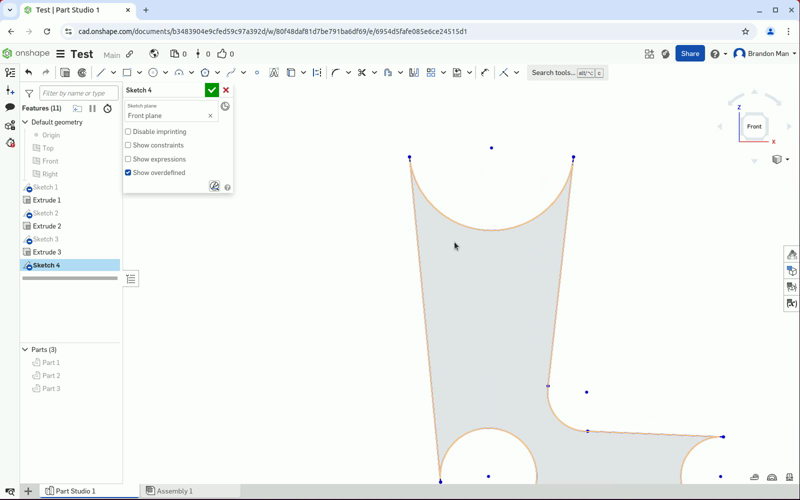
scroll(6)
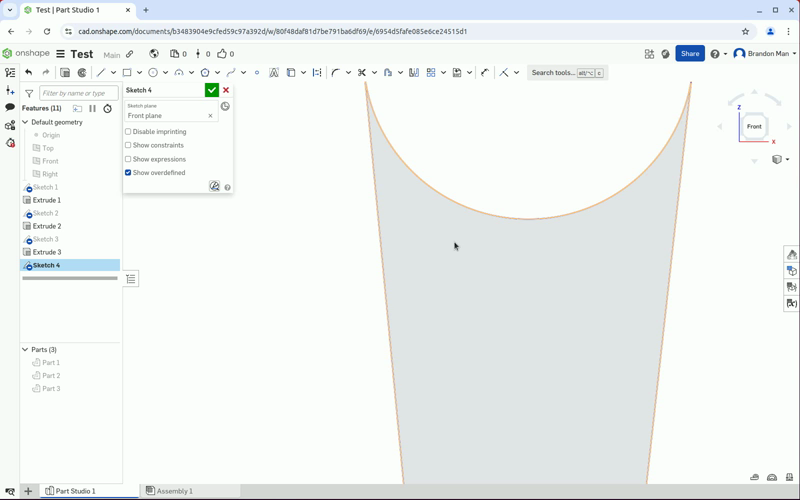
click(454, 241)
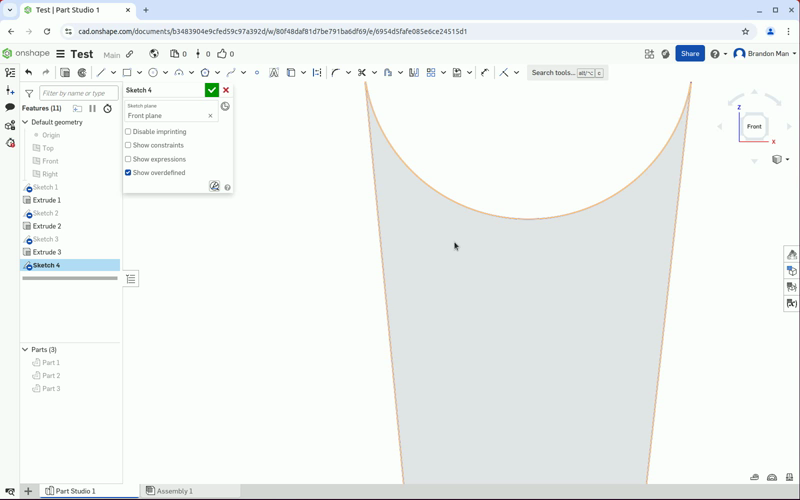
scroll(-6)
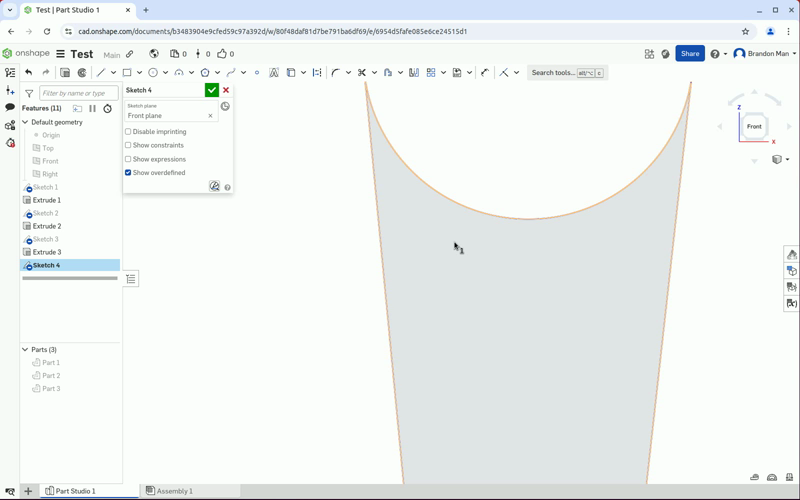
scroll(-6)
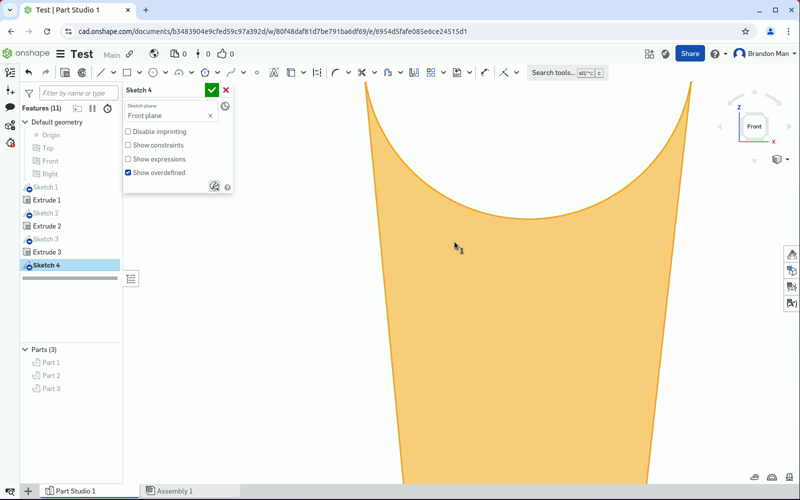
scroll(-6)
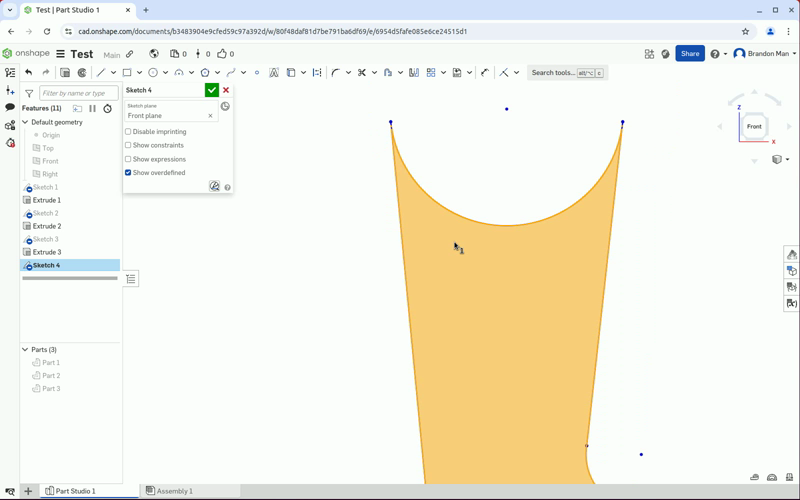
scroll(-6)
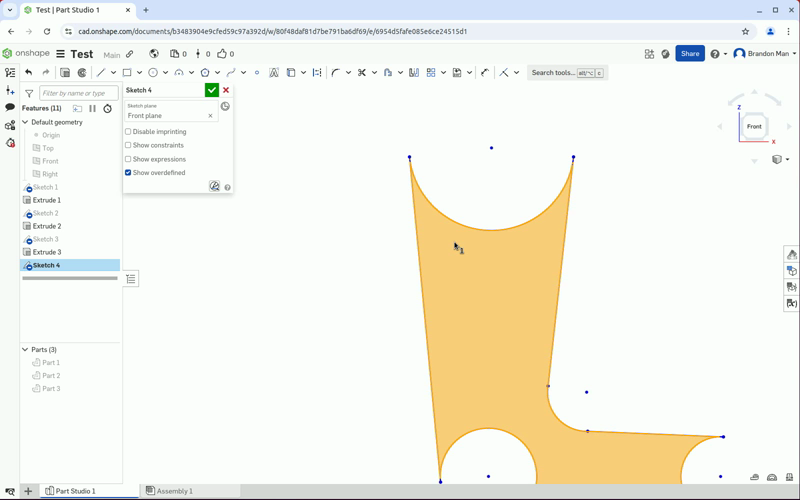
scroll(-6)
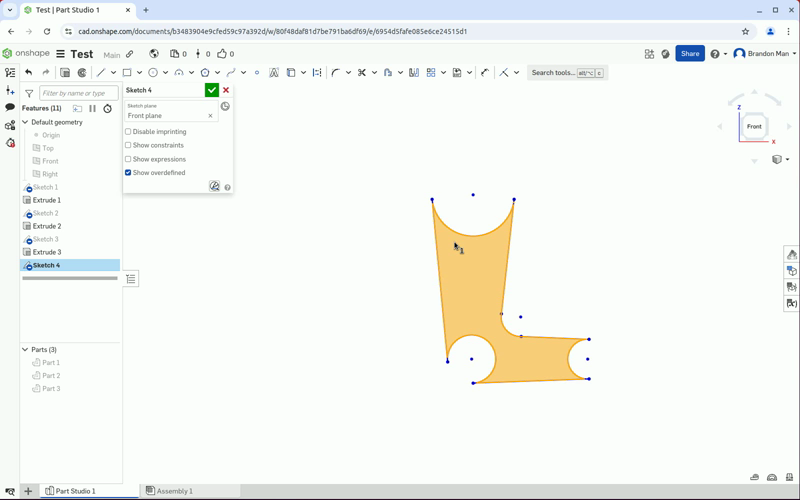
scroll(-6)
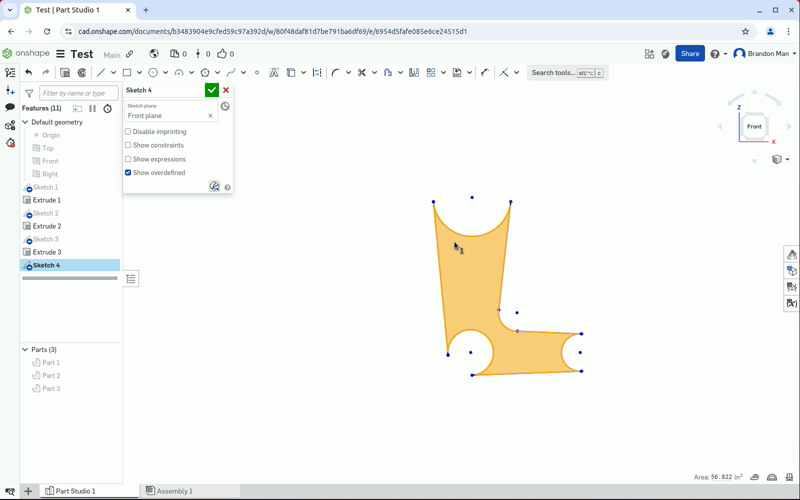
scroll(-6)
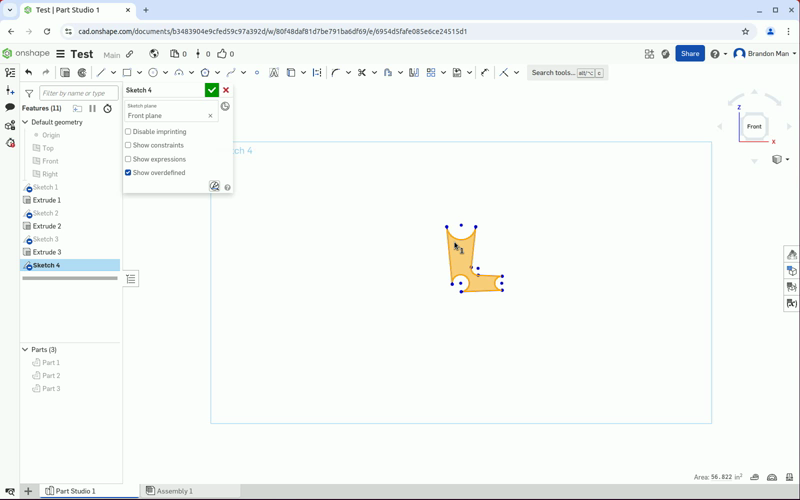
mouse_move(73, 352)
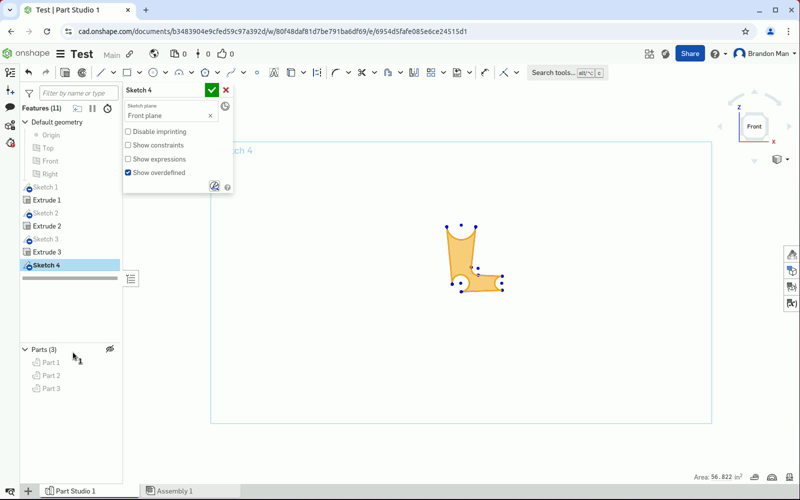
key(shift+y)
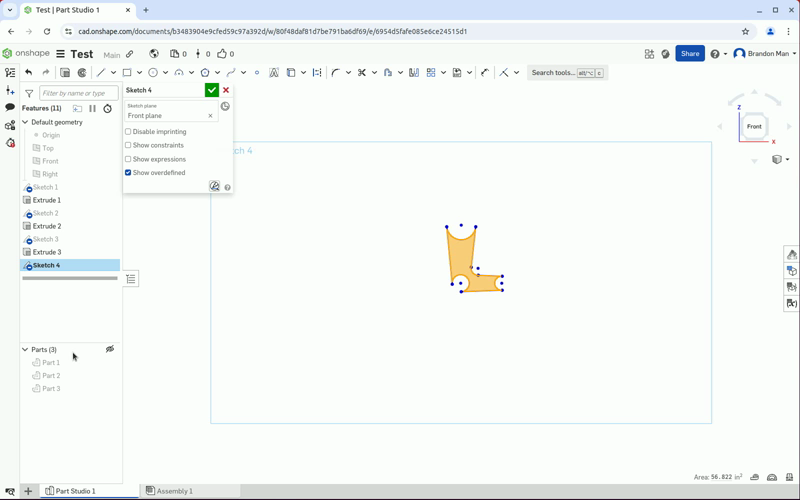
key(shift+e)
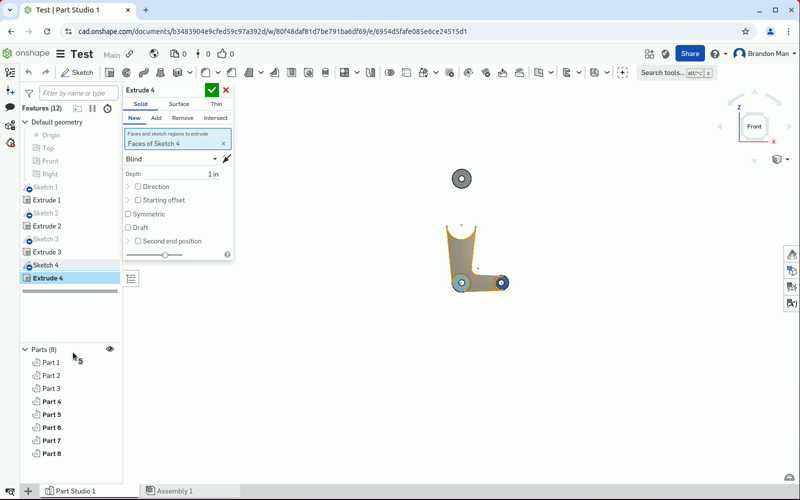
mouse_move(143, 106)
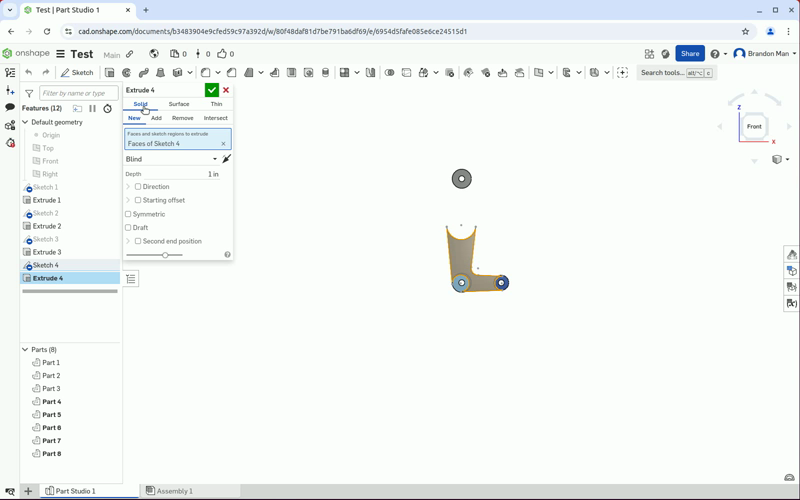
click(143, 106)
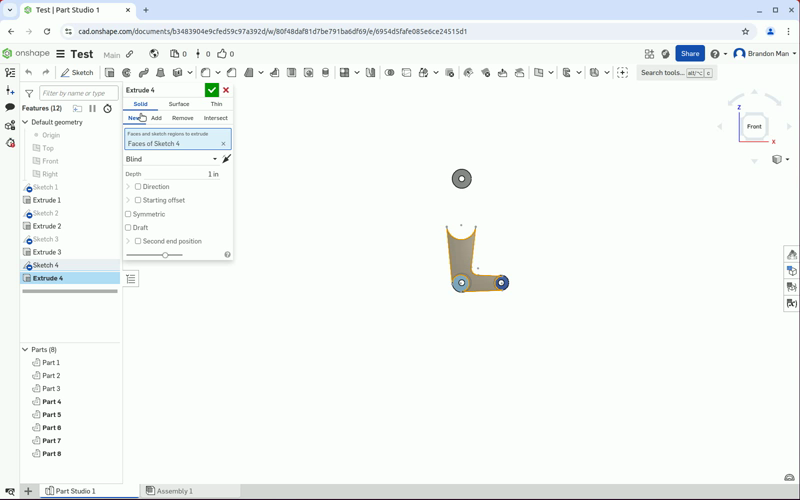
mouse_move(137, 120)
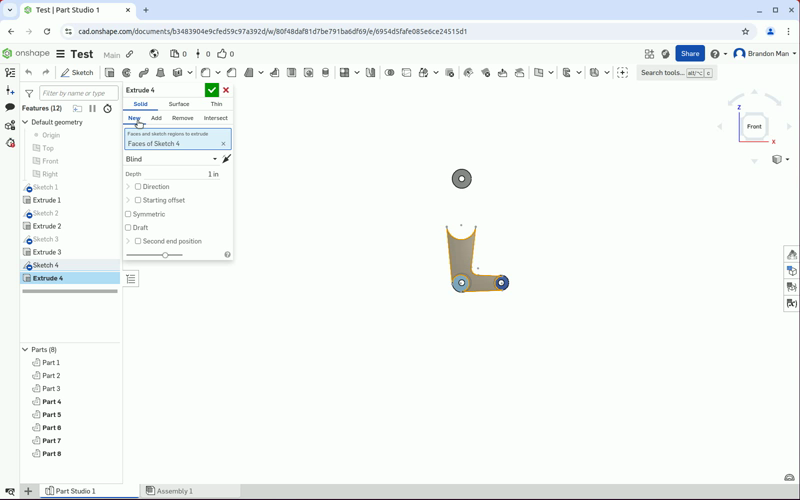
click(137, 120)
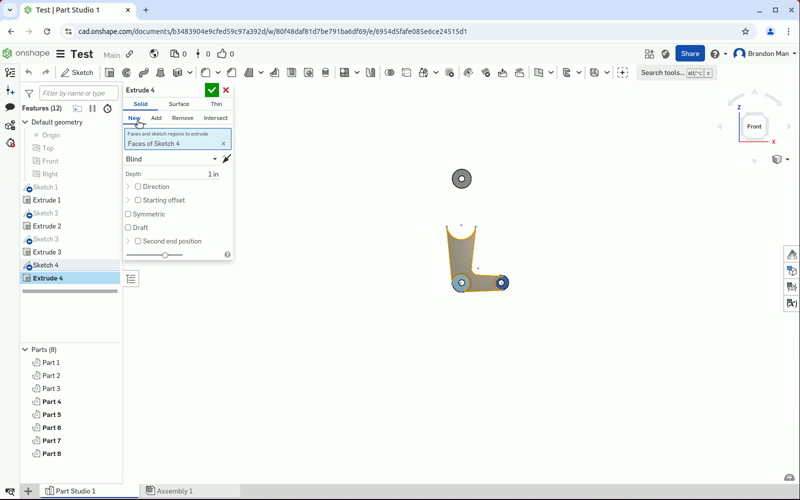
key(tab, 4)
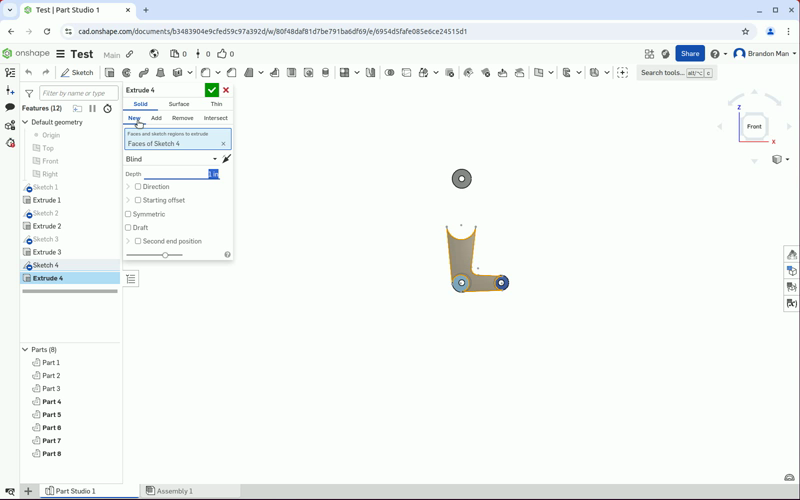
text(0.481)
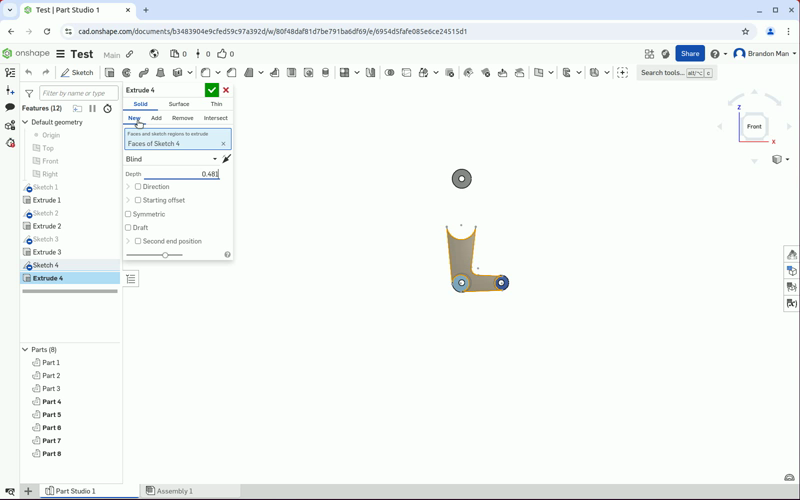
key(enter)
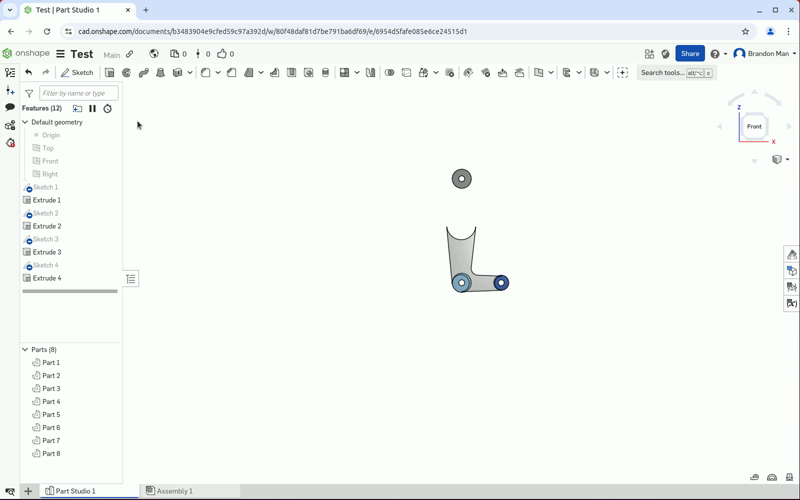
key(shift+h)
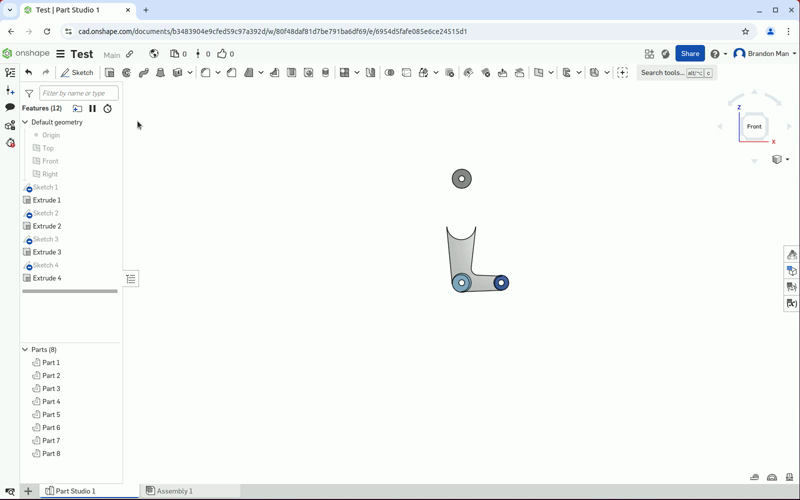
key(shift+h)
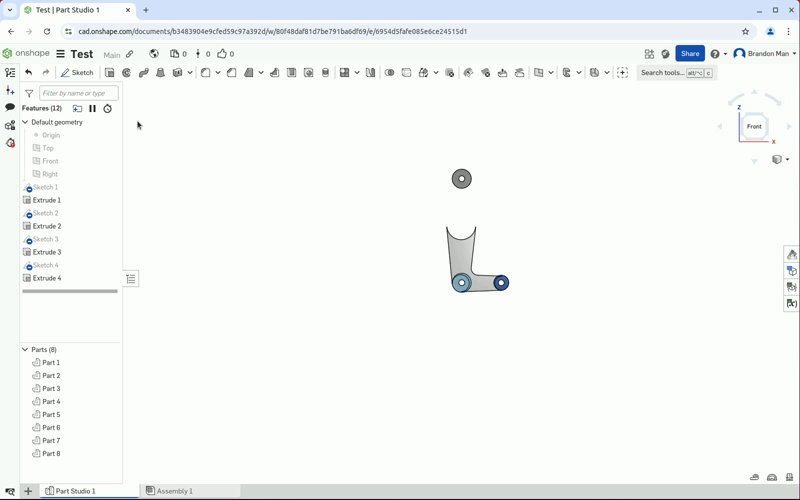
mouse_move(73, 189)
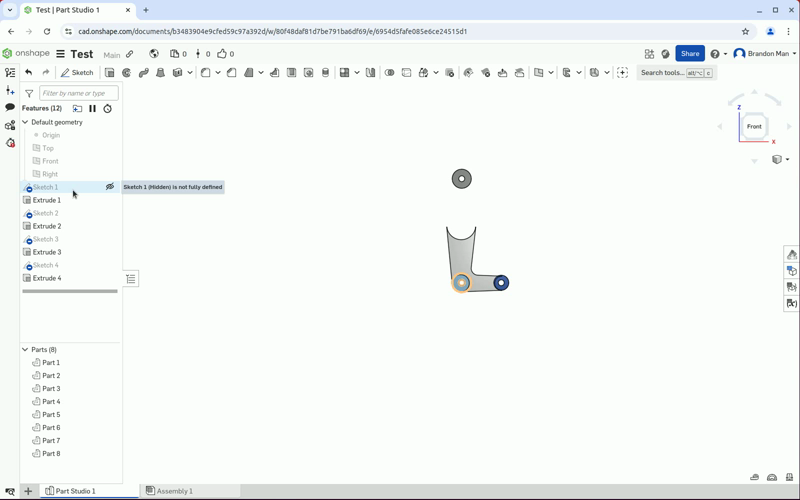
click(73, 189)
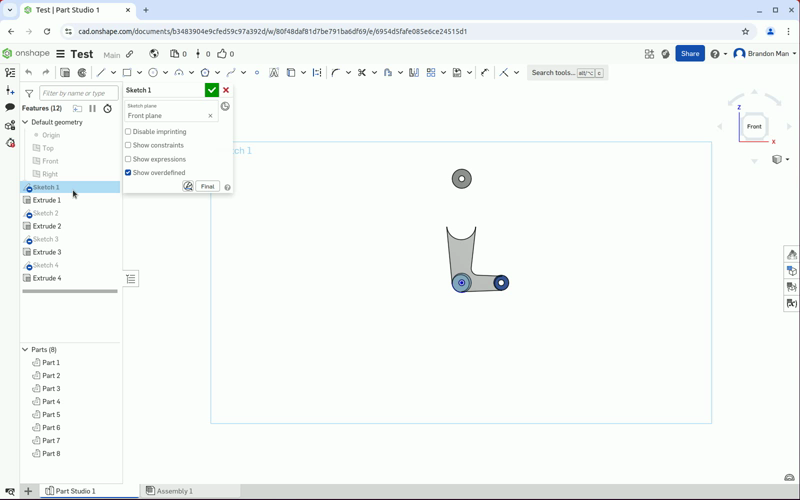
mouse_move(229, 92)
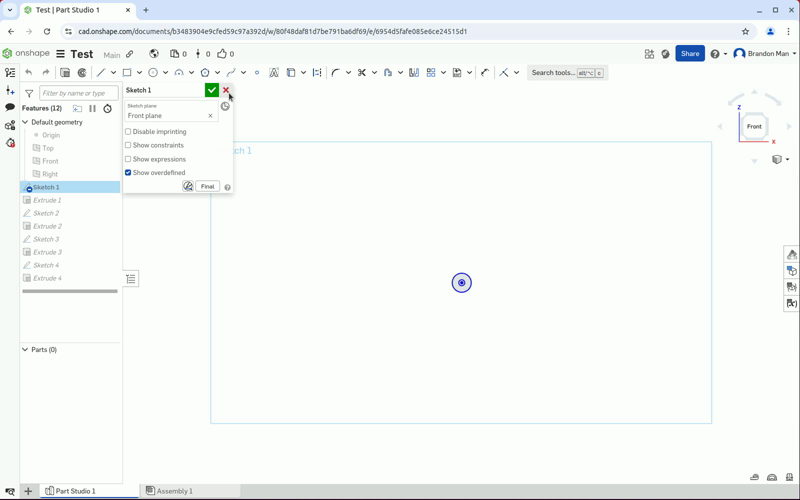
click(229, 92)
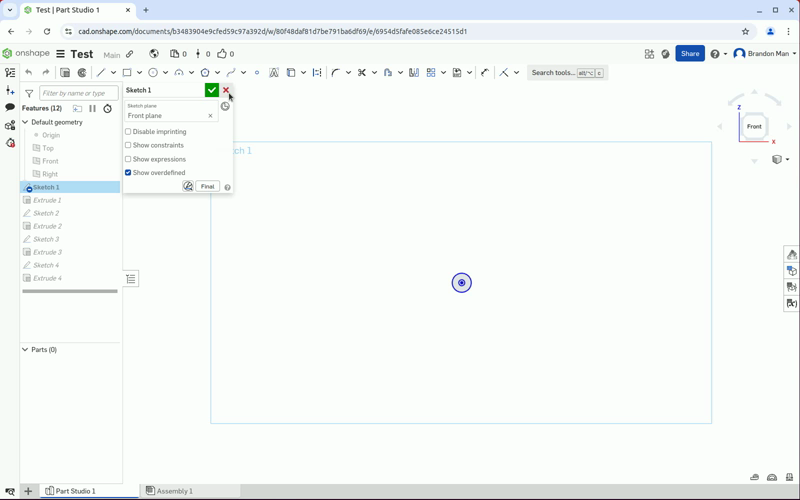
key(shift+s)
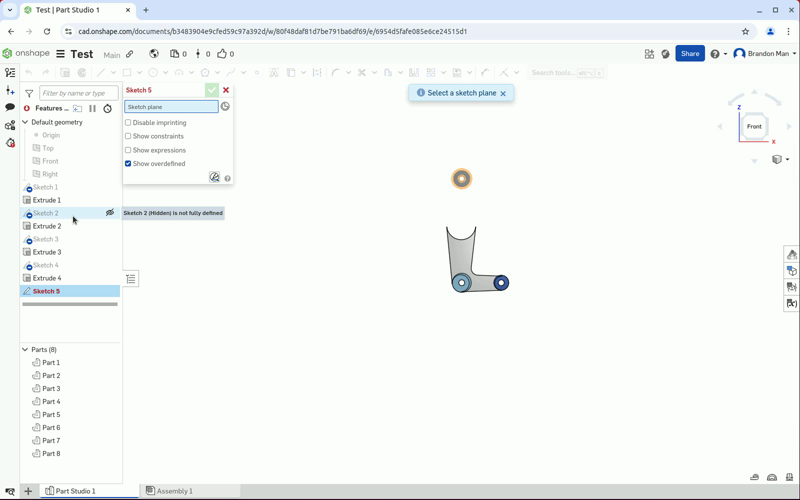
scroll(3)
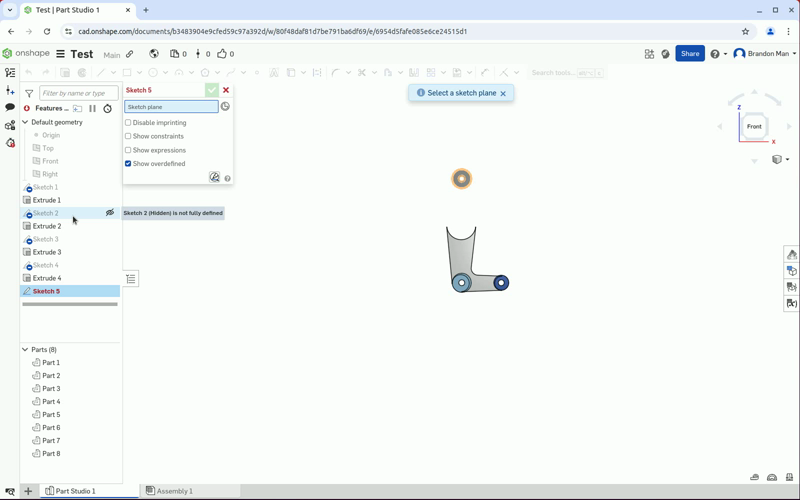
mouse_move(73, 163)
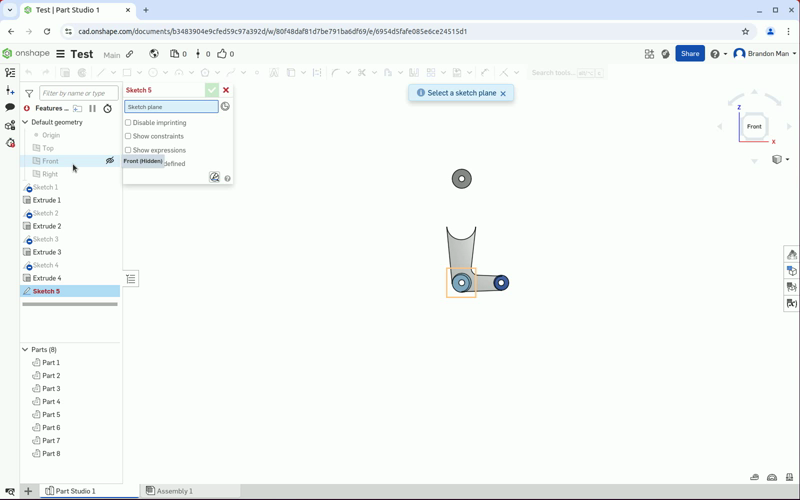
click(73, 163)
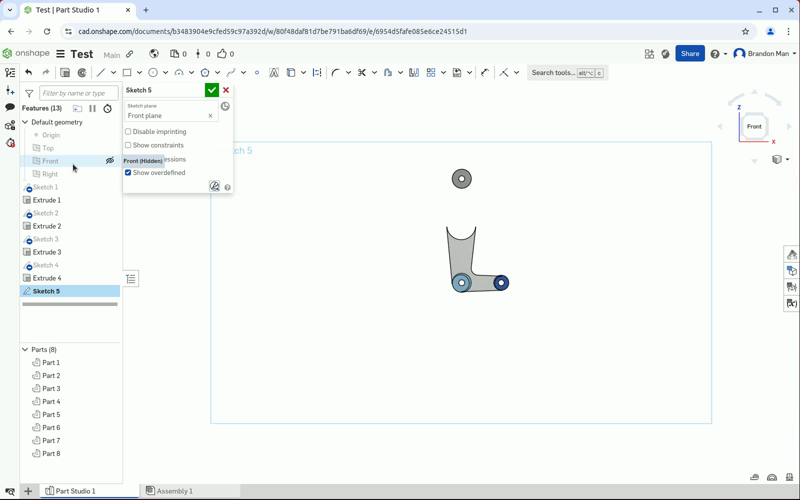
mouse_move(73, 352)
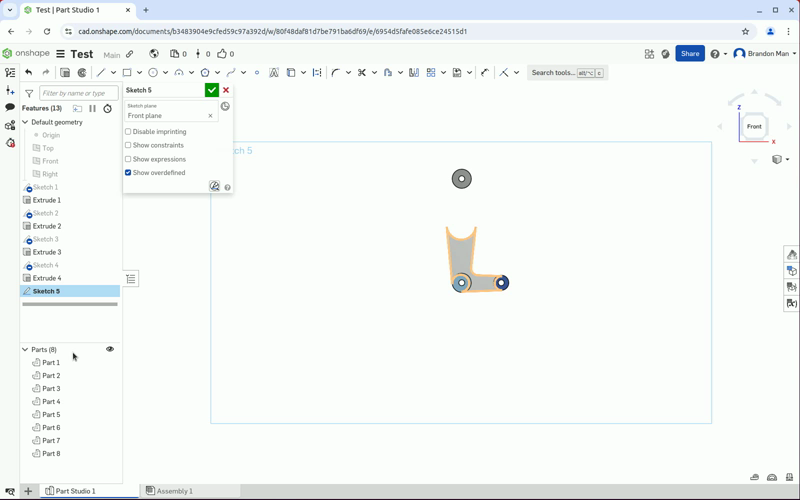
key(y)
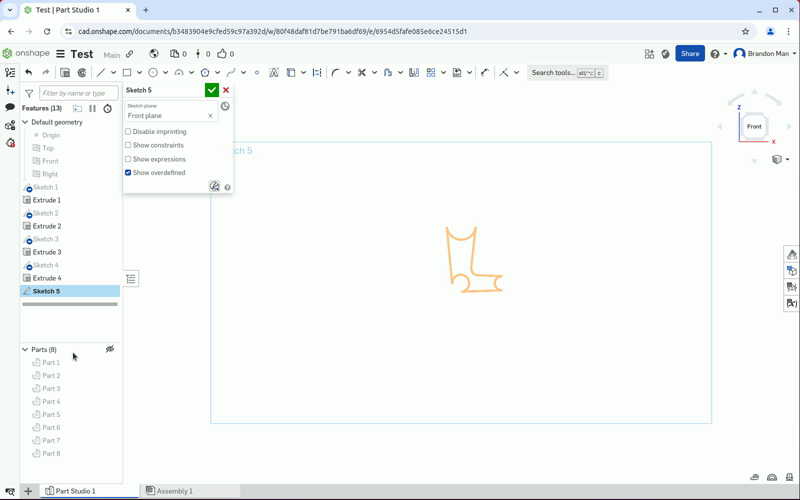
key(c)
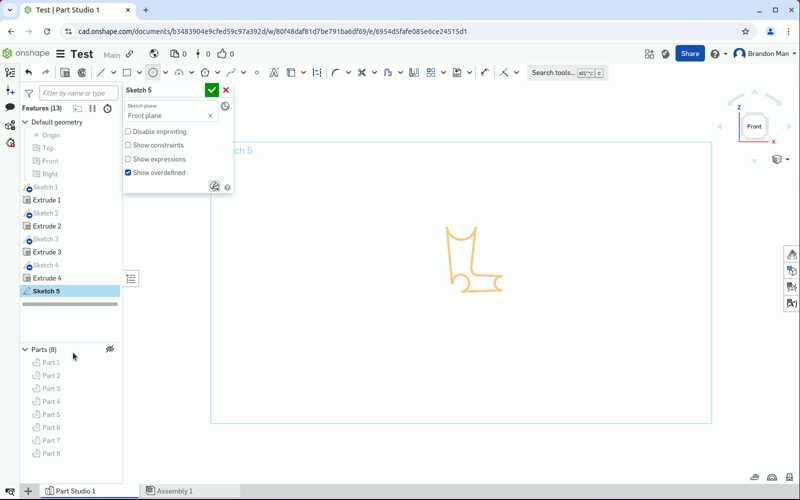
key_down(shift)
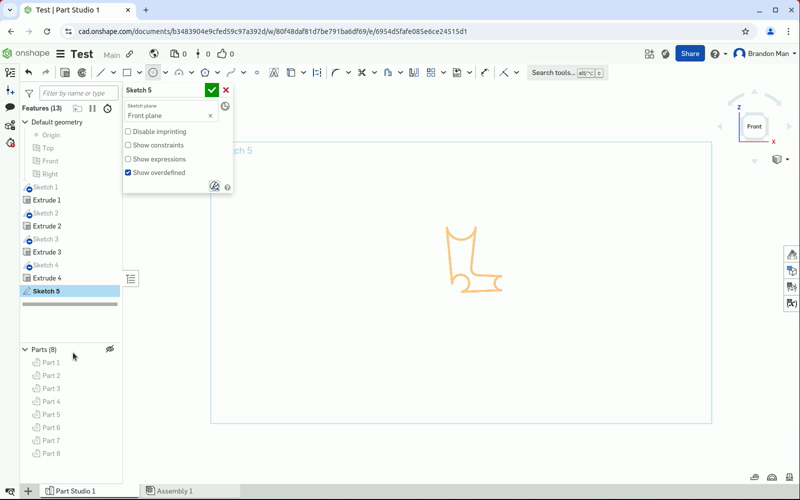
mouse_move(461, 225)
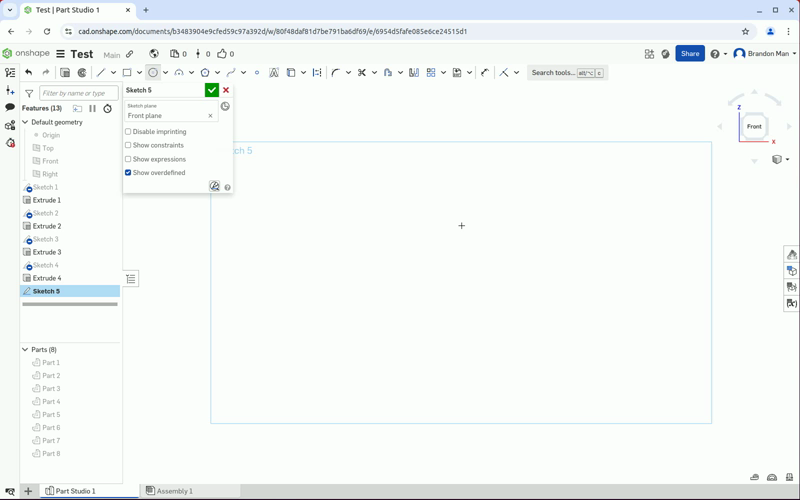
click(461, 225)
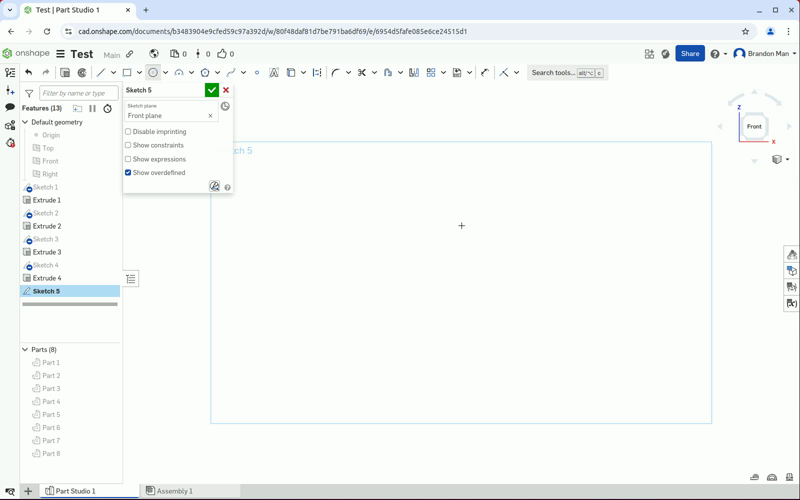
key_up(shift)
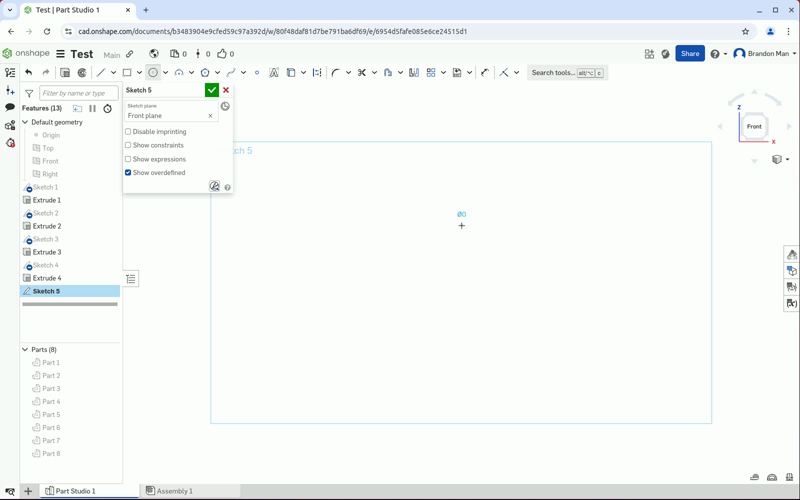
mouse_move(477, 225)
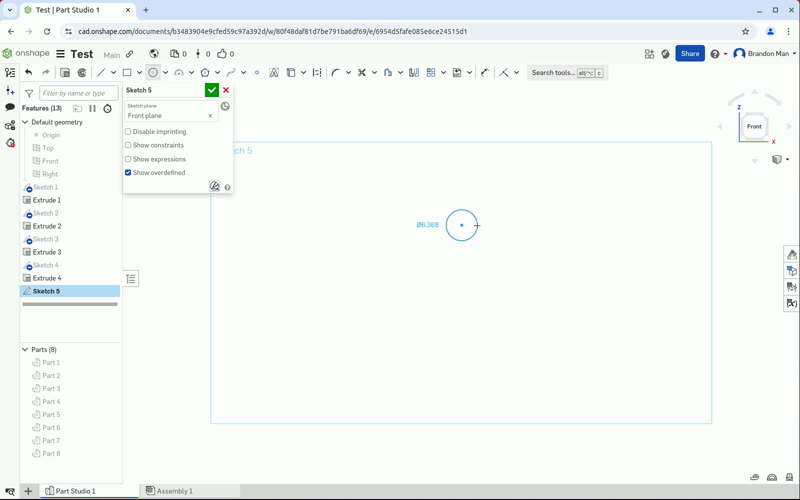
click(477, 225)
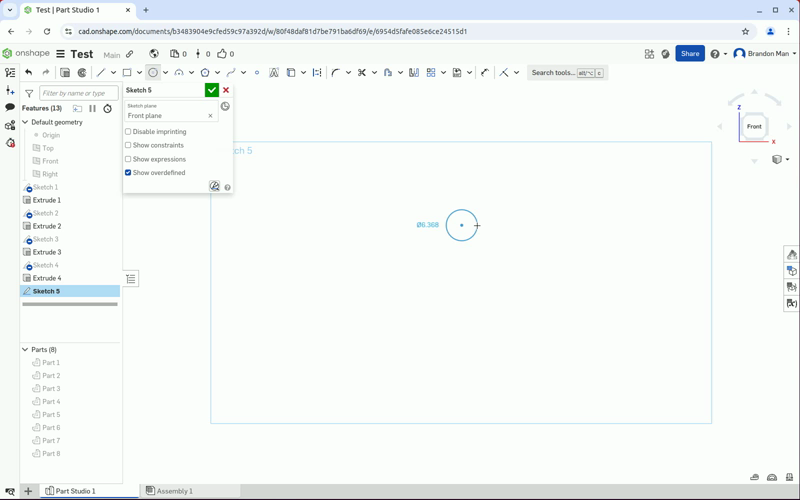
key(esc)
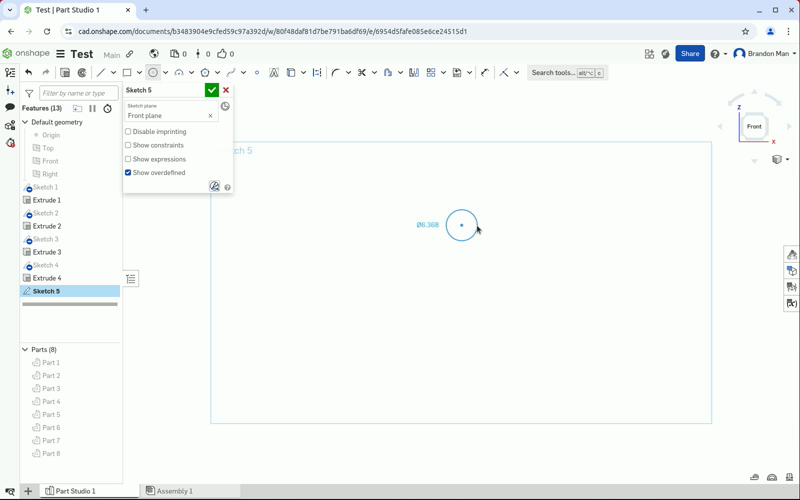
key(c)
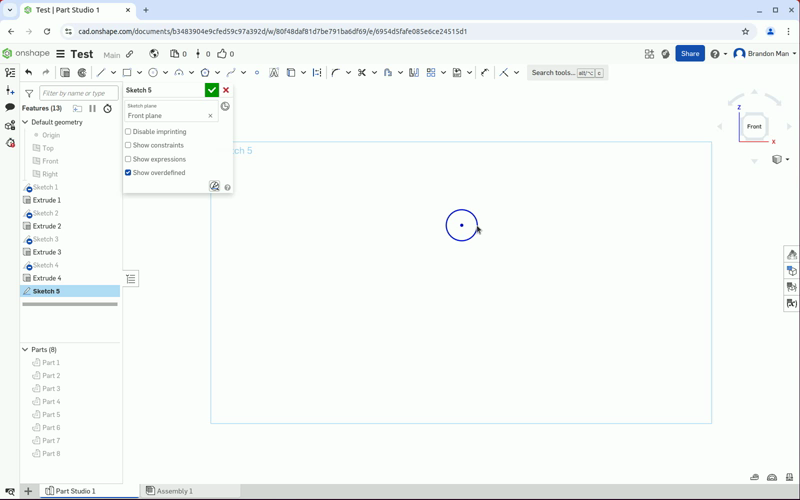
key_down(shift)
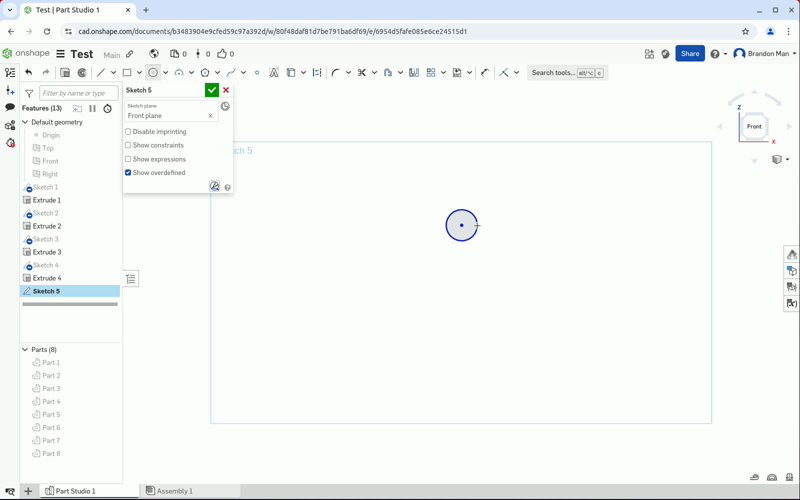
mouse_move(461, 225)
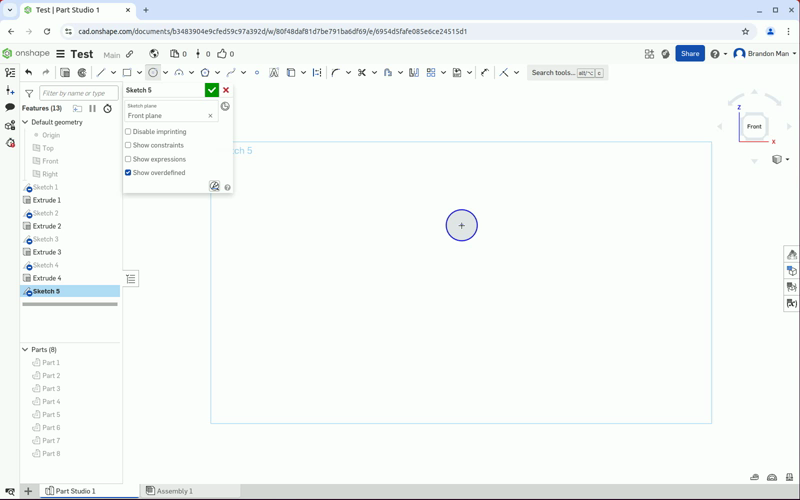
click(461, 225)
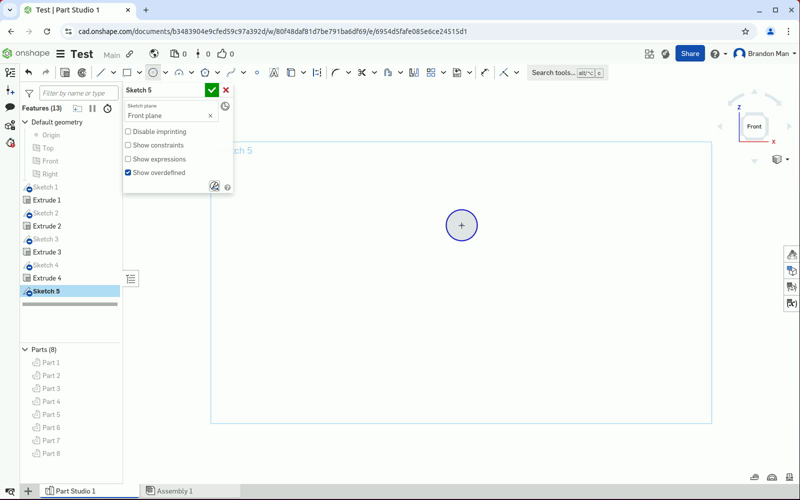
key_up(shift)
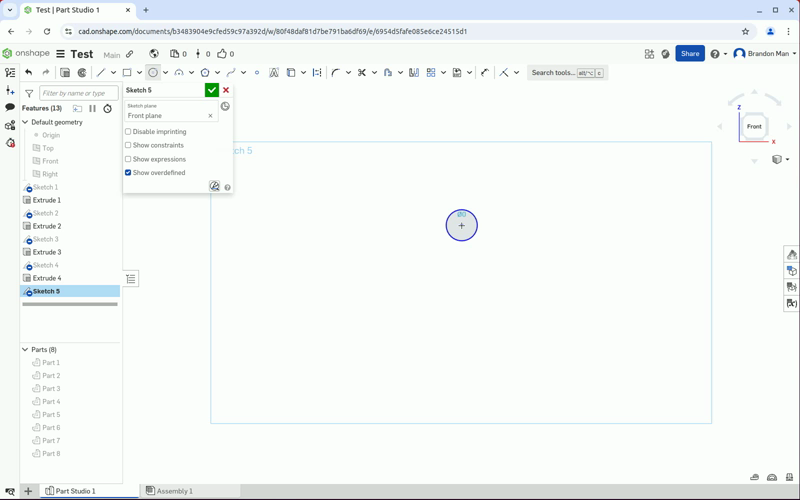
mouse_move(465, 225)
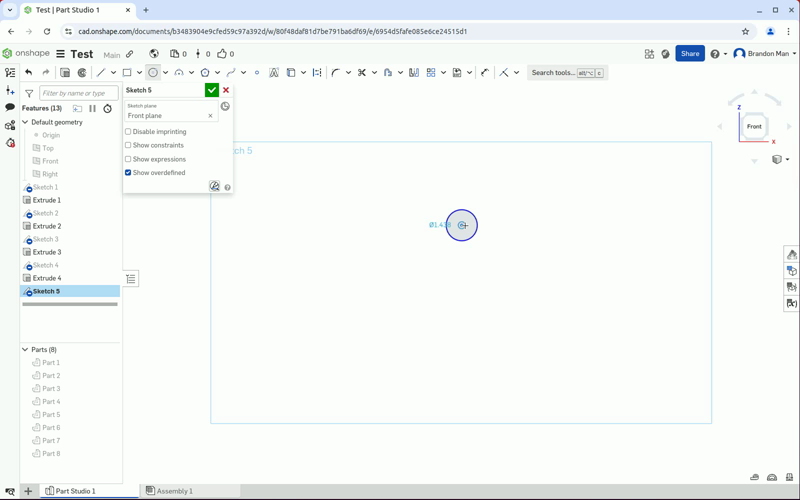
scroll(6)
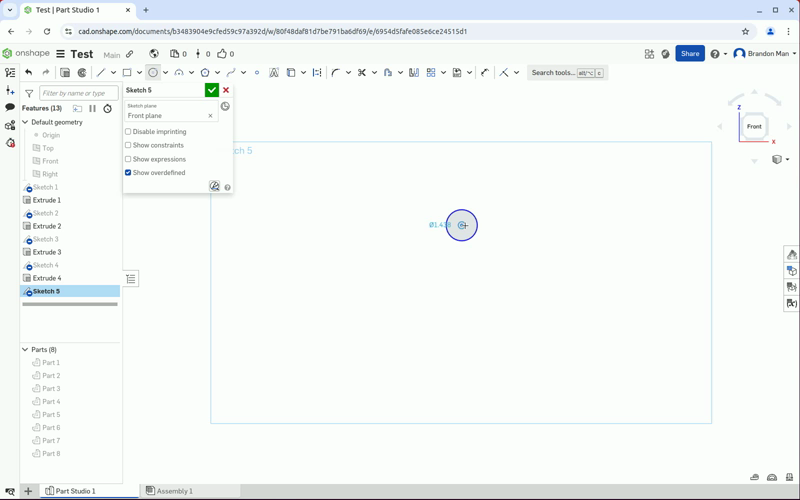
scroll(6)
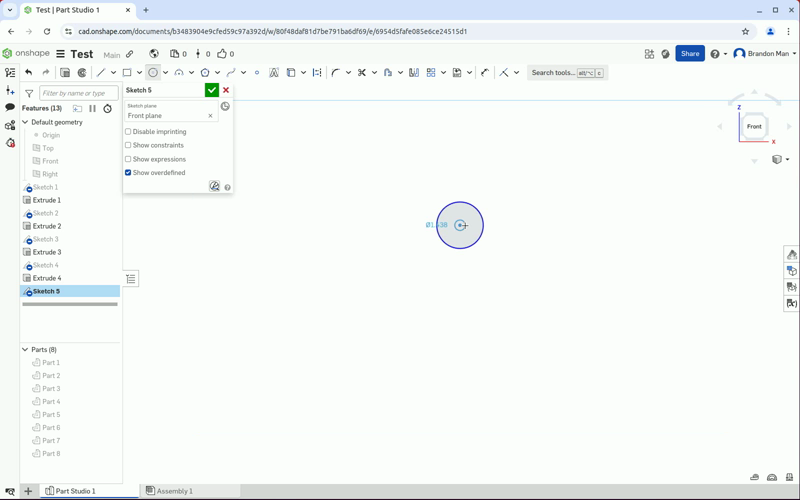
scroll(6)
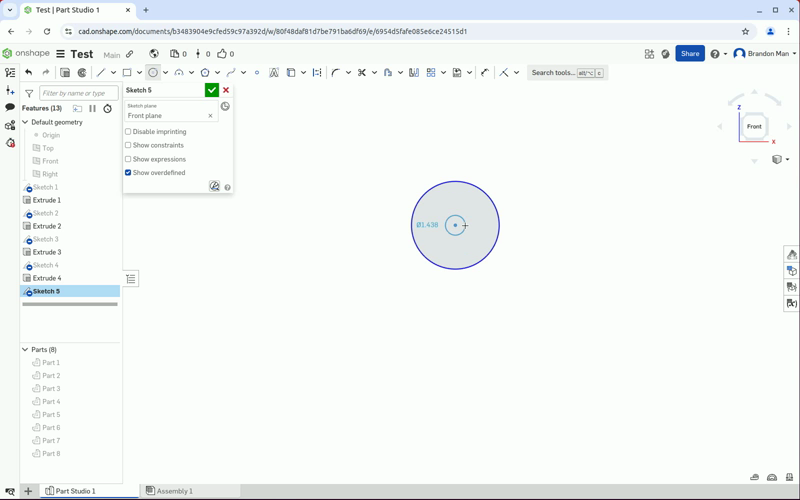
scroll(6)
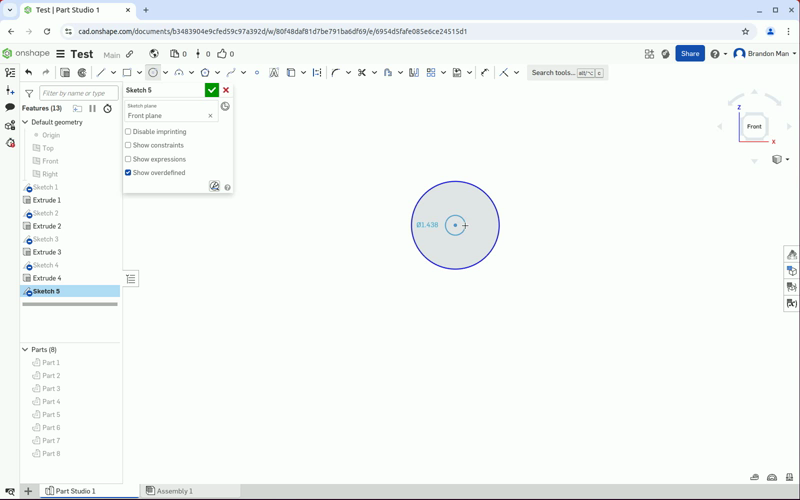
scroll(6)
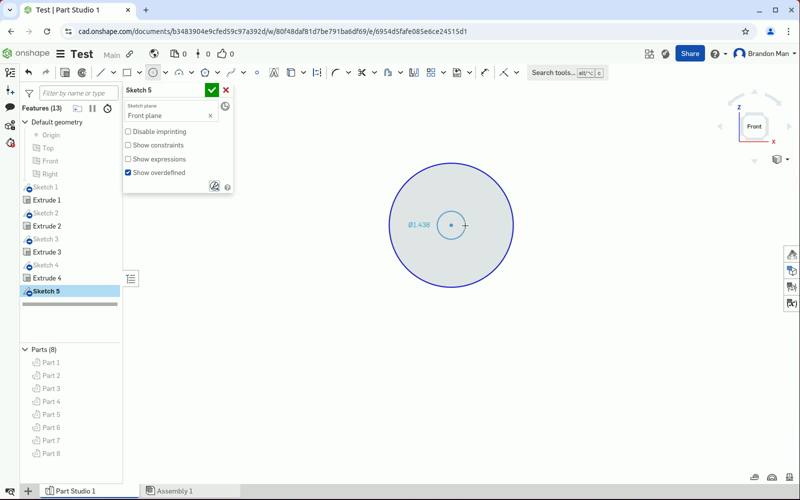
scroll(6)
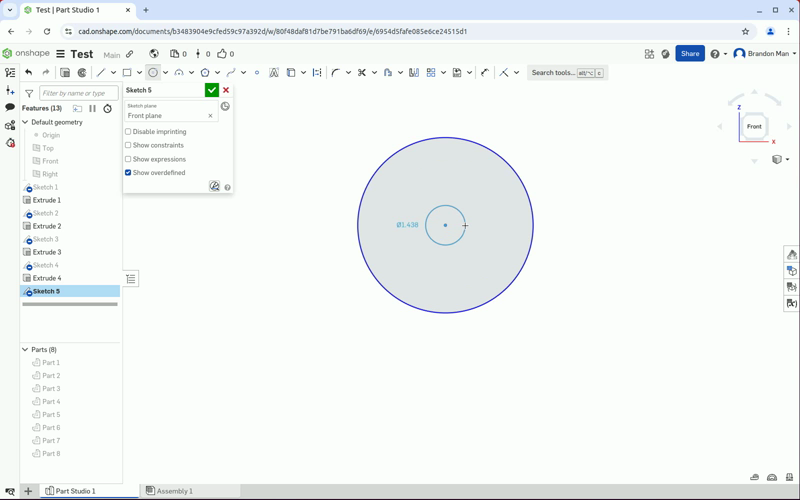
scroll(6)
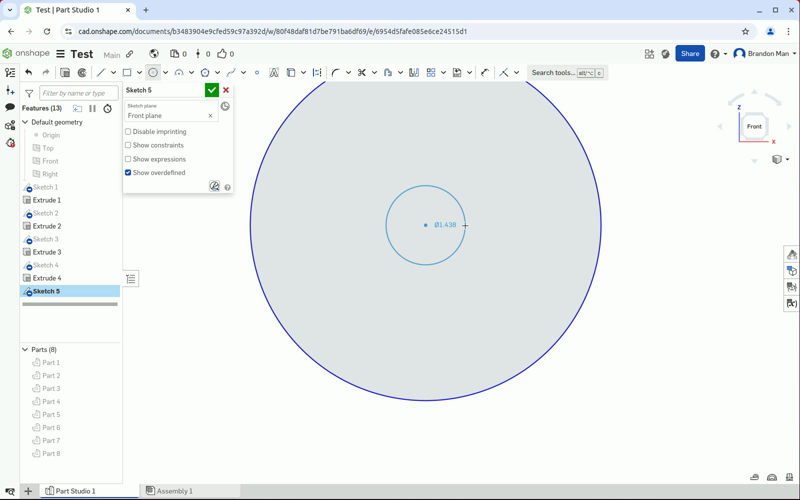
click(465, 225)
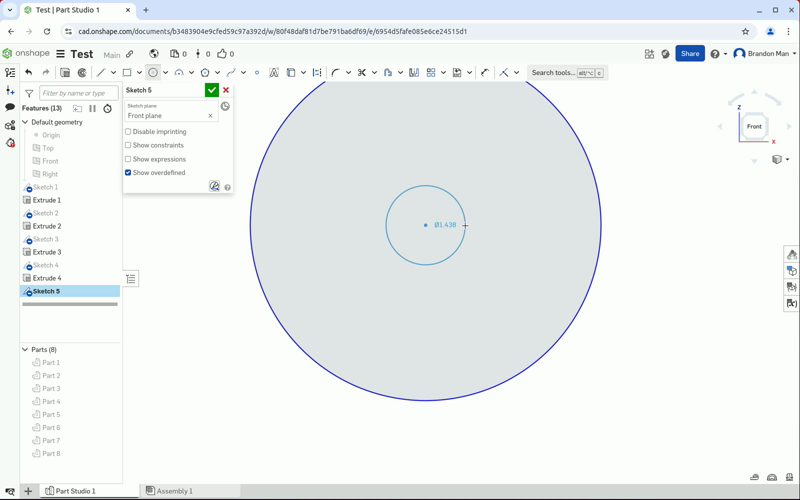
scroll(-6)
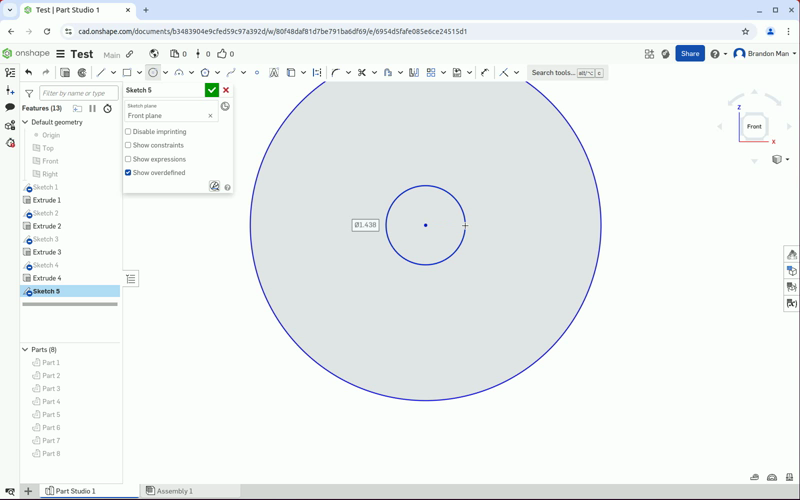
scroll(-6)
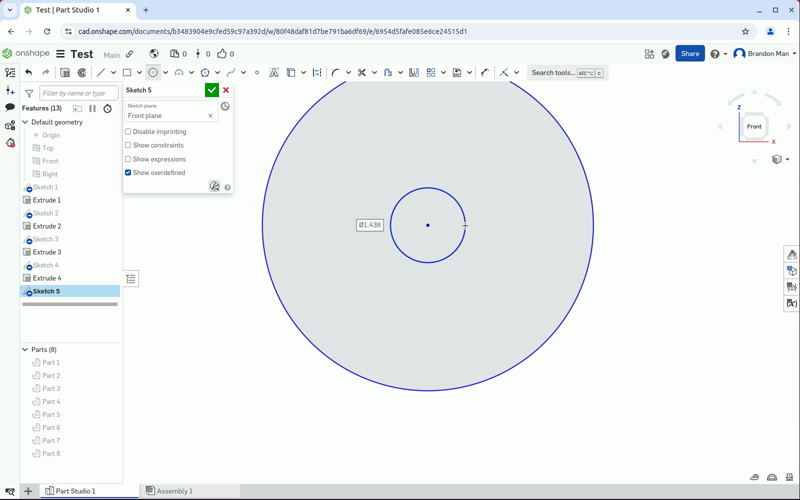
scroll(-6)
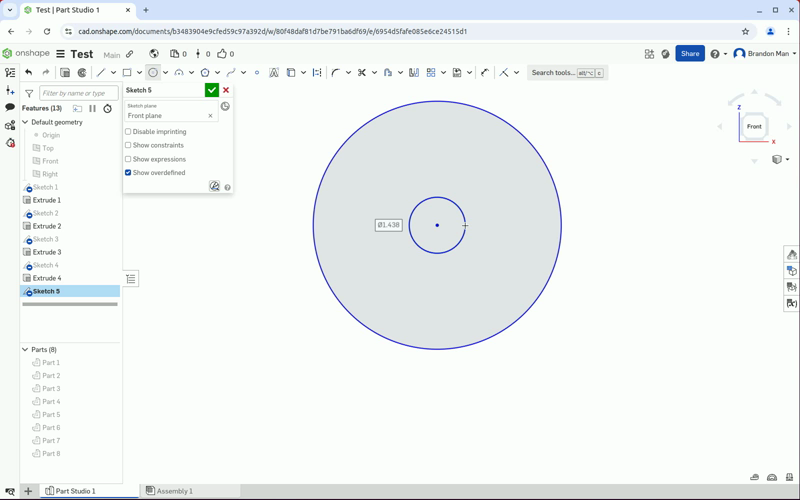
scroll(-6)
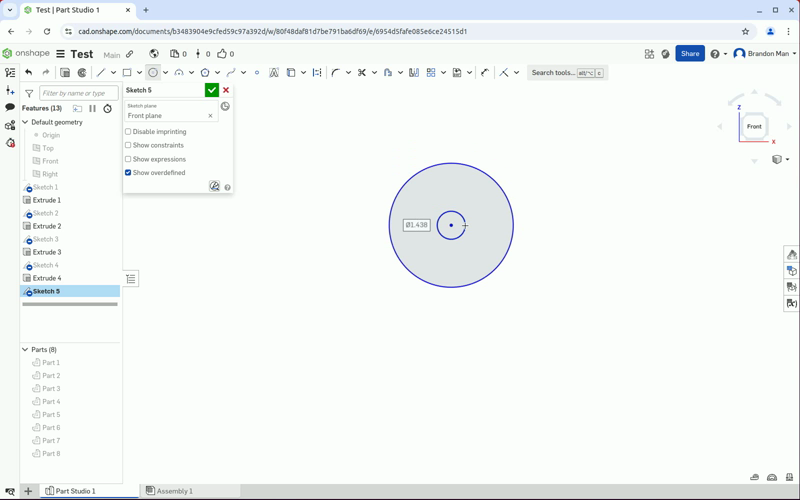
scroll(-6)
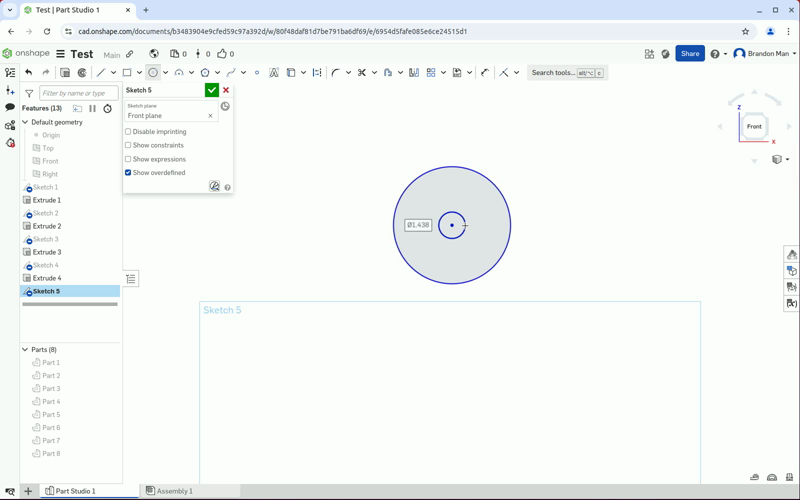
scroll(-6)
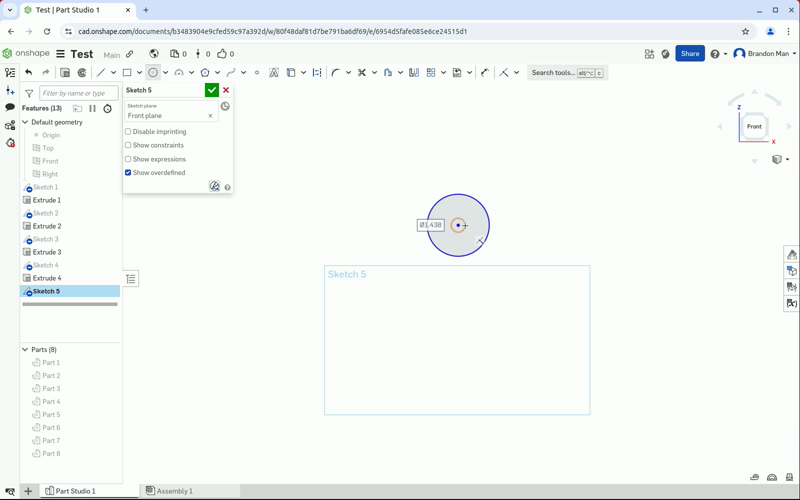
scroll(-6)
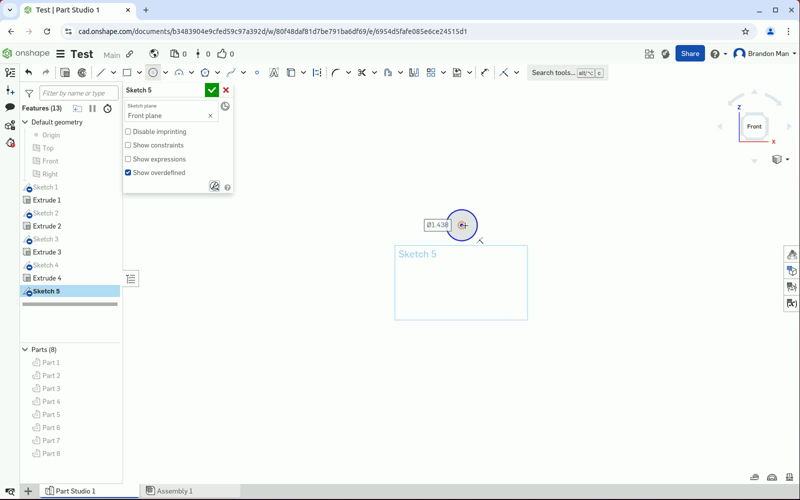
key(esc)
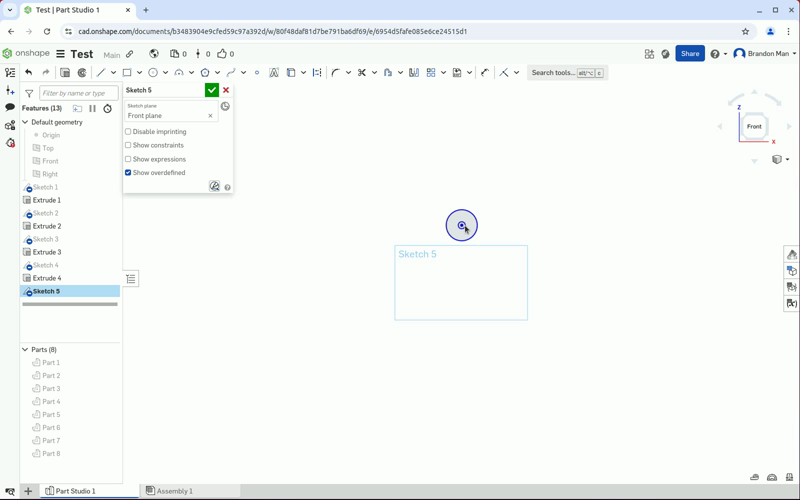
mouse_move(460, 239)
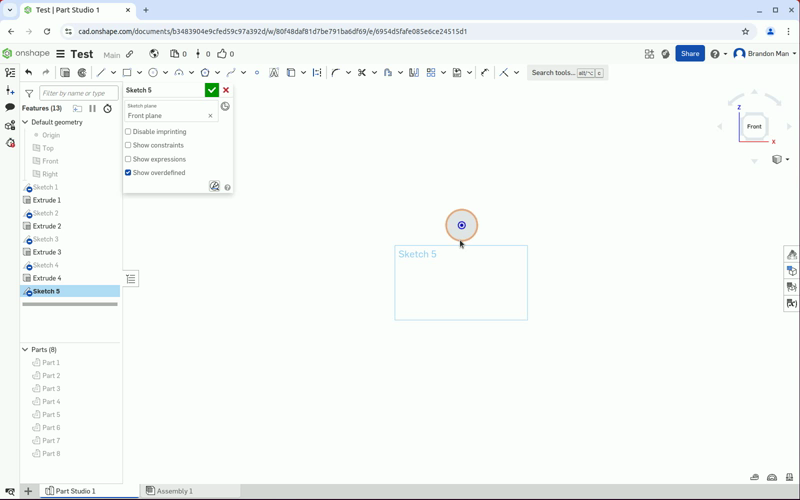
scroll(6)
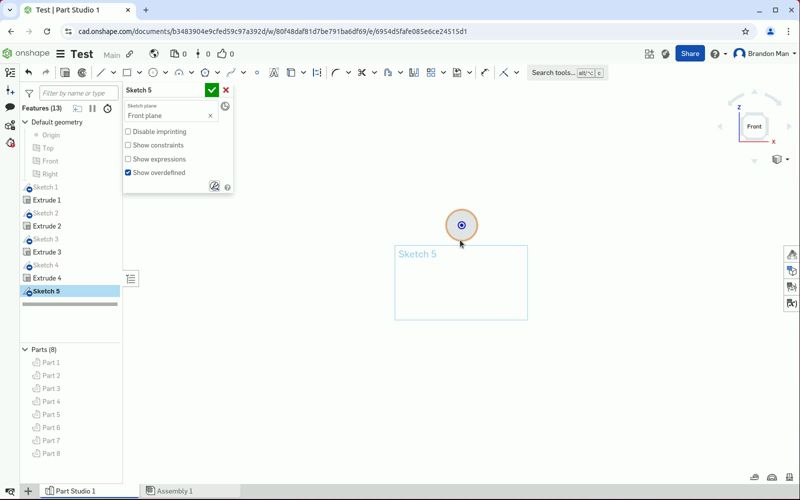
scroll(6)
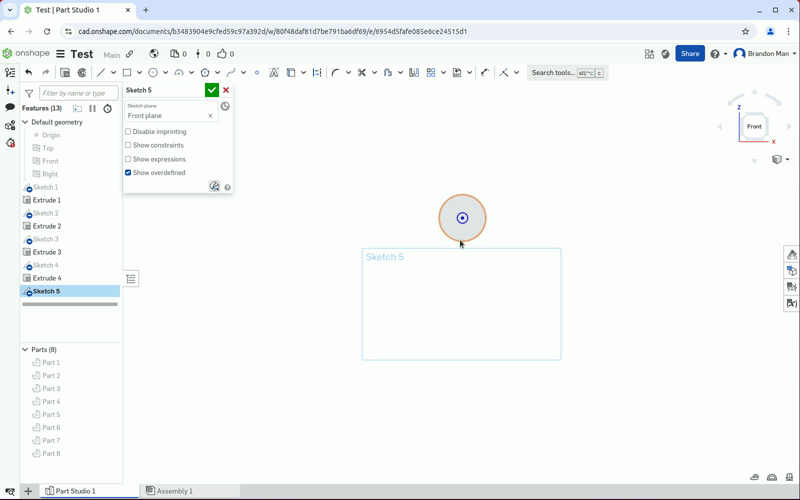
scroll(6)
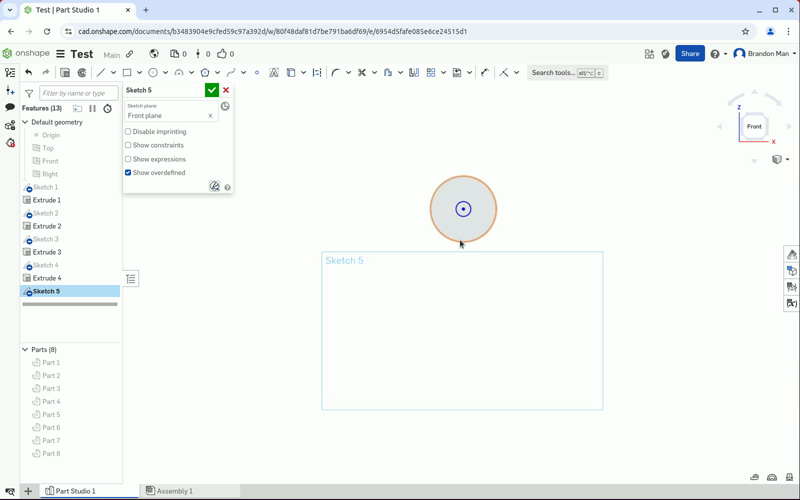
scroll(6)
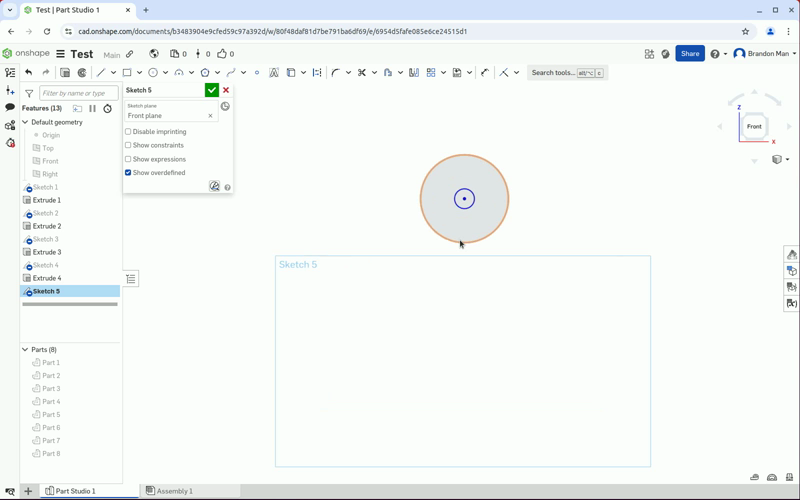
scroll(6)
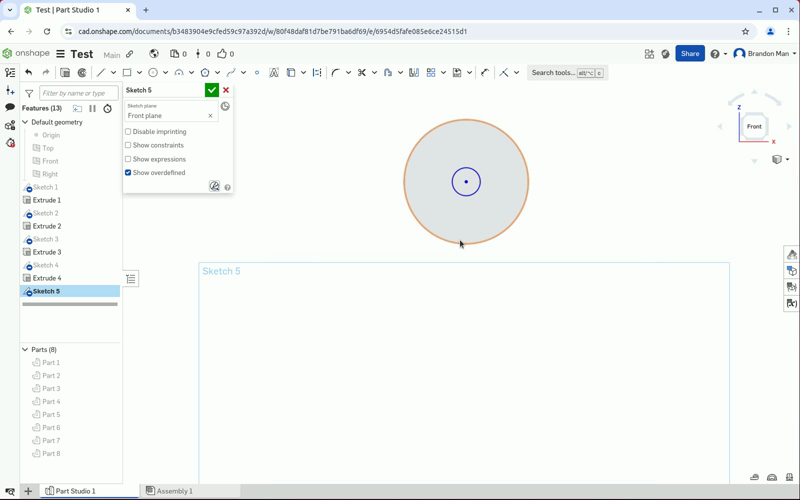
scroll(6)
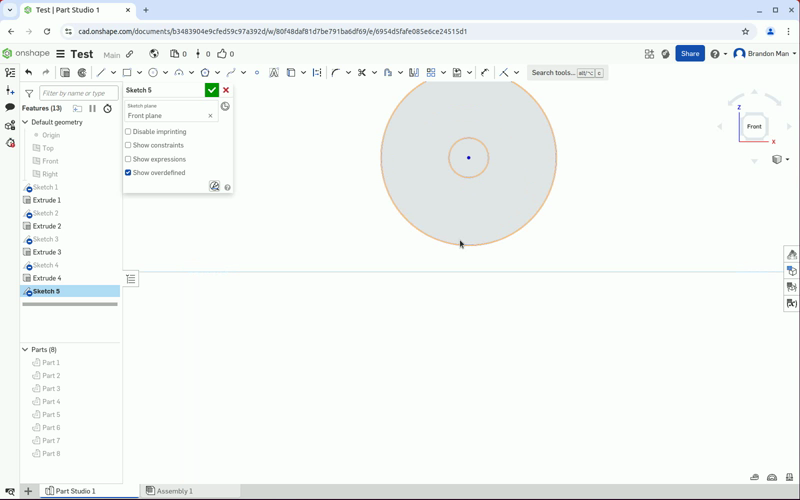
scroll(6)
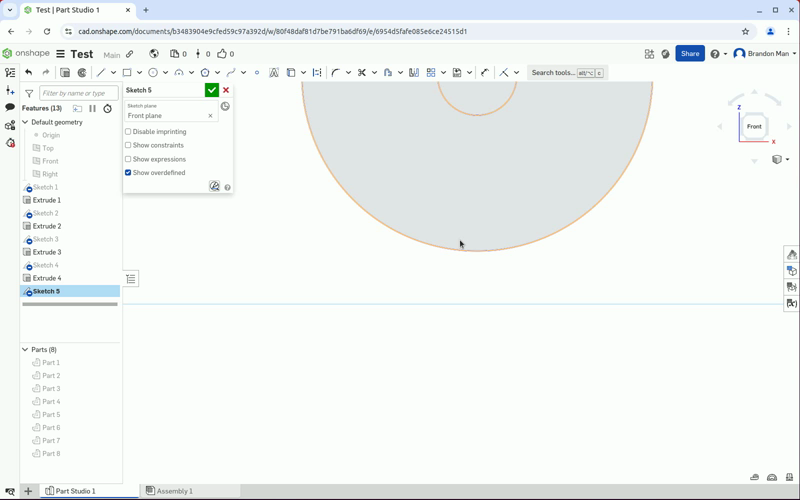
click(460, 239)
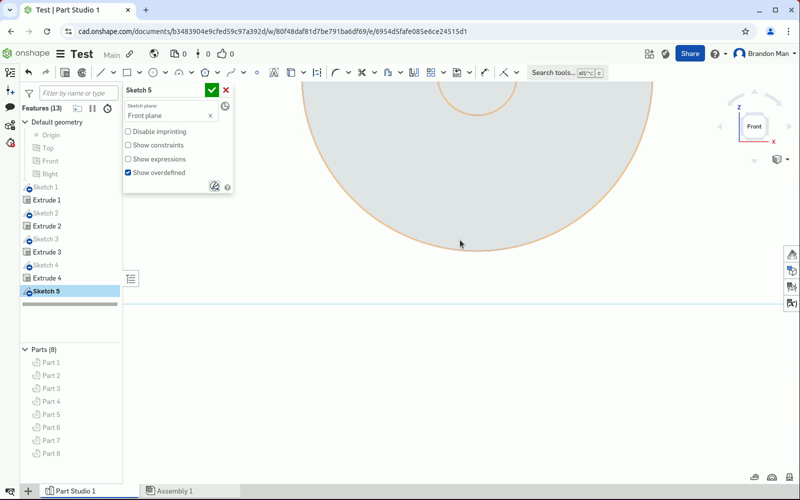
scroll(-6)
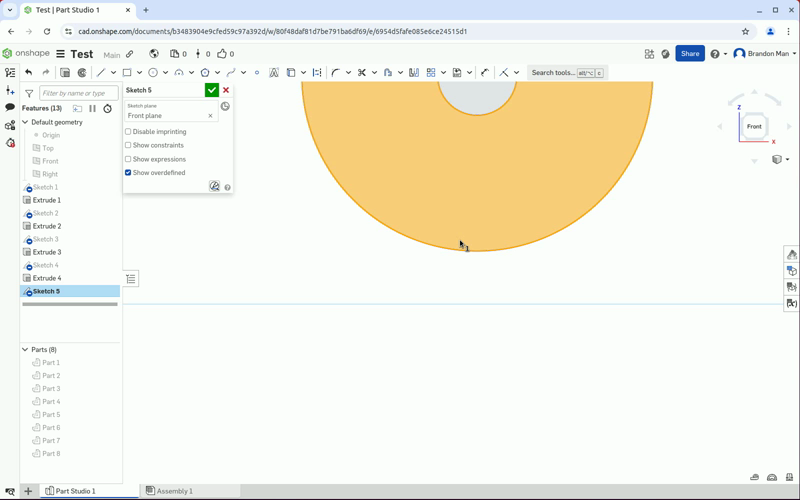
scroll(-6)
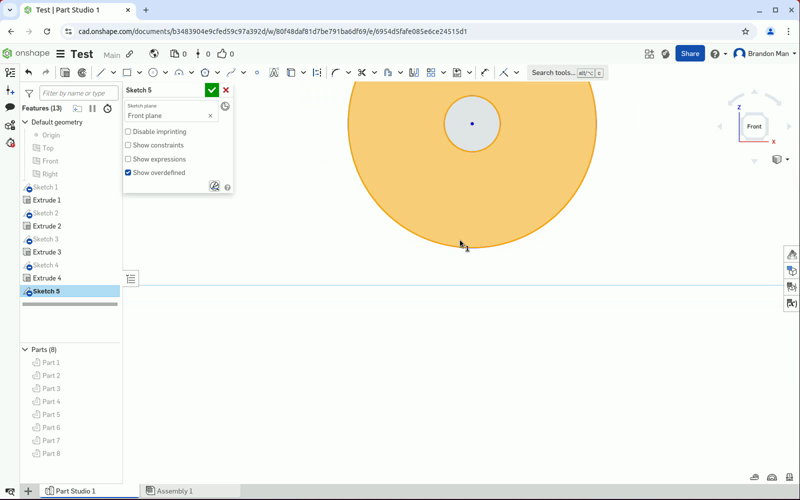
scroll(-6)
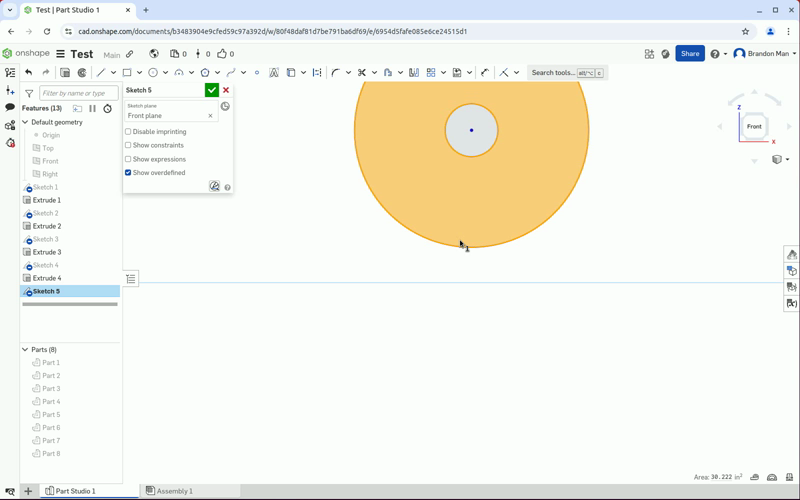
scroll(-6)
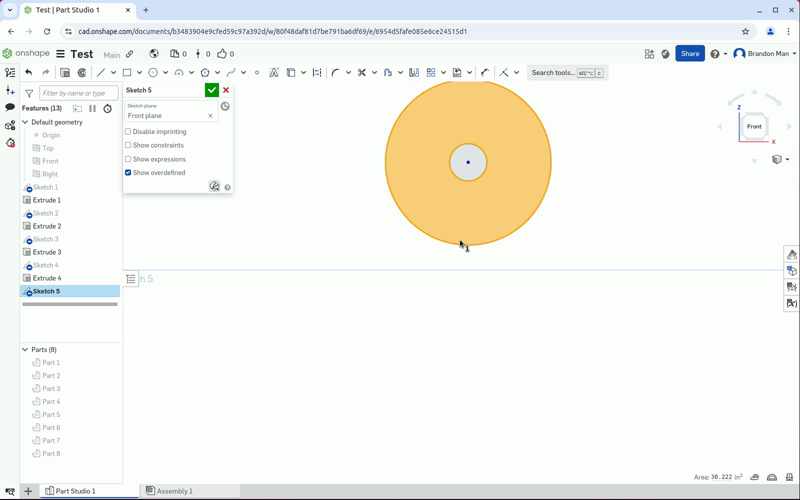
scroll(-6)
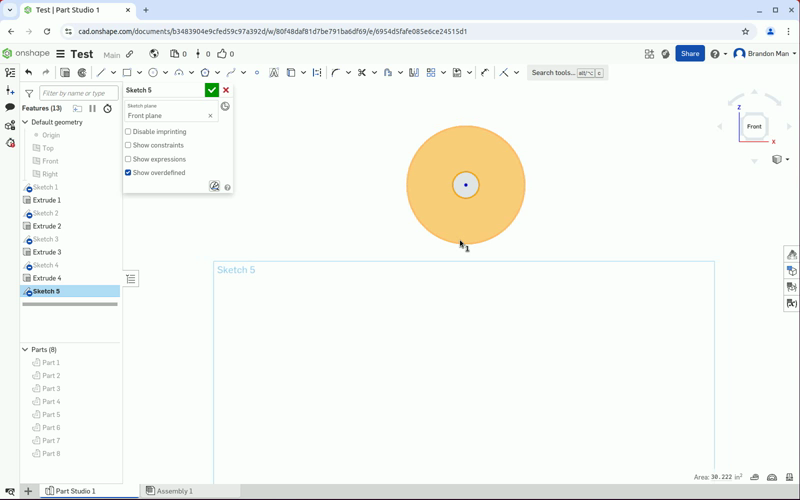
scroll(-6)
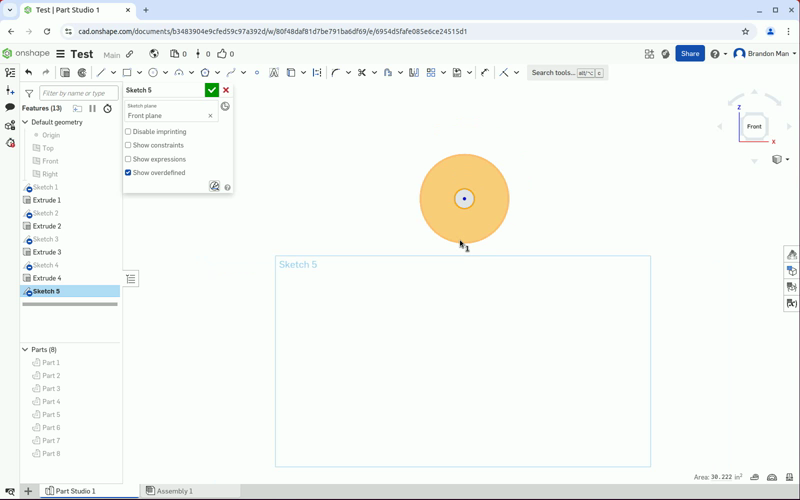
scroll(-6)
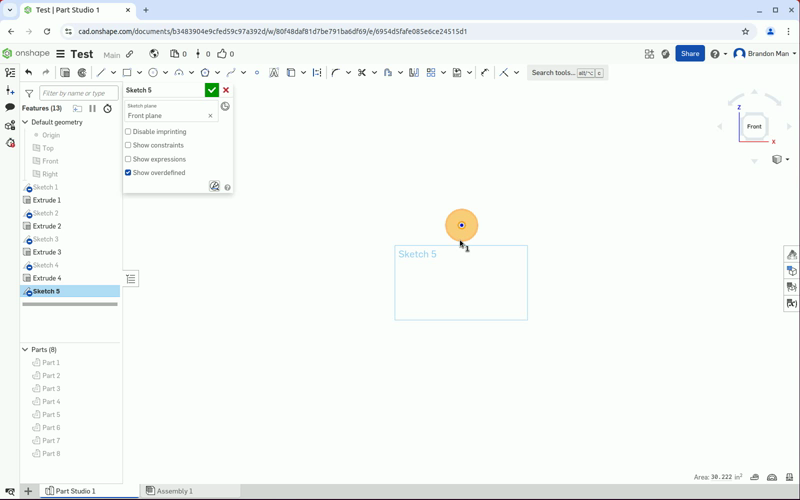
mouse_move(73, 352)
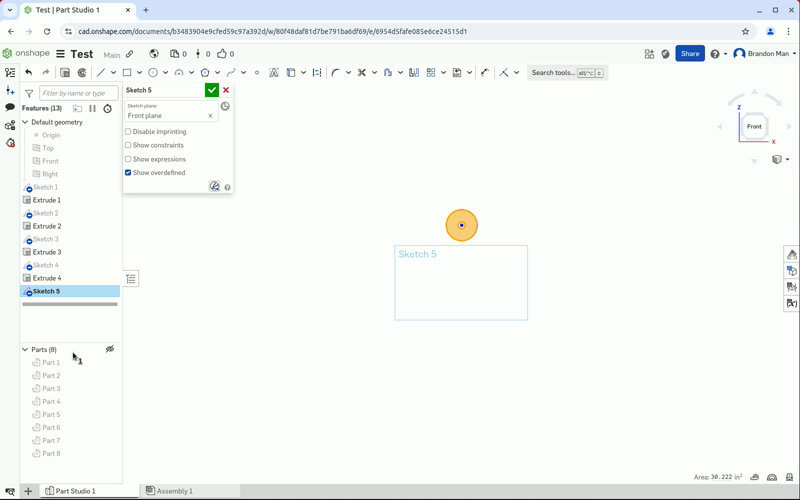
key(shift+y)
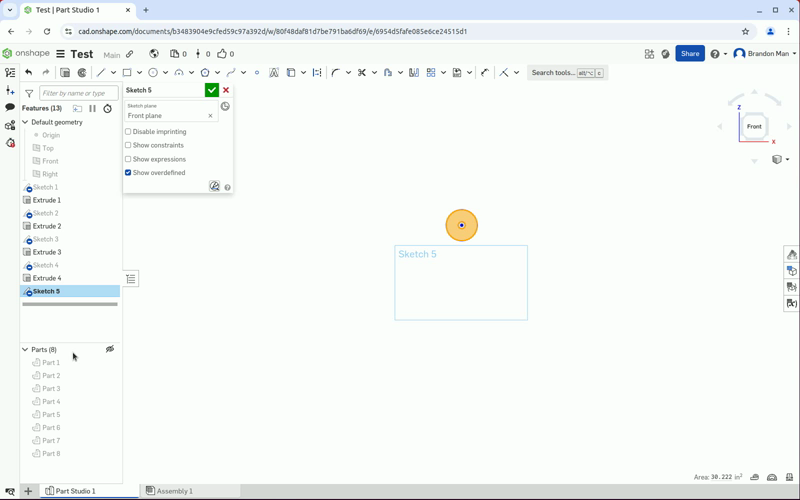
key(shift+e)
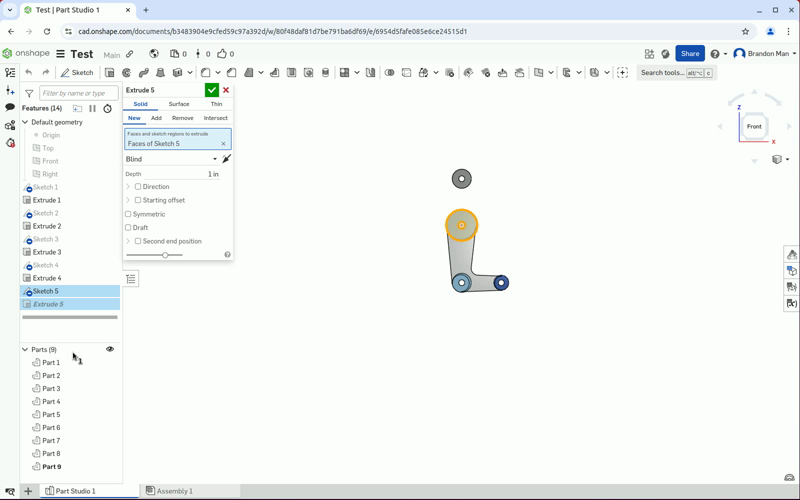
mouse_move(143, 106)
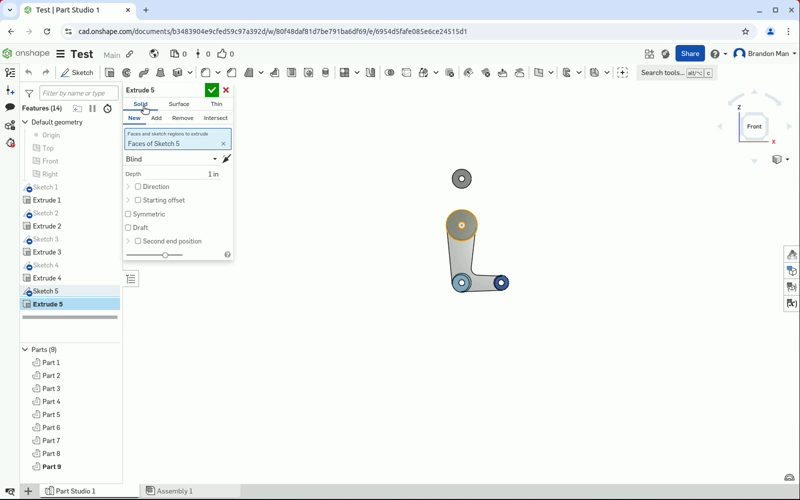
click(143, 106)
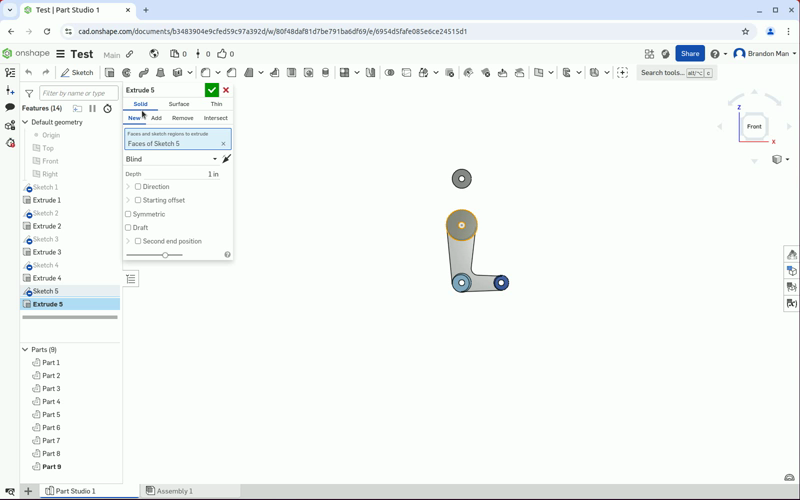
mouse_move(137, 120)
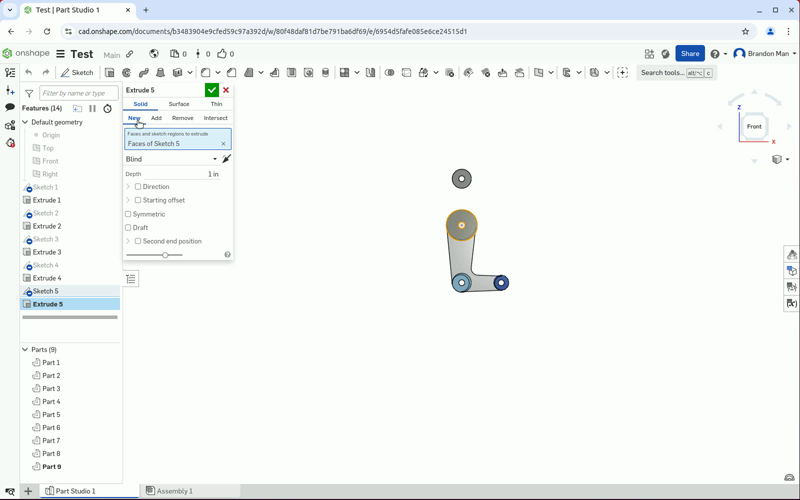
click(137, 120)
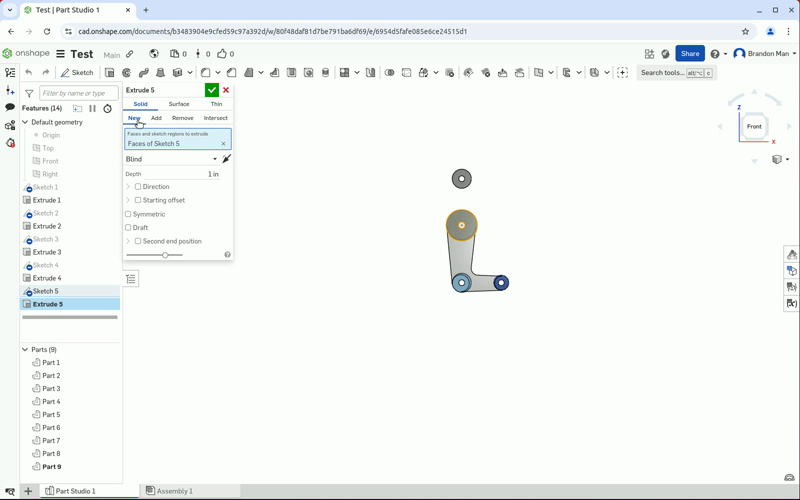
key(tab, 4)
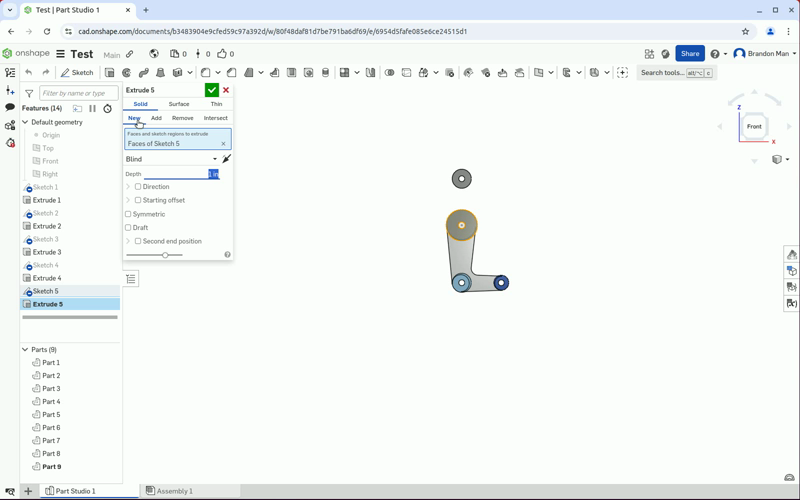
text(0.481)
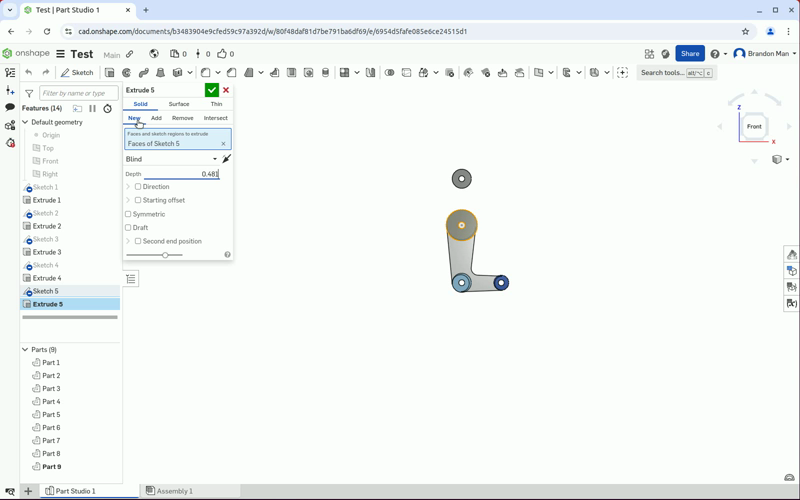
key(enter)
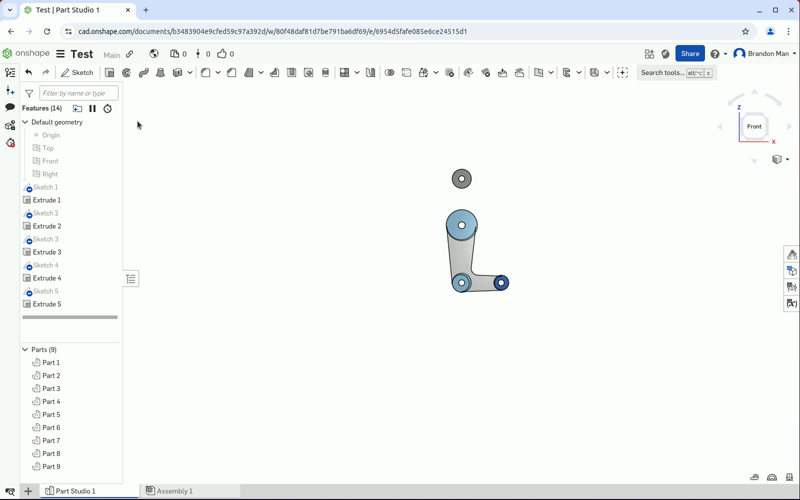
key(shift+h)
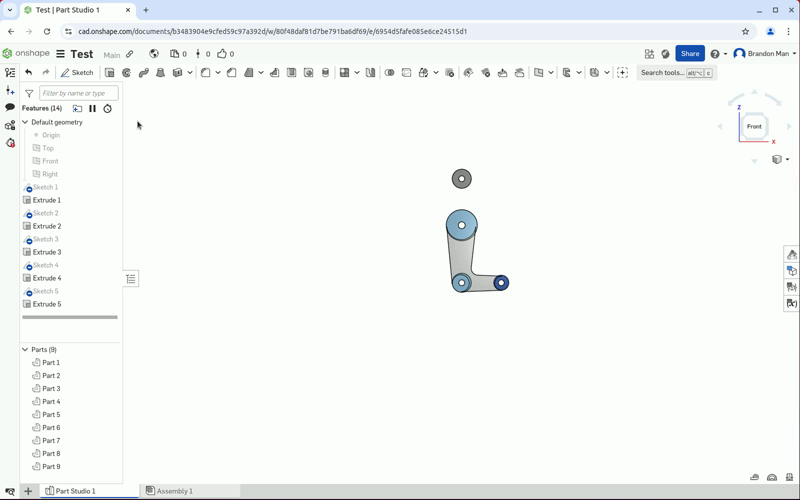
key(shift+h)
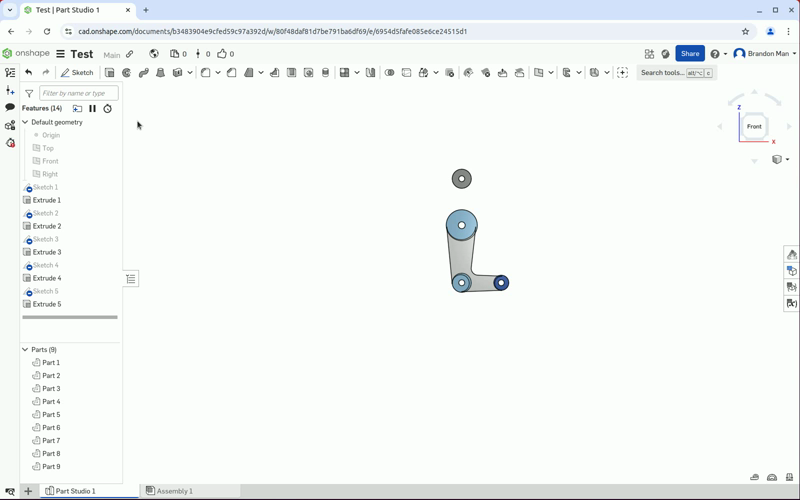
mouse_move(73, 189)
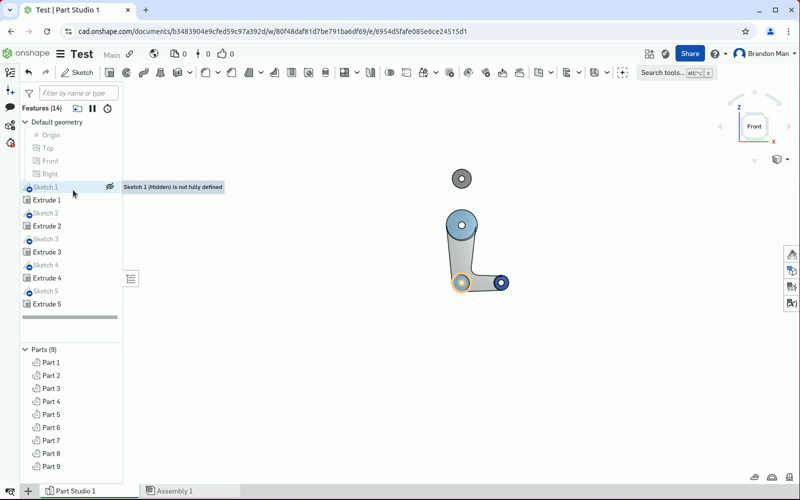
click(73, 189)
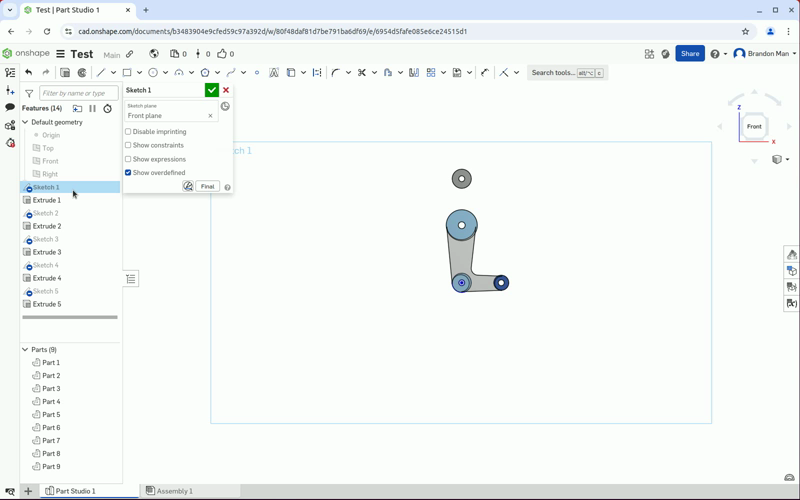
mouse_move(229, 92)
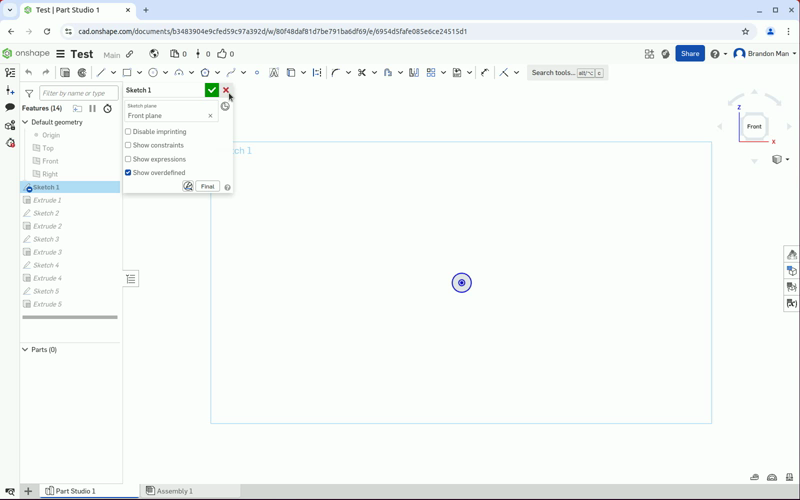
click(229, 92)
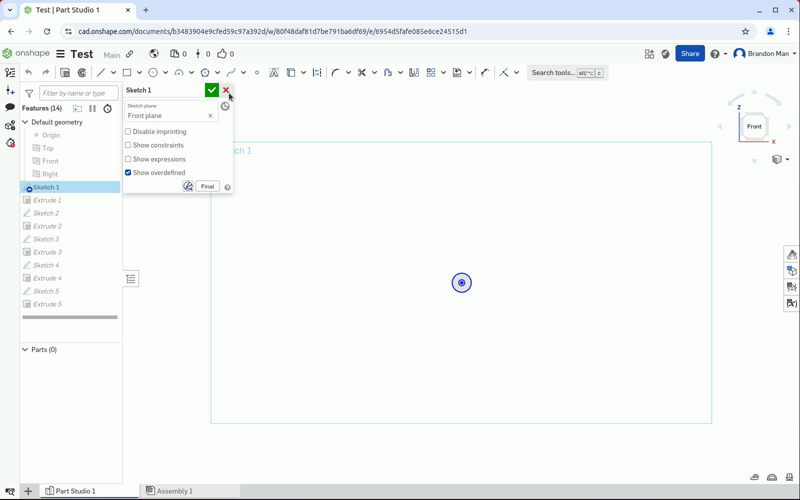
key(shift+s)
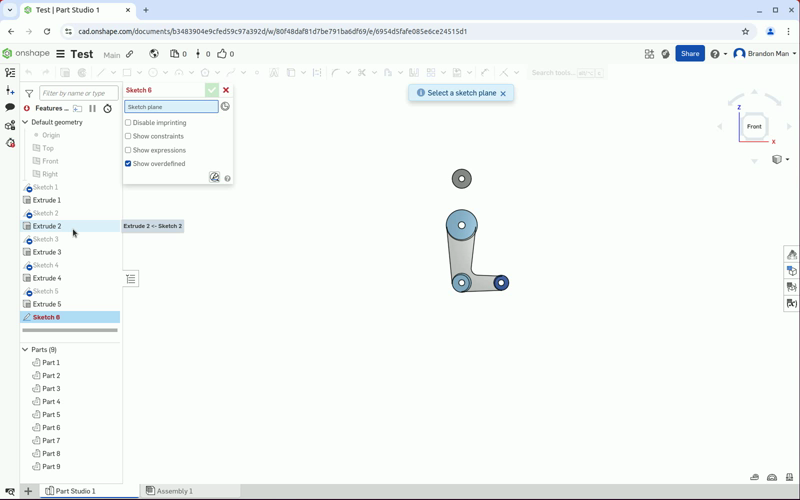
scroll(3)
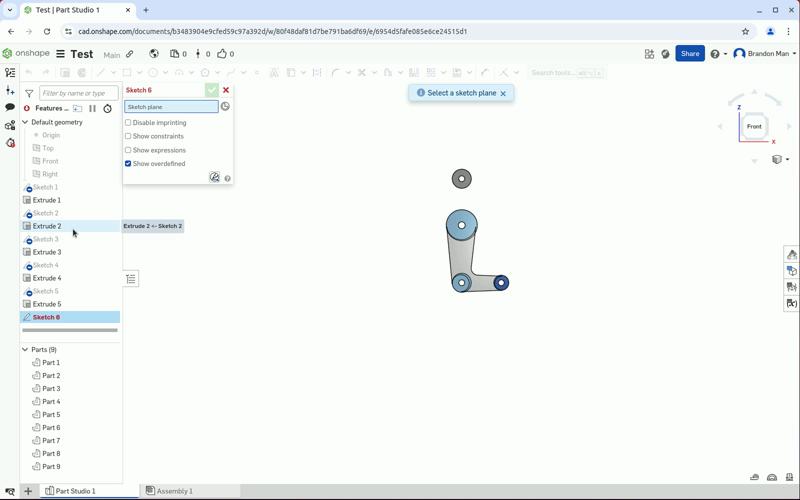
mouse_move(73, 163)
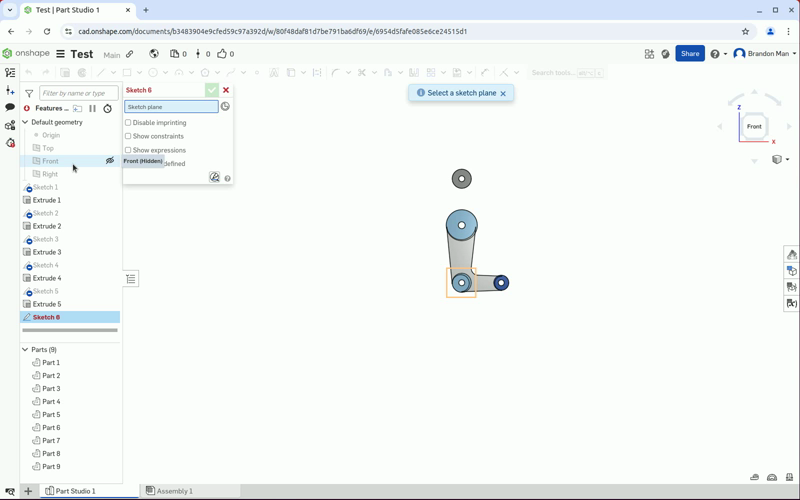
click(73, 163)
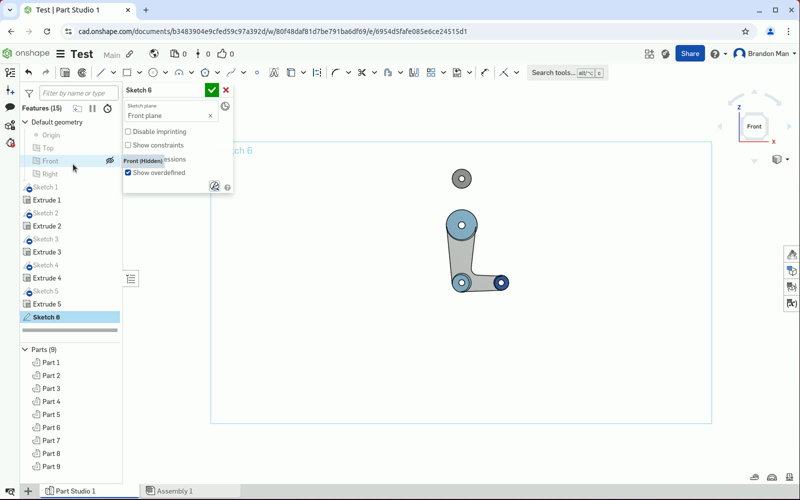
mouse_move(73, 352)
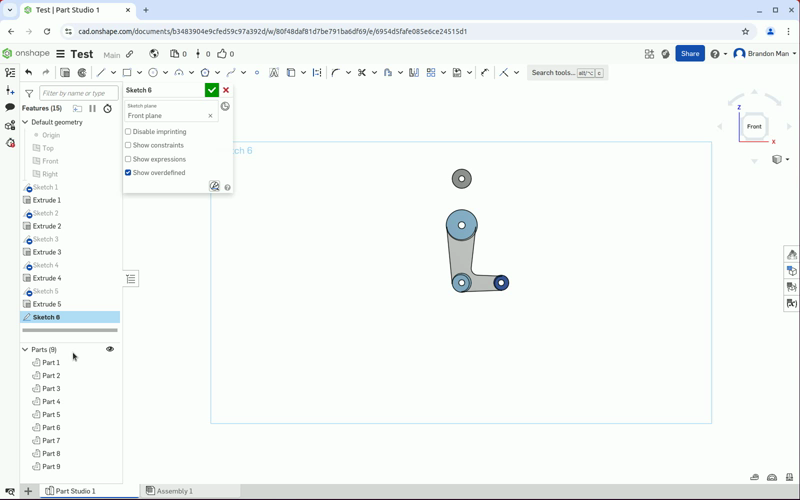
key(y)
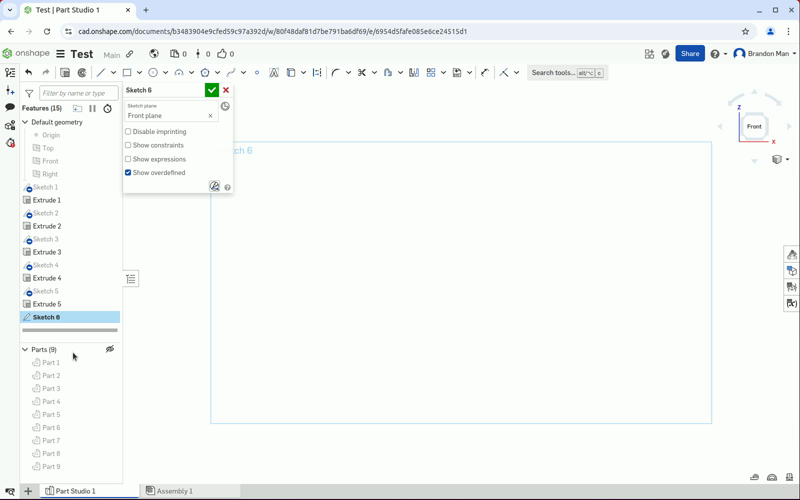
key(a)
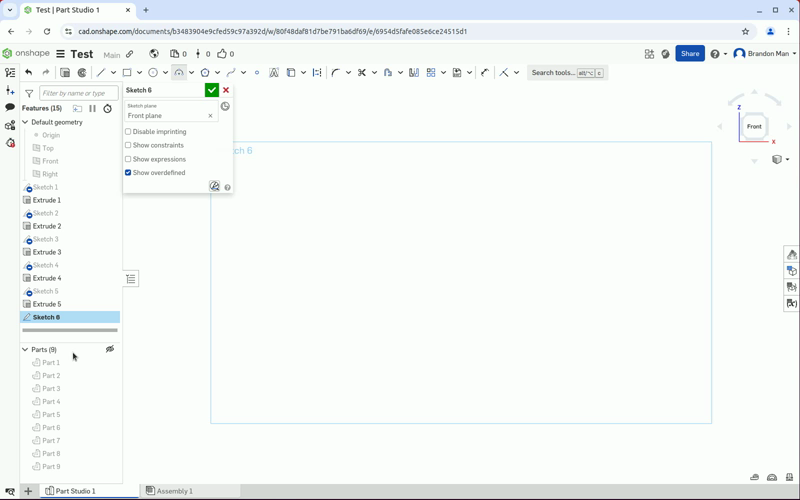
key_down(shift)
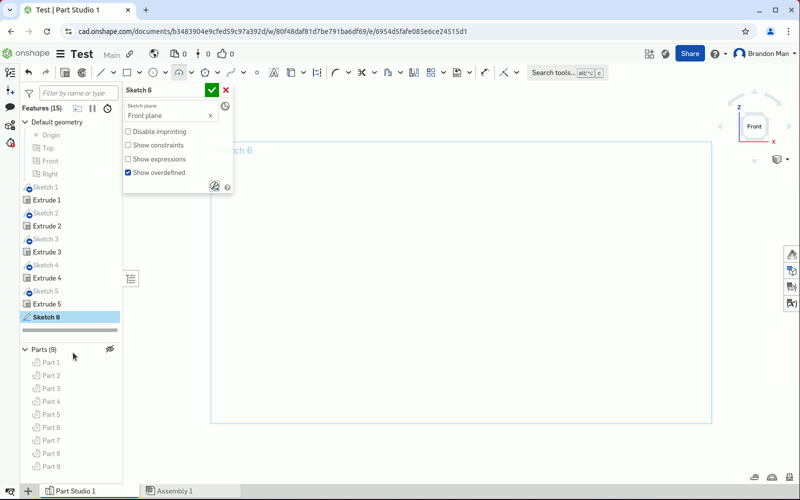
mouse_move(446, 223)
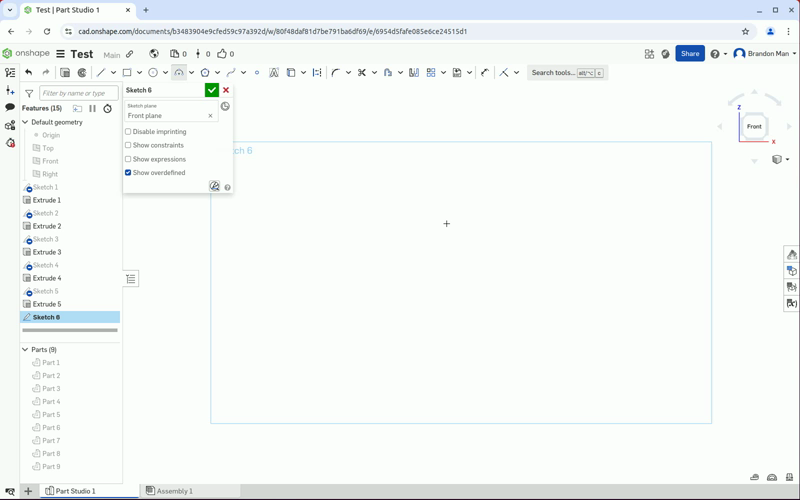
click(446, 223)
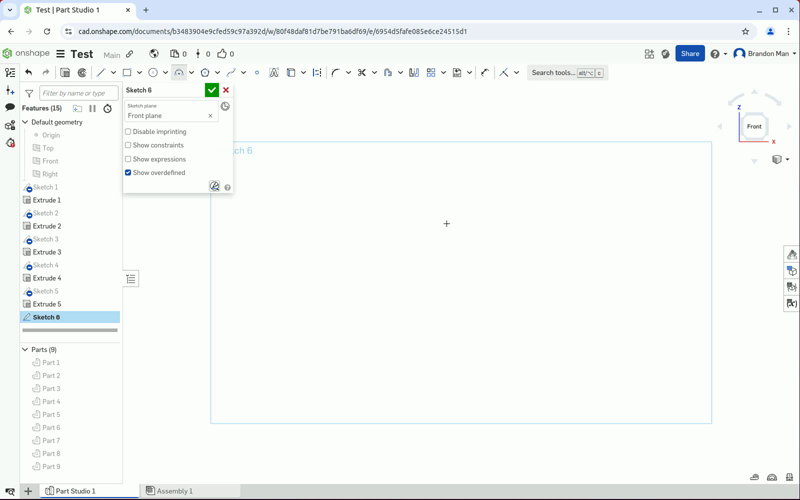
key_up(shift)
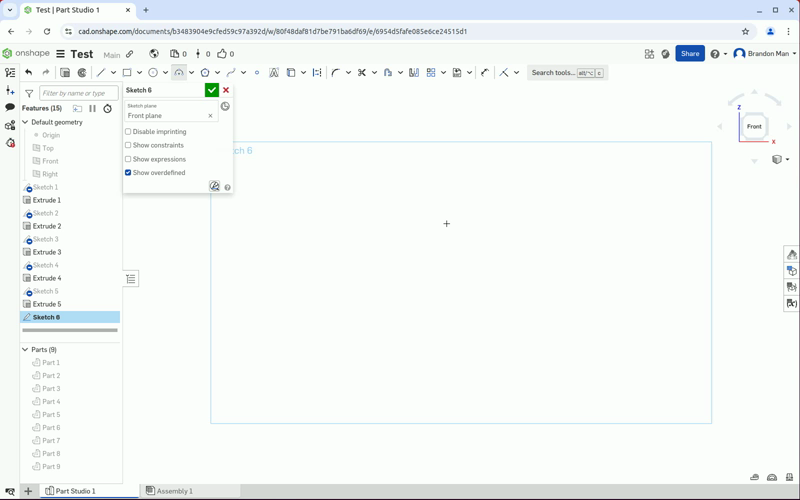
key_down(shift)
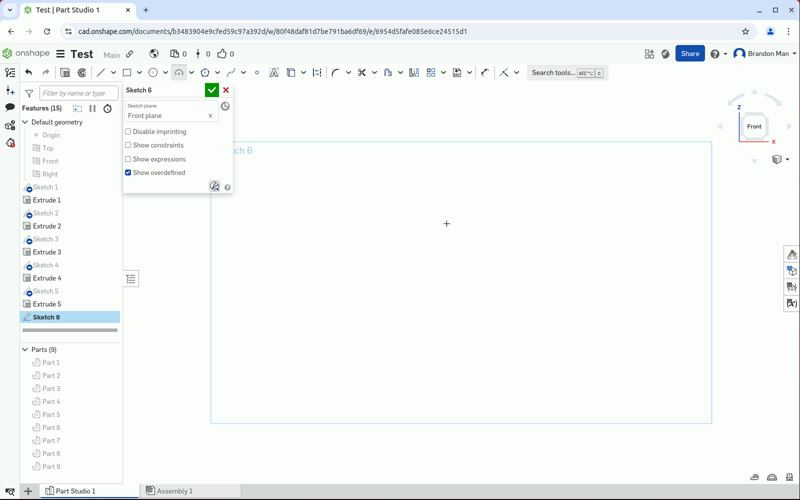
mouse_move(476, 223)
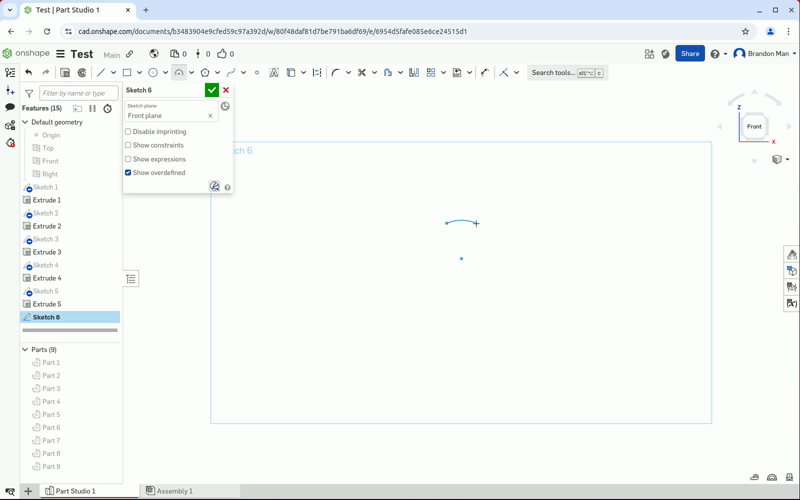
click(476, 223)
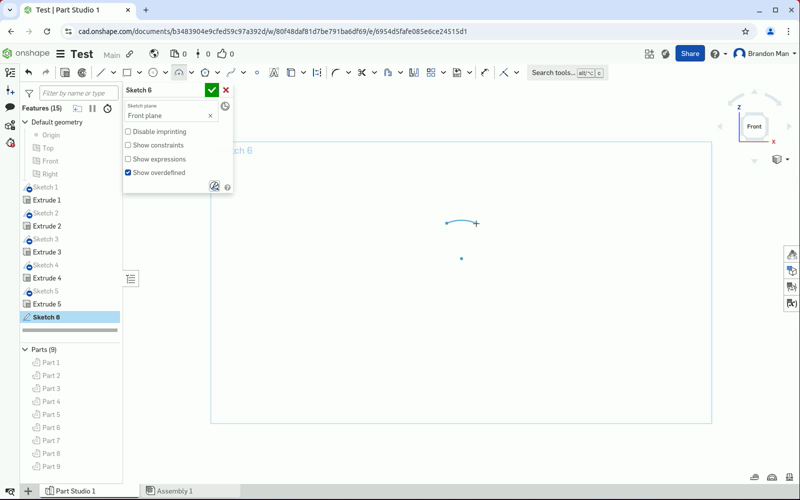
mouse_move(461, 210)
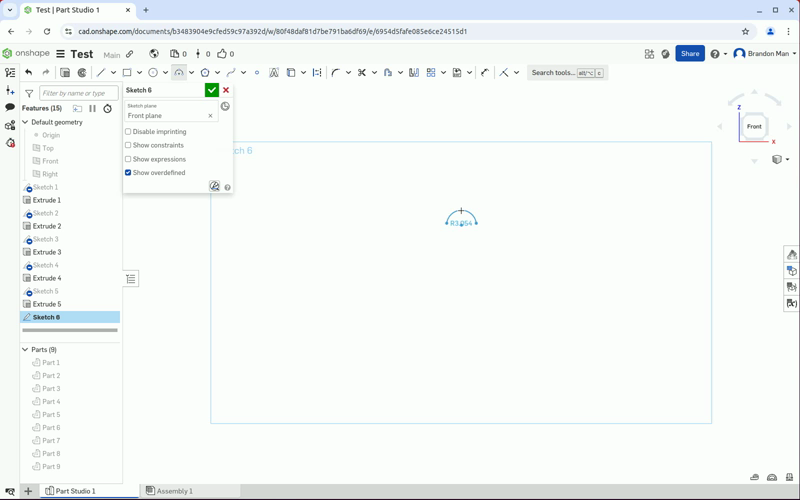
click(461, 210)
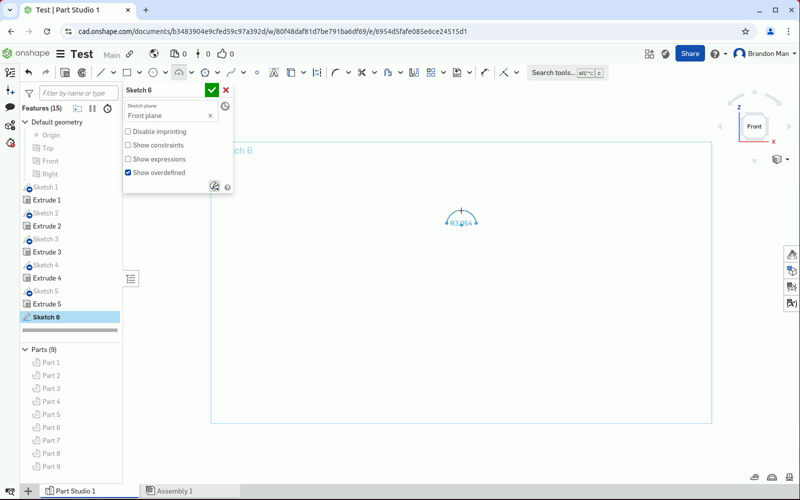
key_up(shift)
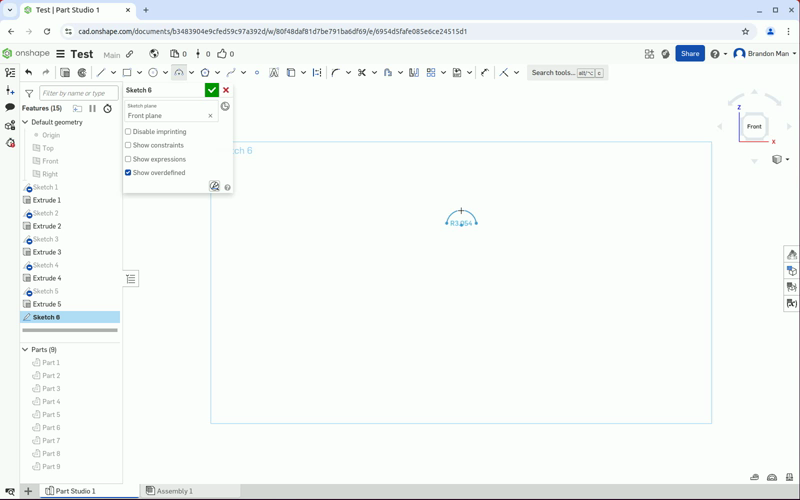
key(esc)
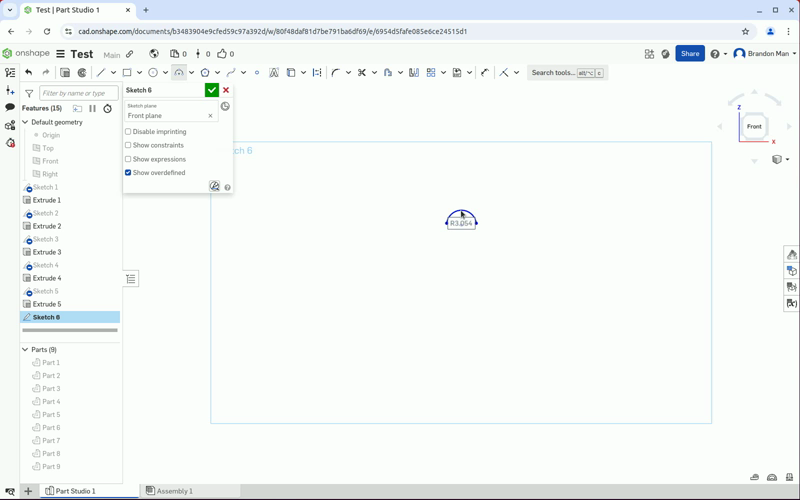
key(l)
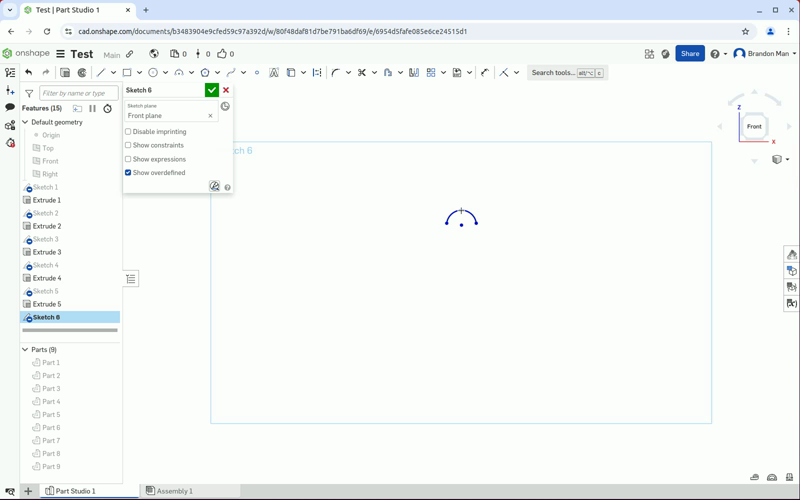
mouse_move(476, 223)
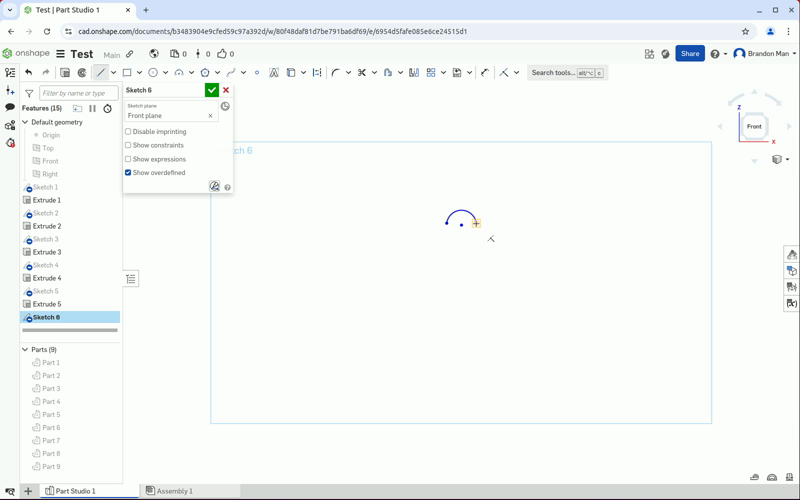
click(476, 223)
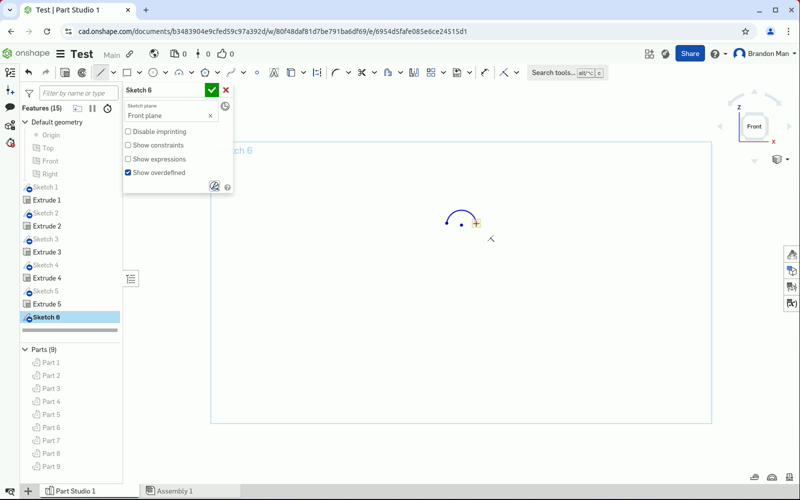
key_down(shift)
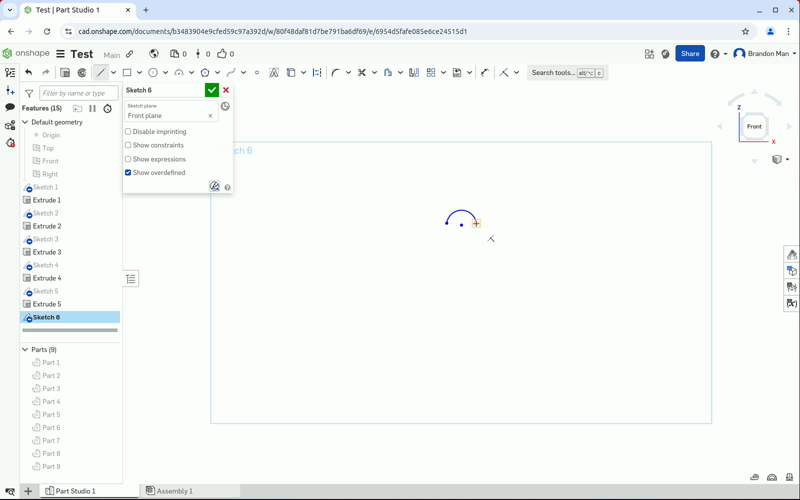
mouse_move(506, 223)
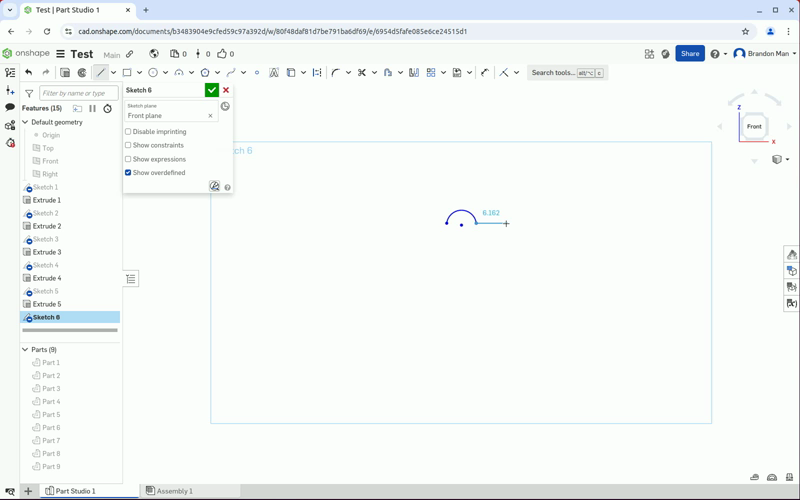
mouse_move(470, 176)
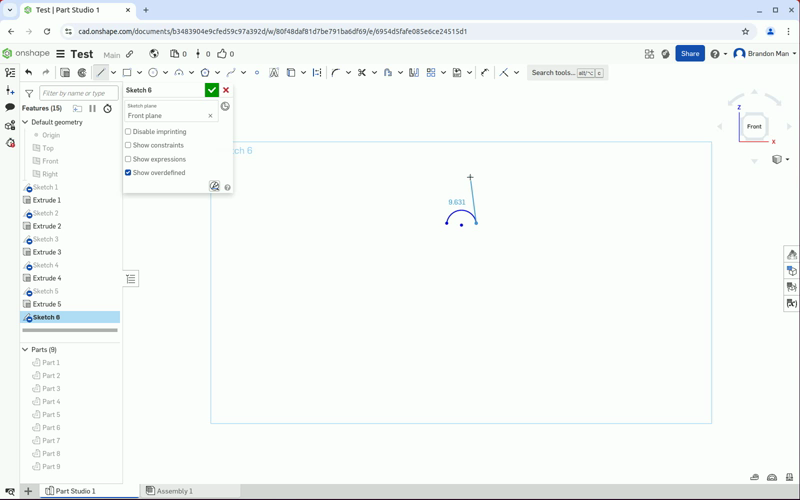
click(470, 176)
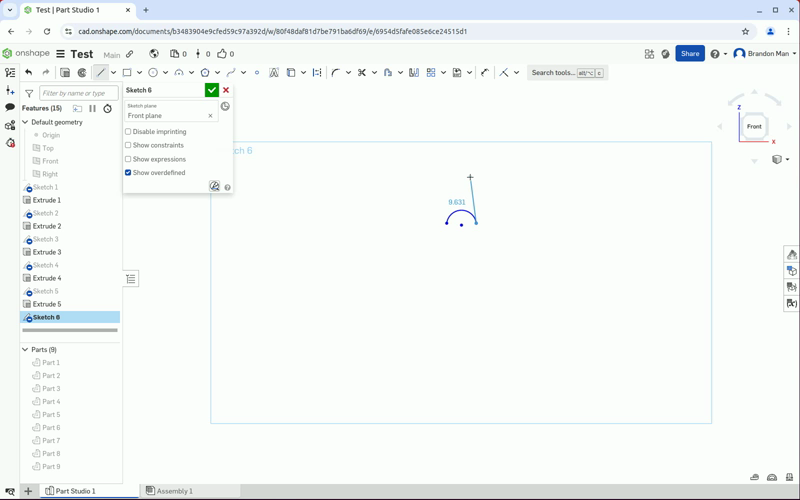
key_up(shift)
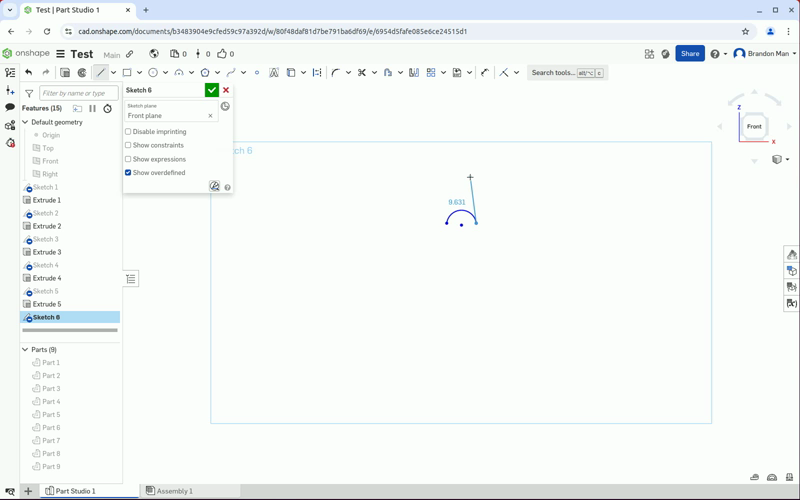
key(esc)
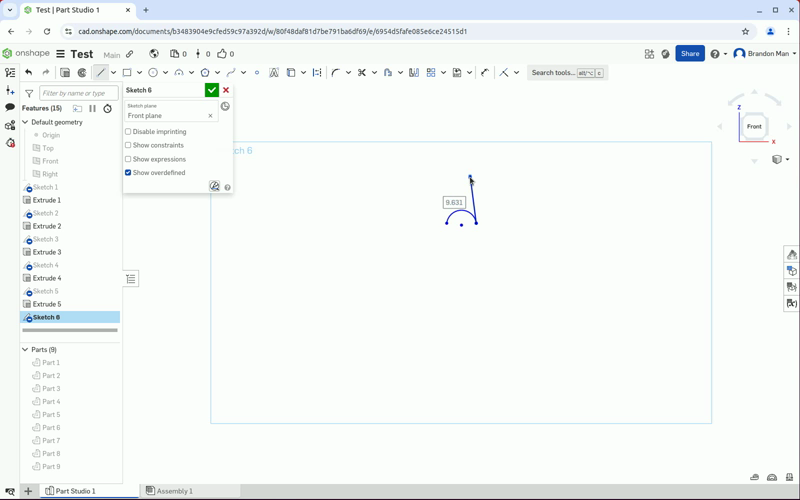
key(a)
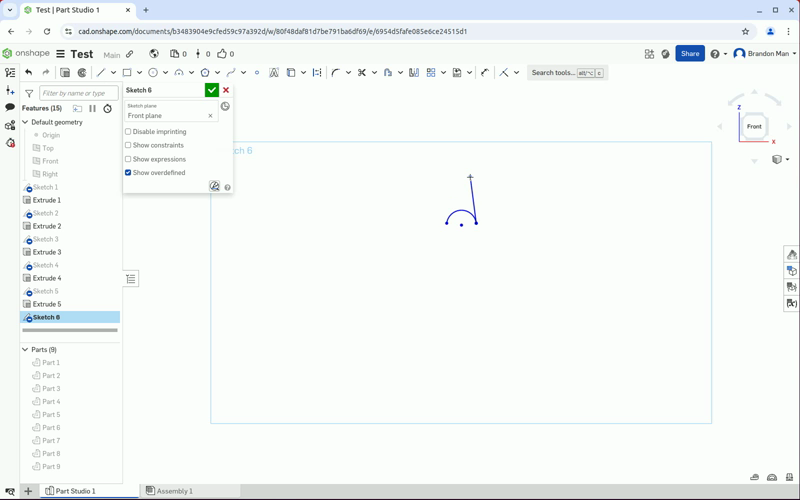
mouse_move(470, 176)
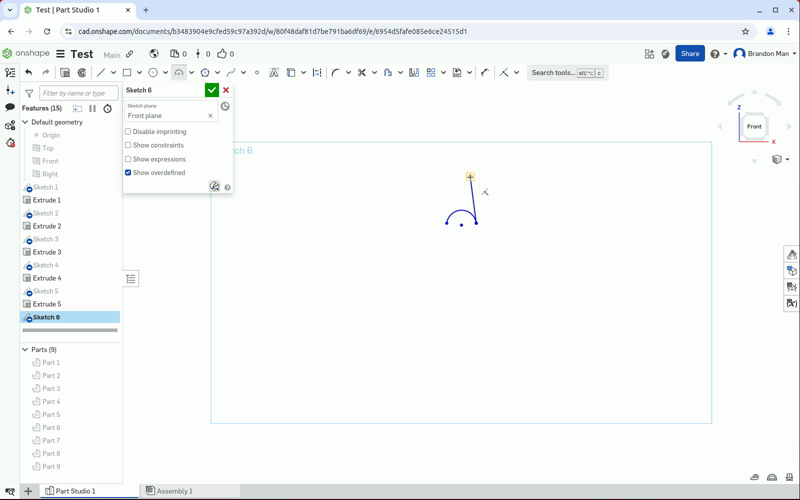
click(470, 176)
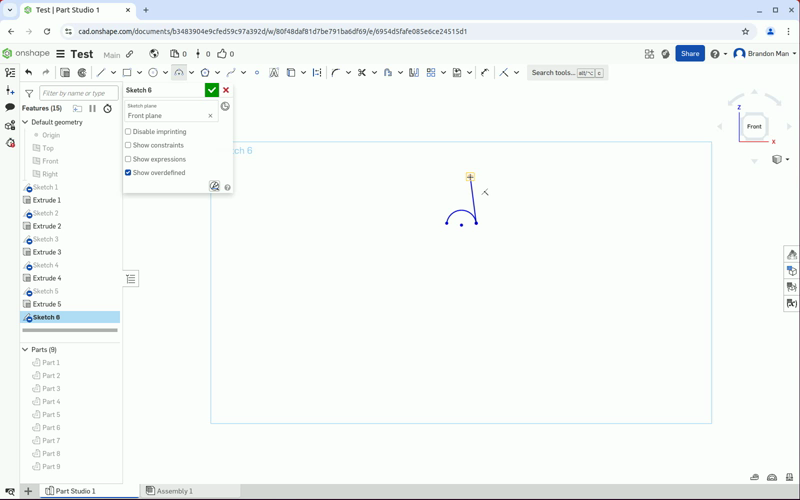
key_down(shift)
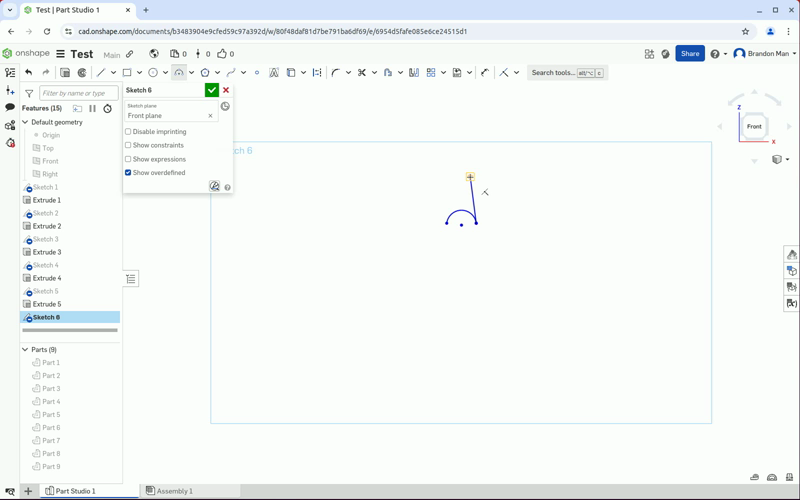
mouse_move(452, 176)
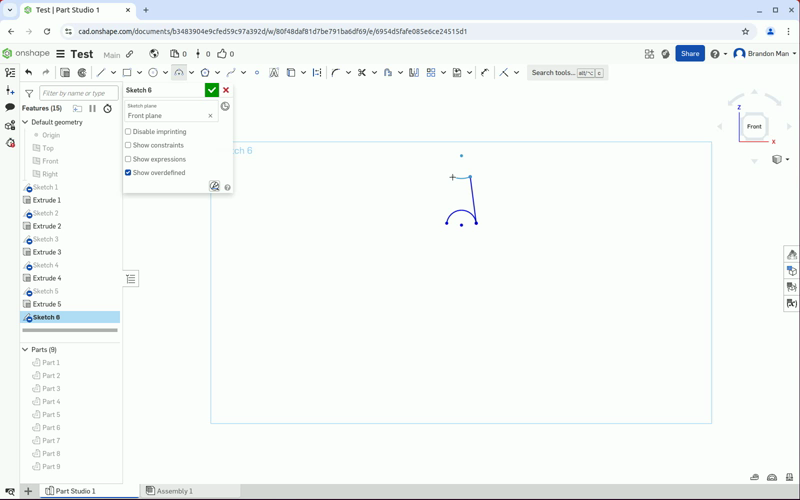
click(452, 176)
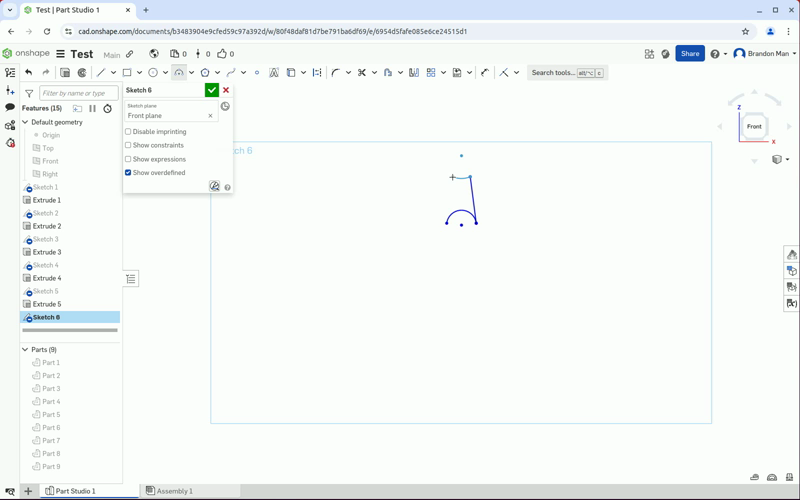
mouse_move(461, 186)
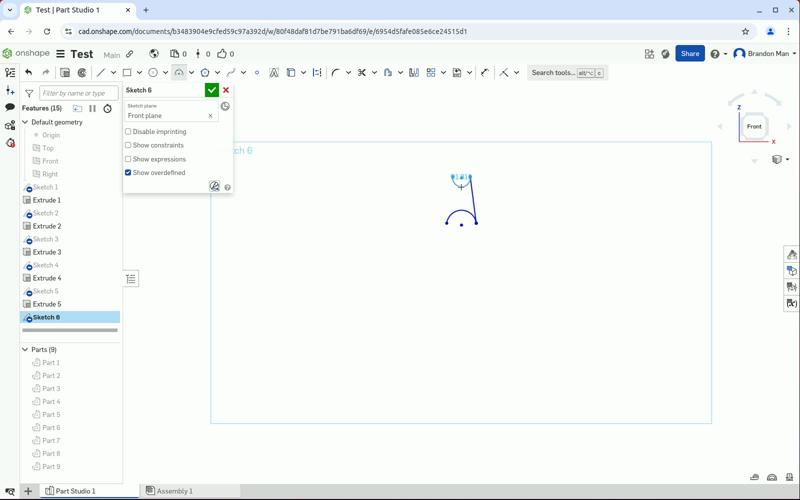
click(461, 186)
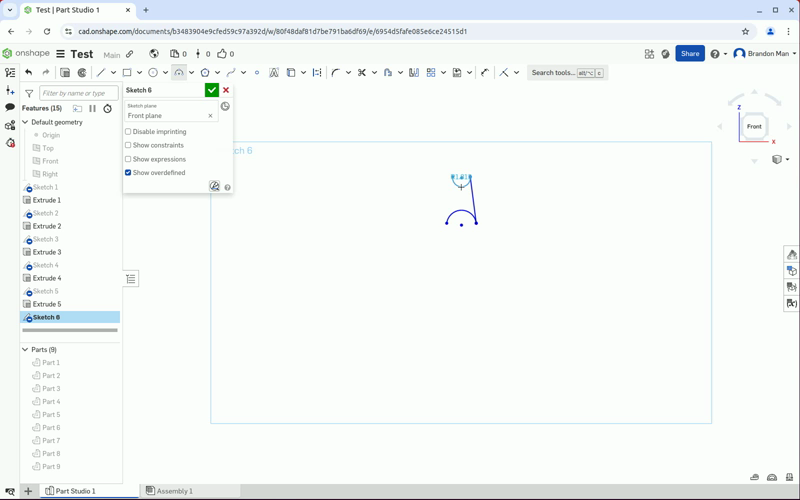
key_up(shift)
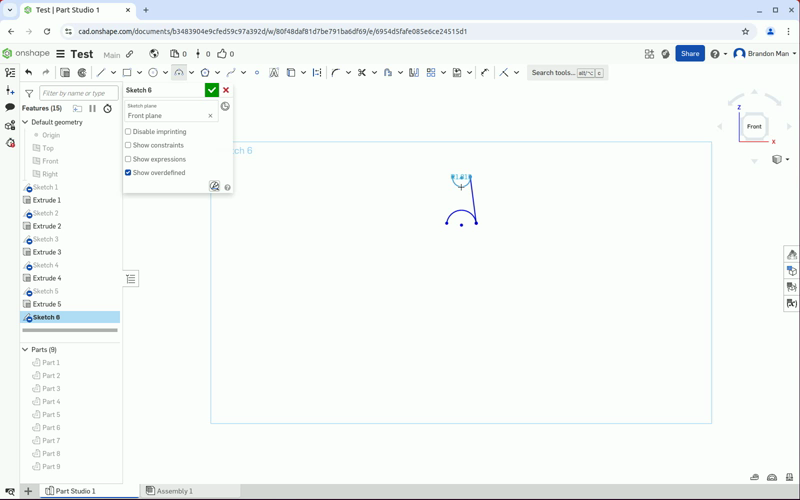
key(esc)
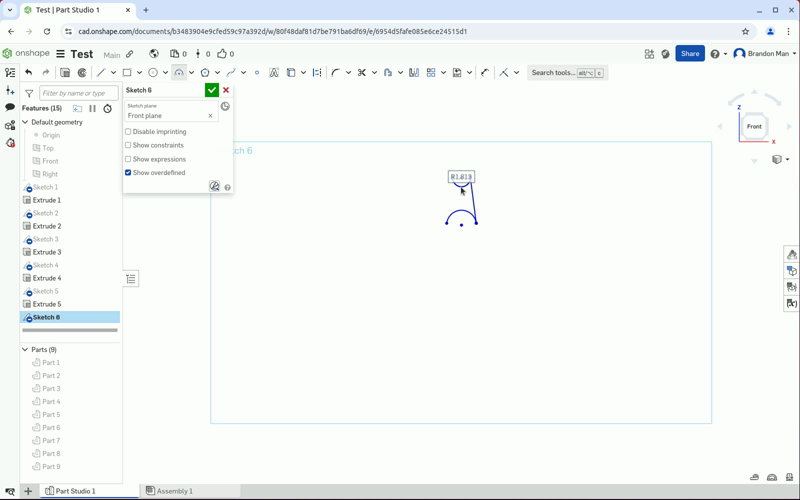
key(l)
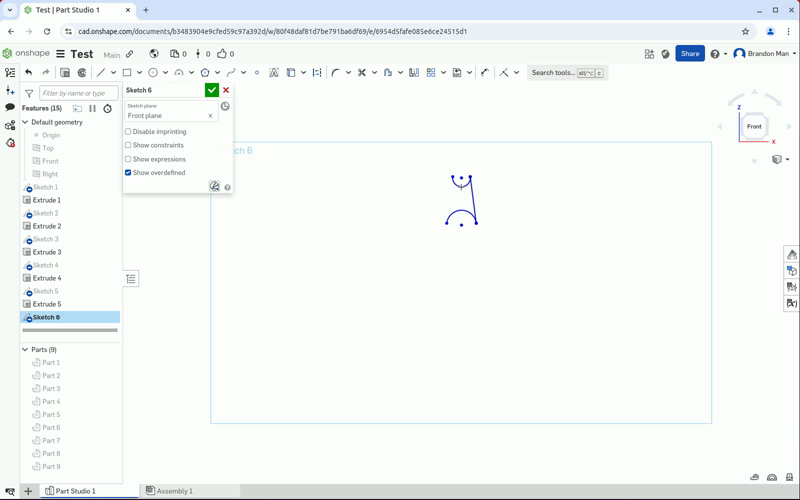
mouse_move(452, 176)
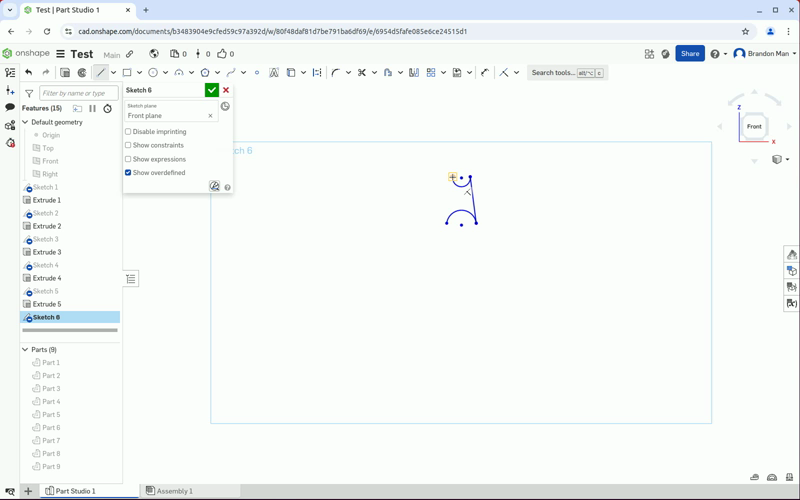
click(452, 176)
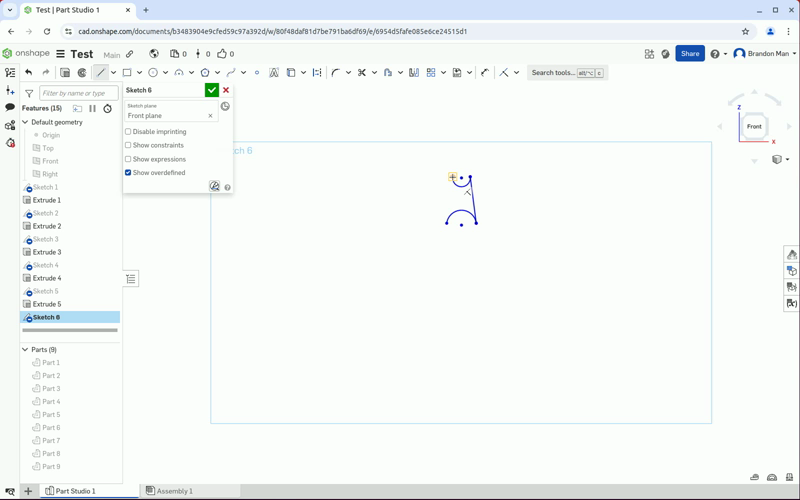
mouse_move(482, 176)
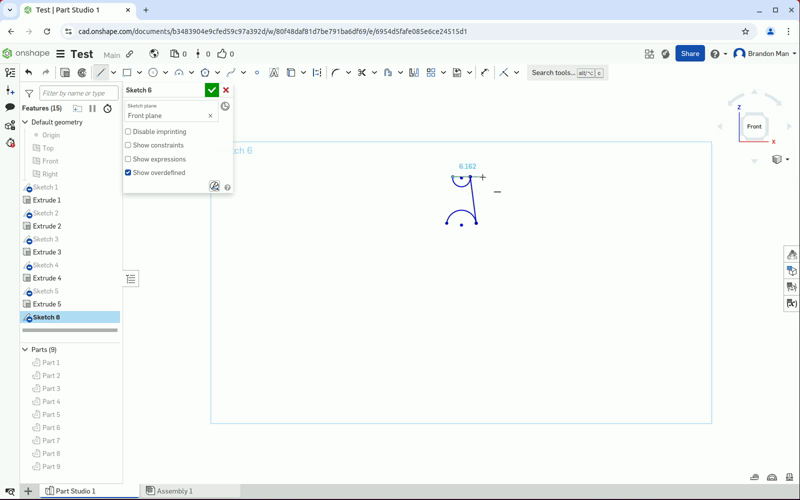
key_down(shift)
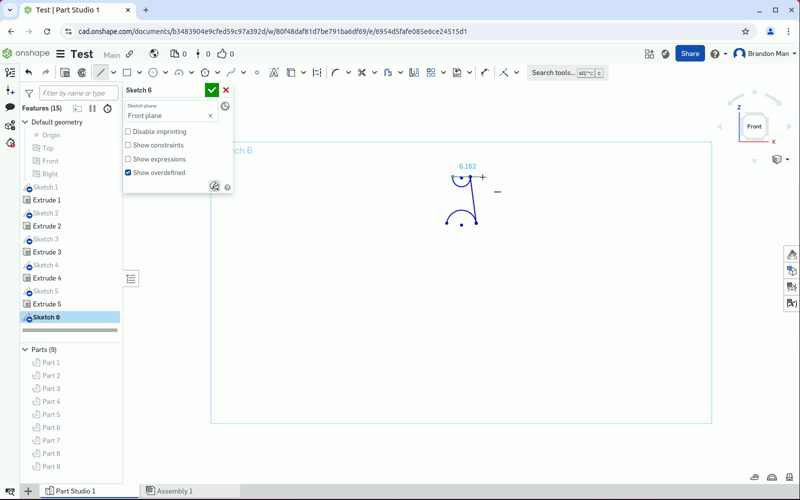
mouse_move(446, 223)
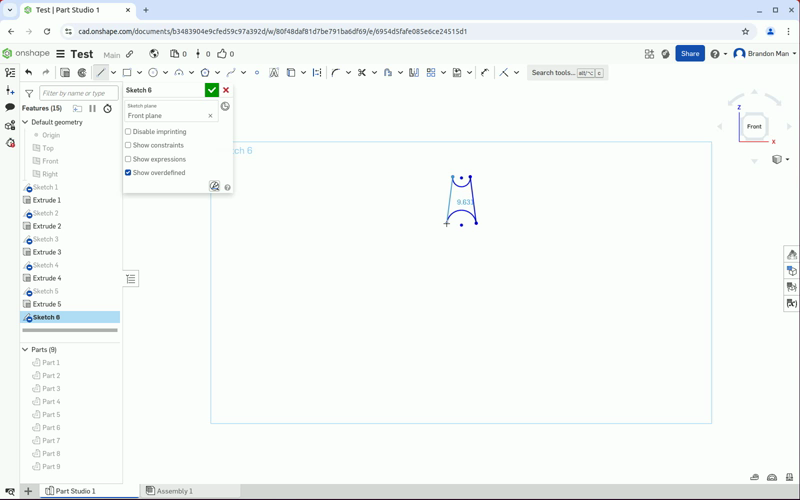
key_up(shift)
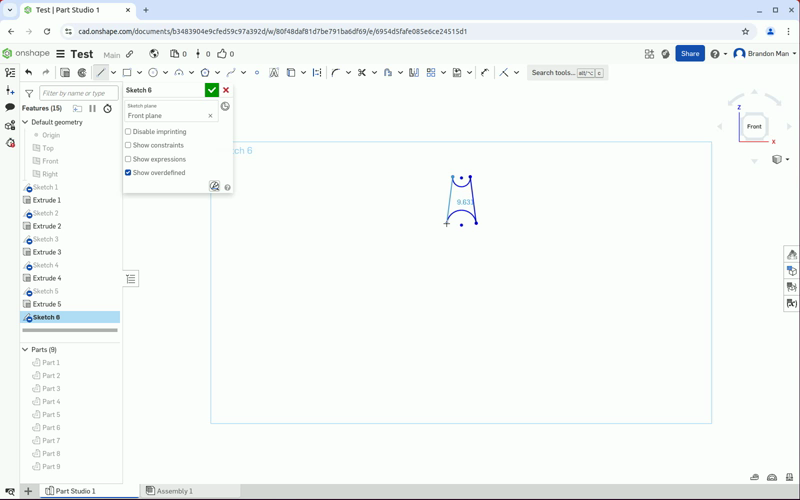
click(446, 223)
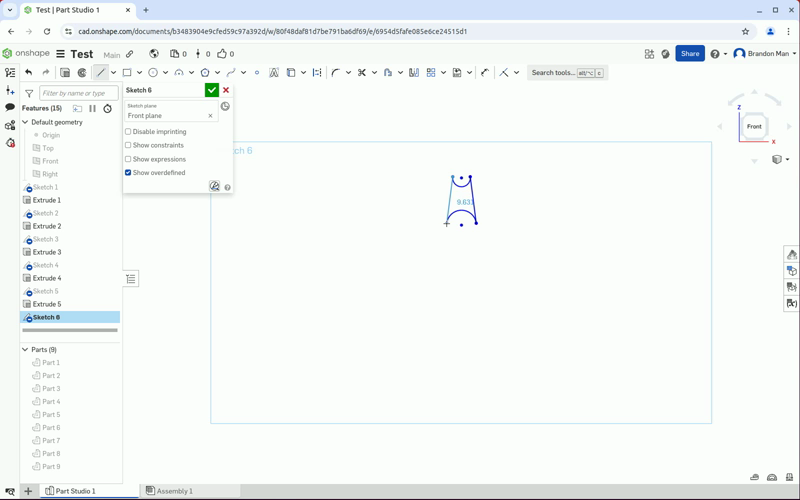
key(esc)
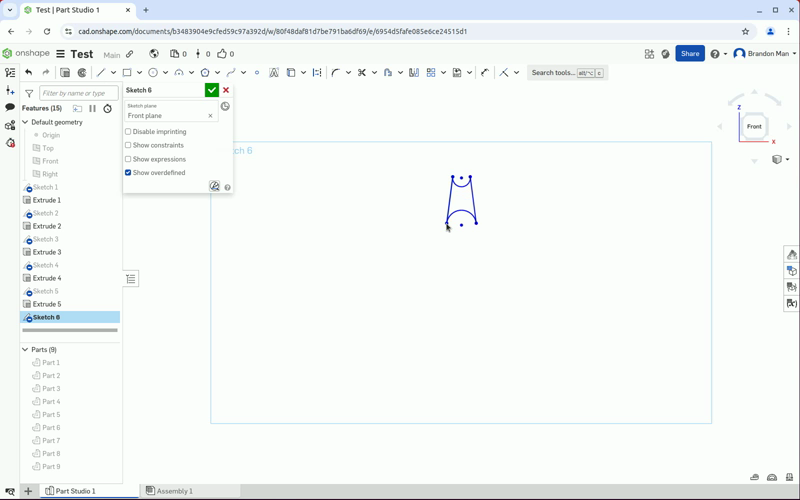
key(c)
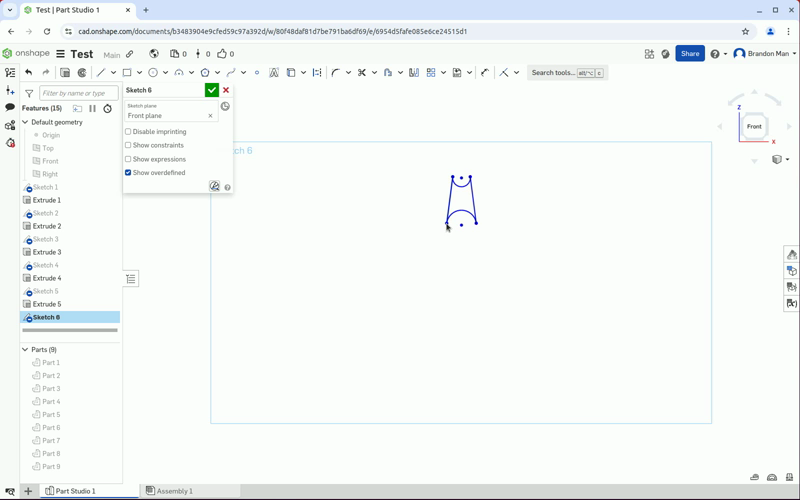
key_down(shift)
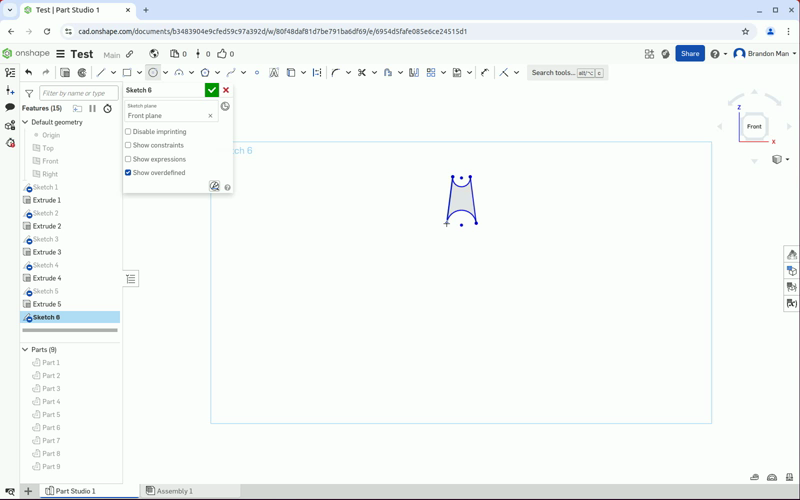
mouse_move(458, 191)
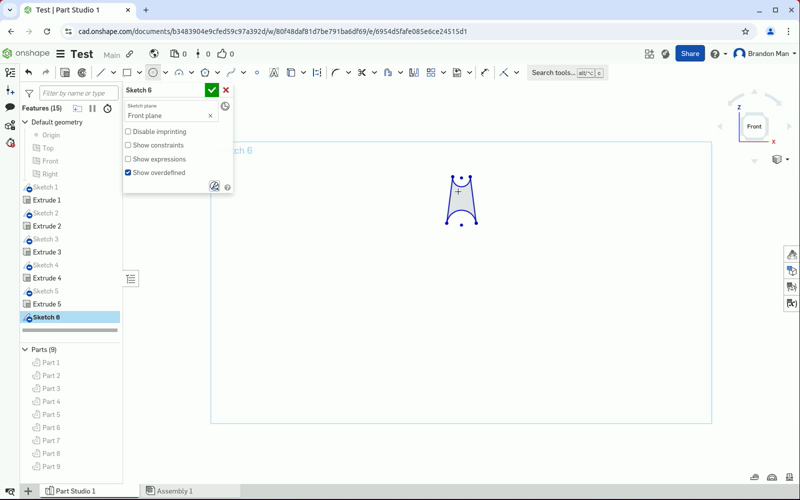
click(458, 191)
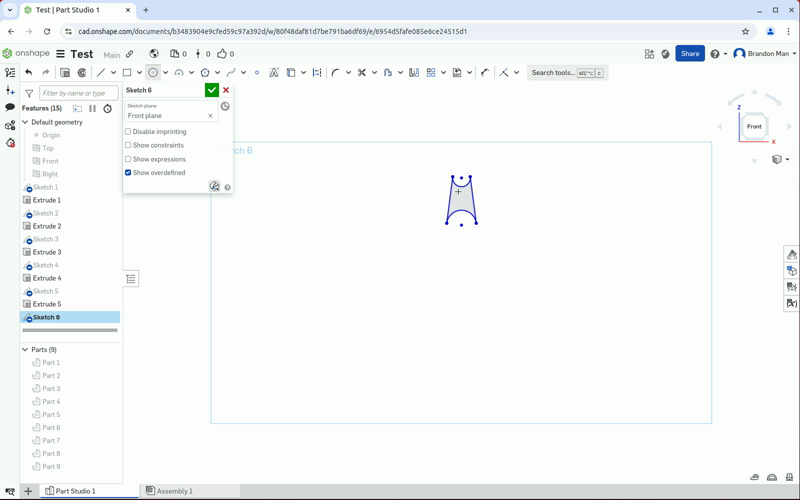
key_up(shift)
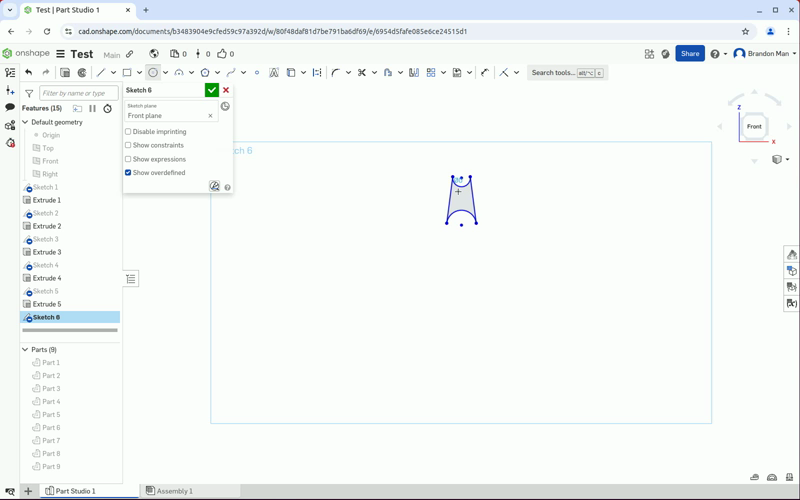
mouse_move(461, 191)
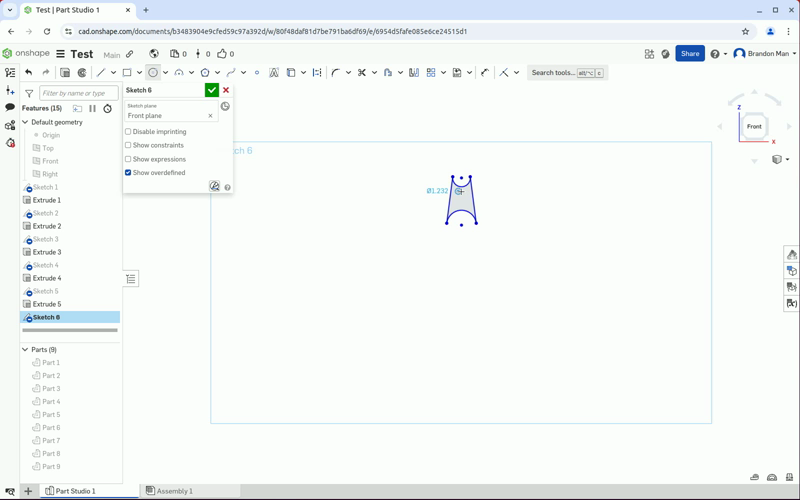
scroll(6)
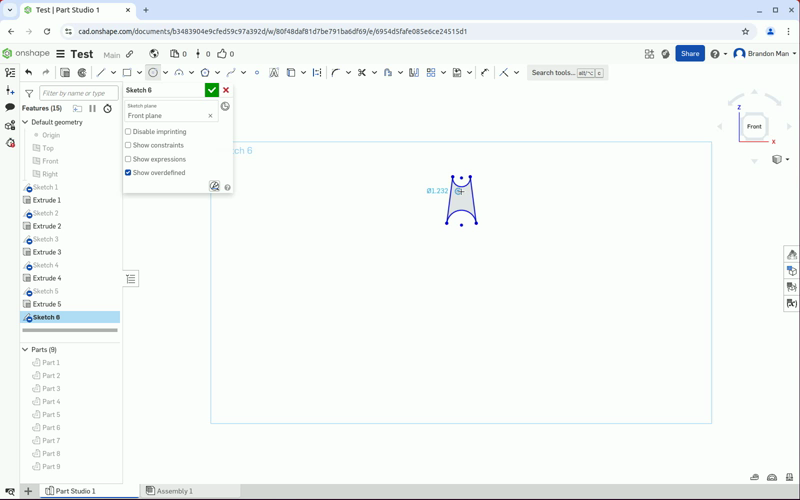
scroll(6)
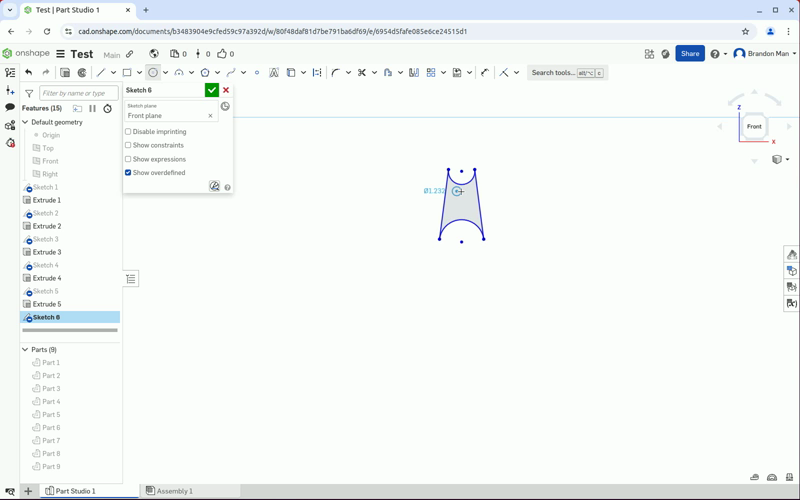
scroll(6)
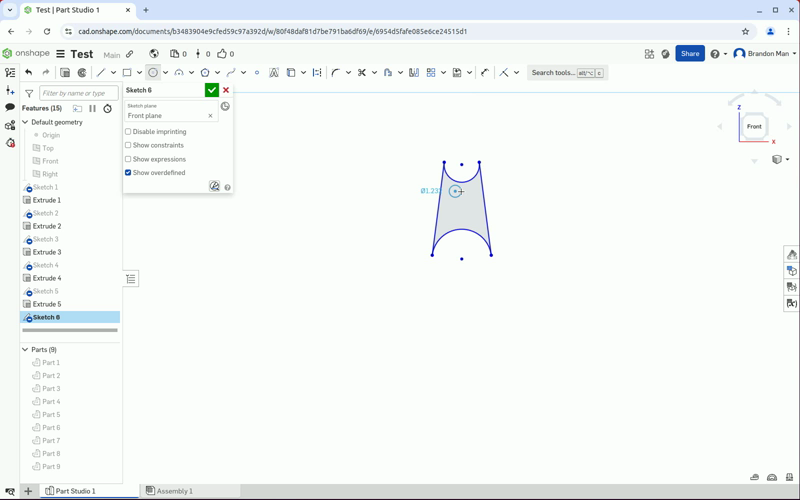
scroll(6)
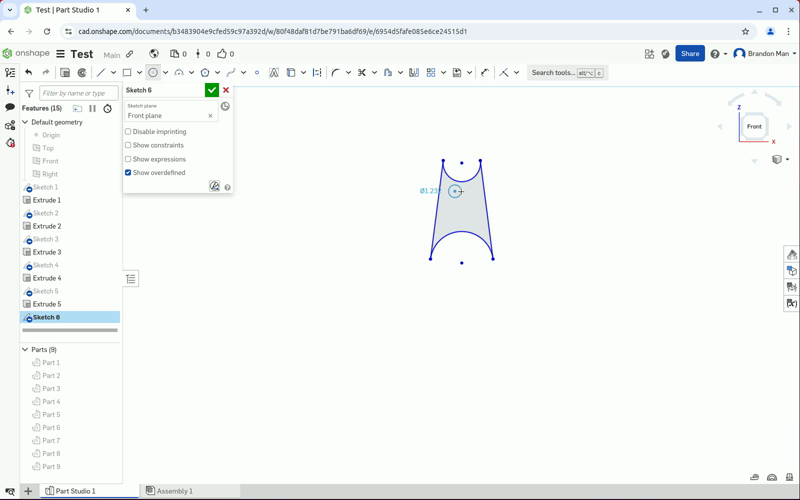
scroll(6)
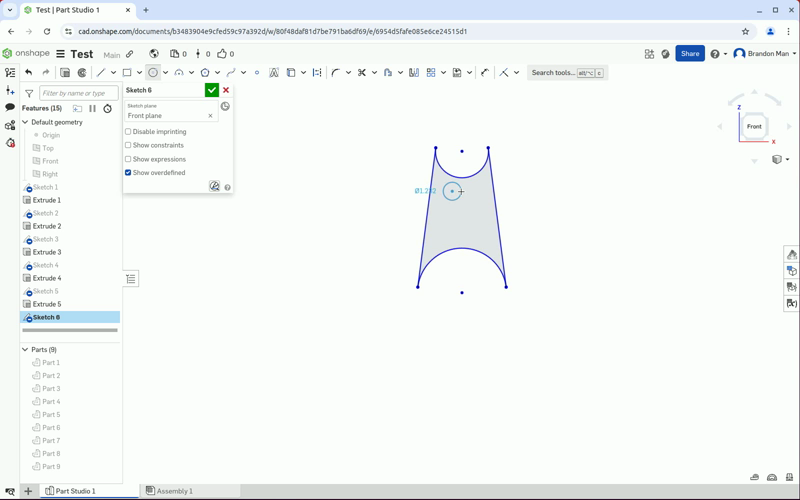
scroll(6)
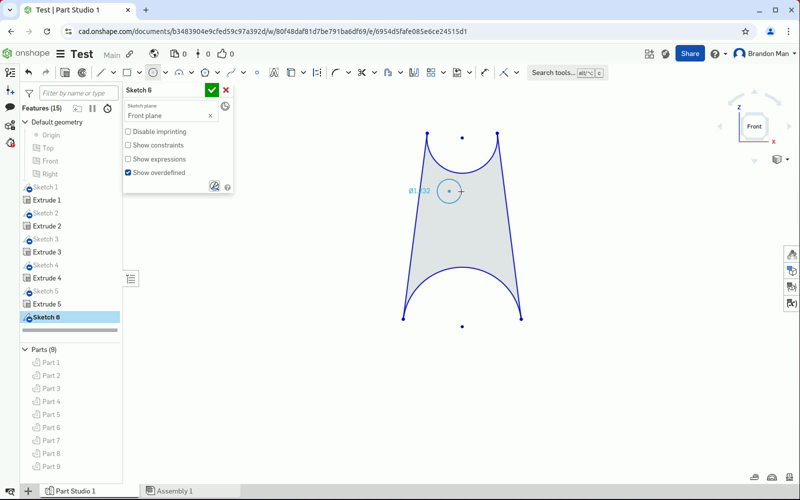
scroll(6)
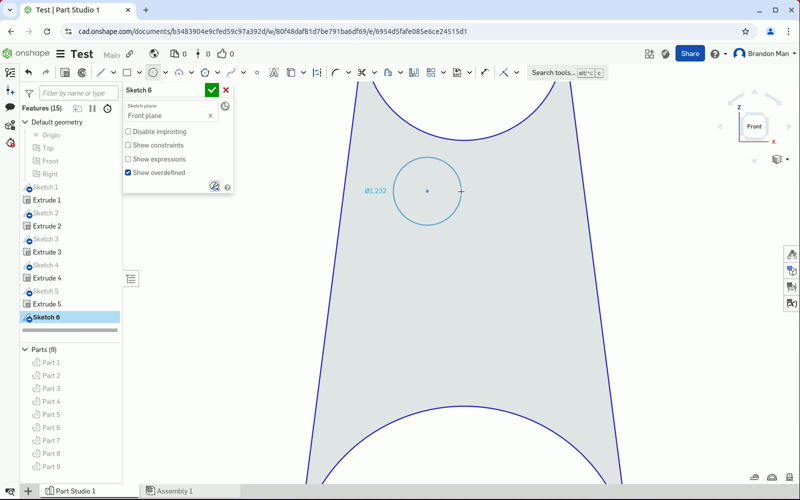
click(461, 191)
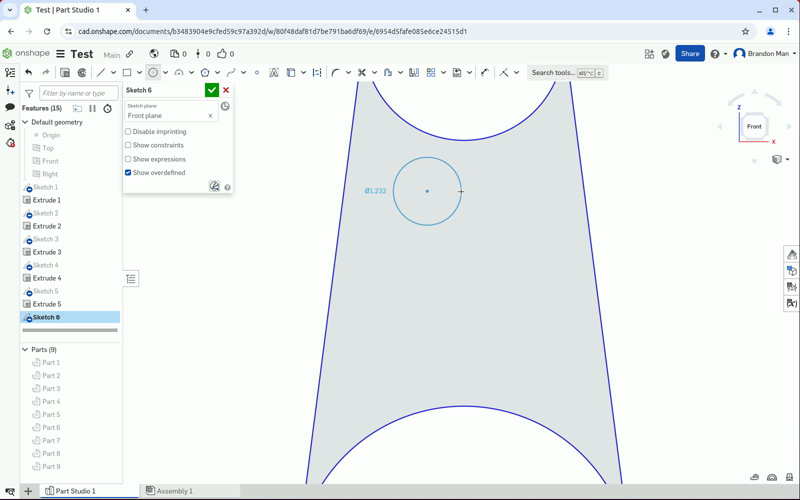
scroll(-6)
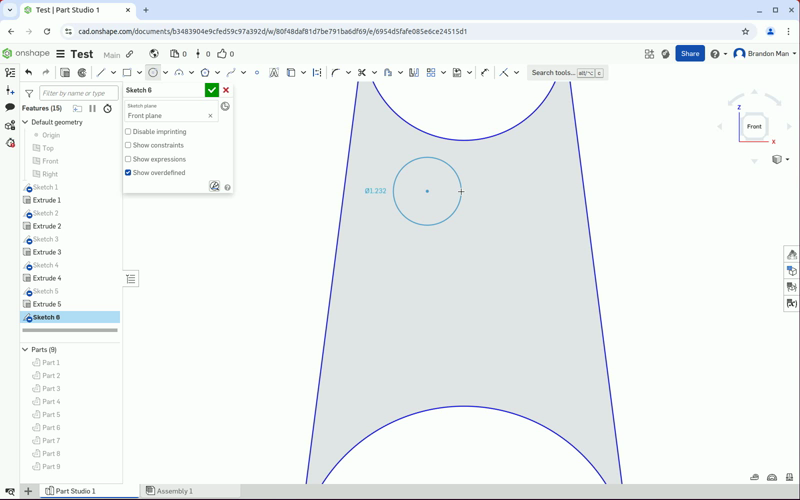
scroll(-6)
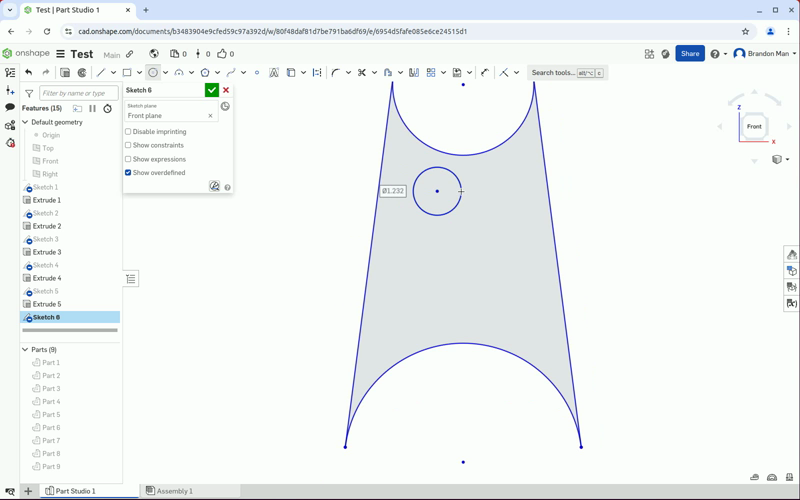
scroll(-6)
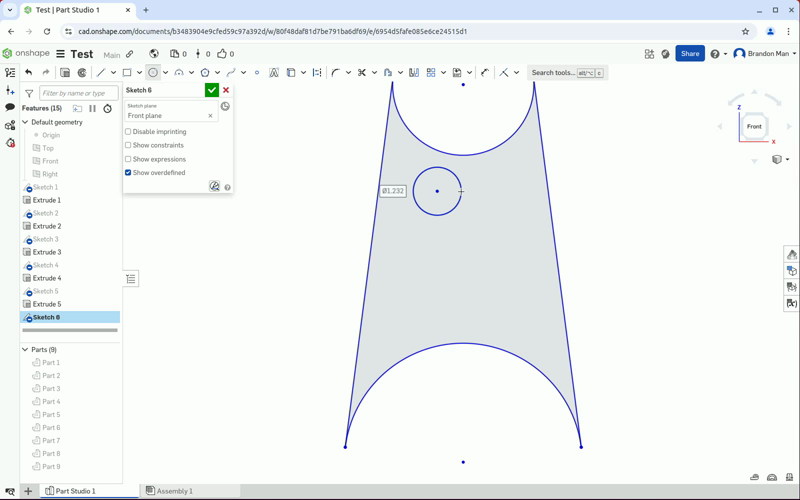
scroll(-6)
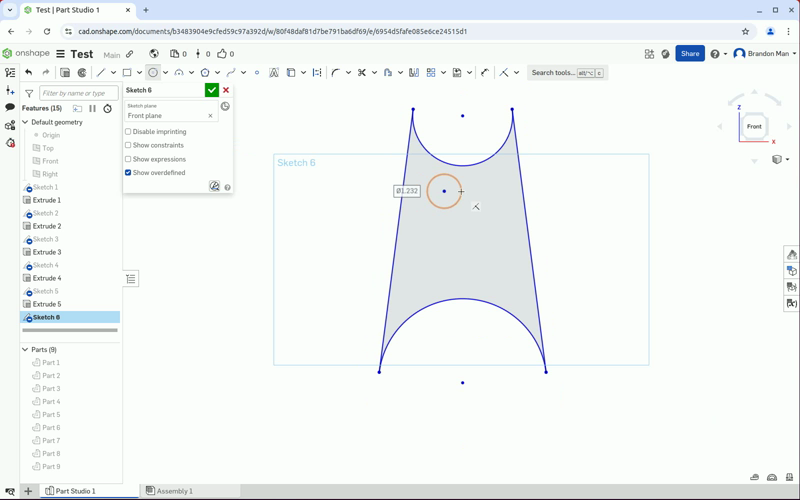
scroll(-6)
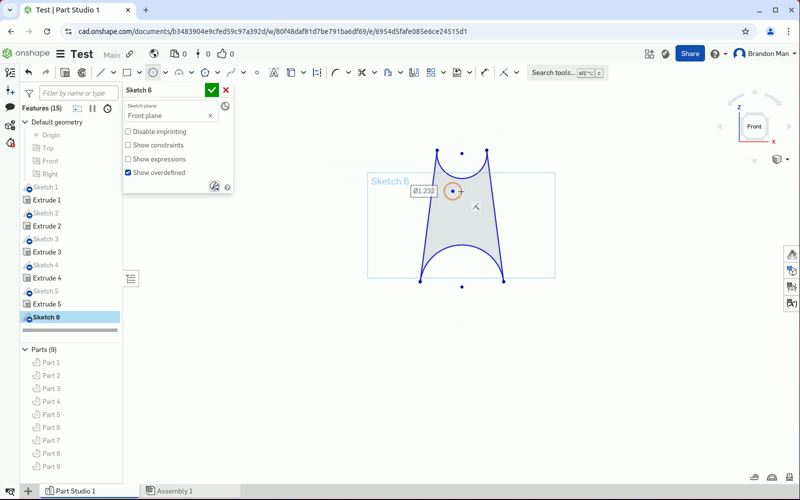
scroll(-6)
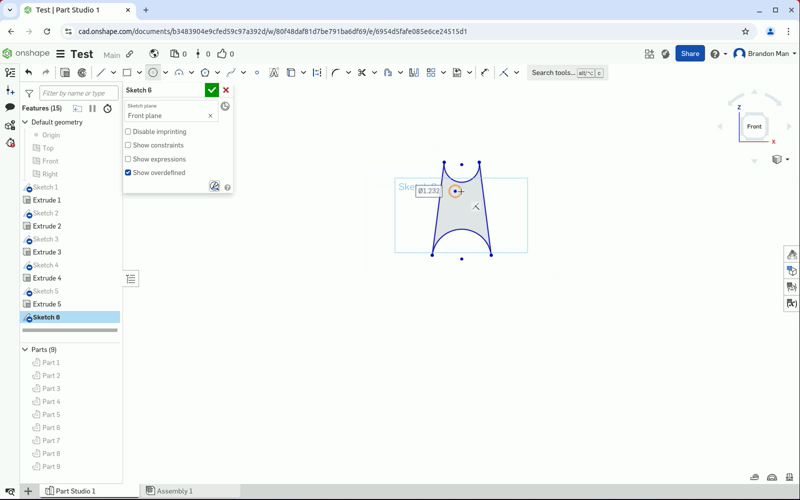
scroll(-6)
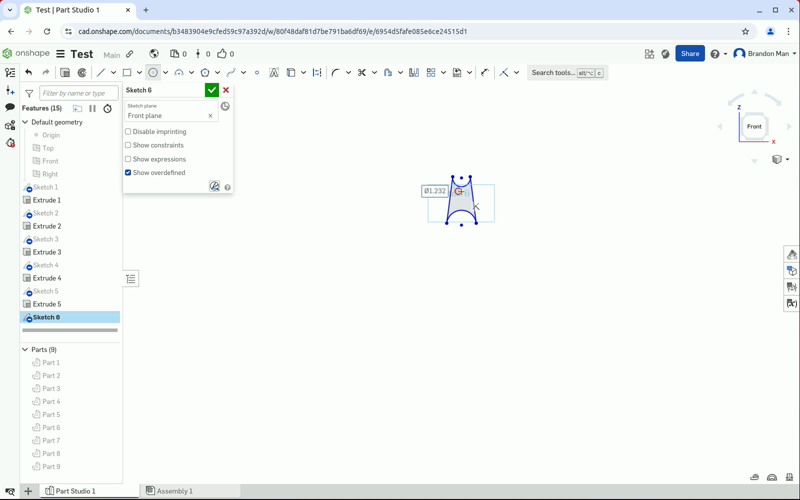
key(esc)
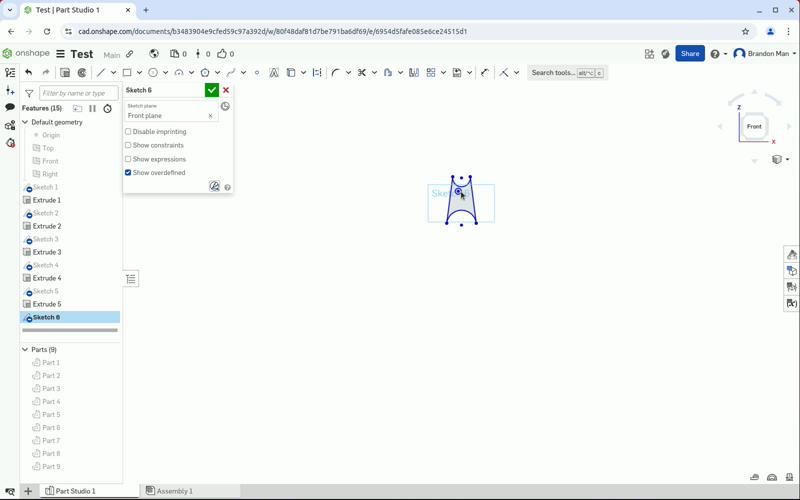
mouse_move(465, 208)
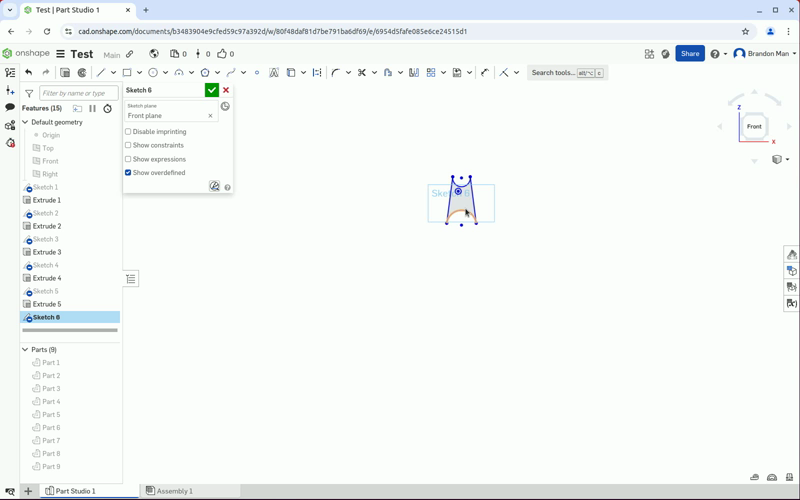
scroll(6)
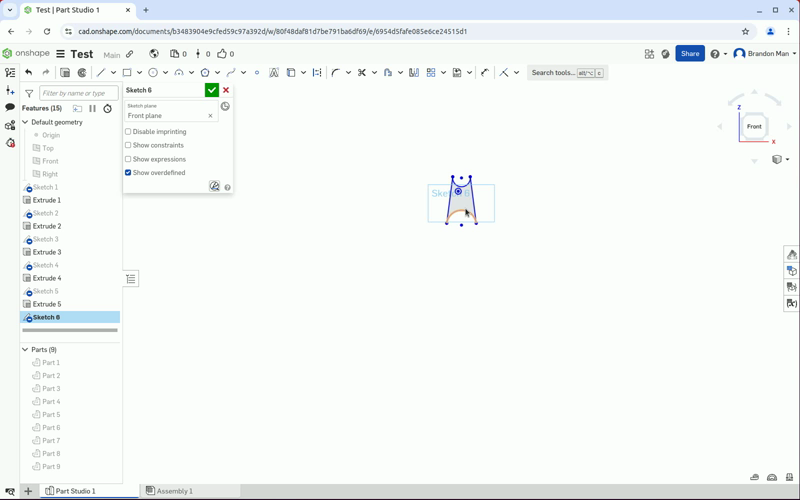
scroll(6)
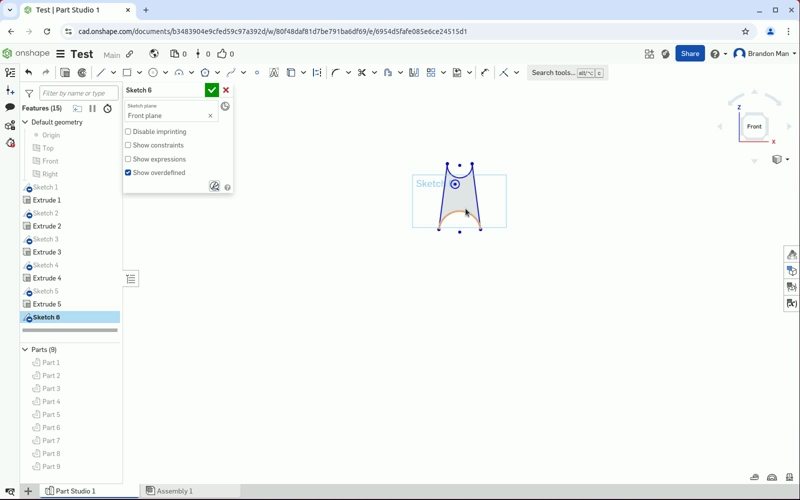
scroll(6)
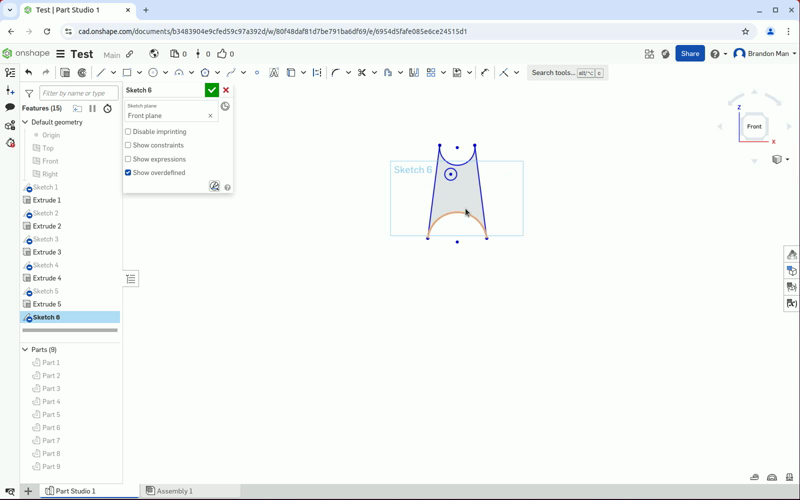
scroll(6)
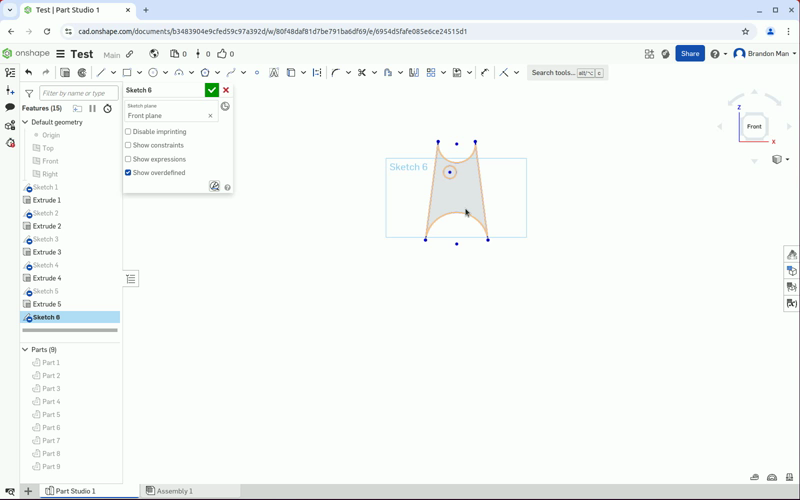
scroll(6)
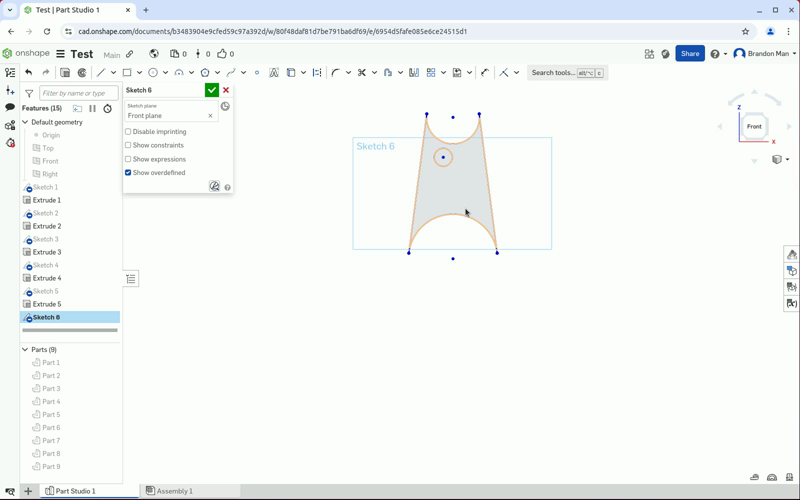
scroll(6)
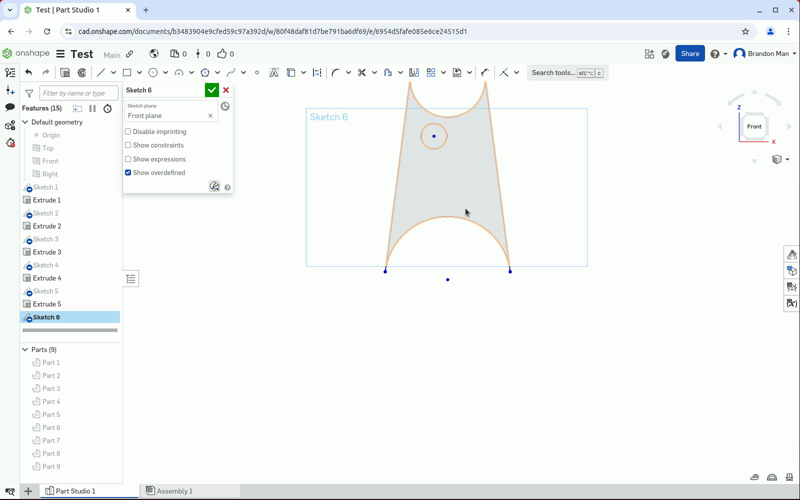
scroll(6)
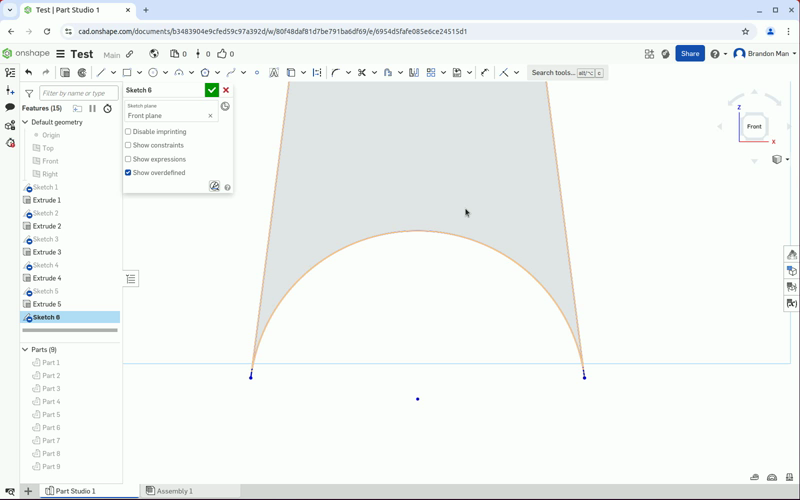
click(465, 208)
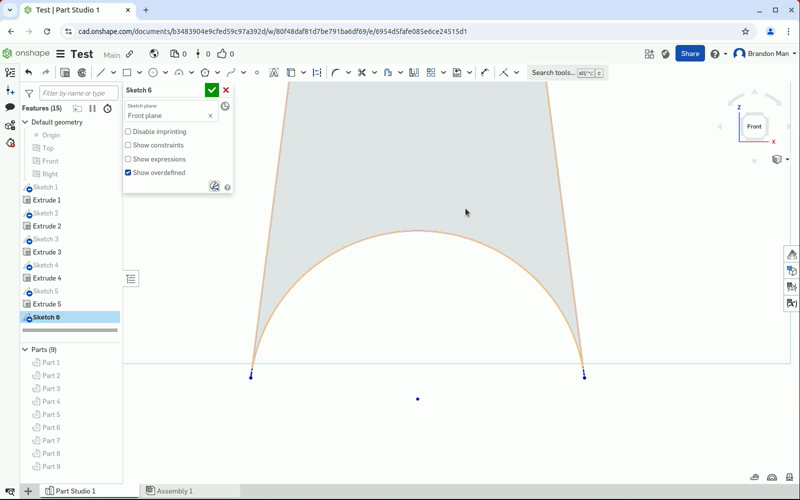
scroll(-6)
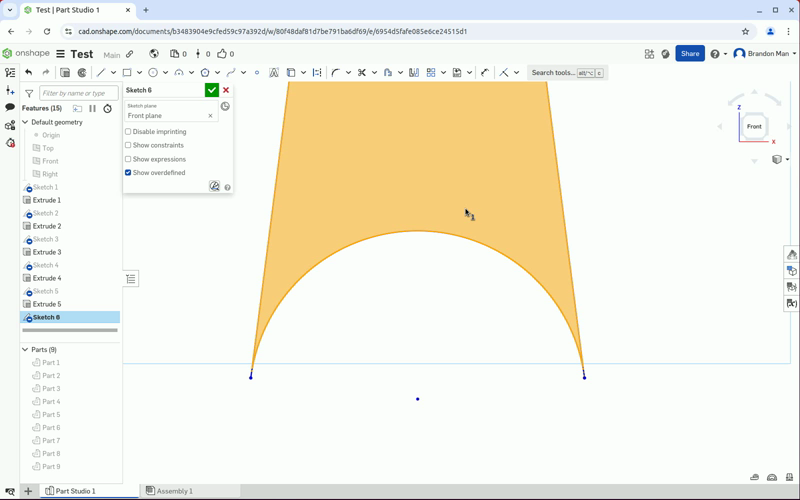
scroll(-6)
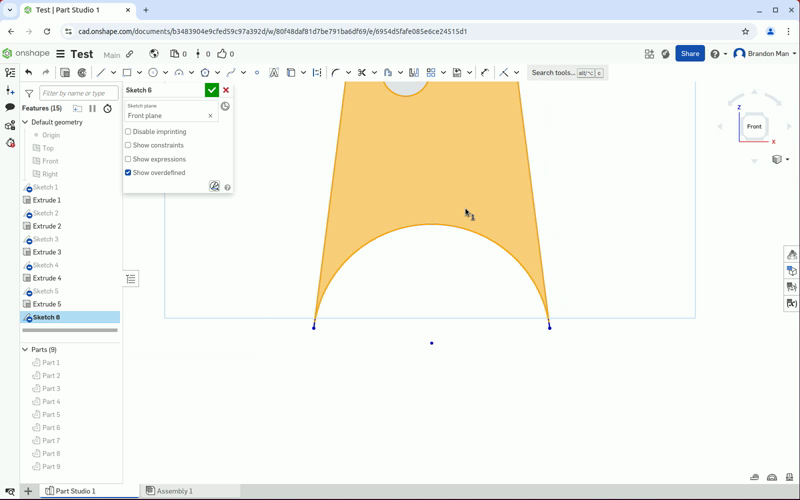
scroll(-6)
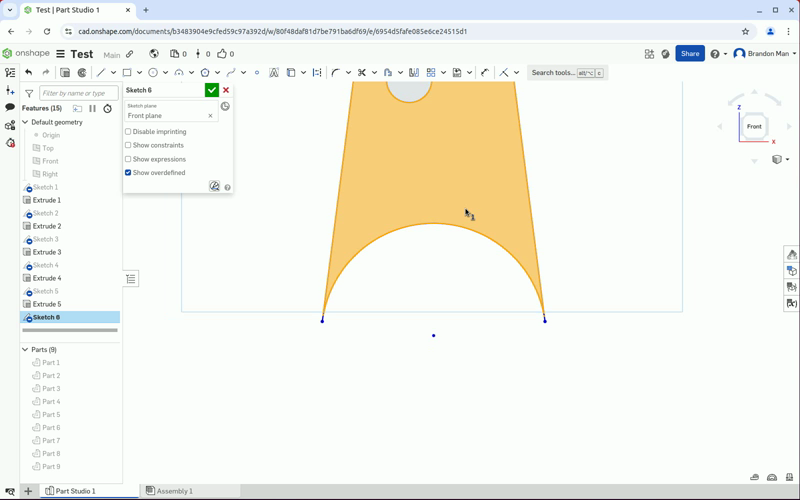
scroll(-6)
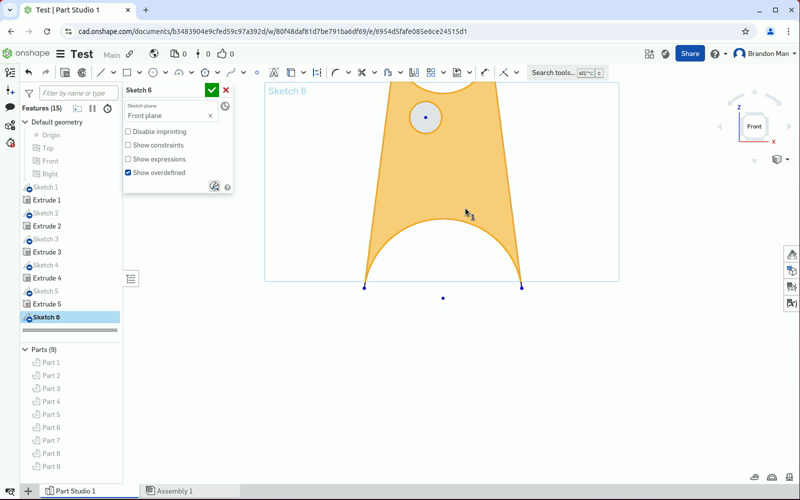
scroll(-6)
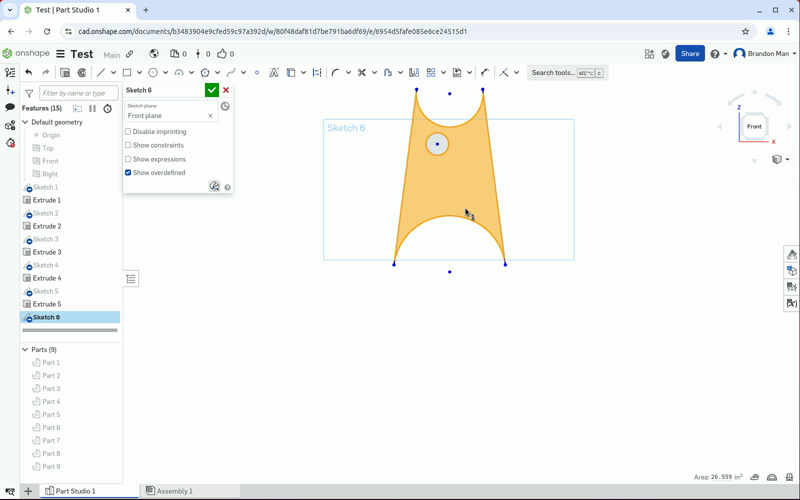
scroll(-6)
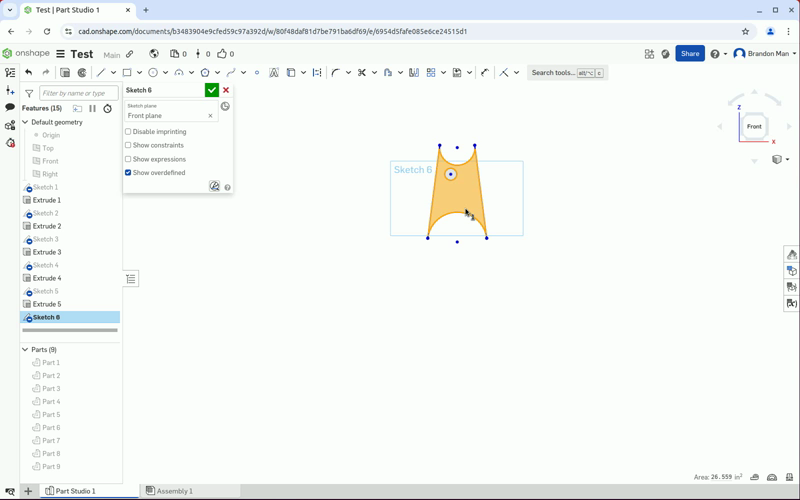
scroll(-6)
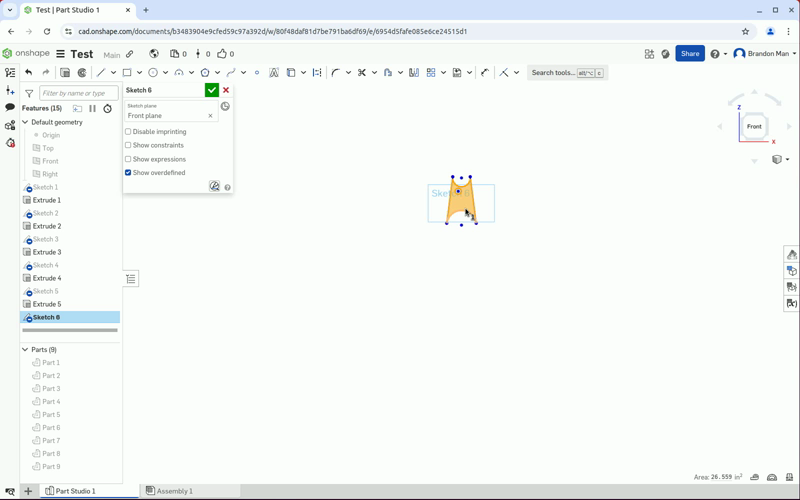
mouse_move(73, 352)
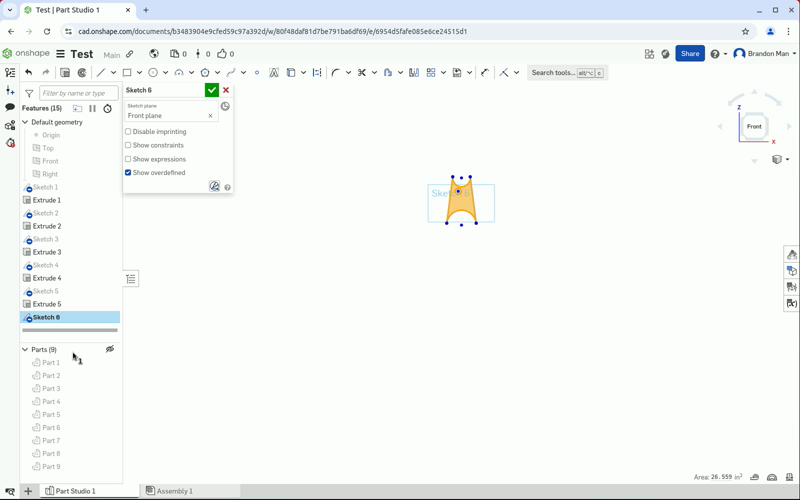
key(shift+y)
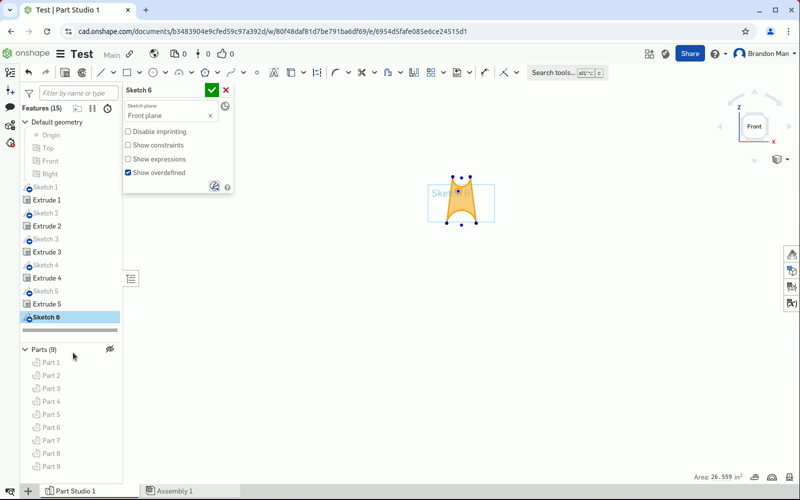
key(shift+e)
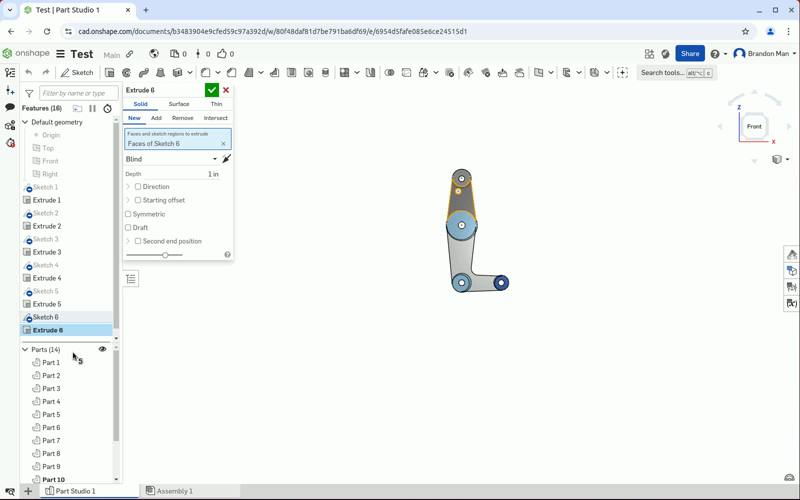
mouse_move(143, 106)
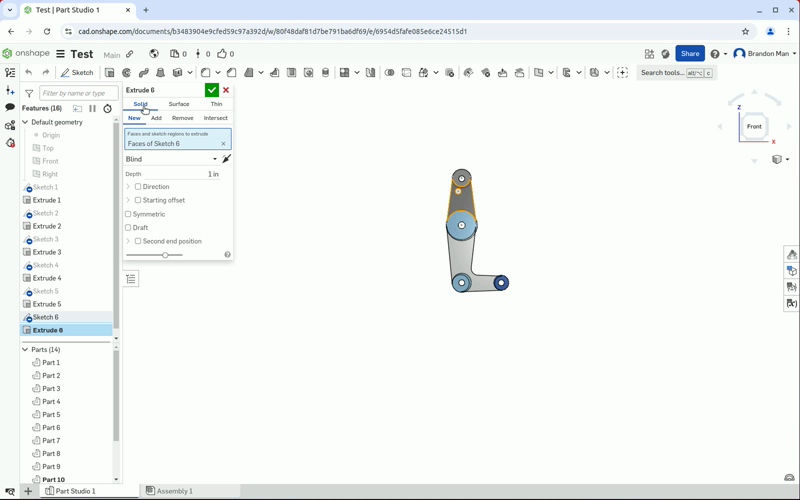
click(143, 106)
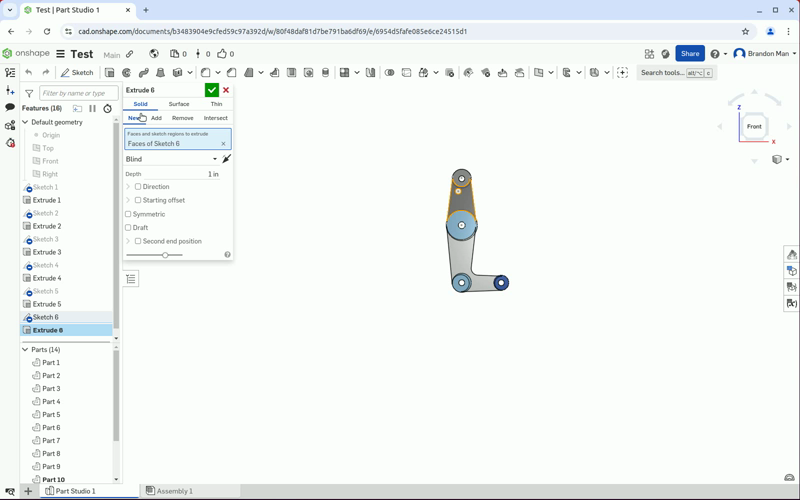
mouse_move(137, 120)
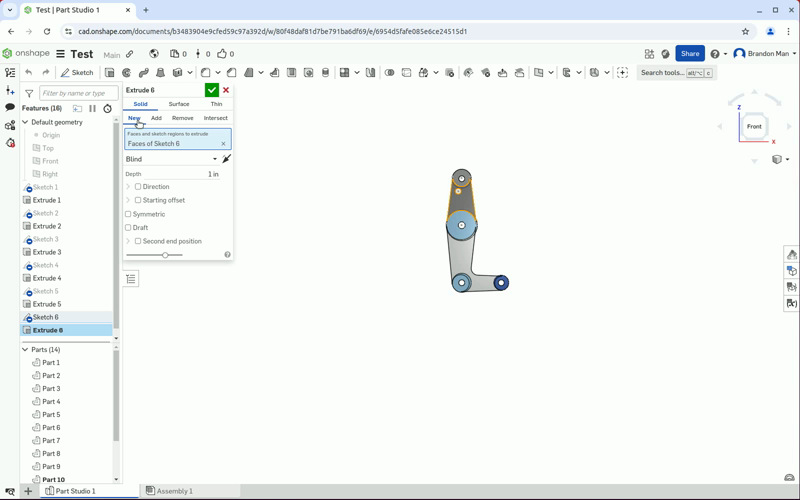
click(137, 120)
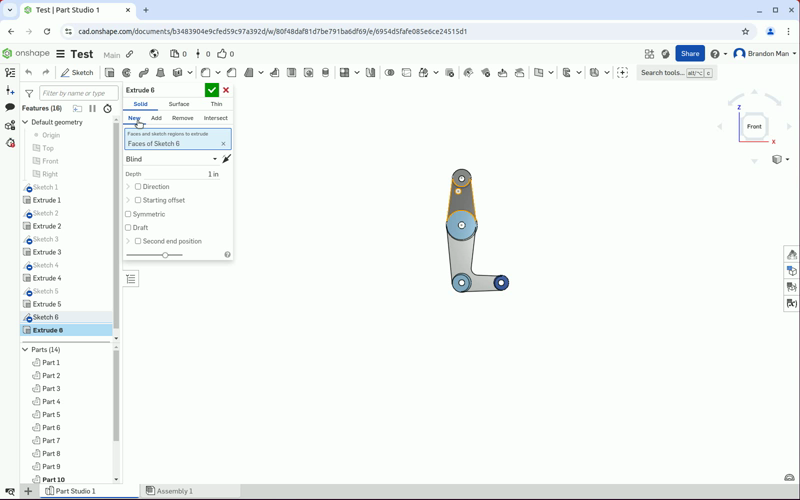
key(tab, 4)
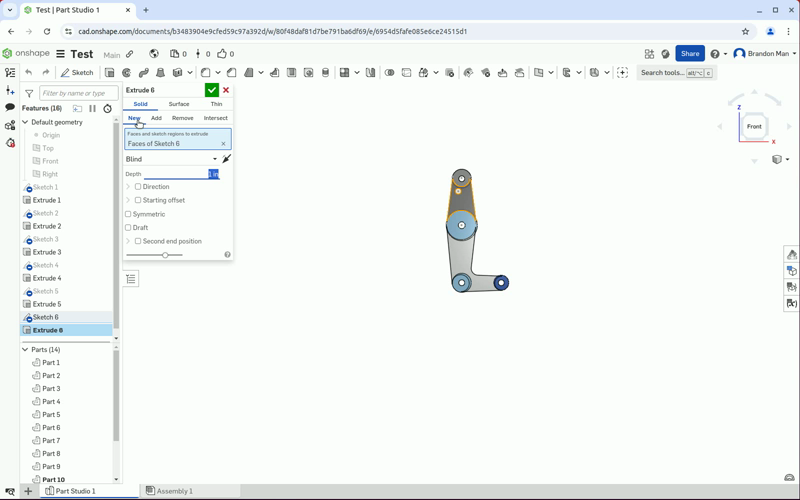
text(0.481)
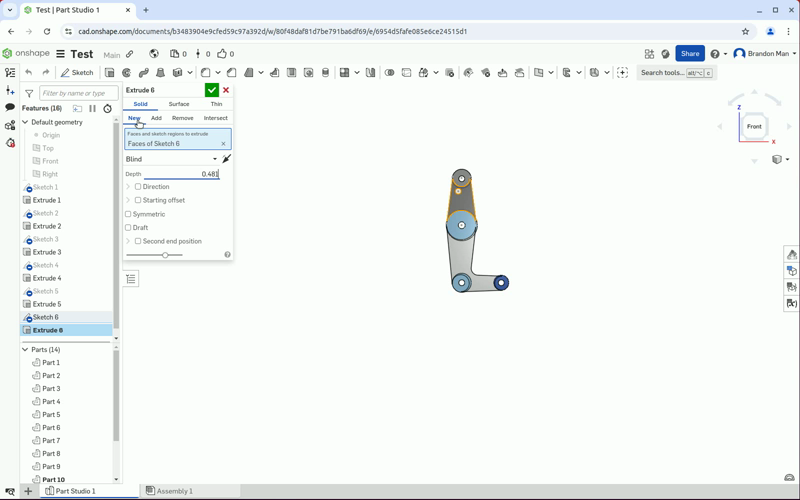
key(enter)
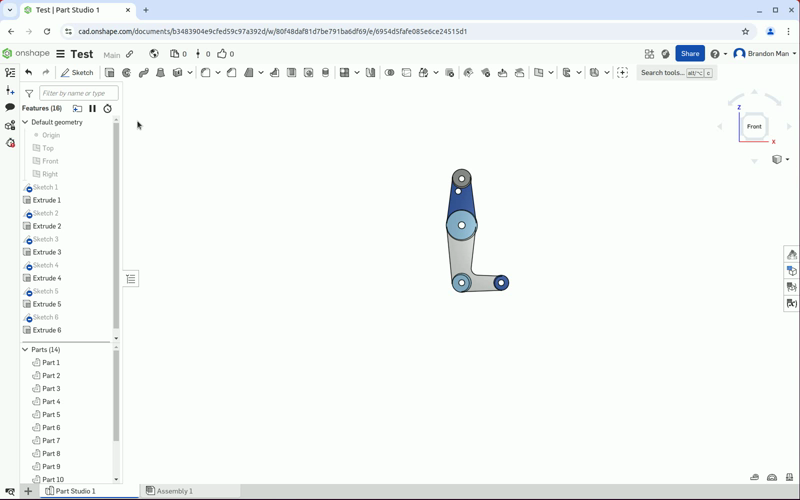
key(shift+h)
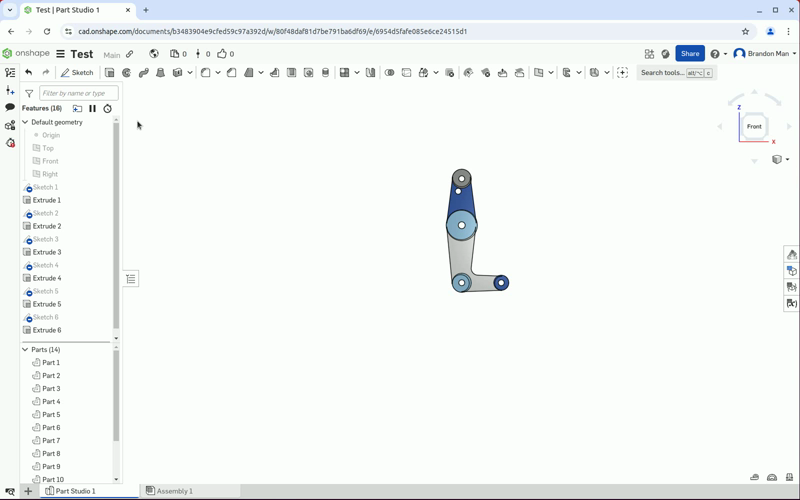
key(shift+h)
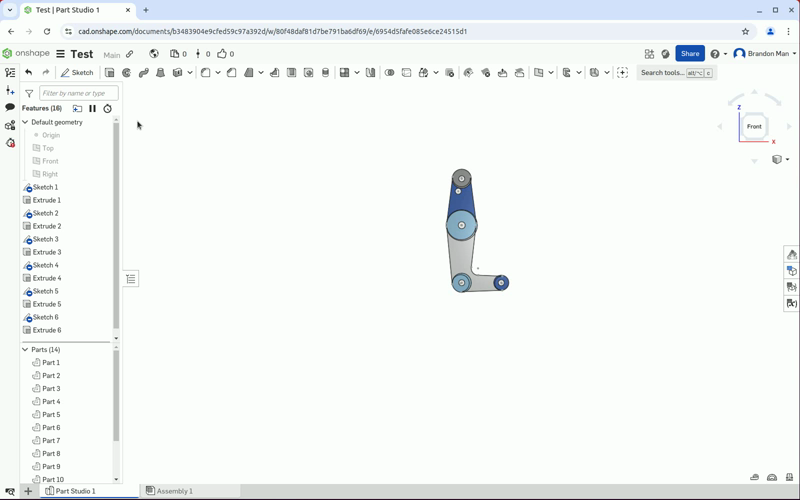
key(shift+7)
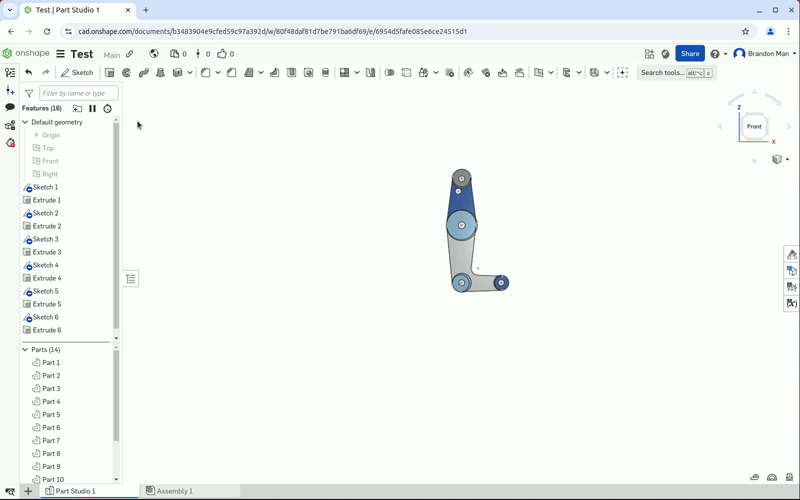
key(left, 2)
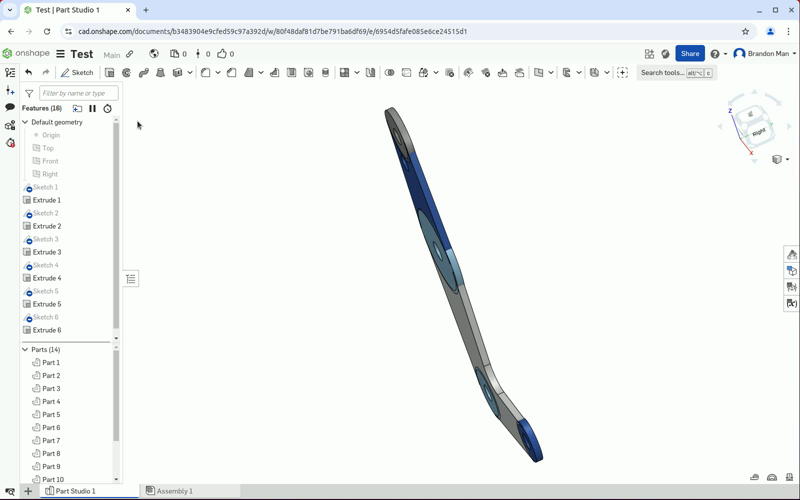
key(down, 2)
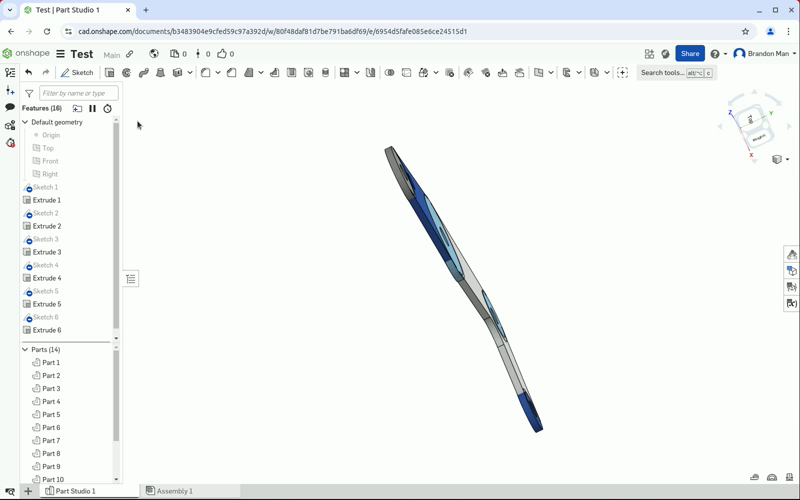
key(up, 2)
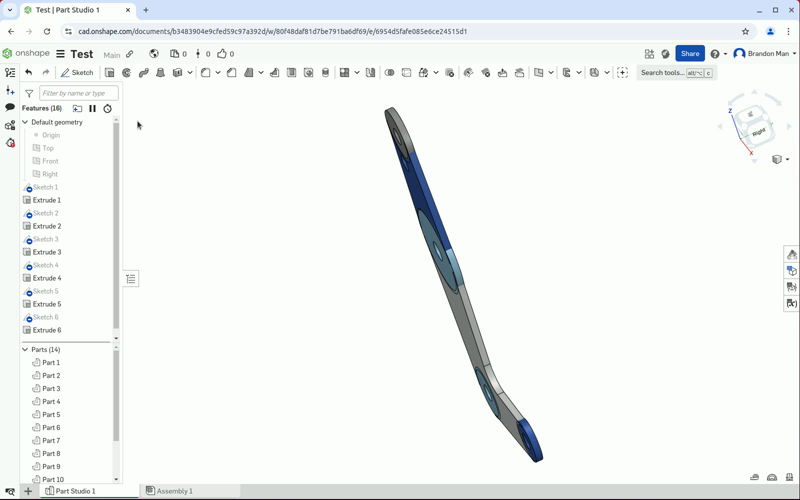
key(right, 2)
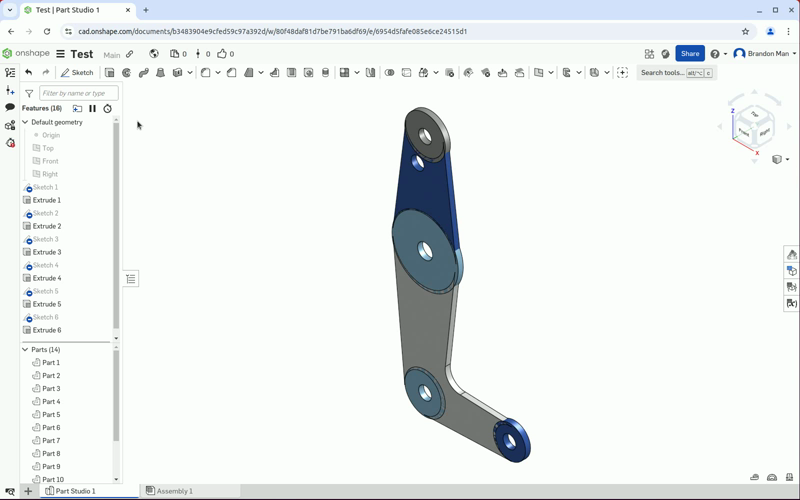
mouse_move(69, 189)
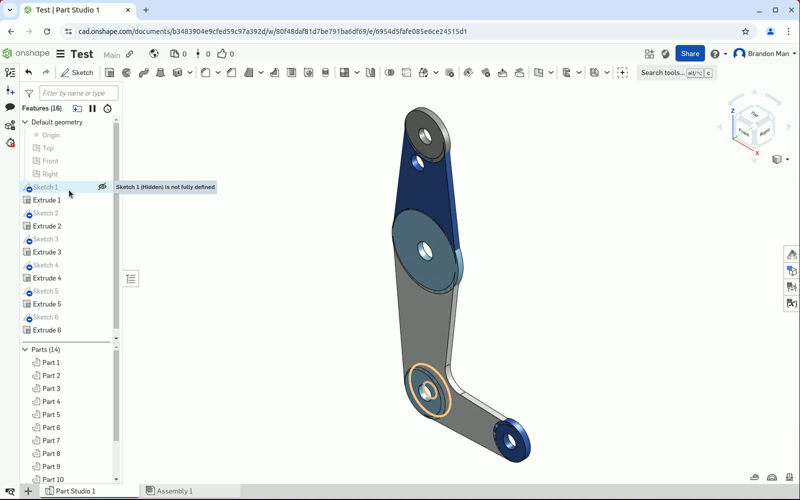
click(69, 189)